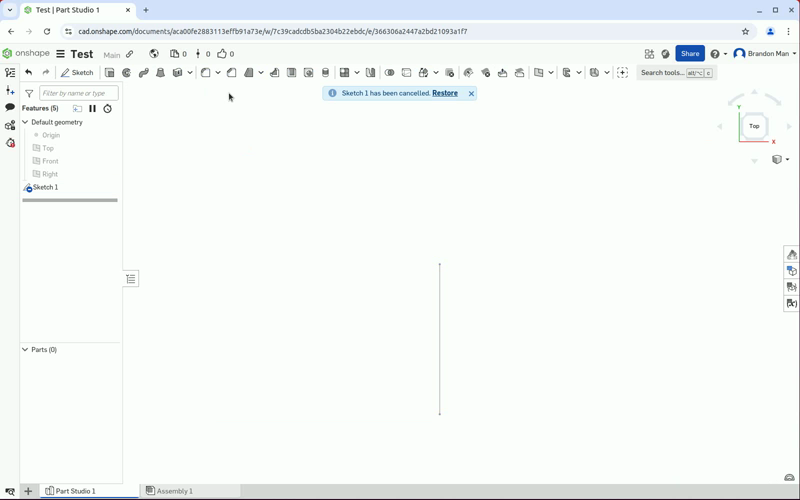
key(shift+h)
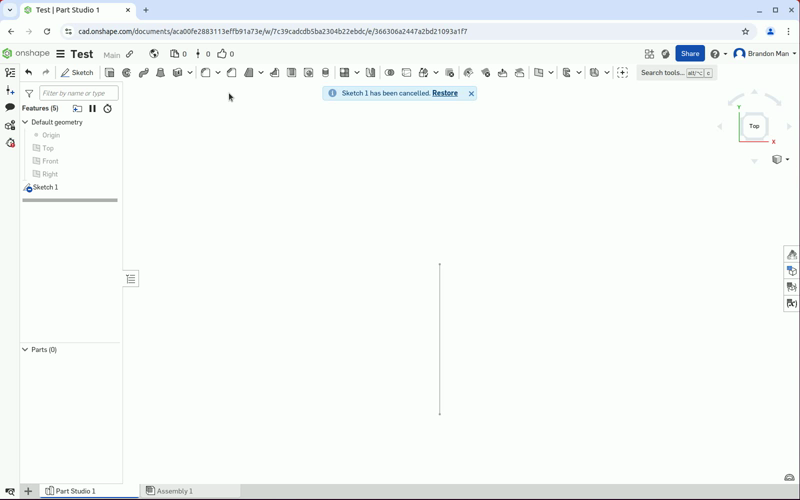
key(shift+s)
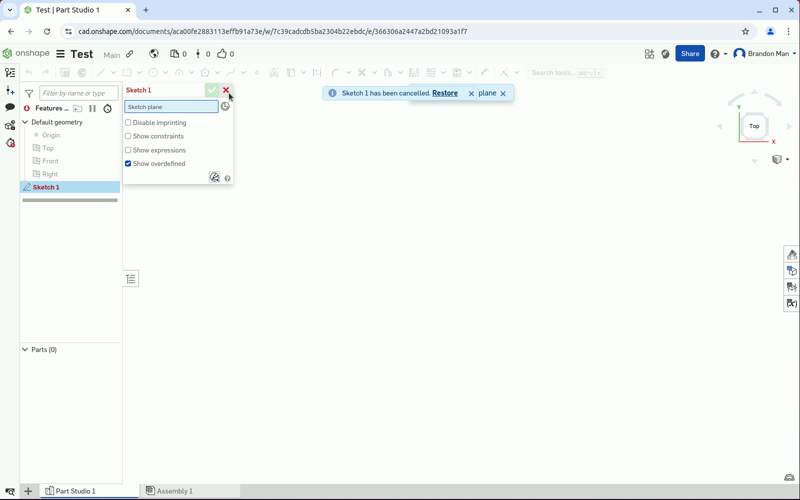
mouse_move(73, 150)
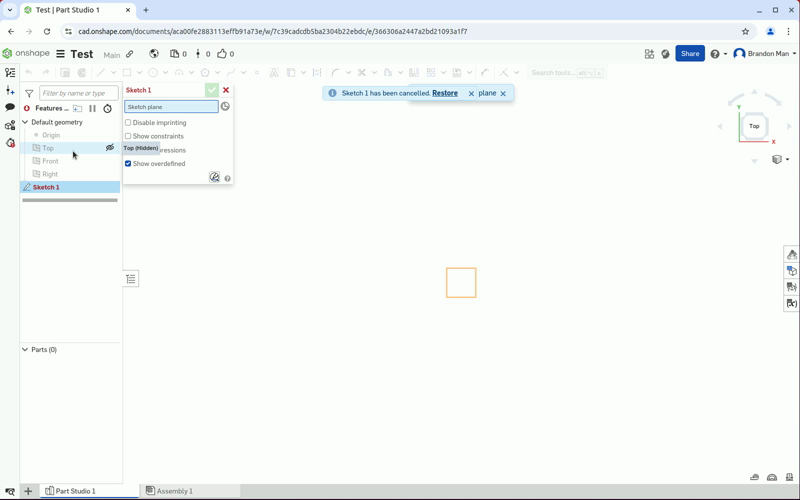
click(73, 150)
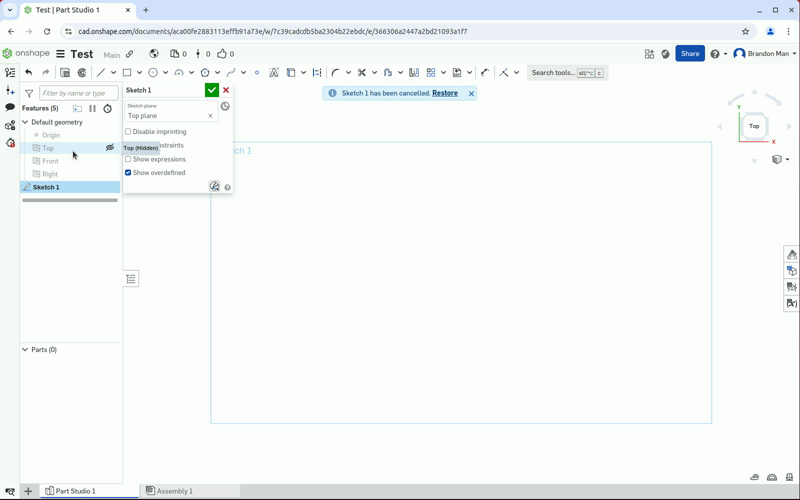
mouse_move(73, 352)
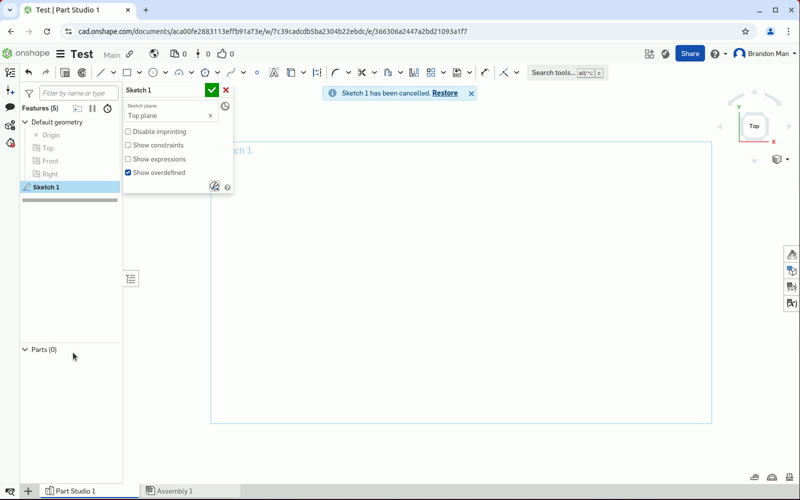
key(y)
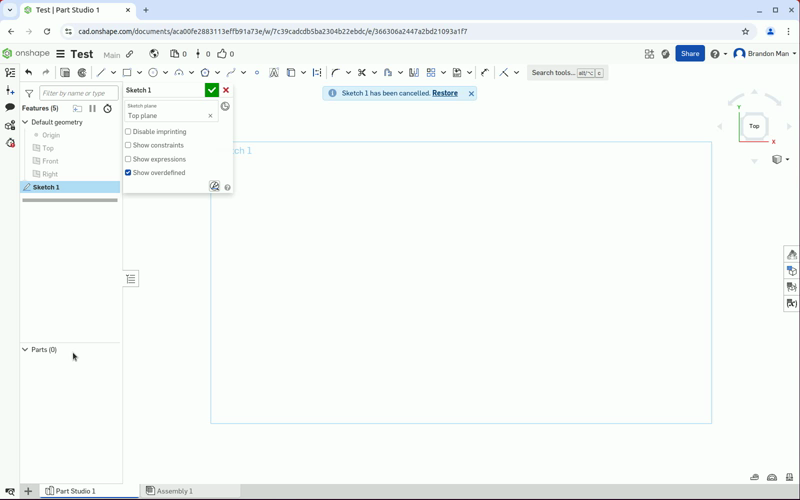
key(l)
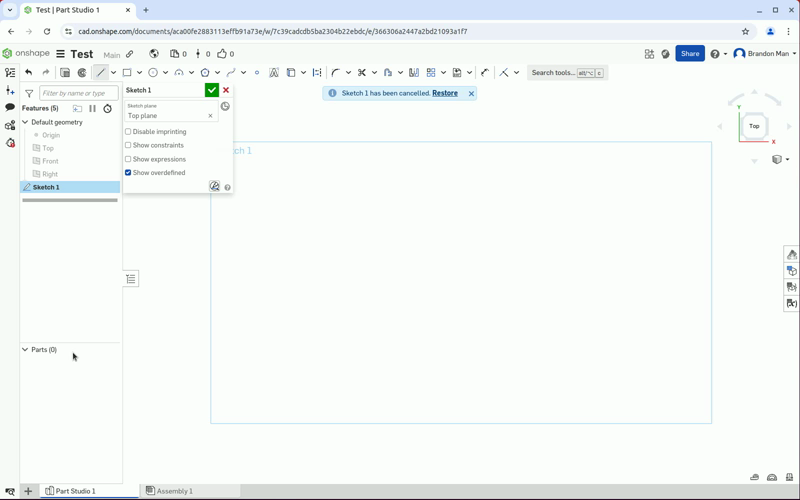
key_down(shift)
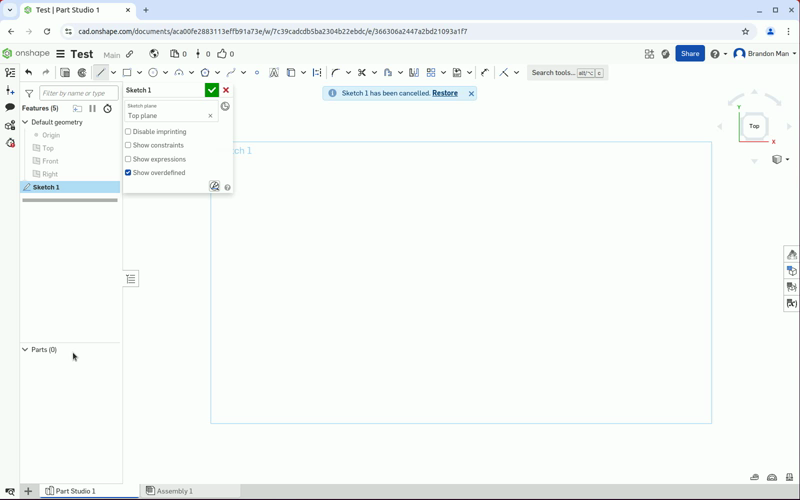
mouse_move(486, 322)
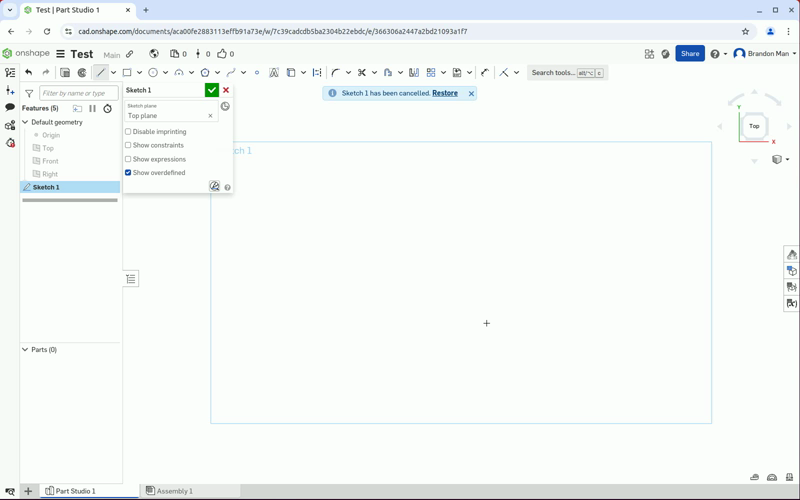
click(486, 322)
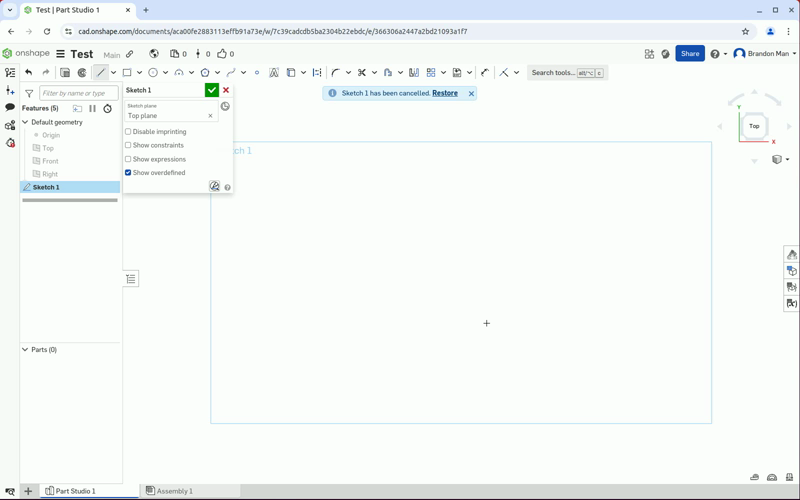
key_up(shift)
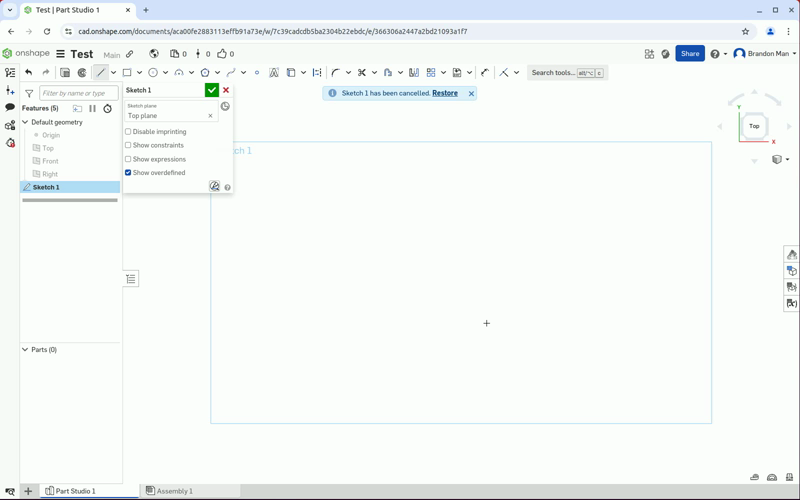
key_down(shift)
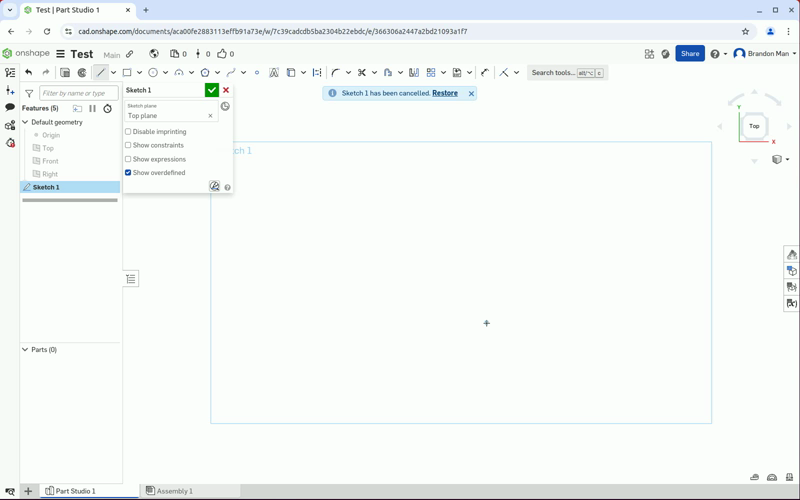
mouse_move(516, 322)
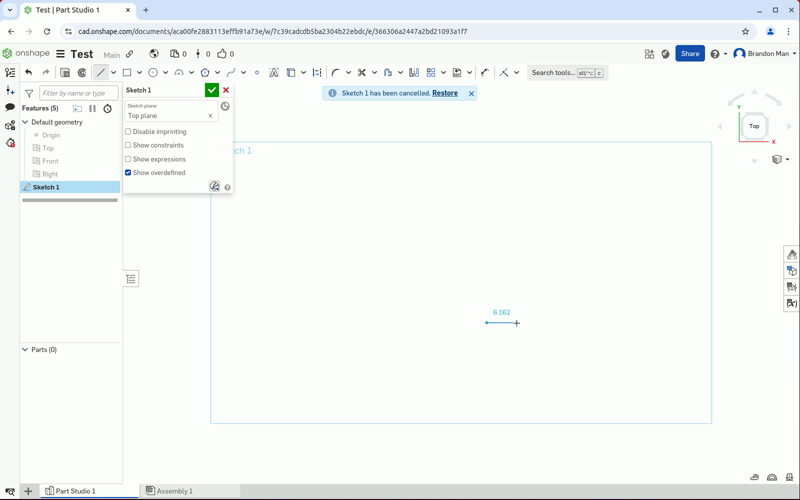
mouse_move(491, 322)
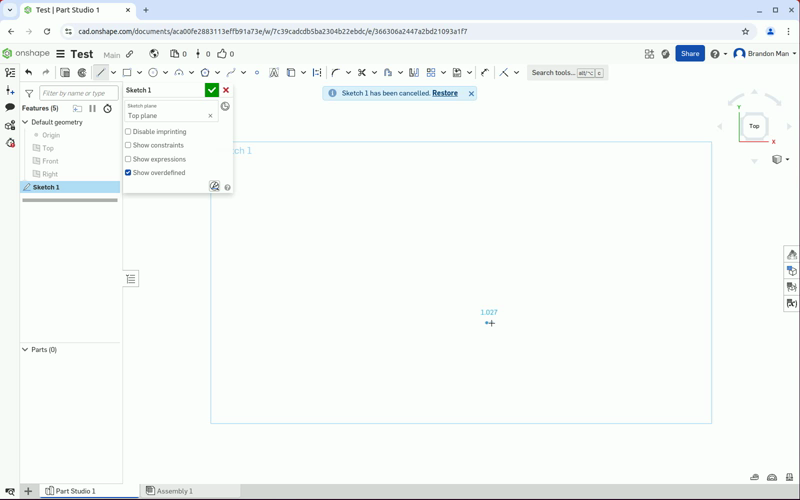
scroll(6)
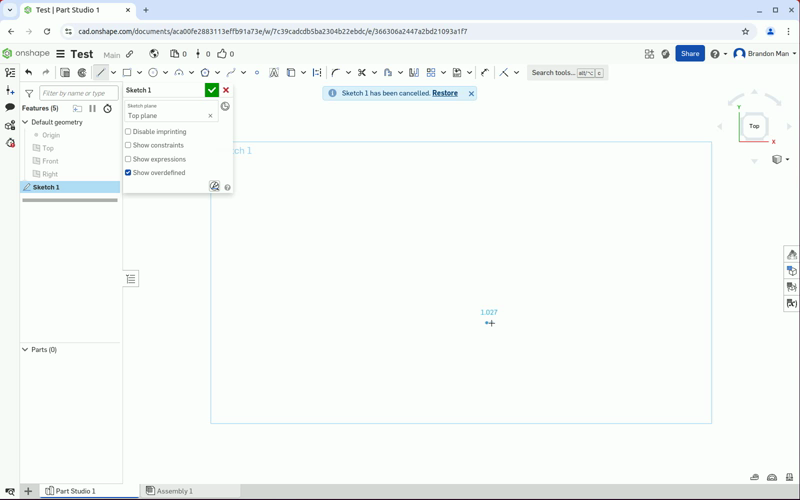
scroll(6)
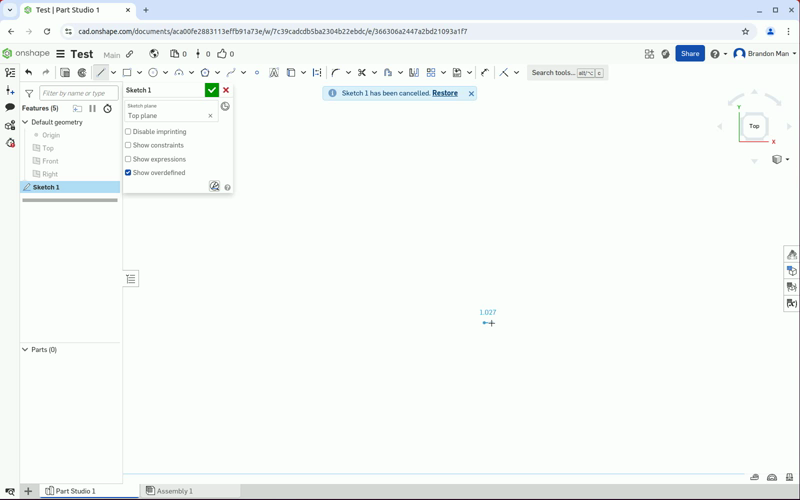
scroll(6)
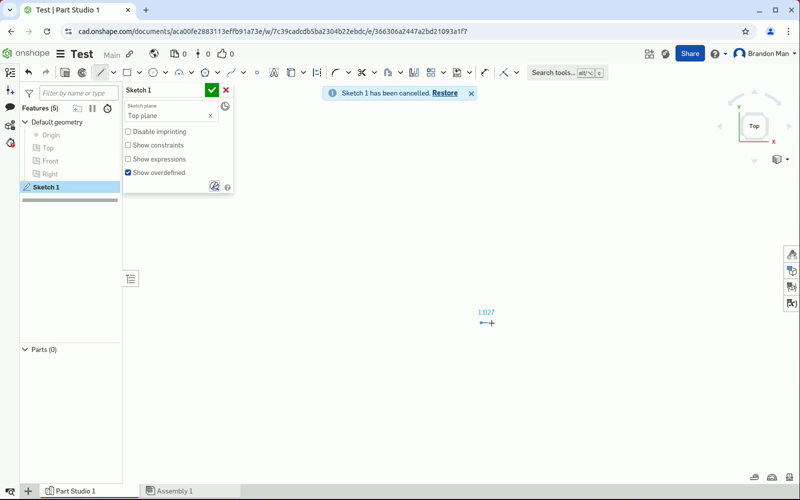
scroll(6)
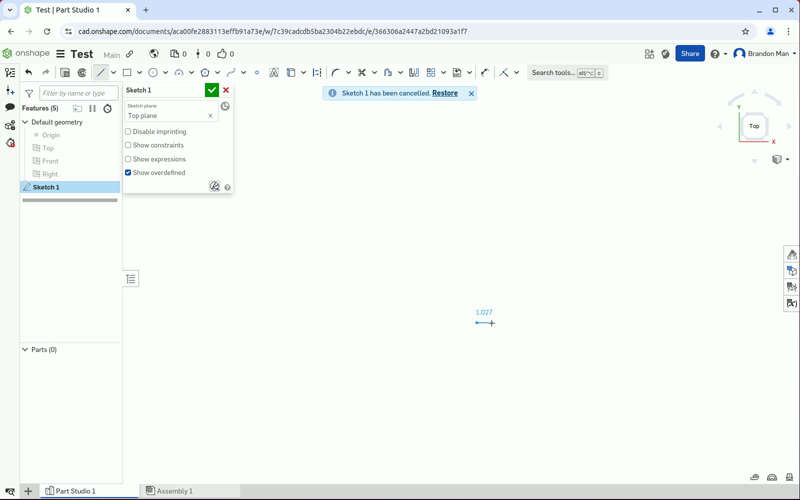
scroll(6)
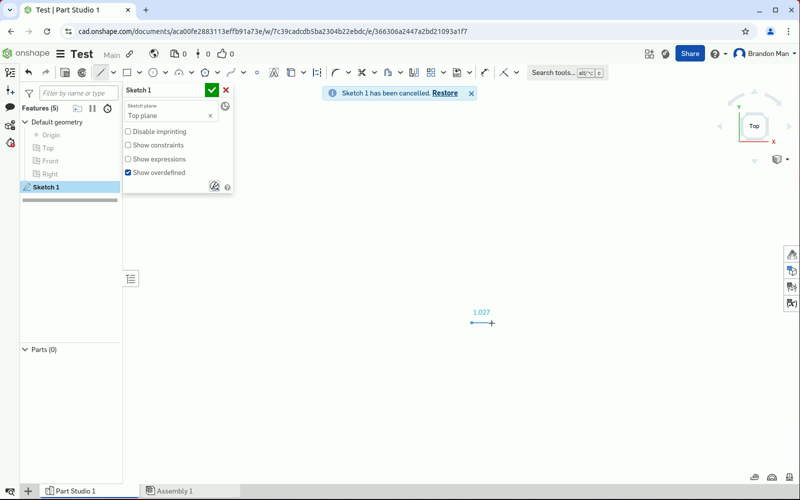
scroll(6)
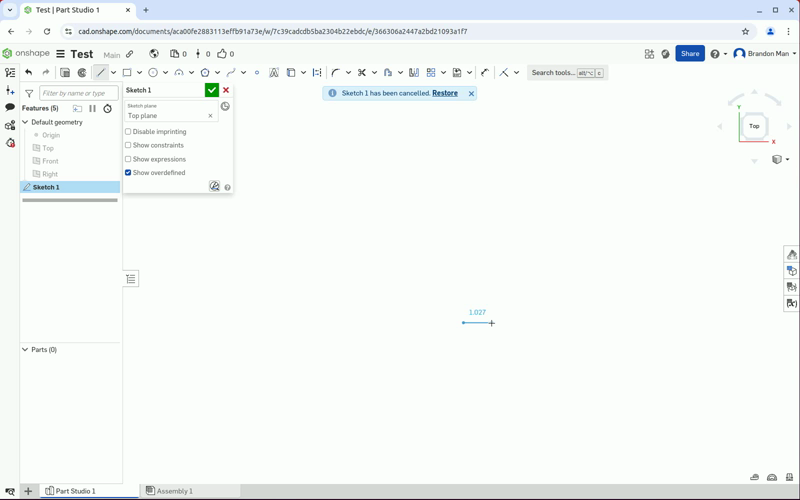
scroll(6)
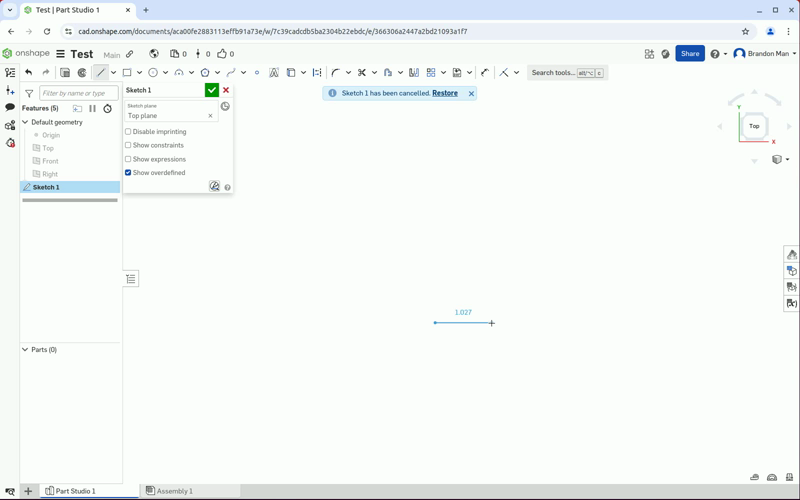
click(491, 322)
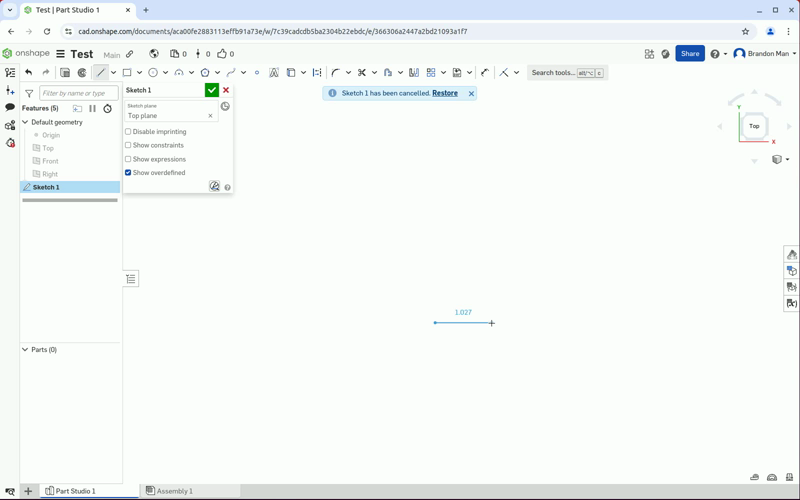
scroll(-6)
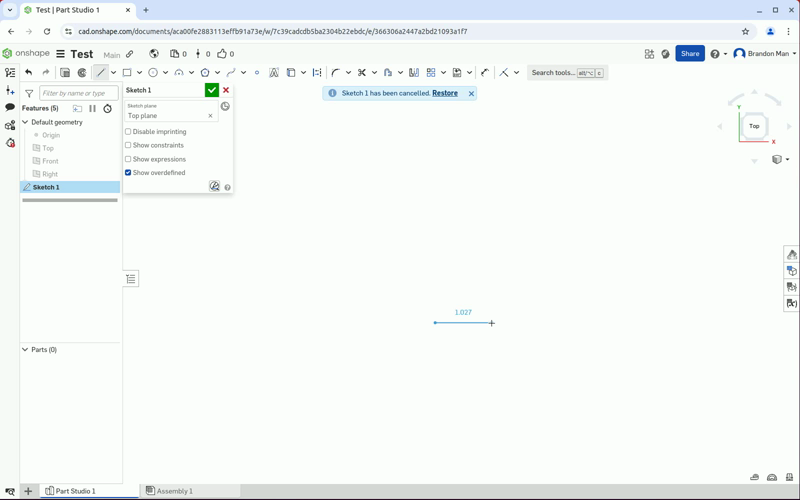
scroll(-6)
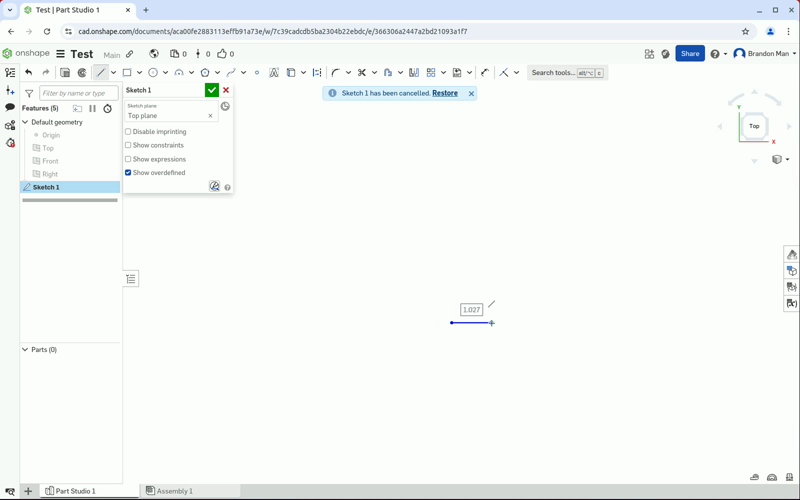
scroll(-6)
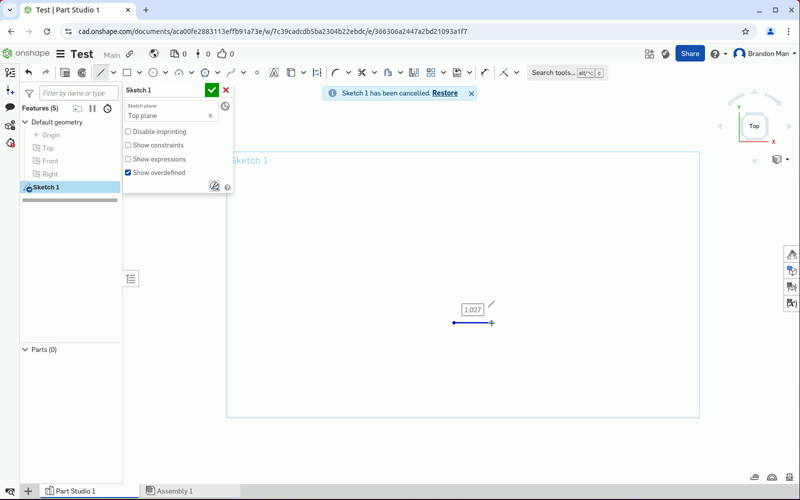
scroll(-6)
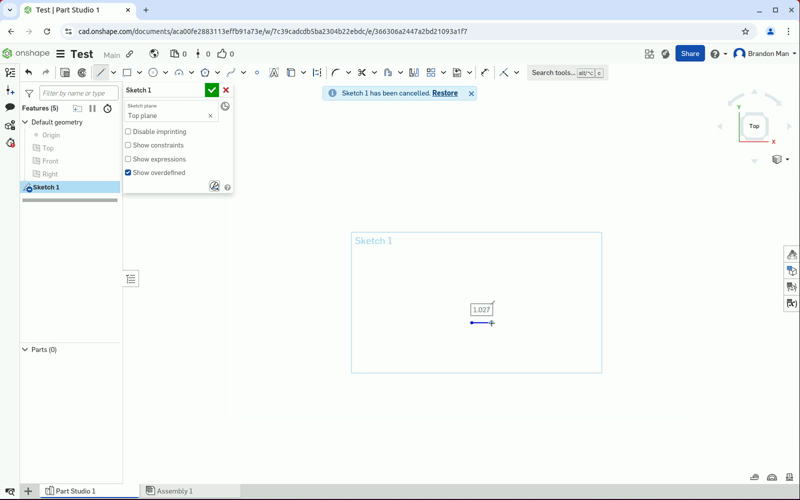
scroll(-6)
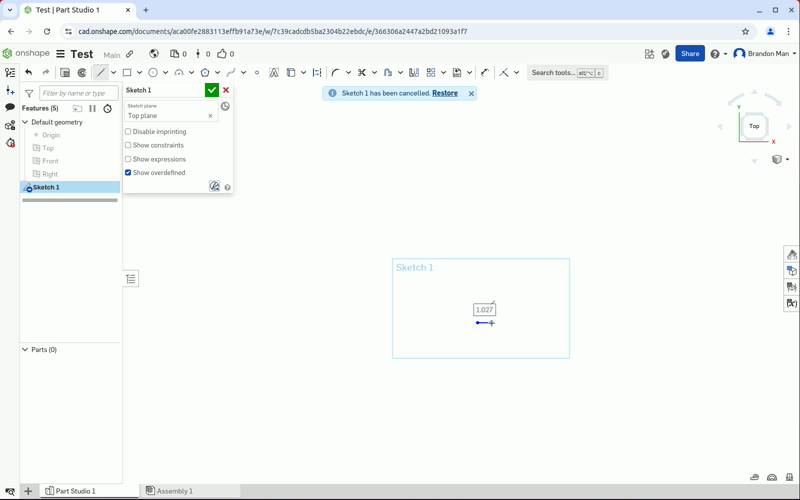
scroll(-6)
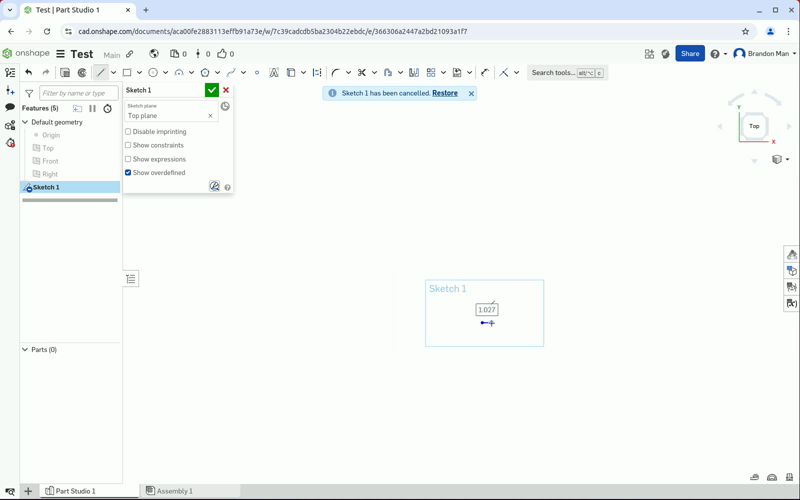
scroll(-6)
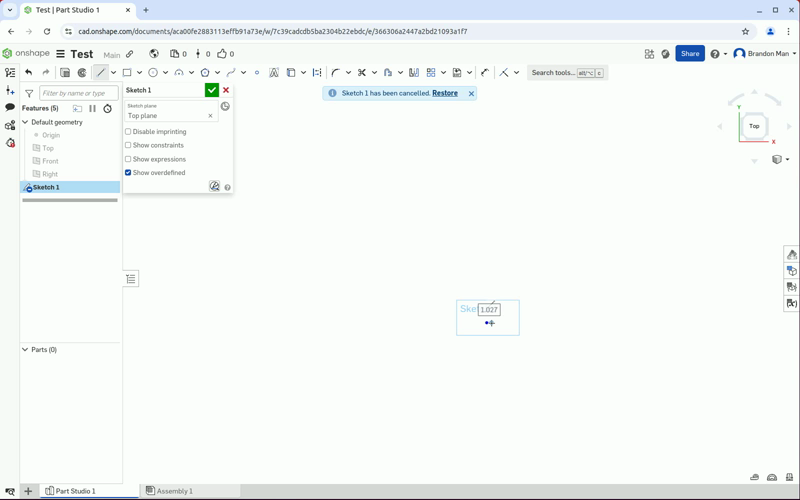
key_up(shift)
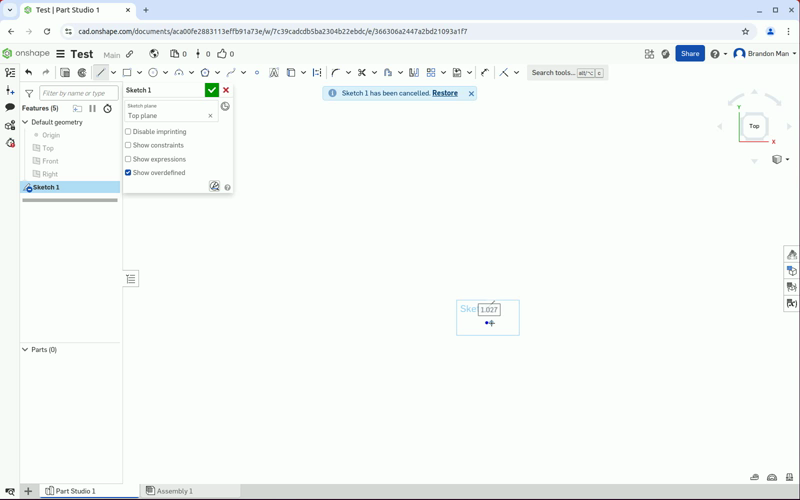
key_down(shift)
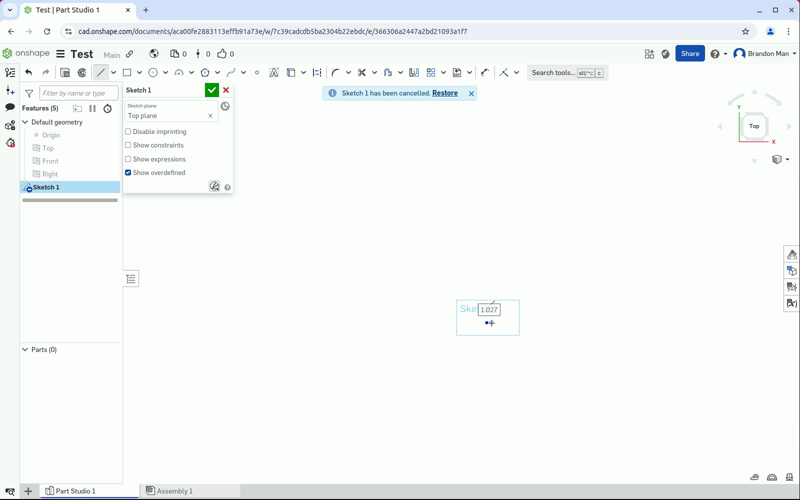
mouse_move(491, 243)
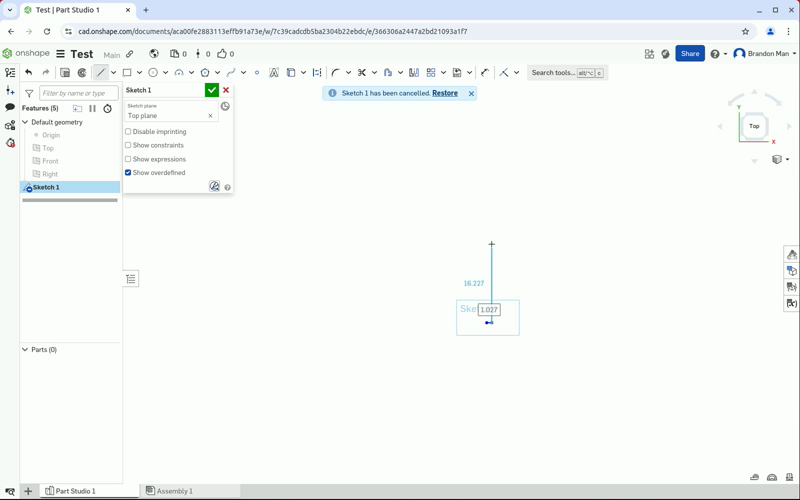
click(491, 243)
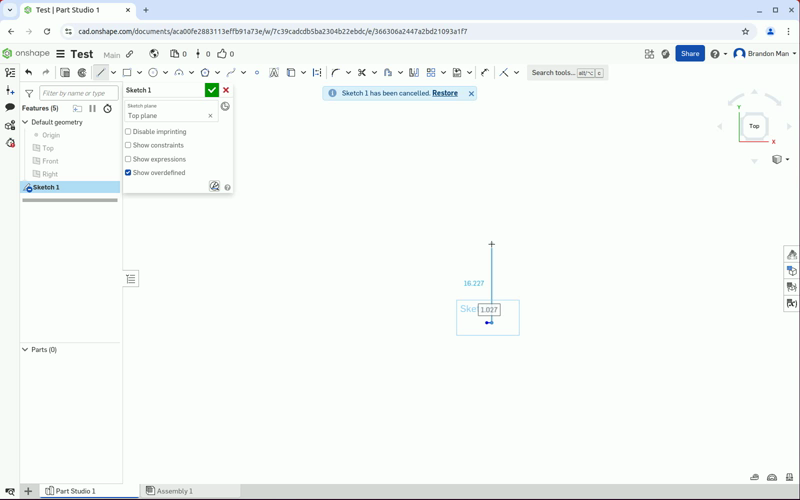
key_up(shift)
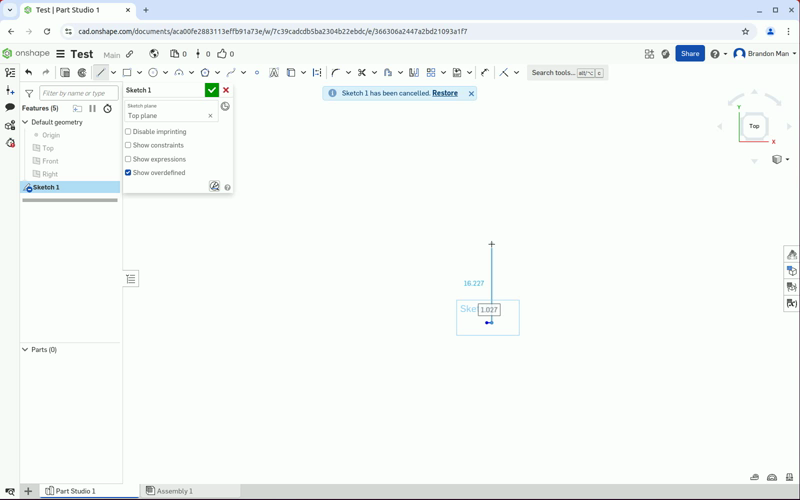
key_down(shift)
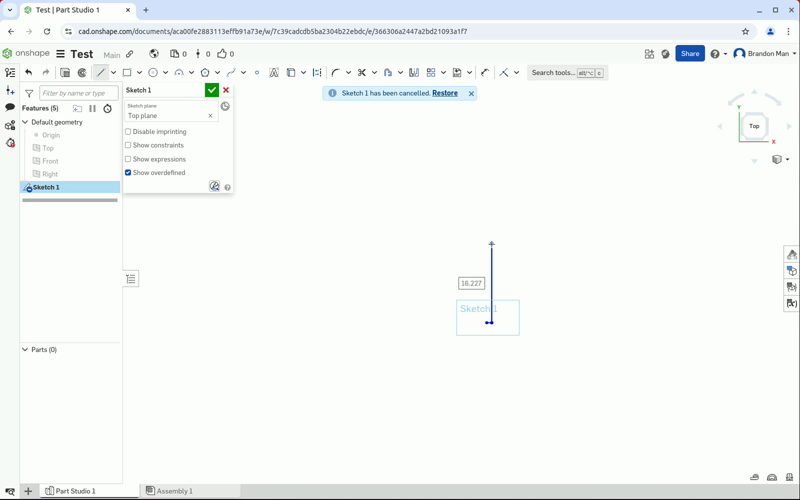
mouse_move(521, 243)
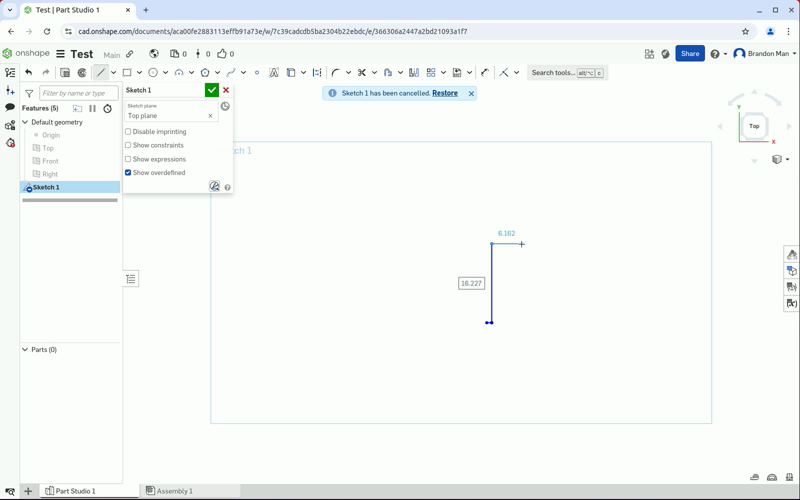
mouse_move(486, 243)
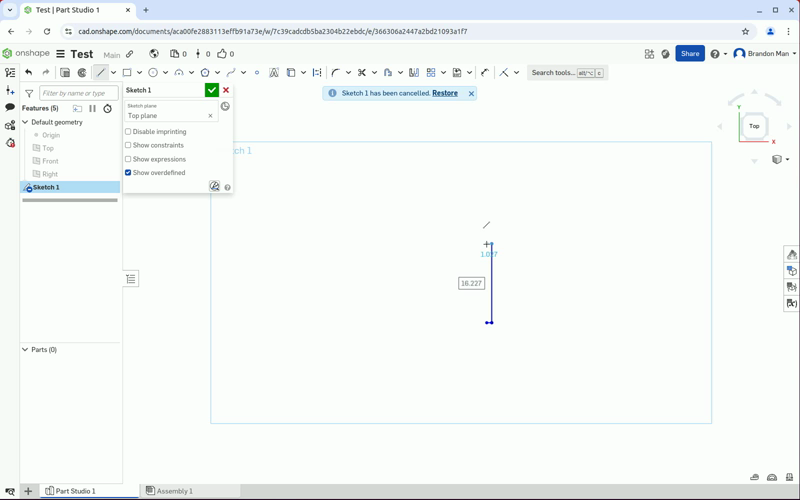
scroll(6)
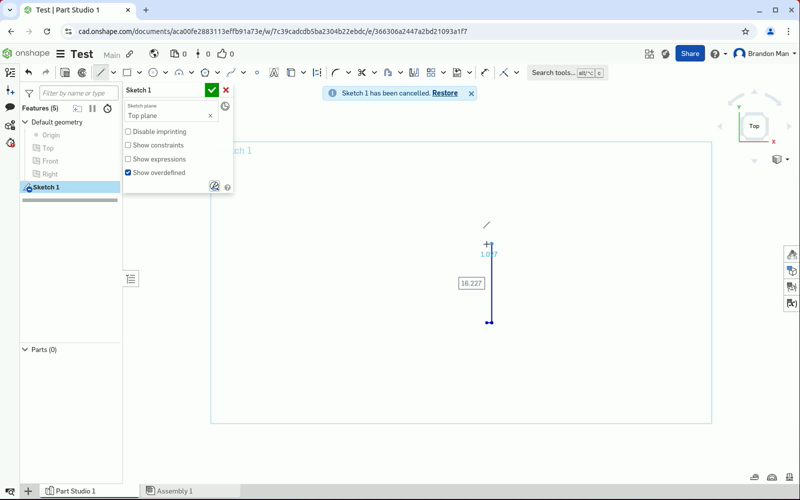
scroll(6)
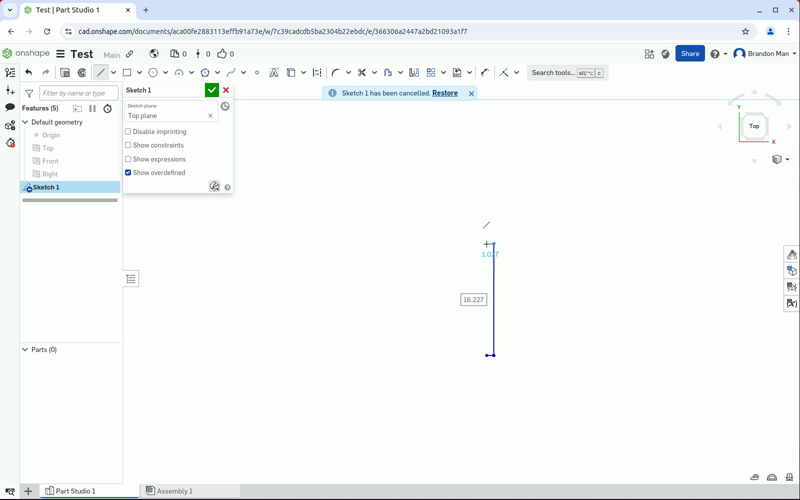
scroll(6)
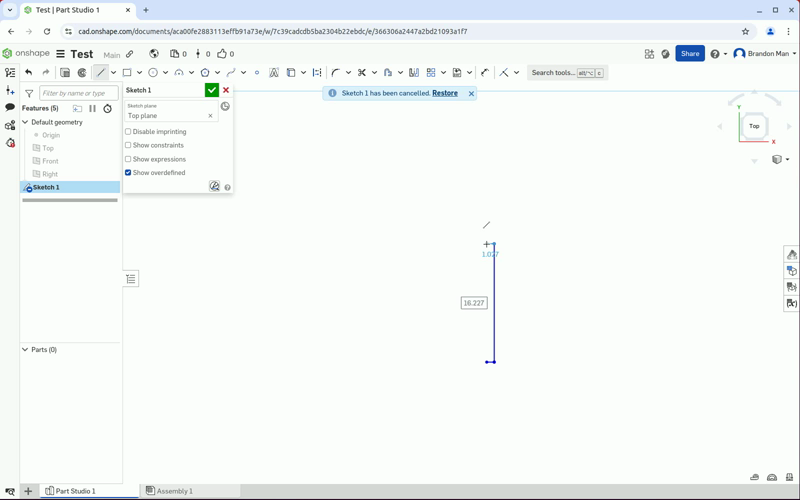
scroll(6)
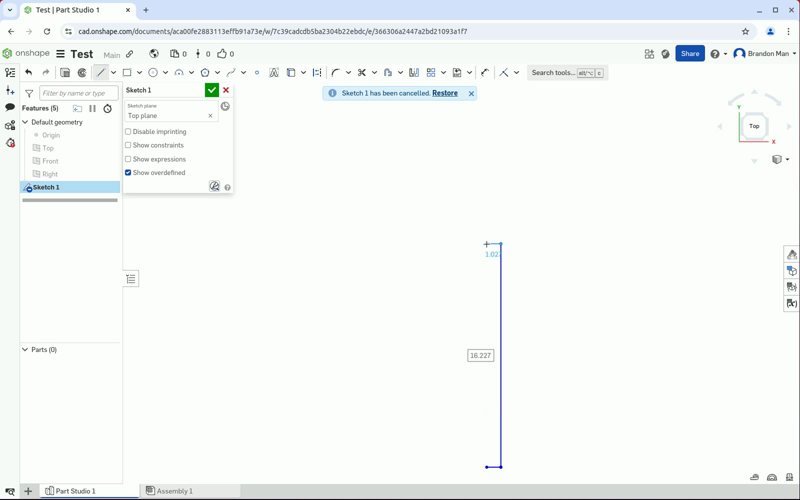
scroll(6)
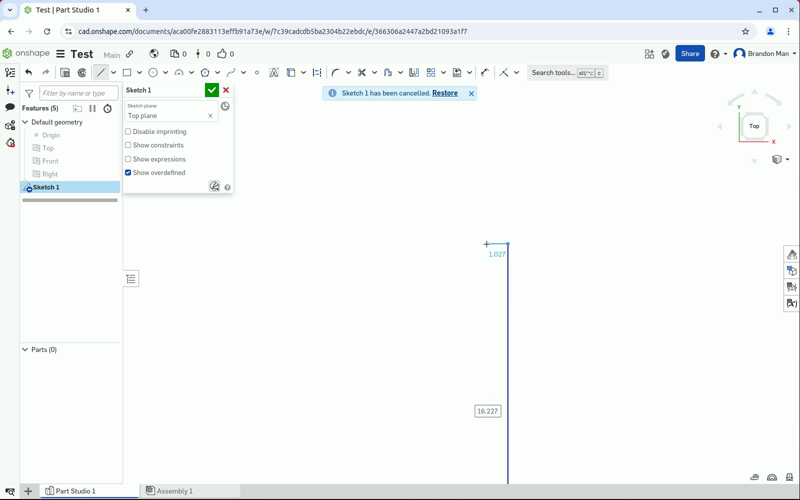
scroll(6)
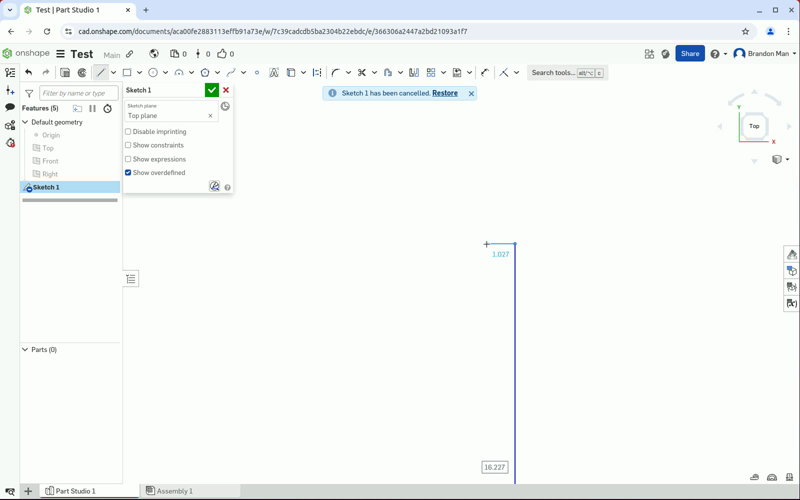
scroll(6)
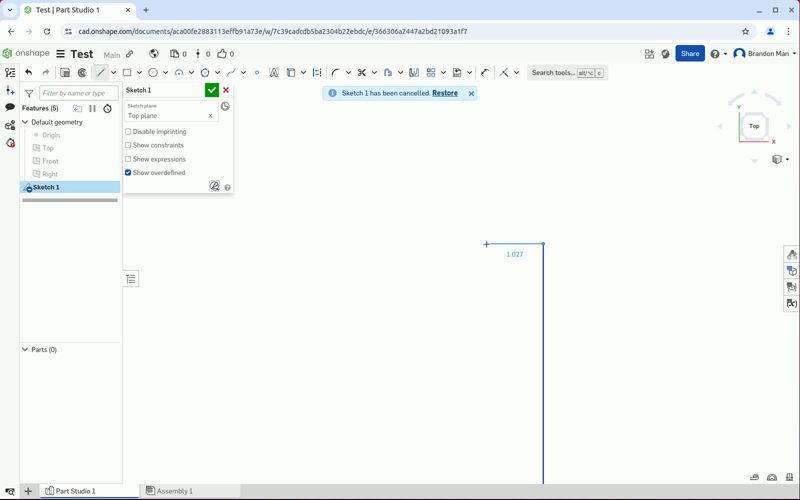
click(486, 243)
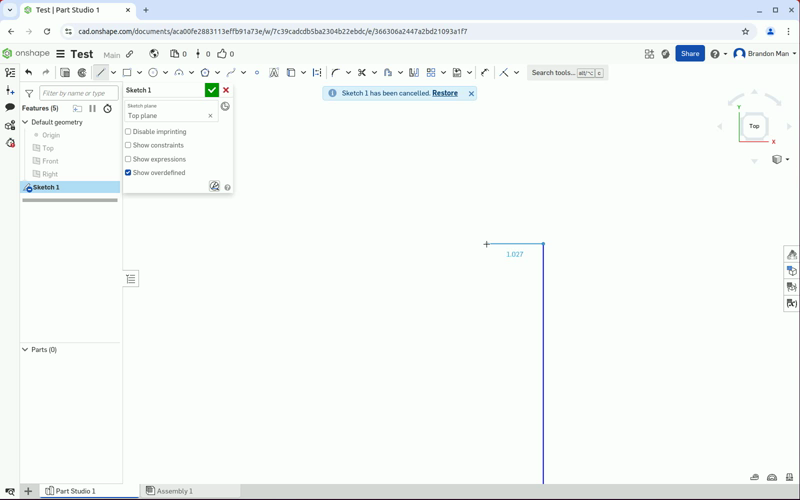
scroll(-6)
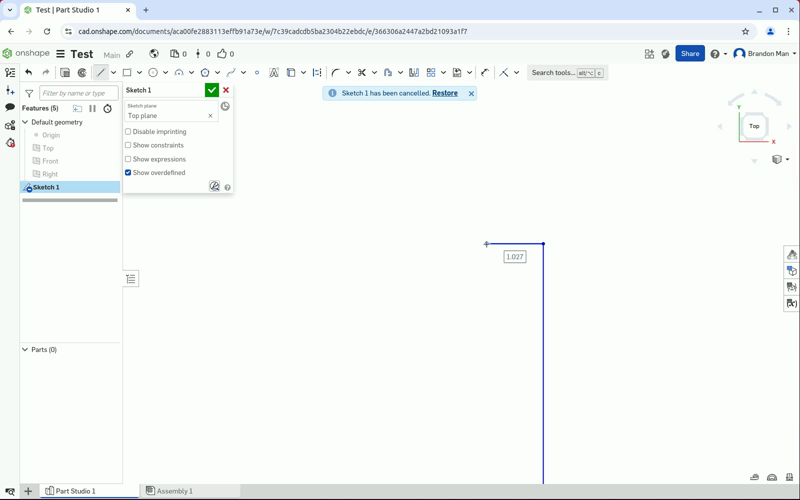
scroll(-6)
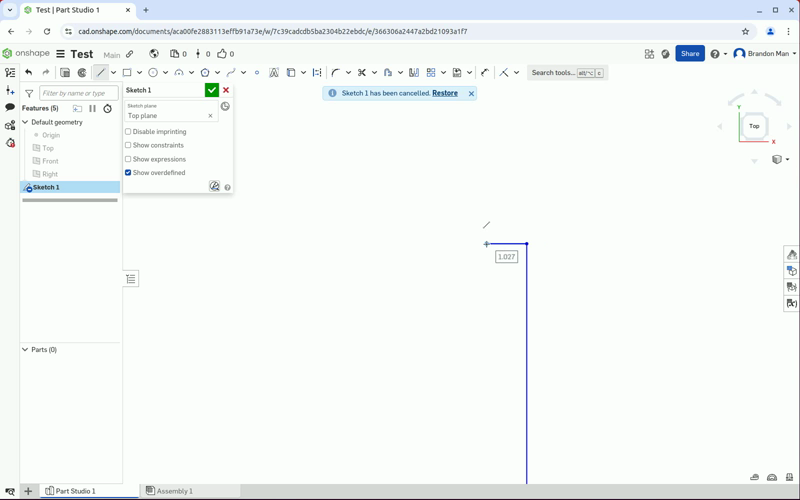
scroll(-6)
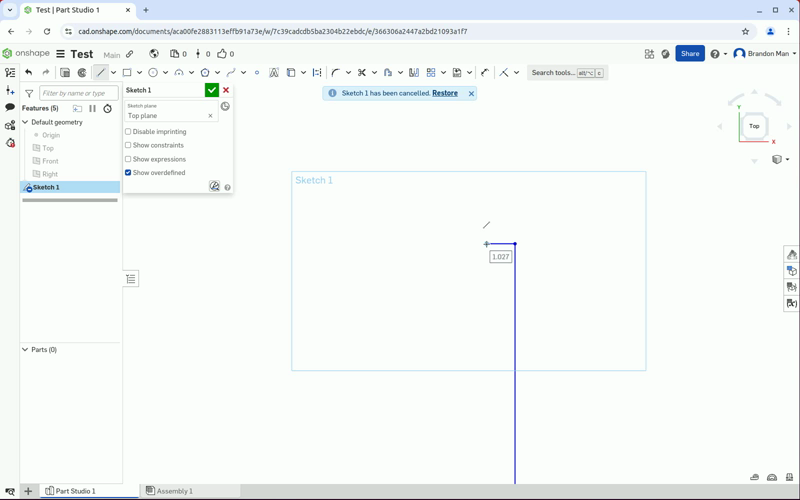
scroll(-6)
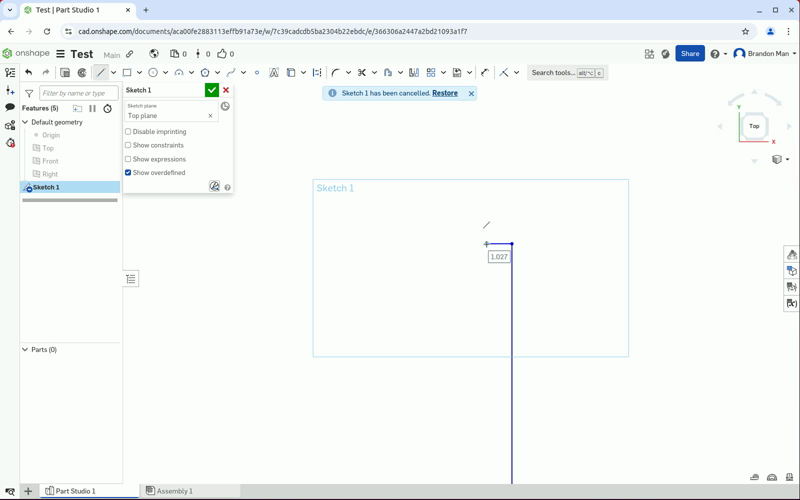
scroll(-6)
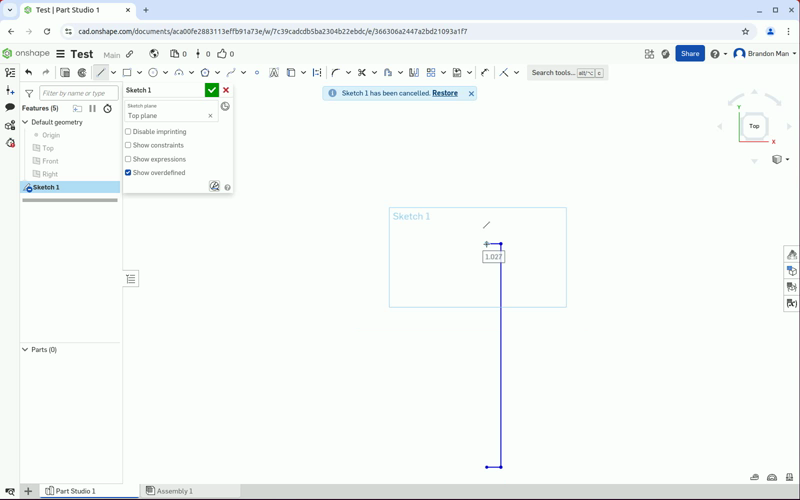
scroll(-6)
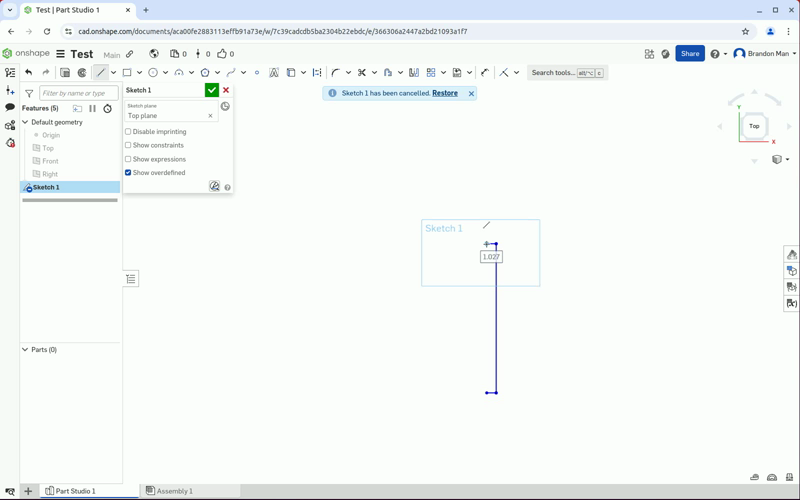
scroll(-6)
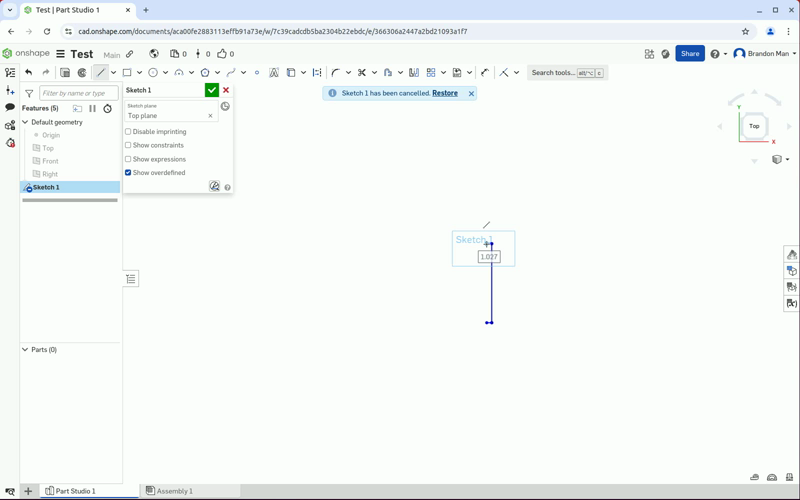
key_up(shift)
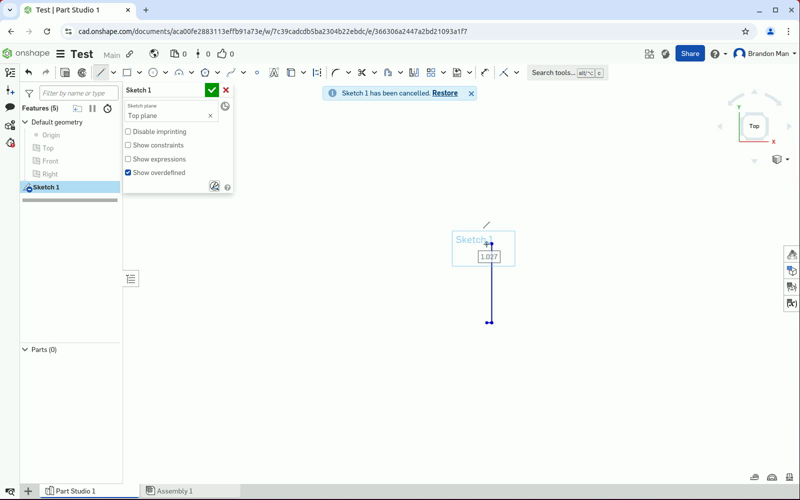
key_down(shift)
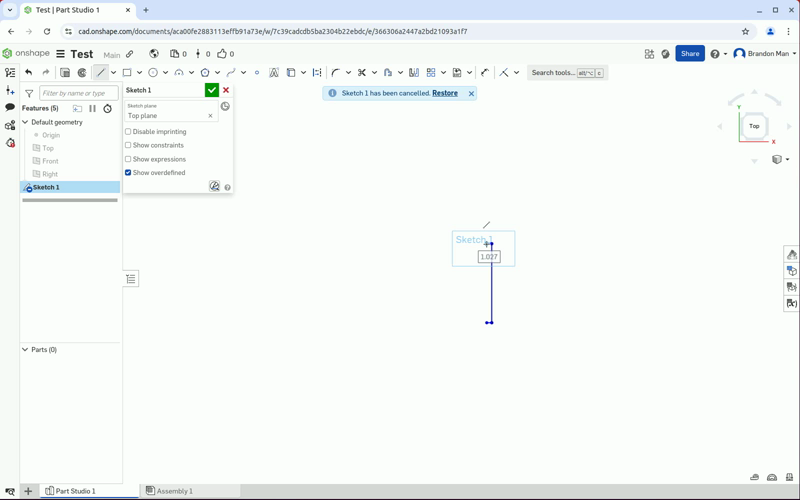
mouse_move(516, 243)
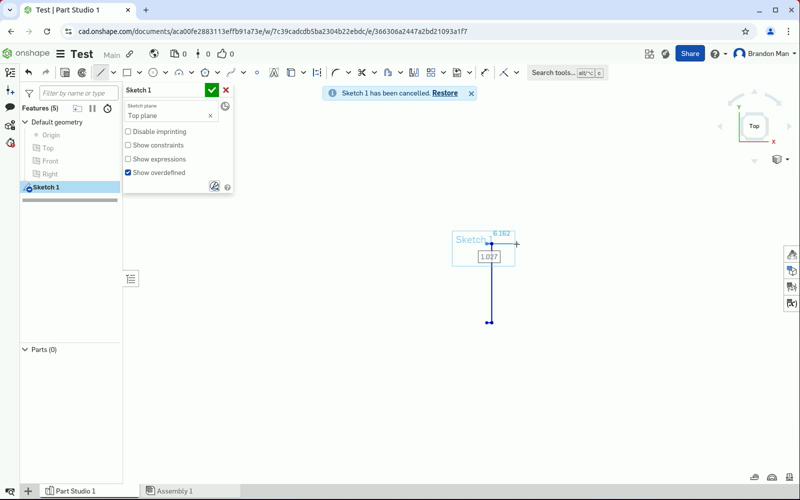
mouse_move(486, 281)
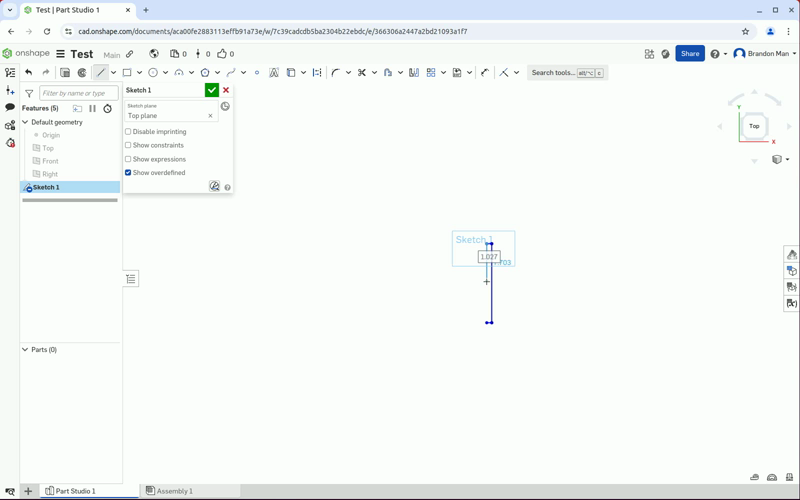
click(486, 281)
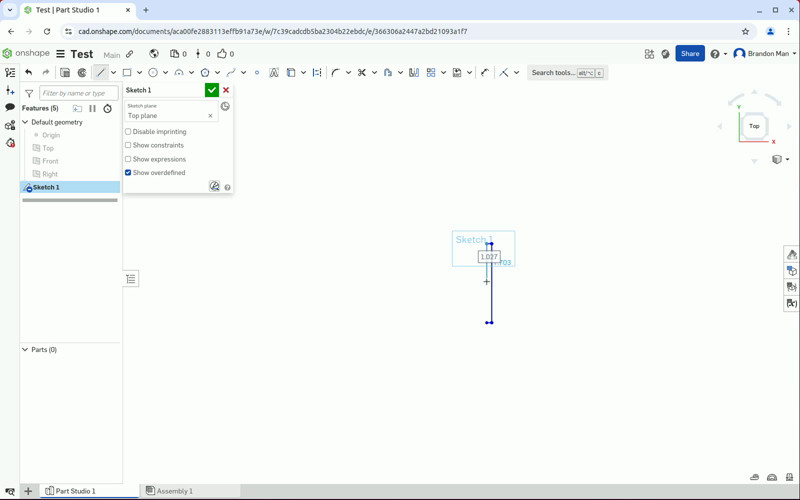
key_up(shift)
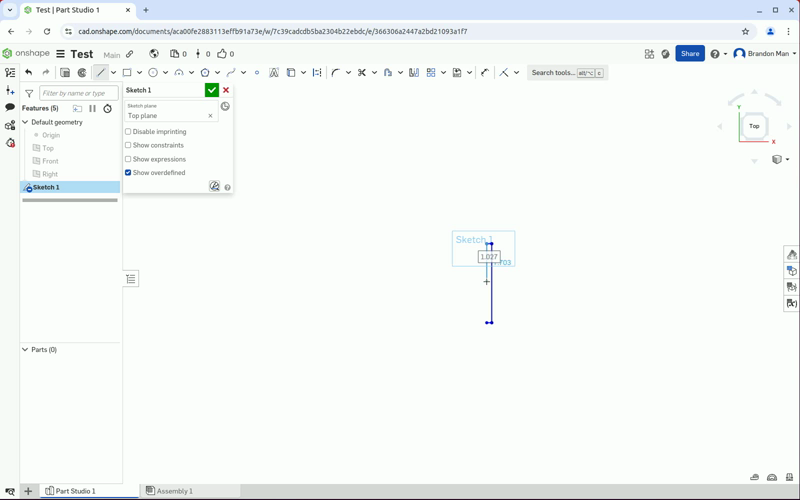
key_down(shift)
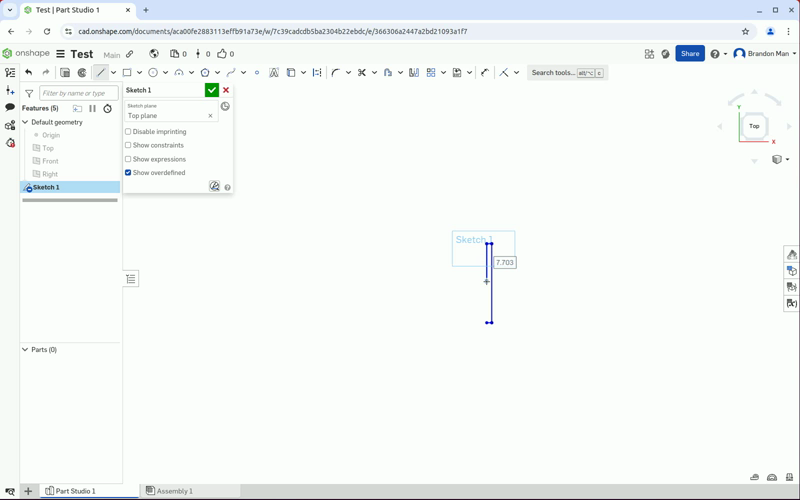
mouse_move(516, 281)
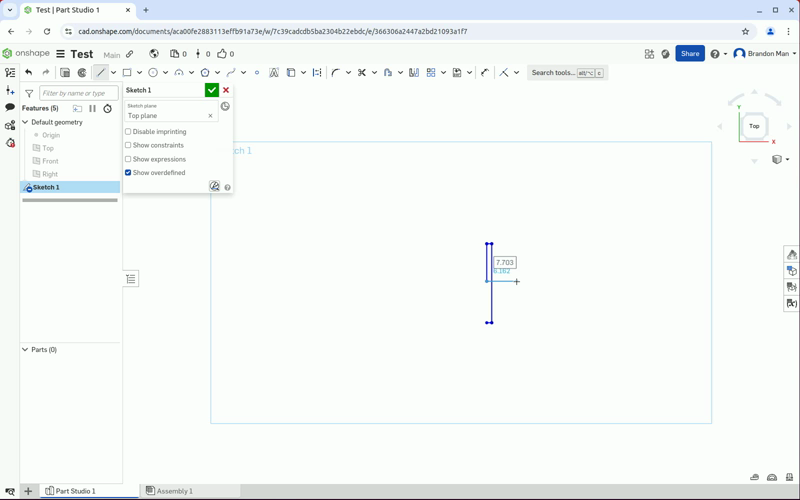
mouse_move(486, 282)
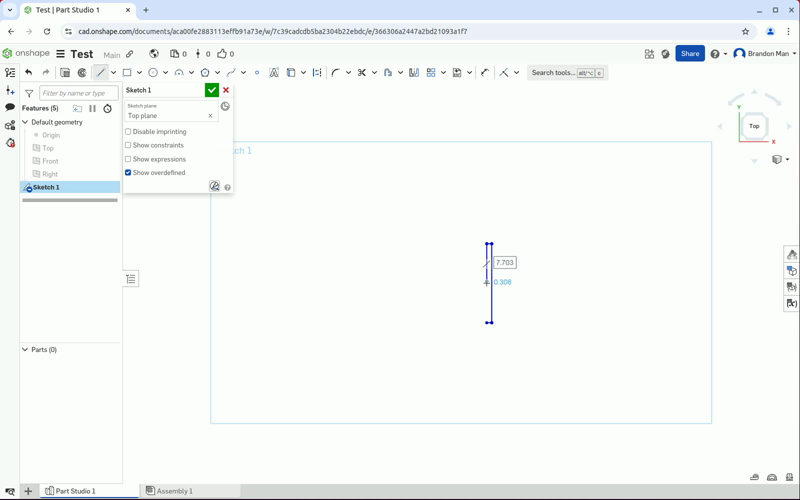
scroll(6)
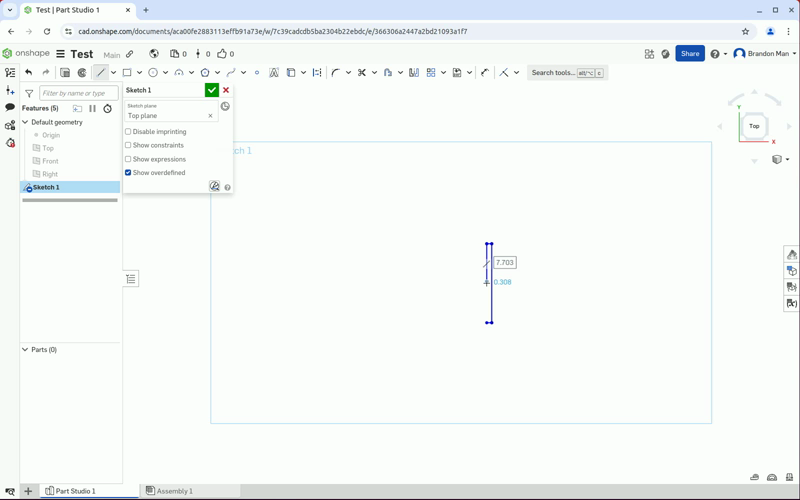
scroll(6)
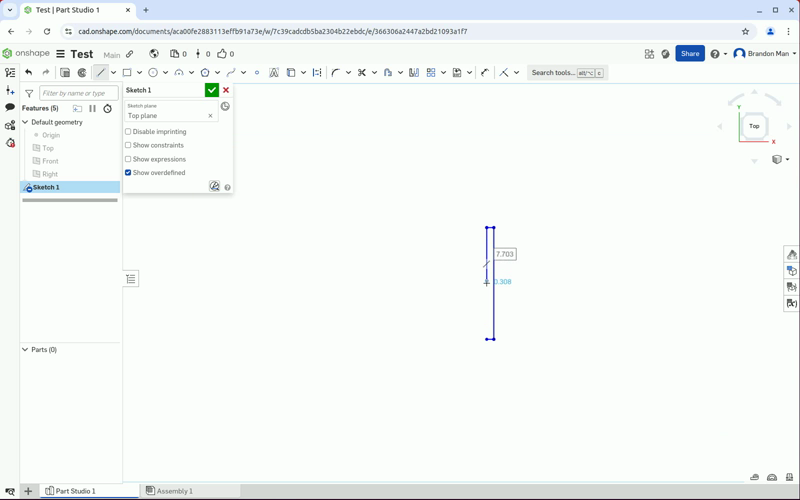
scroll(6)
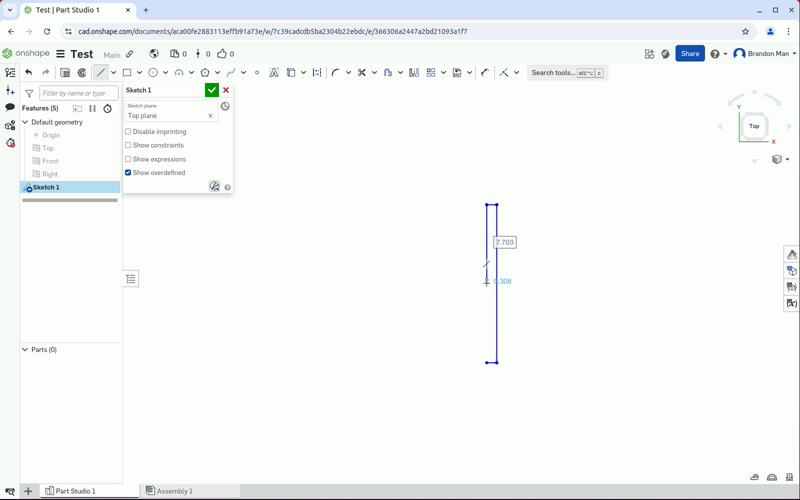
scroll(6)
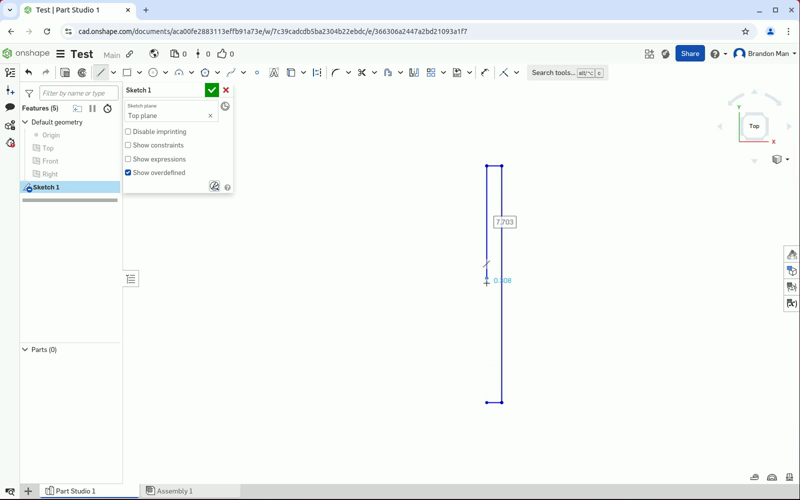
scroll(6)
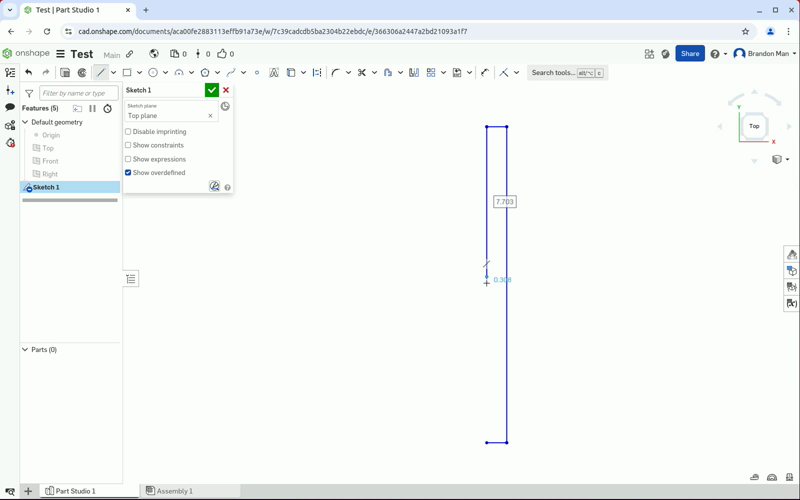
scroll(6)
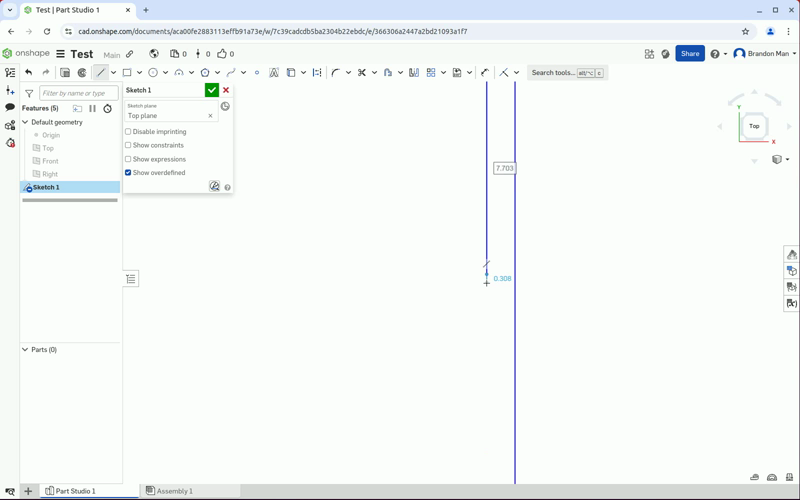
scroll(6)
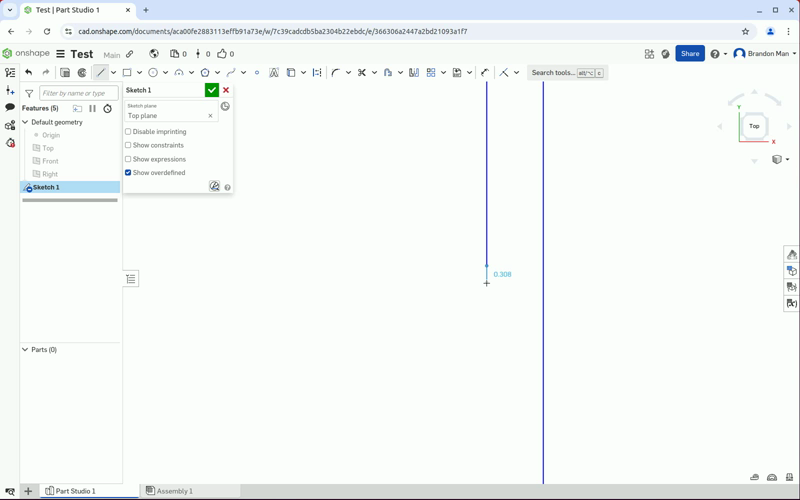
click(486, 282)
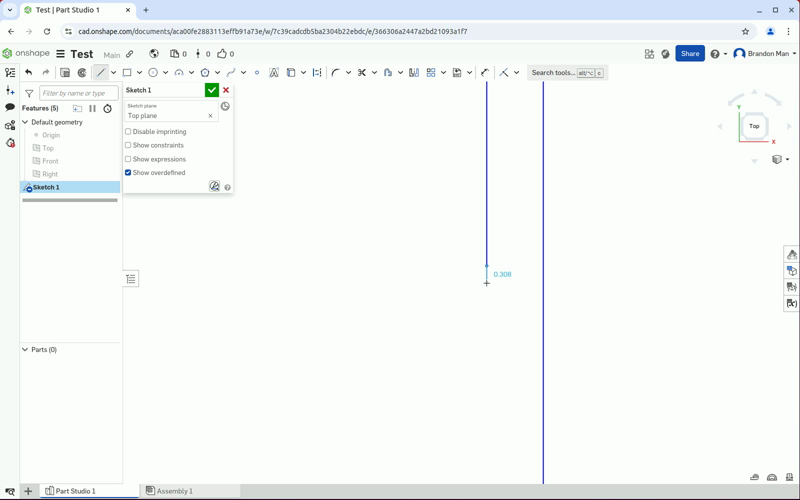
scroll(-6)
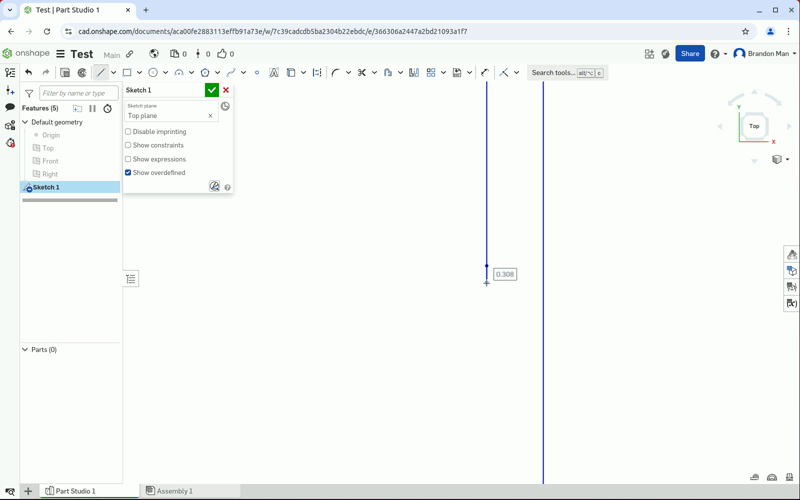
scroll(-6)
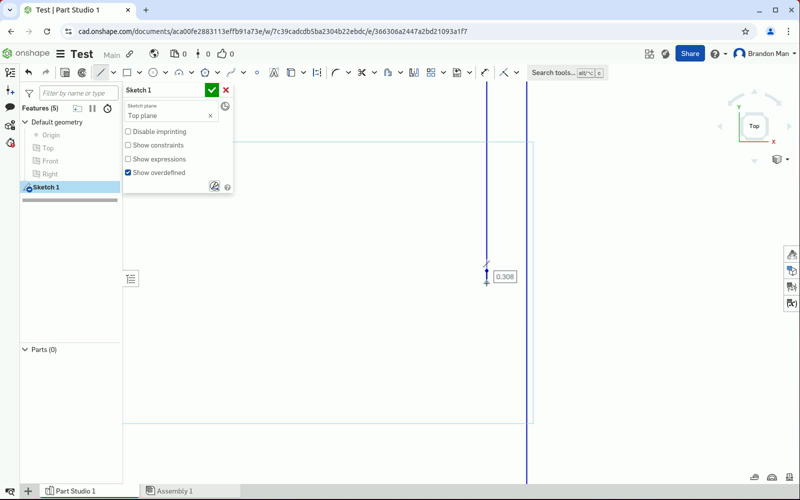
scroll(-6)
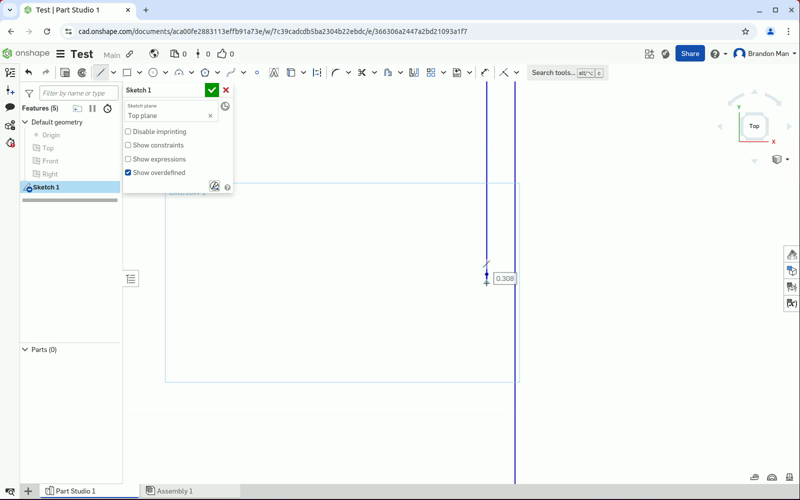
scroll(-6)
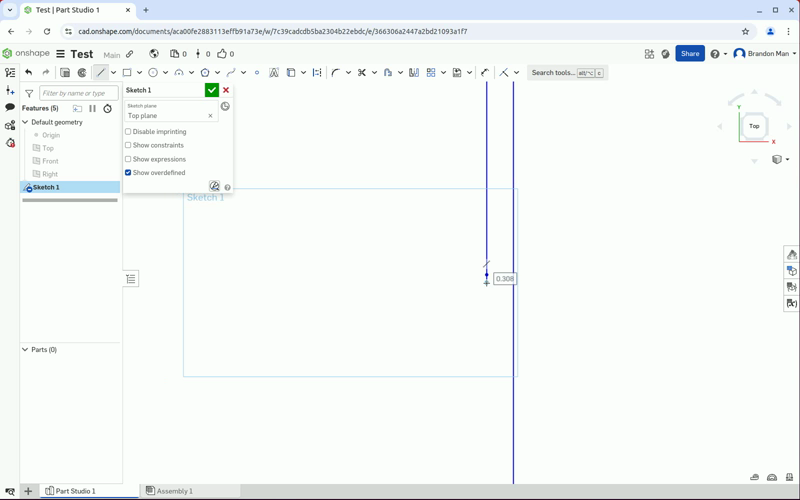
scroll(-6)
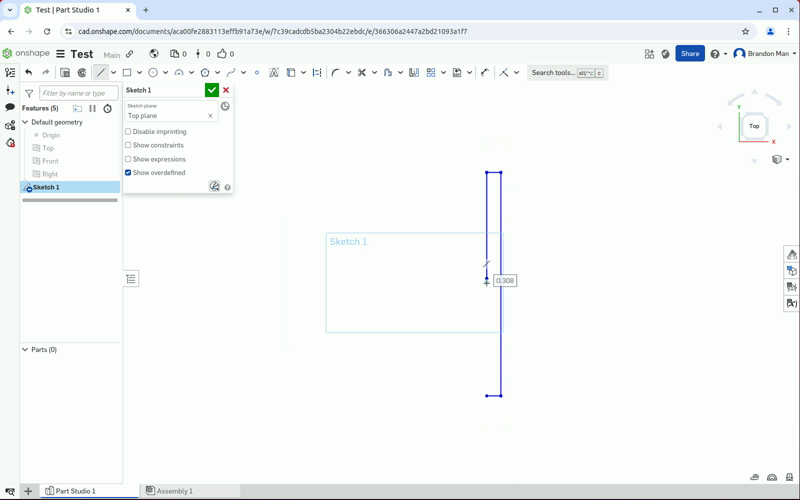
scroll(-6)
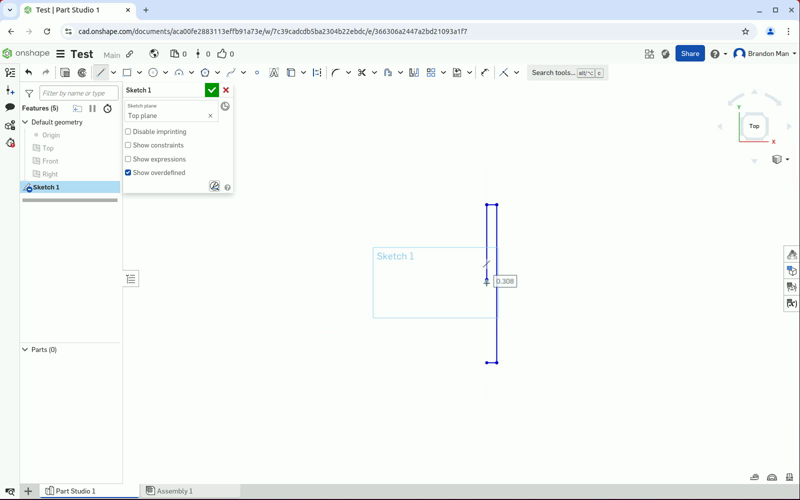
scroll(-6)
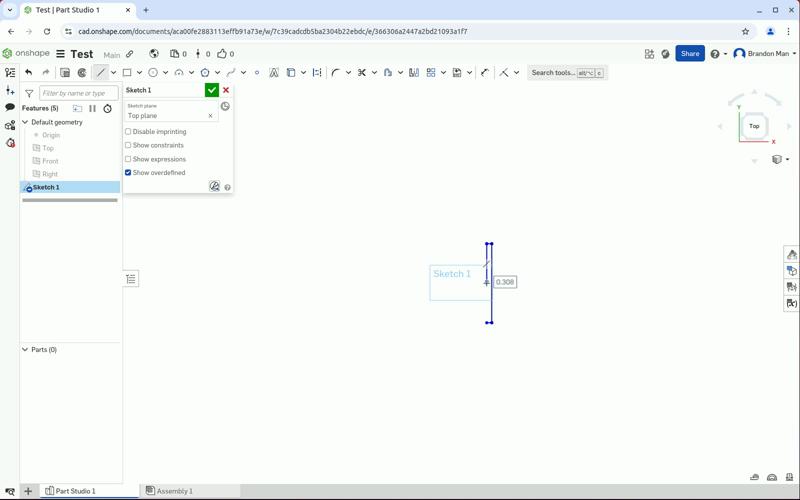
key_up(shift)
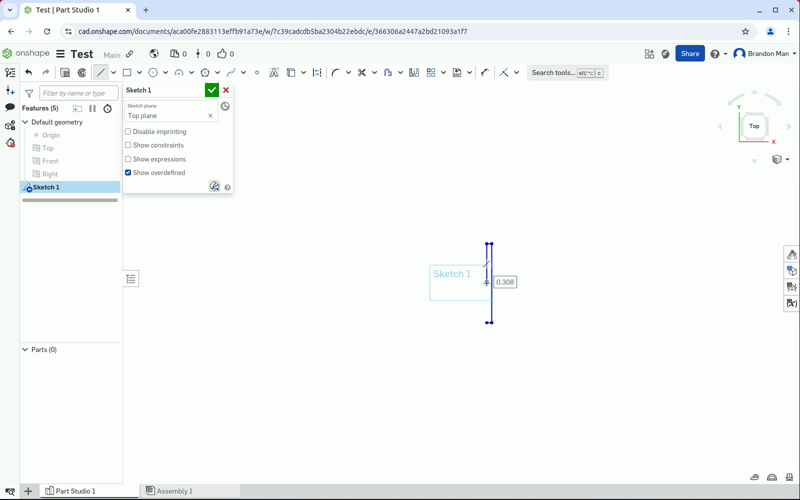
key_down(shift)
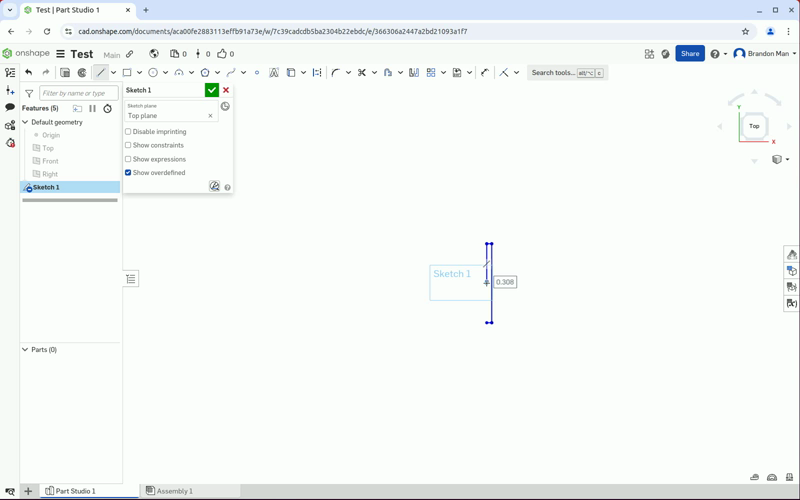
mouse_move(516, 282)
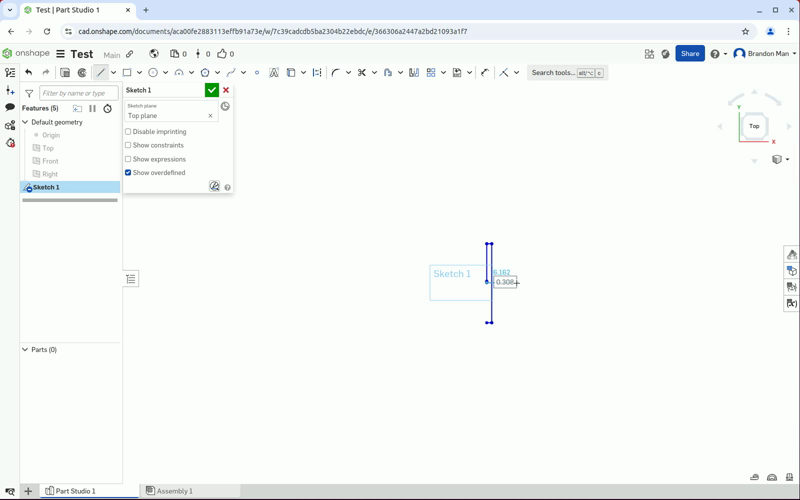
mouse_move(486, 285)
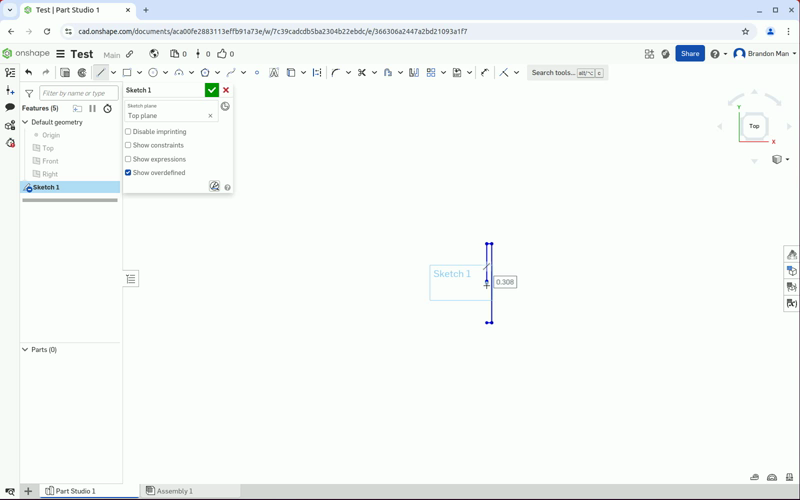
scroll(6)
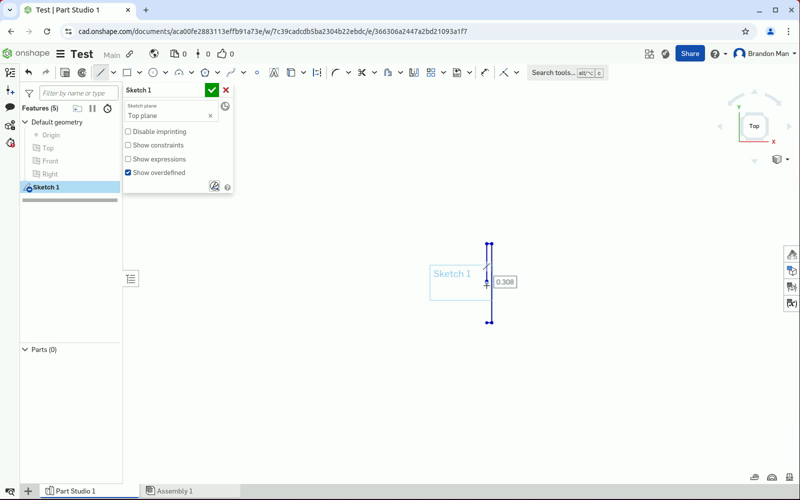
scroll(6)
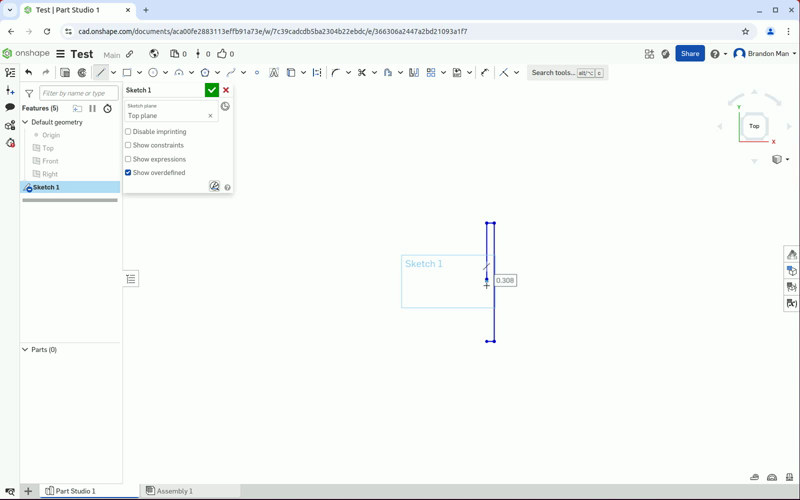
scroll(6)
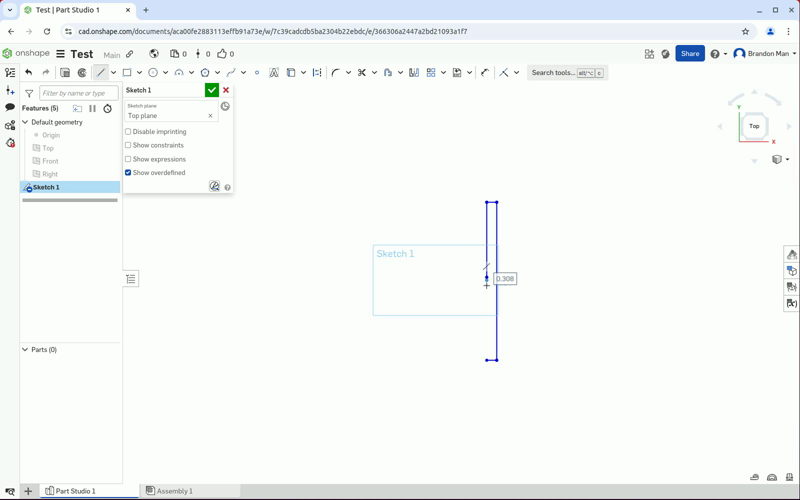
scroll(6)
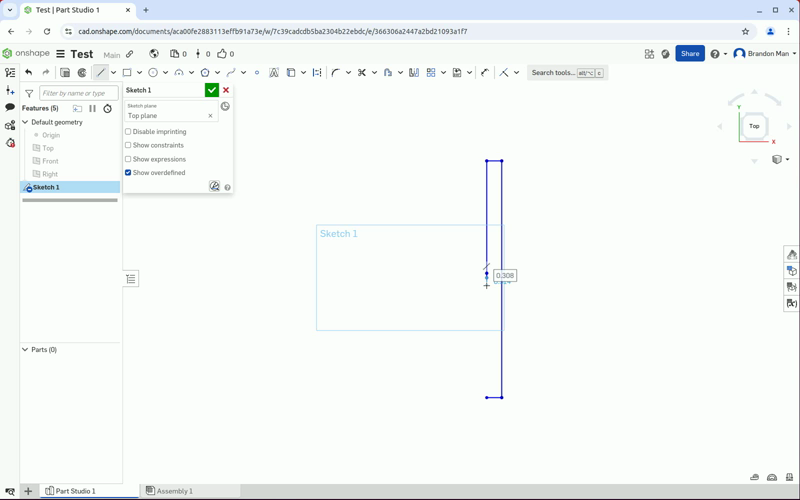
scroll(6)
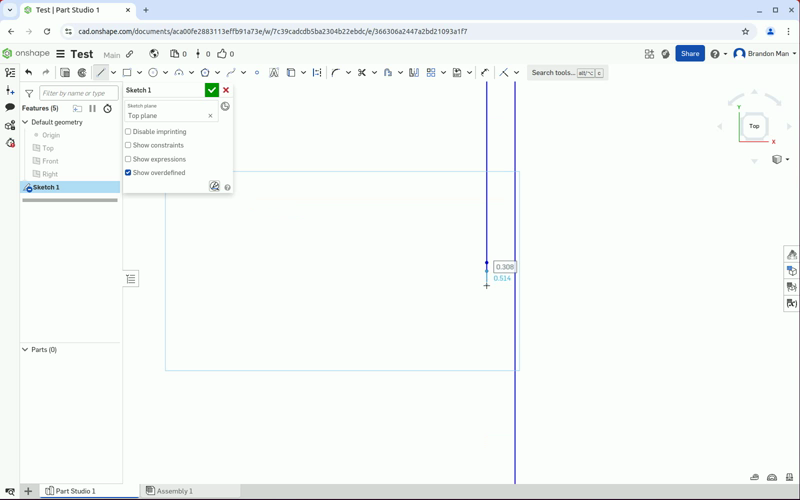
scroll(6)
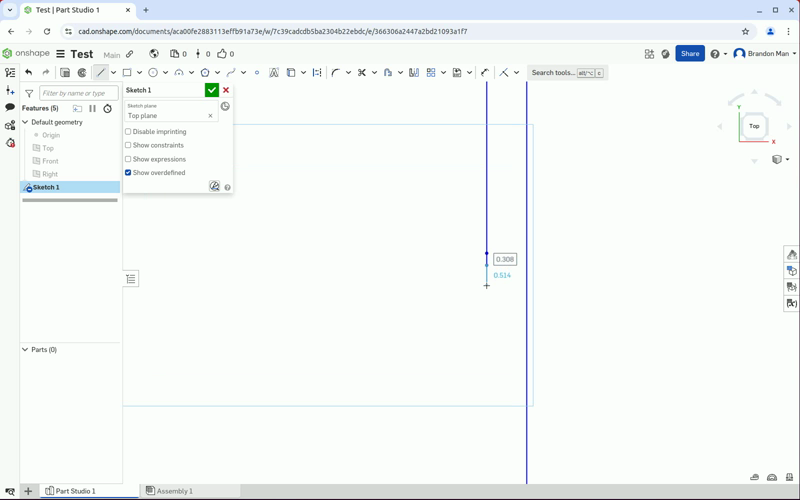
scroll(6)
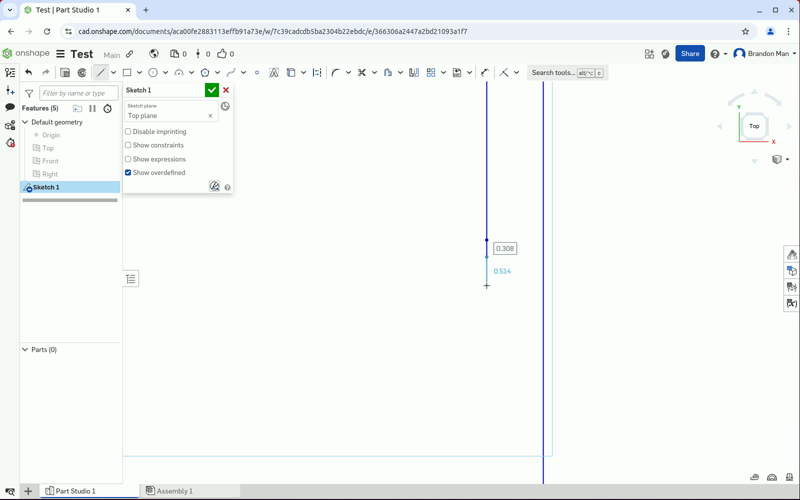
click(486, 285)
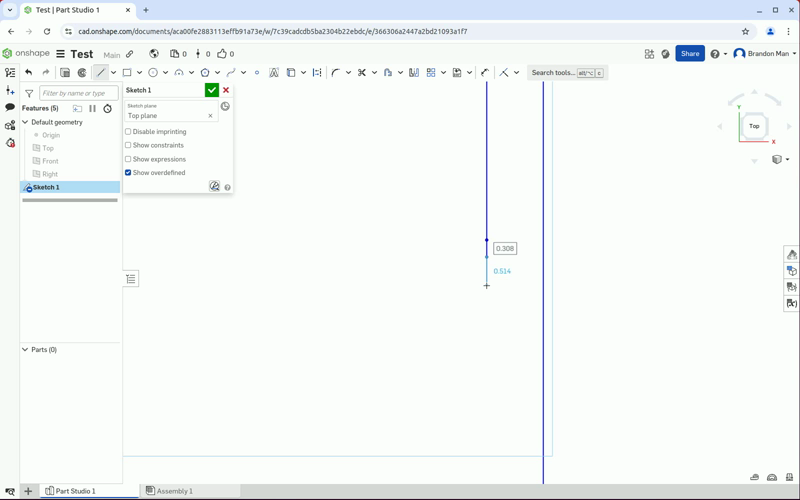
scroll(-6)
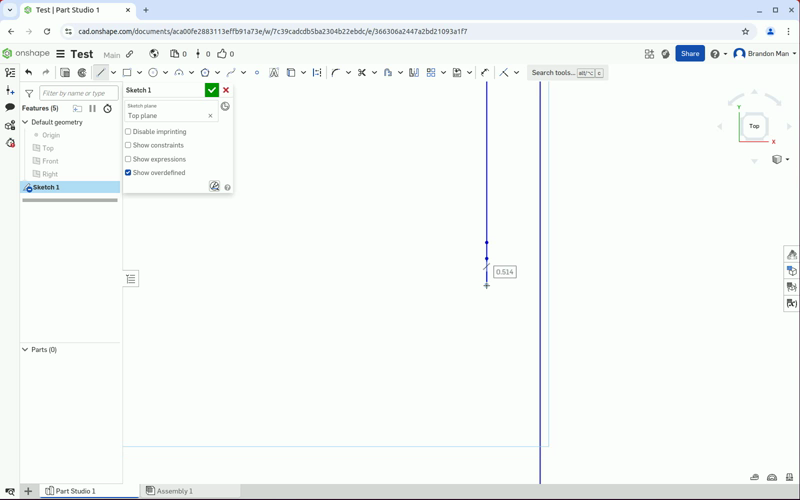
scroll(-6)
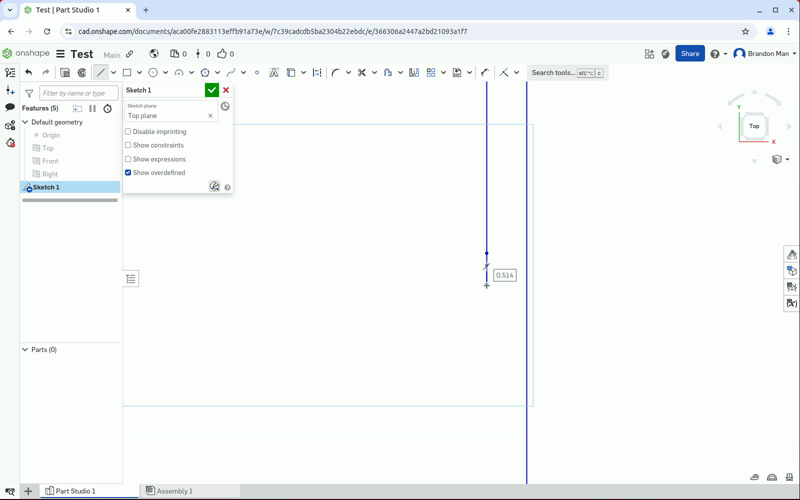
scroll(-6)
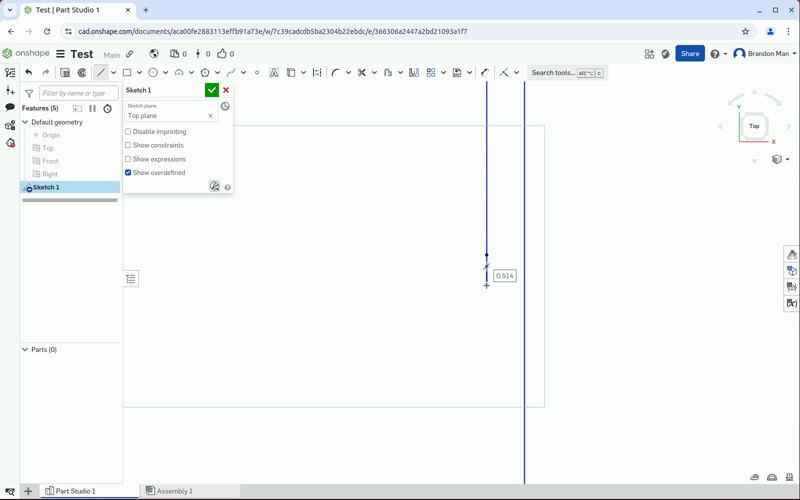
scroll(-6)
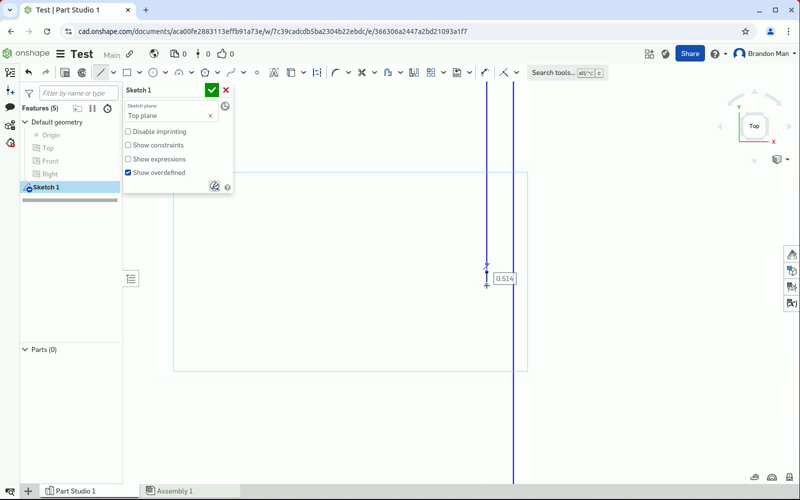
scroll(-6)
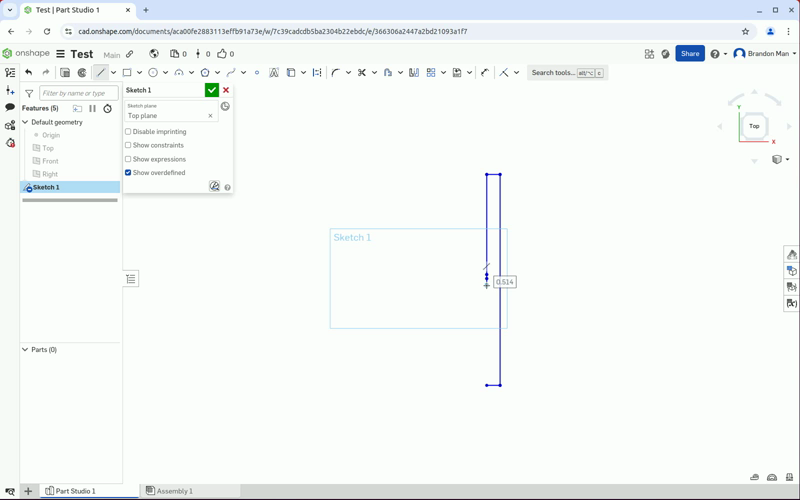
scroll(-6)
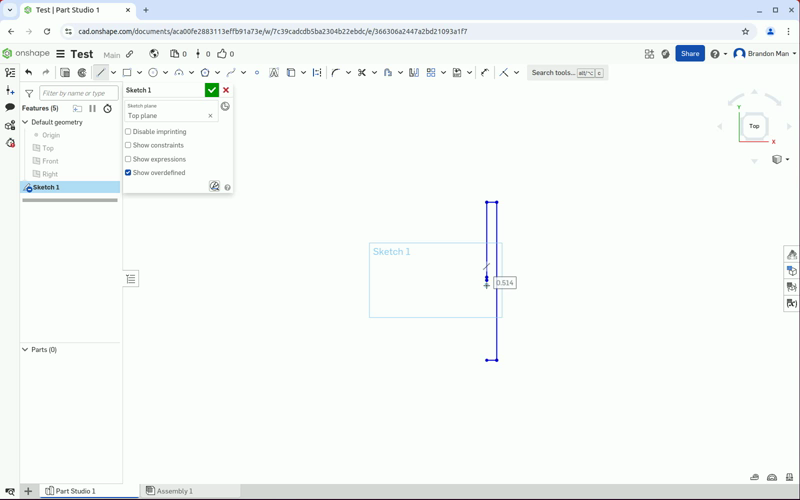
scroll(-6)
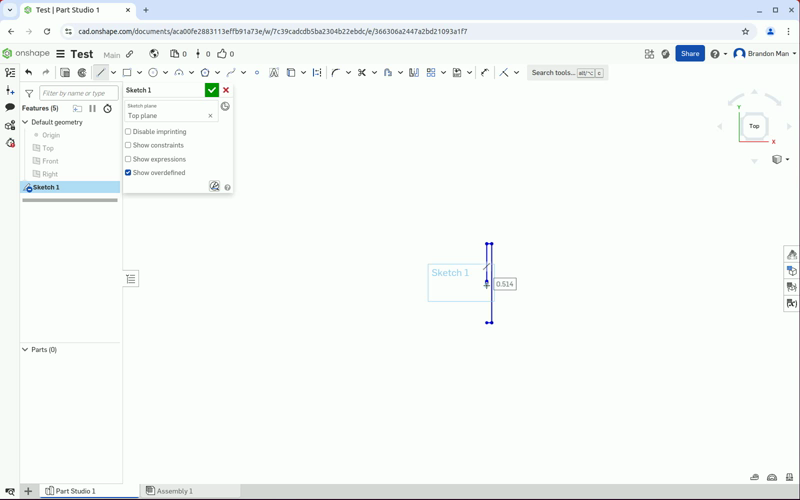
key_up(shift)
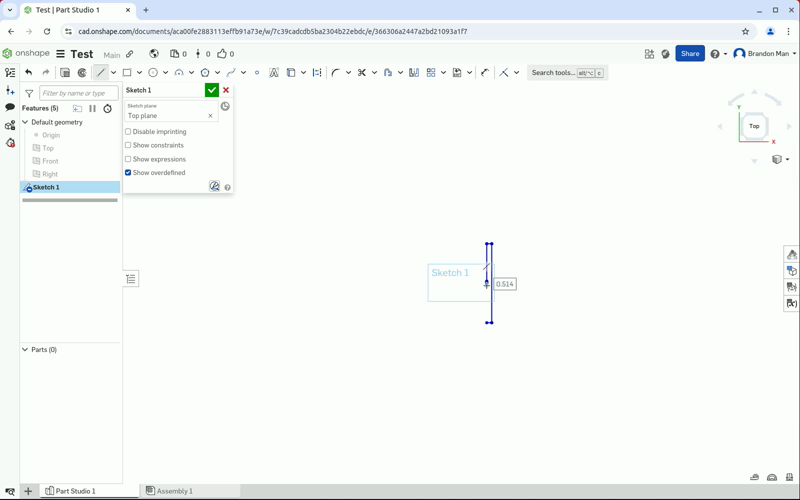
mouse_move(516, 285)
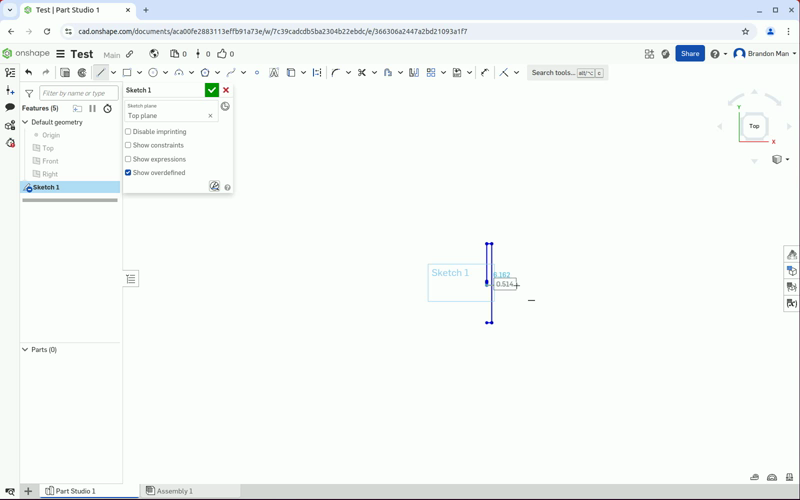
key_down(shift)
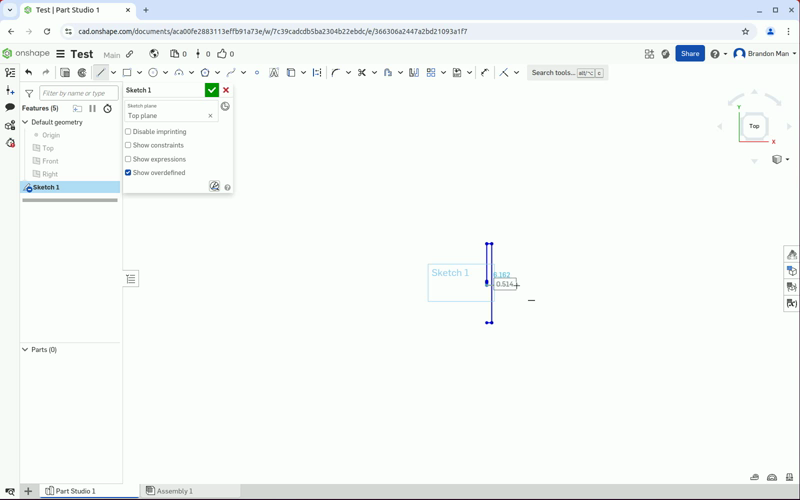
mouse_move(486, 322)
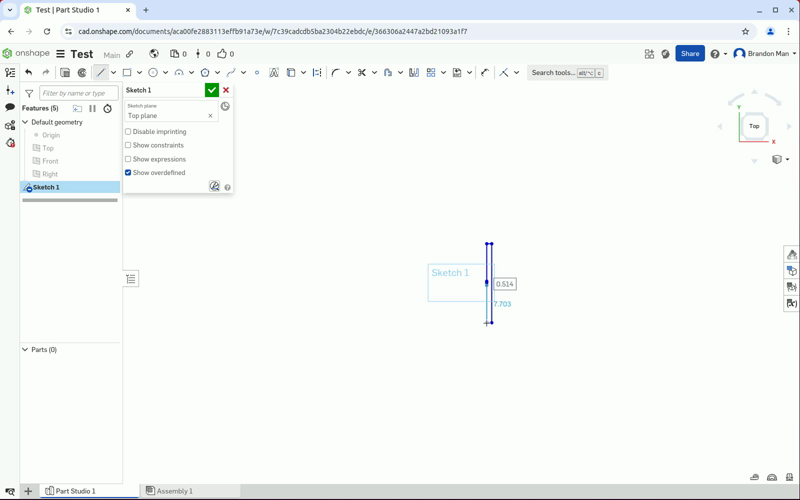
key_up(shift)
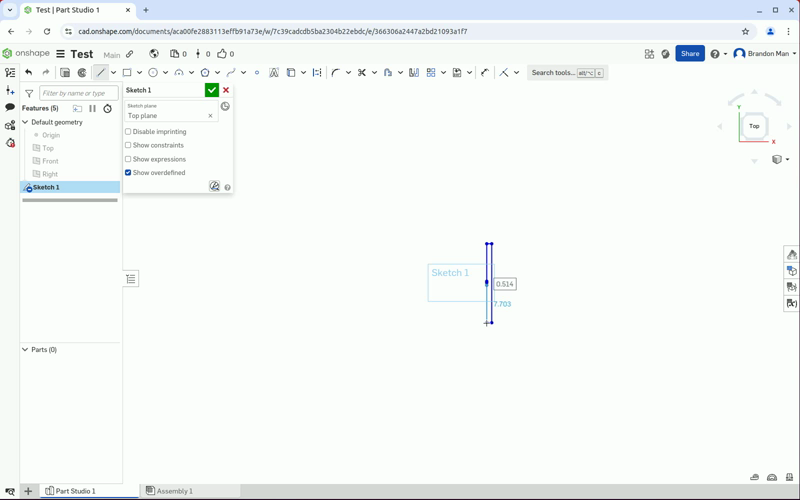
click(486, 322)
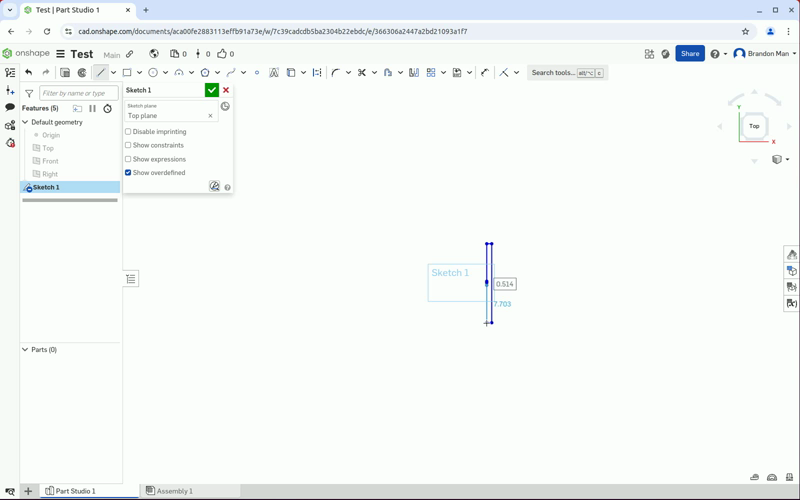
key(esc)
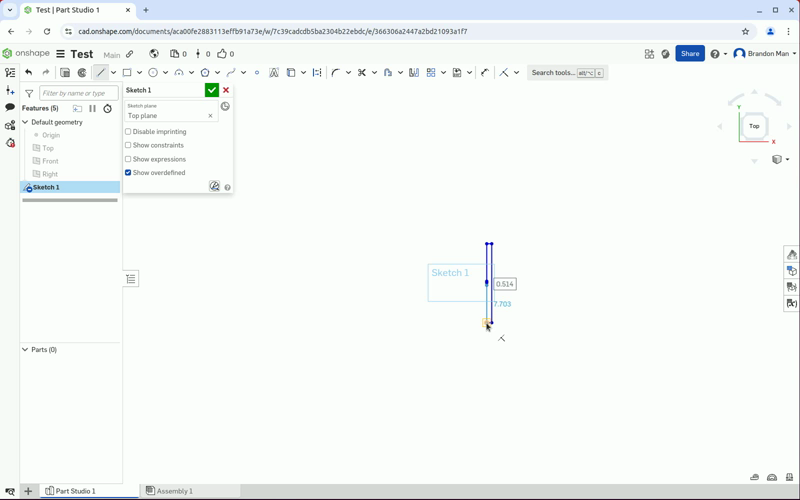
mouse_move(489, 266)
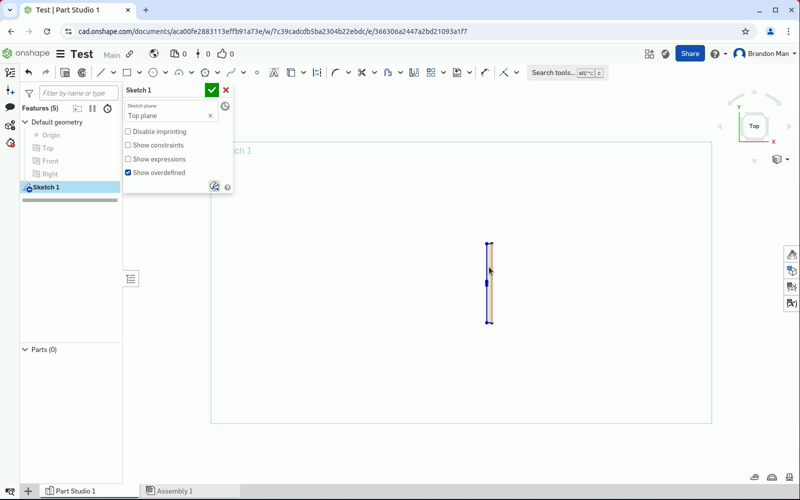
scroll(6)
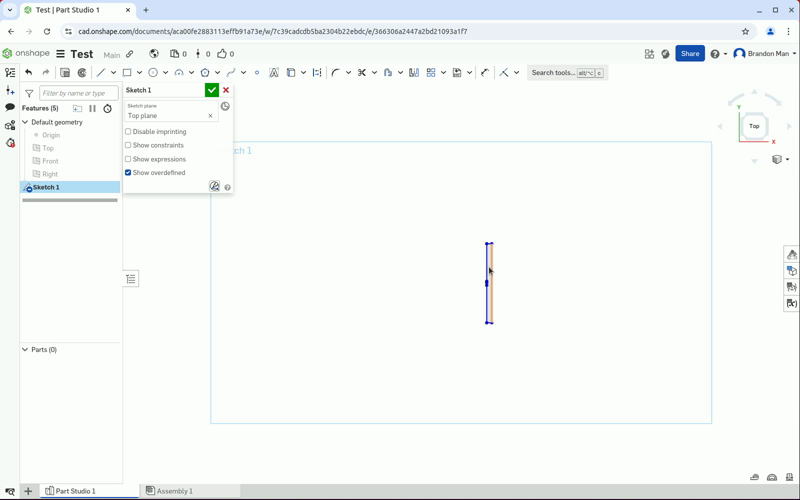
scroll(6)
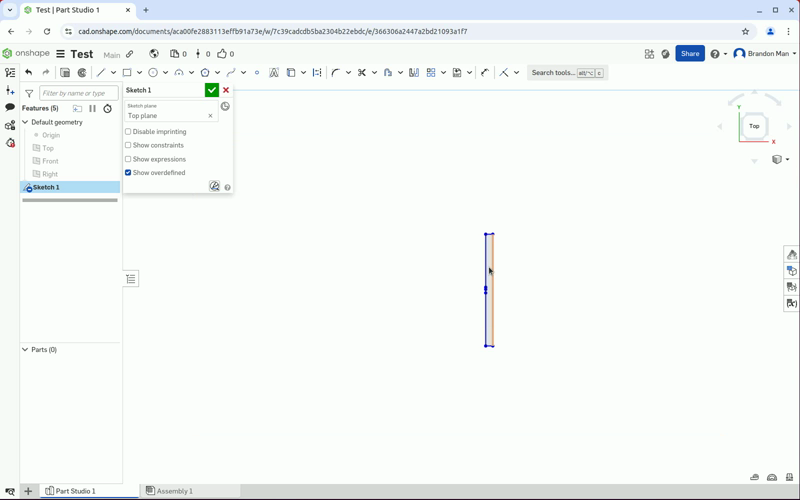
scroll(6)
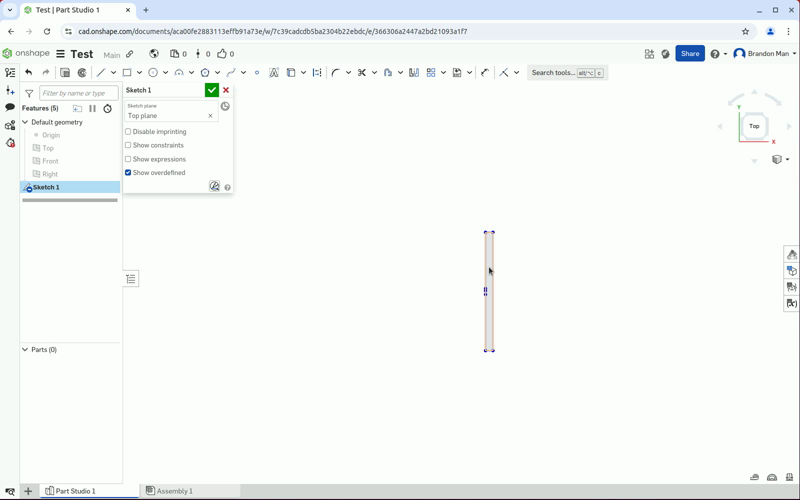
scroll(6)
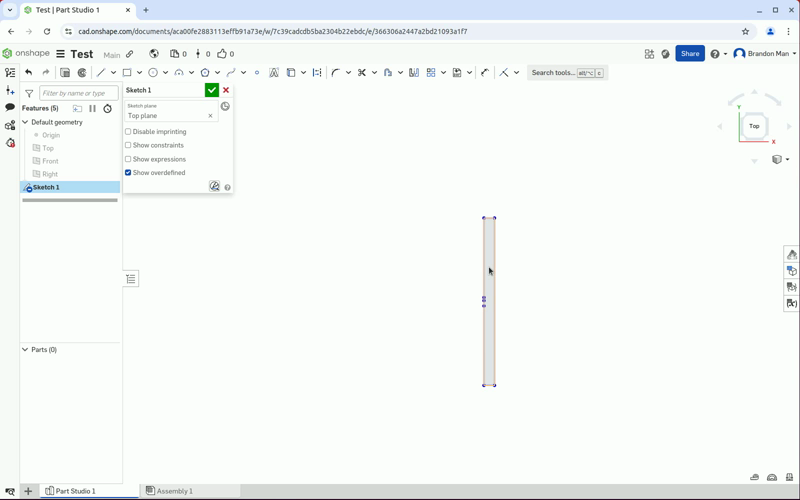
scroll(6)
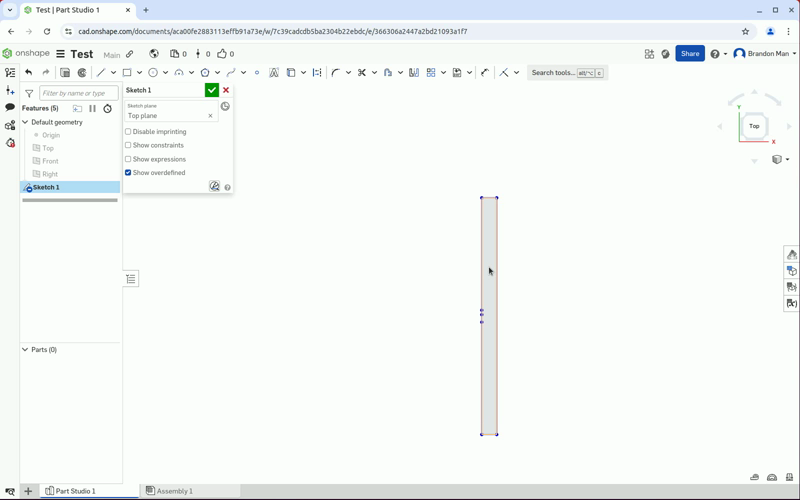
scroll(6)
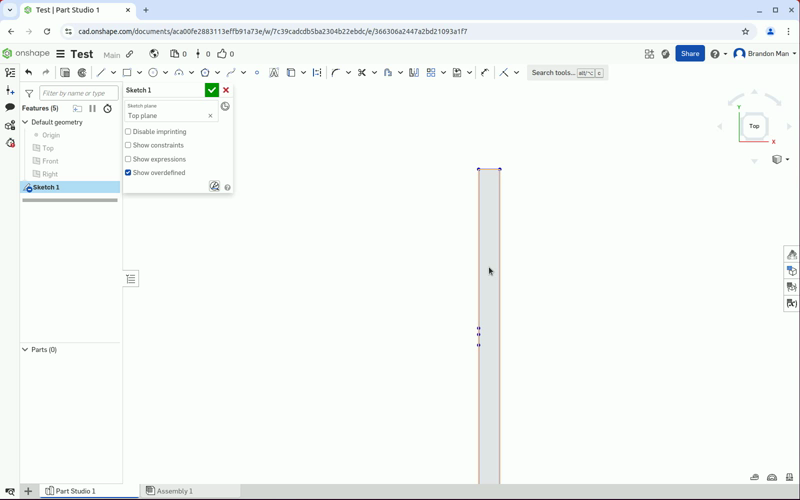
scroll(6)
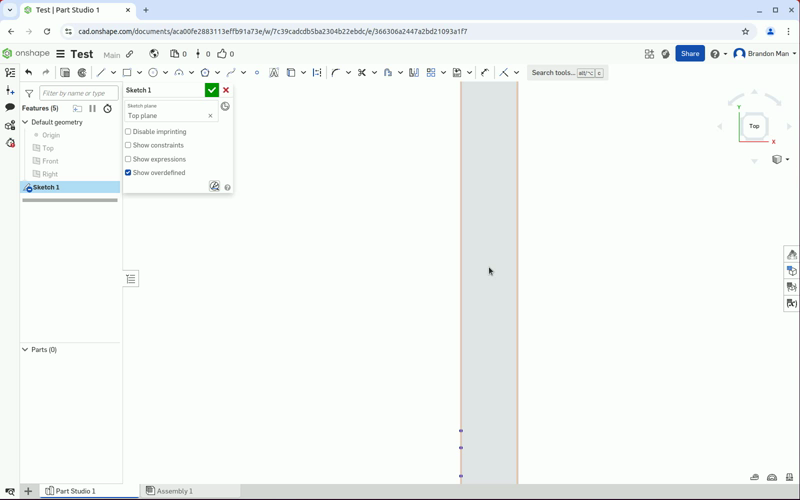
click(489, 266)
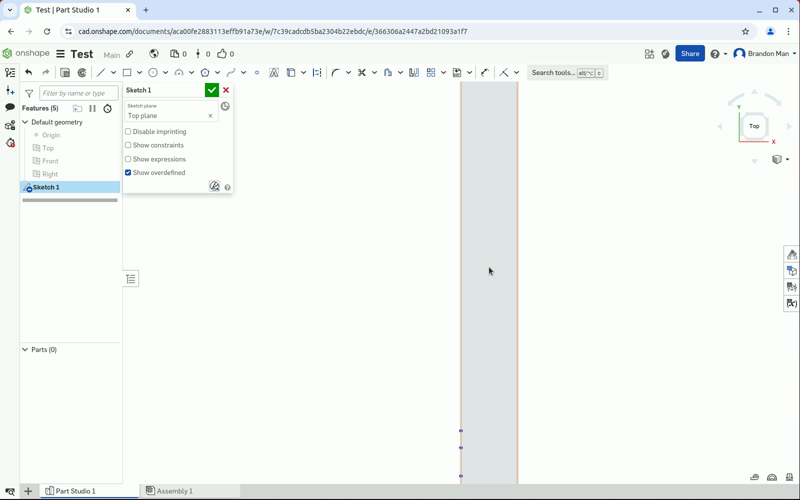
scroll(-6)
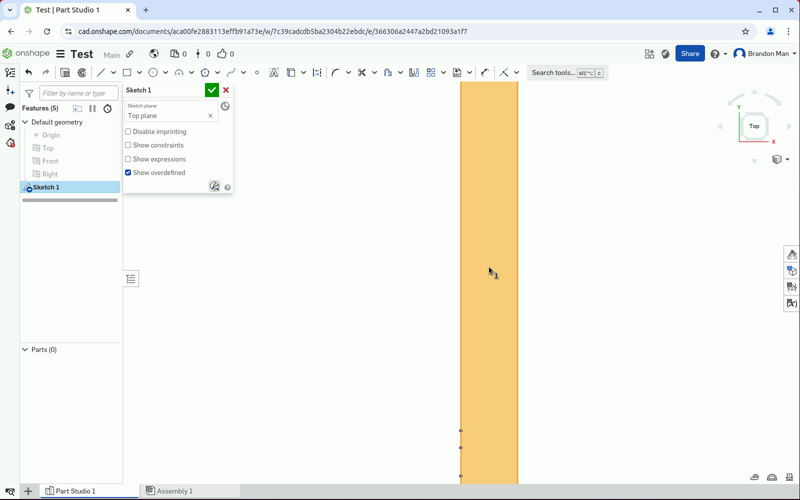
scroll(-6)
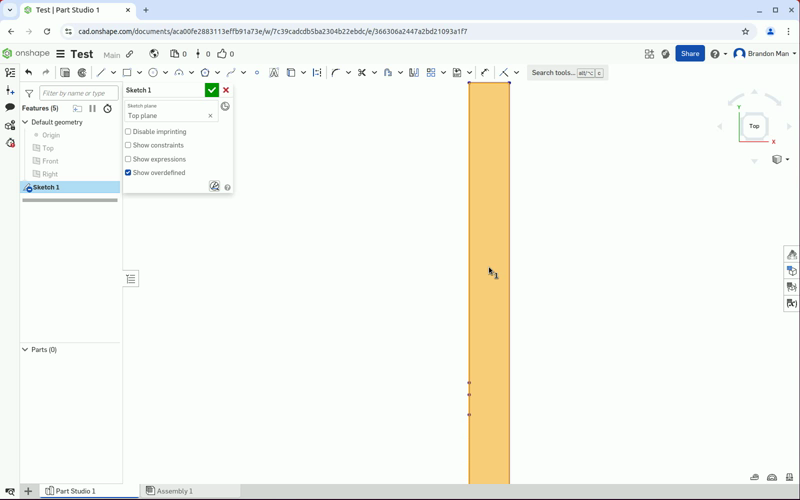
scroll(-6)
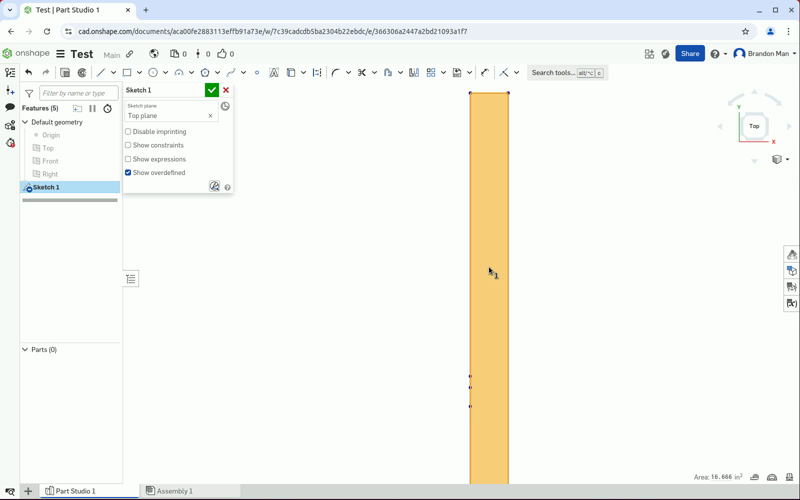
scroll(-6)
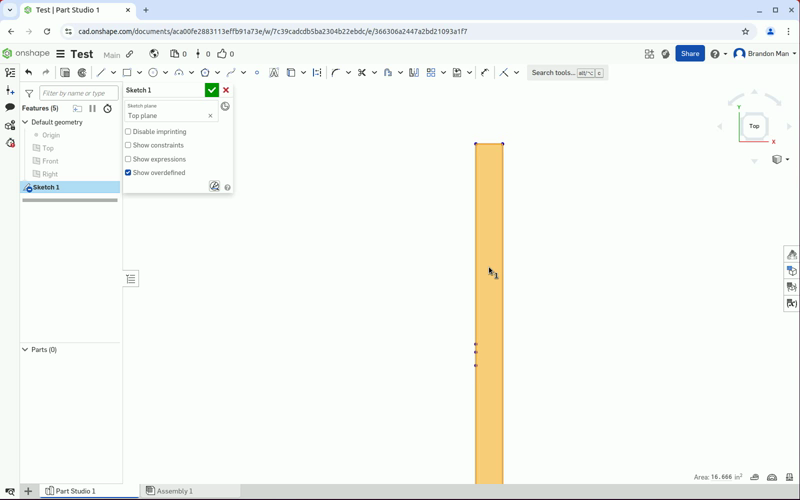
scroll(-6)
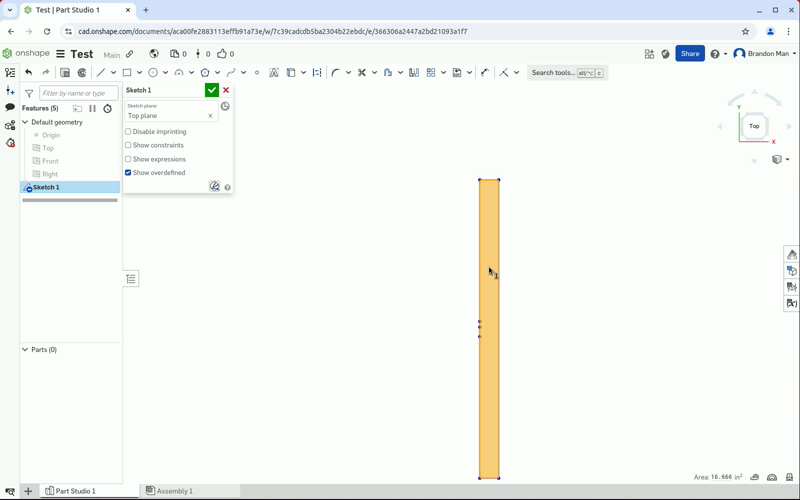
scroll(-6)
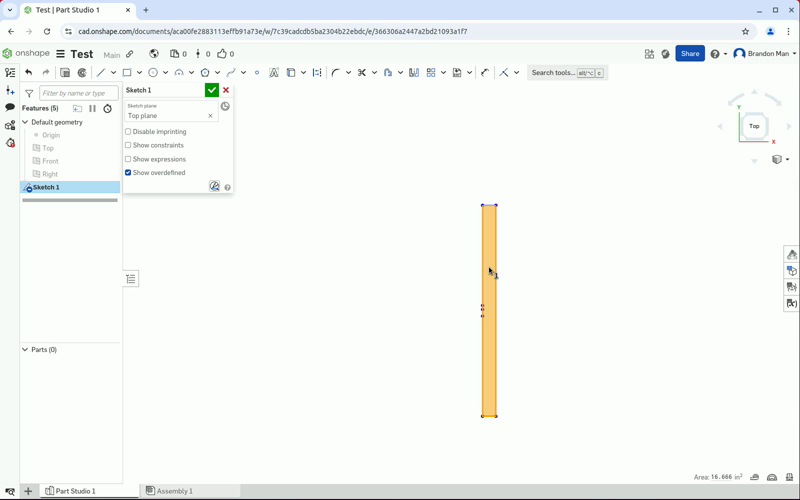
scroll(-6)
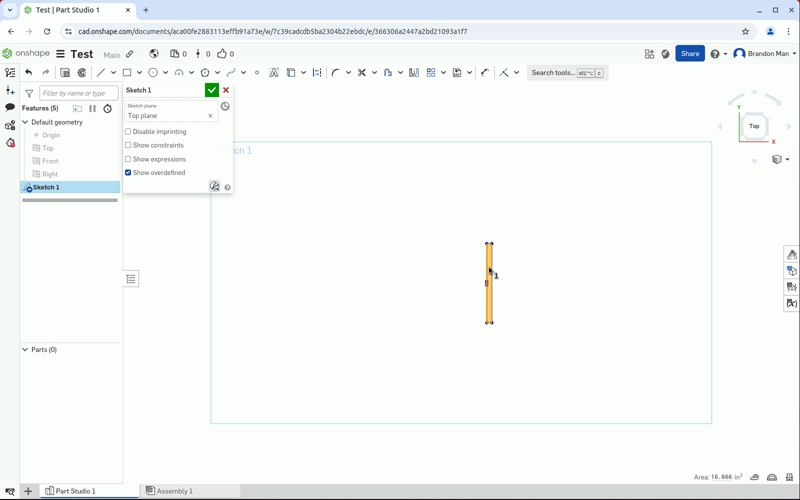
mouse_move(73, 352)
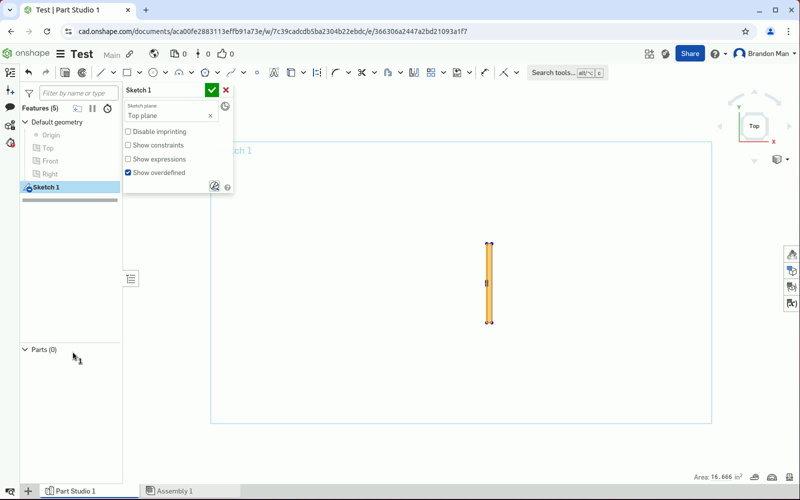
key(shift+y)
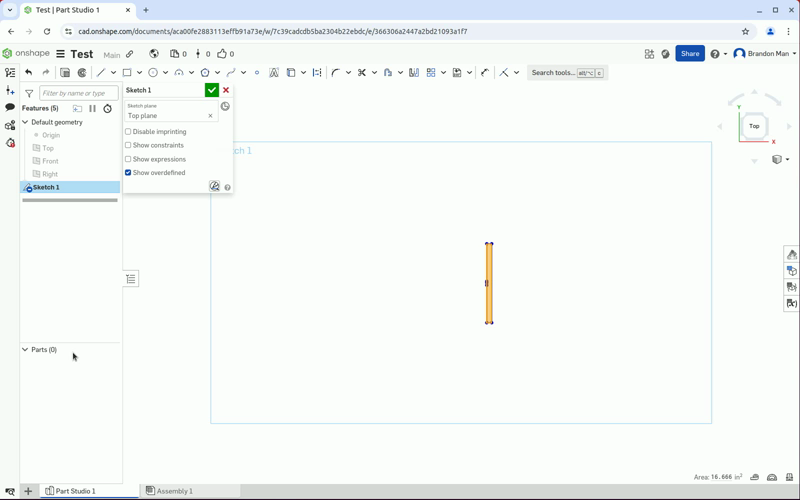
key(shift+e)
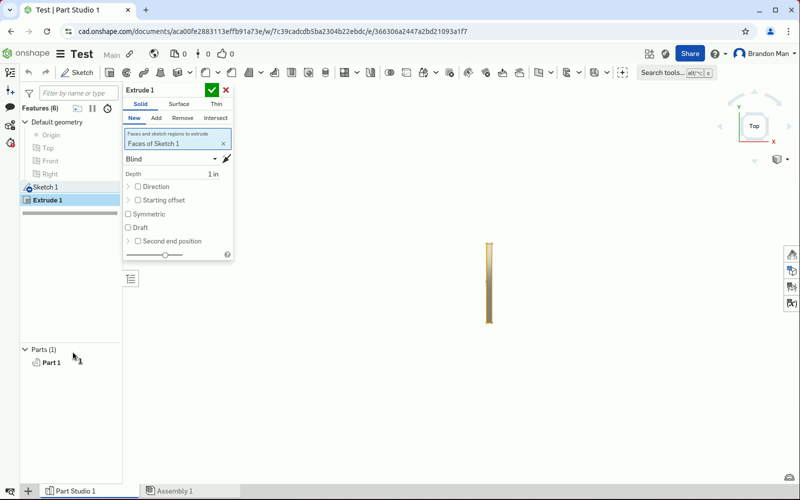
mouse_move(143, 106)
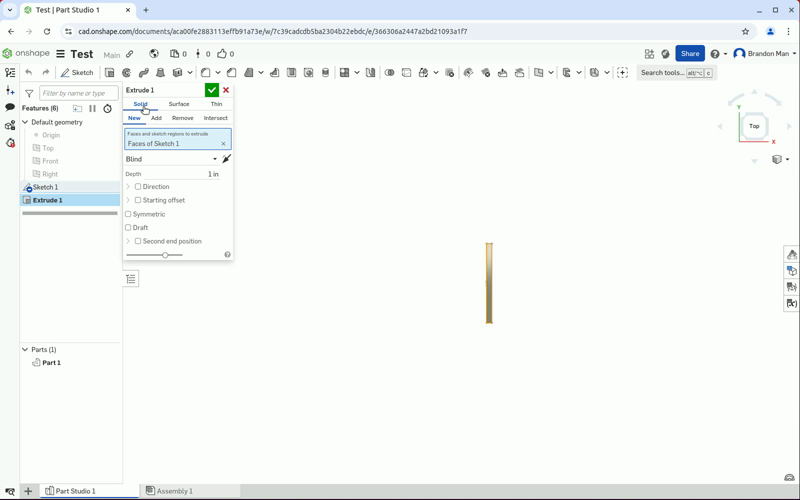
click(143, 106)
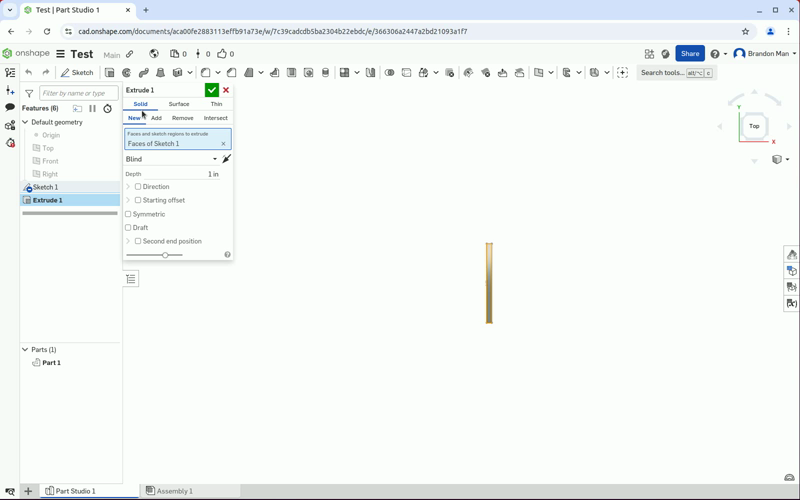
mouse_move(137, 120)
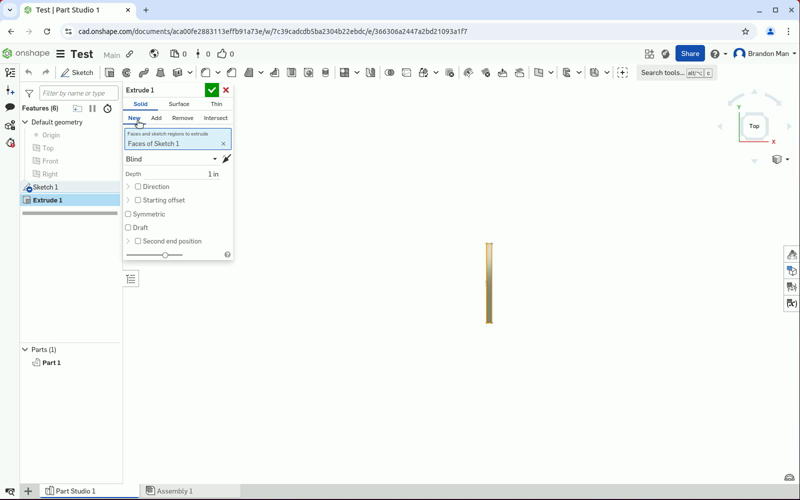
click(137, 120)
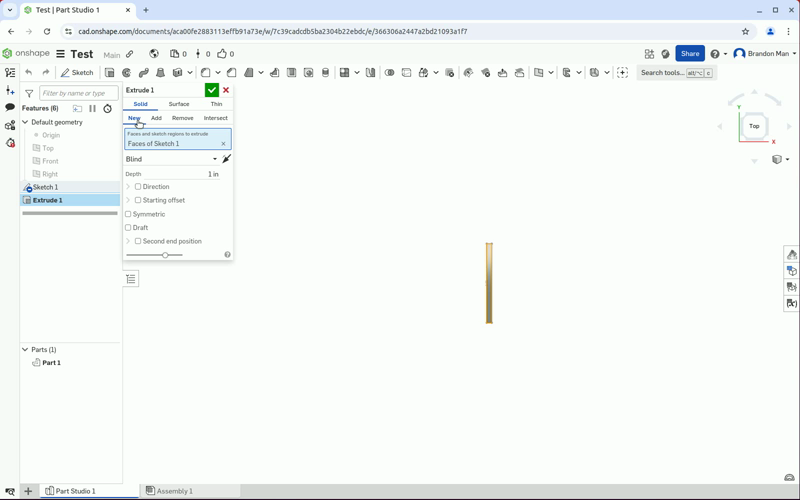
key(tab, 4)
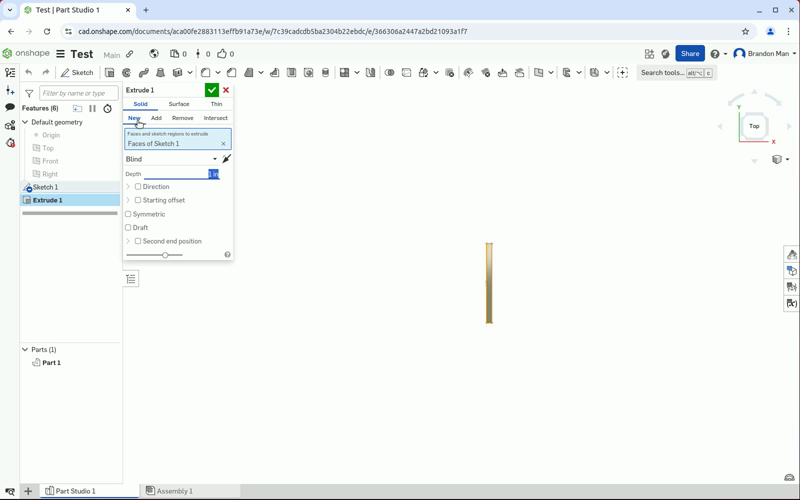
text(0.963)
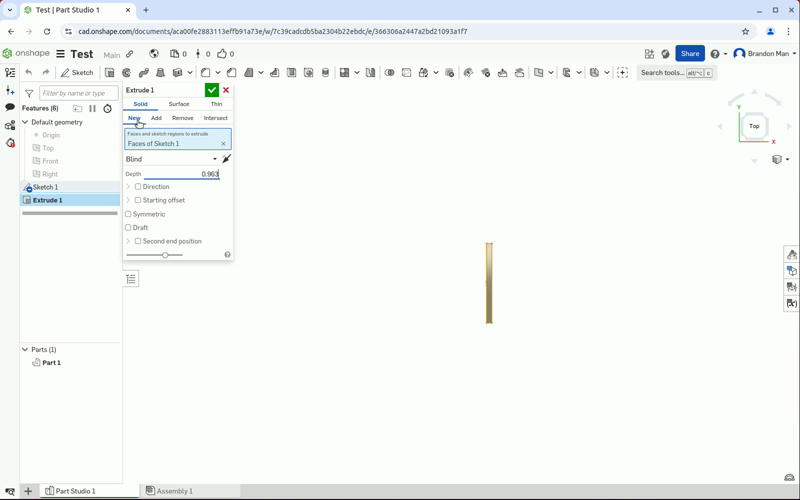
key(enter)
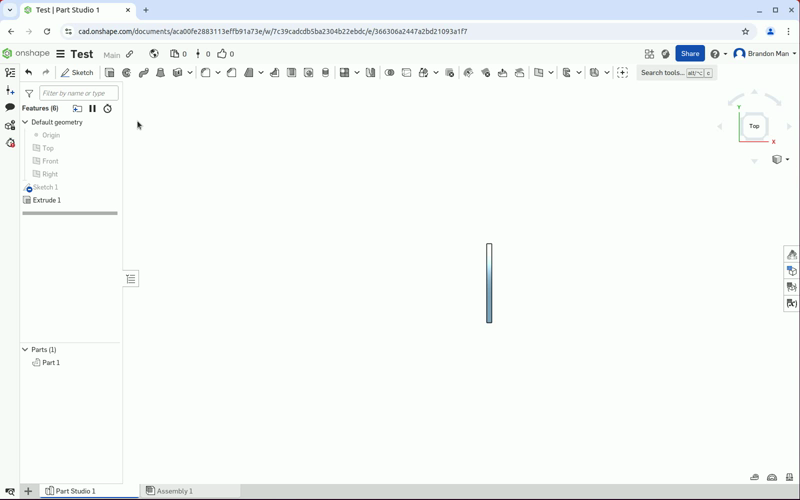
key(shift+h)
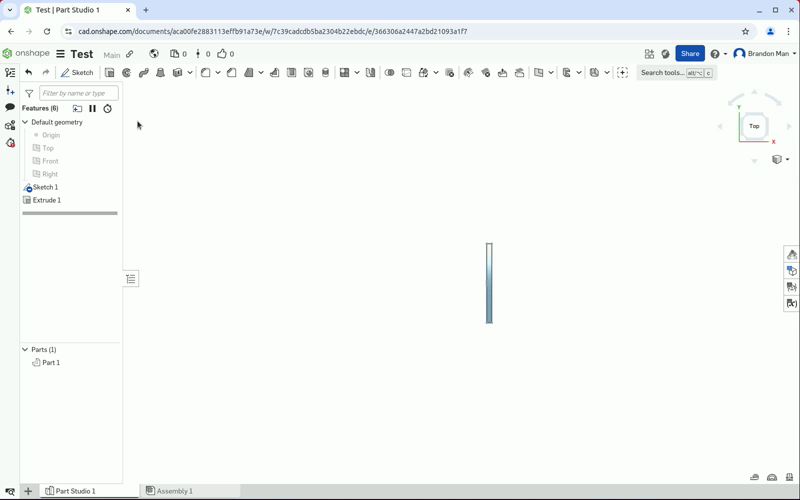
key(shift+h)
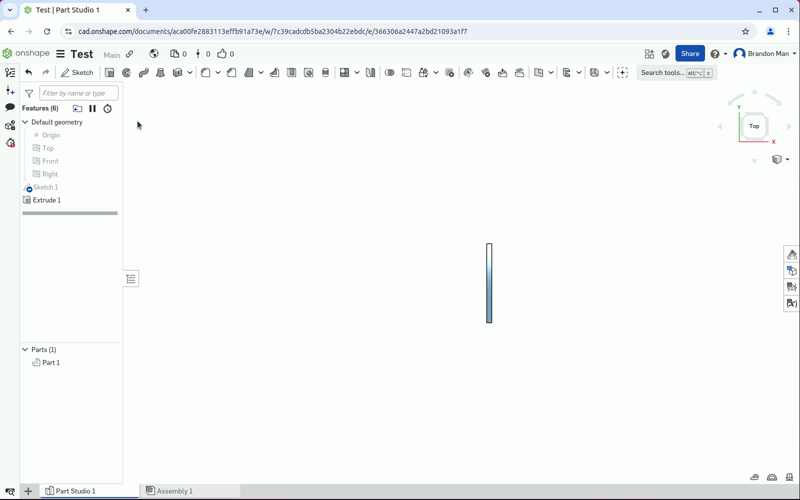
mouse_move(73, 189)
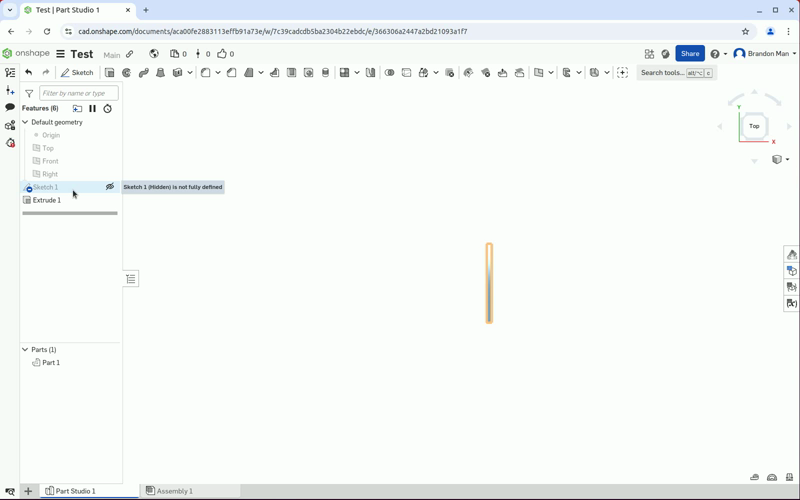
click(73, 189)
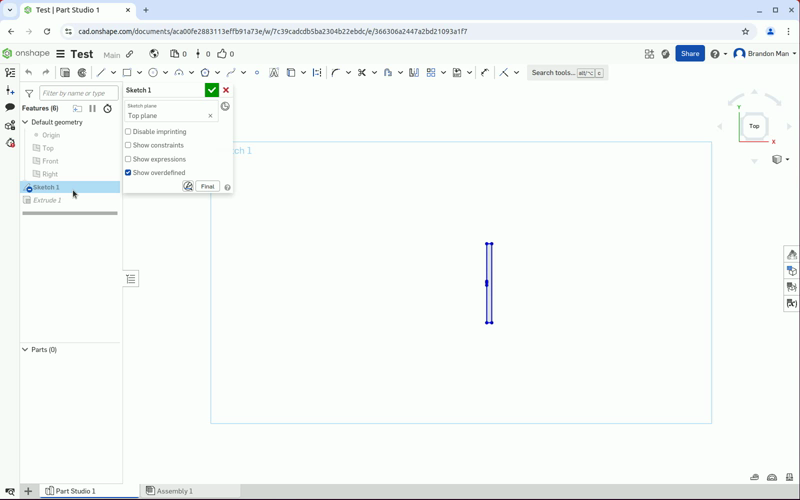
mouse_move(229, 92)
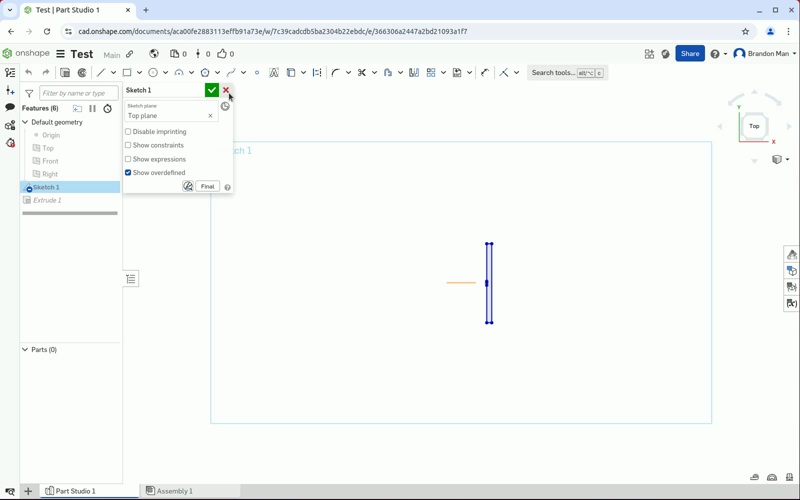
click(229, 92)
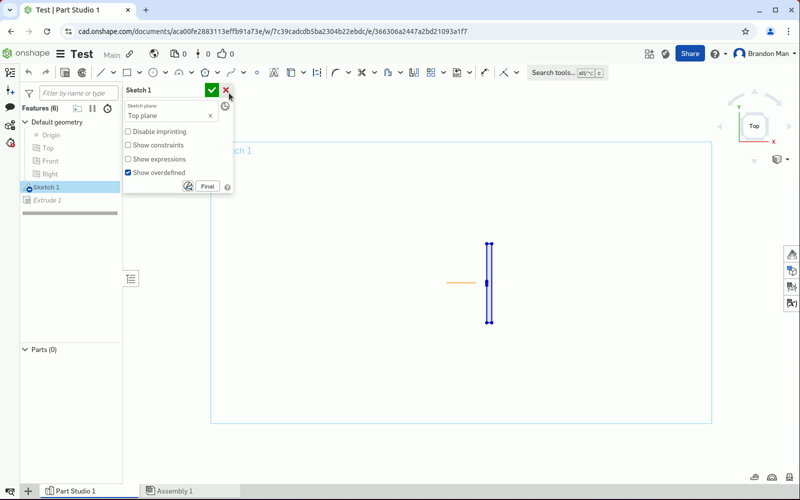
key(shift+s)
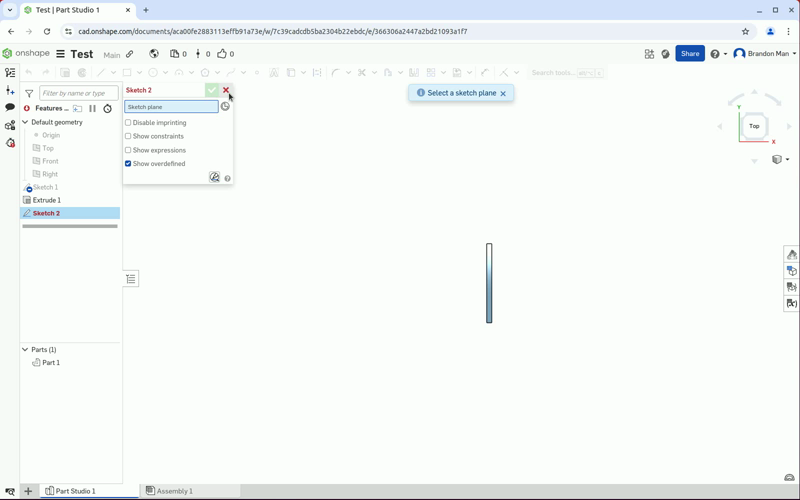
mouse_move(73, 150)
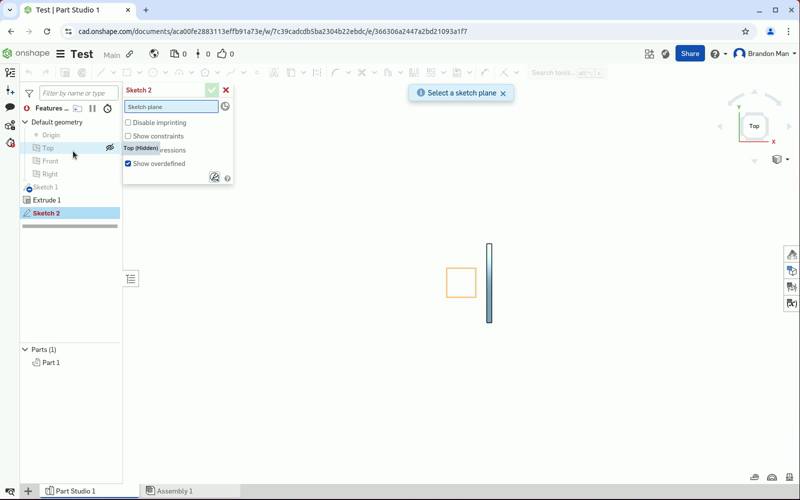
click(73, 150)
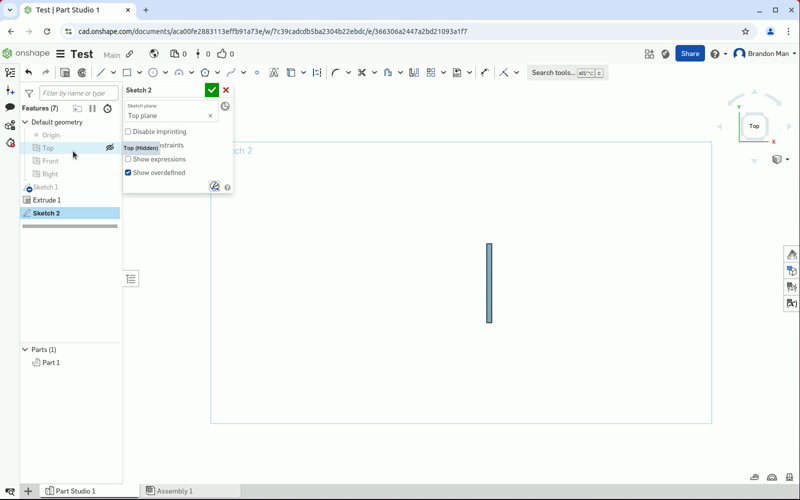
mouse_move(73, 352)
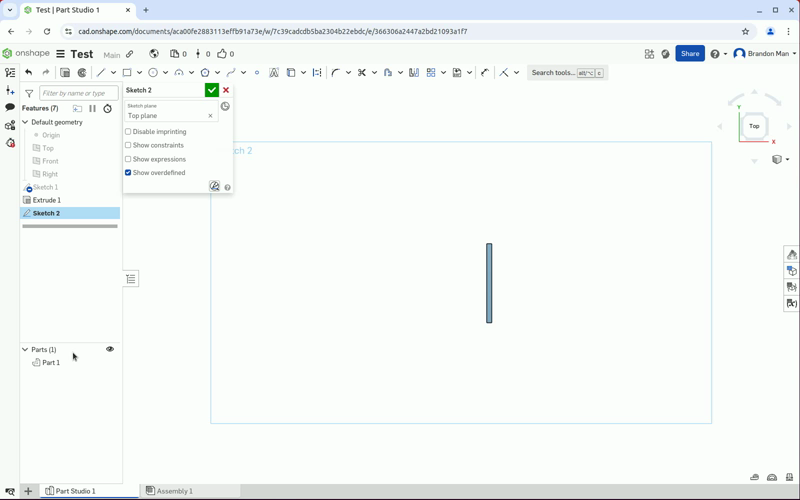
key(y)
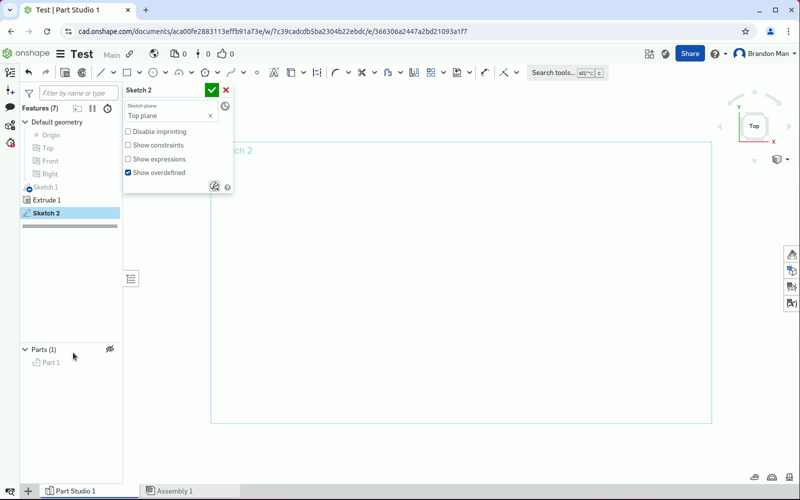
key(l)
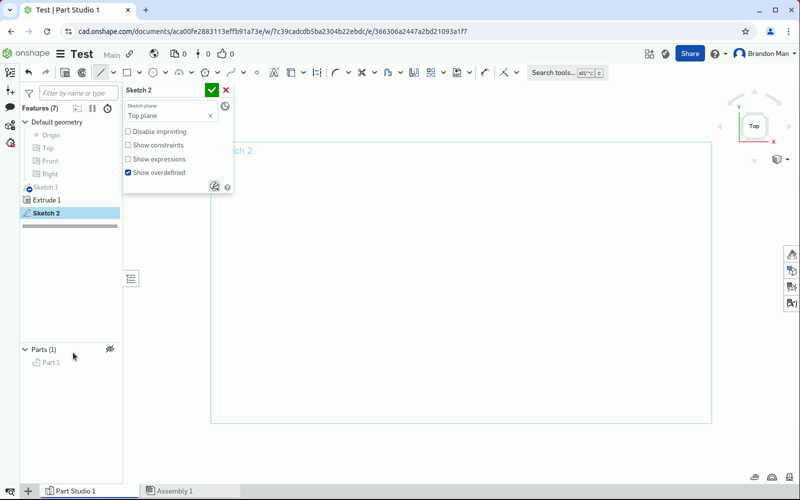
key_down(shift)
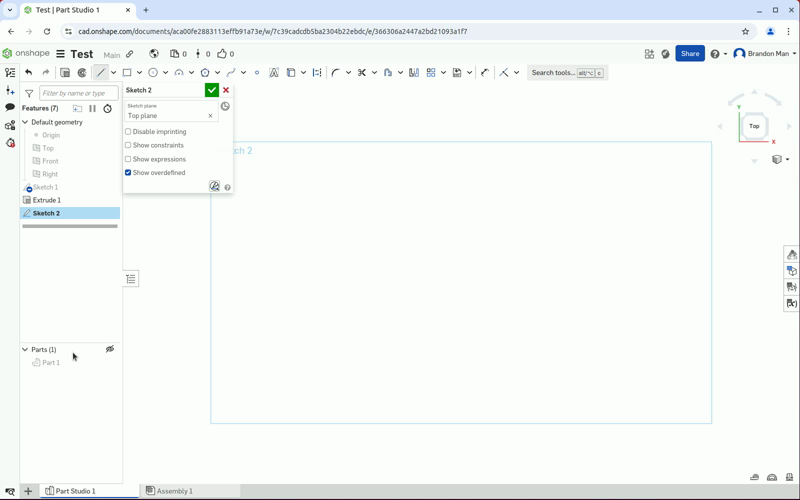
mouse_move(434, 285)
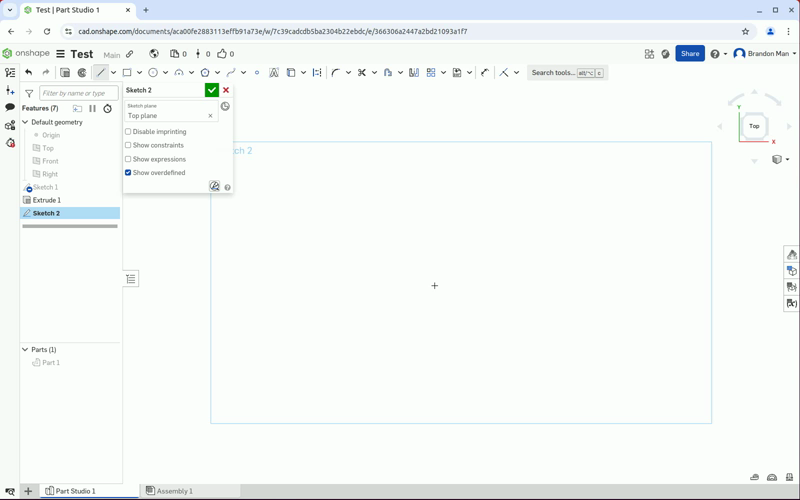
click(434, 285)
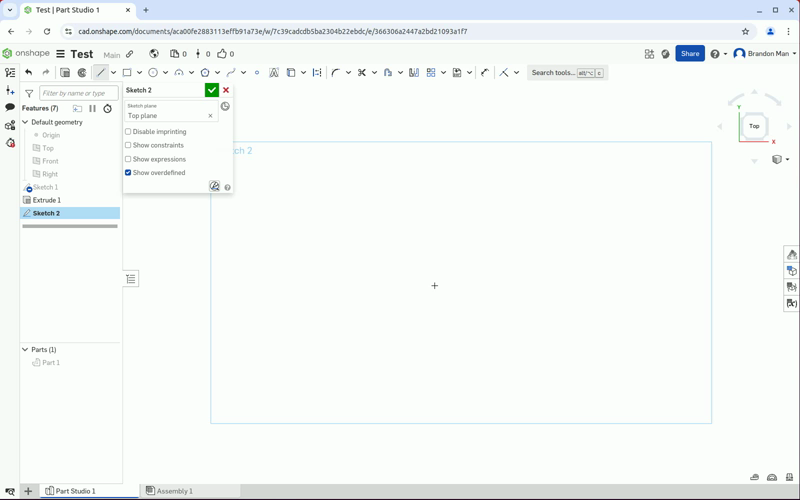
key_up(shift)
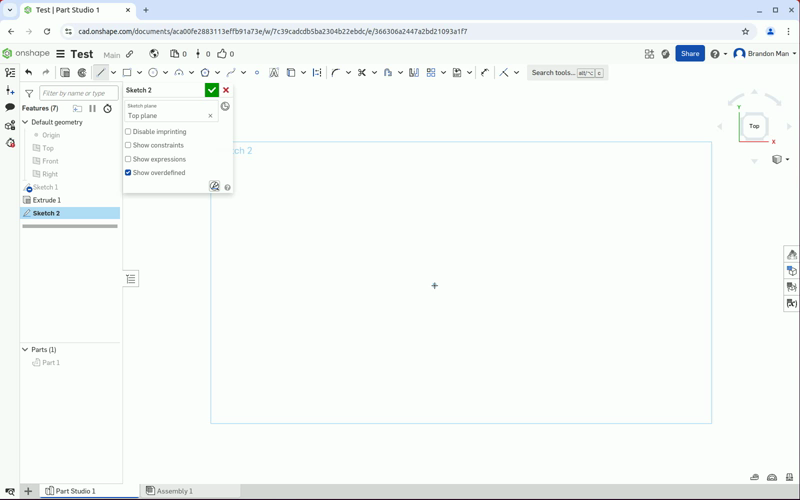
key_down(shift)
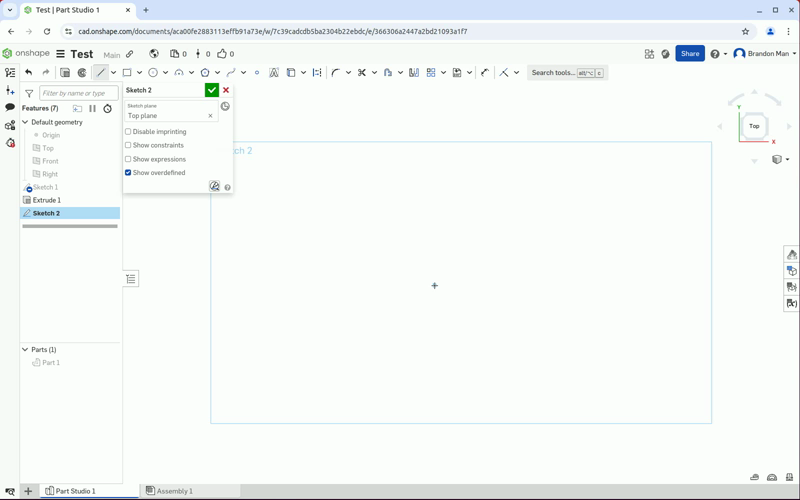
mouse_move(464, 285)
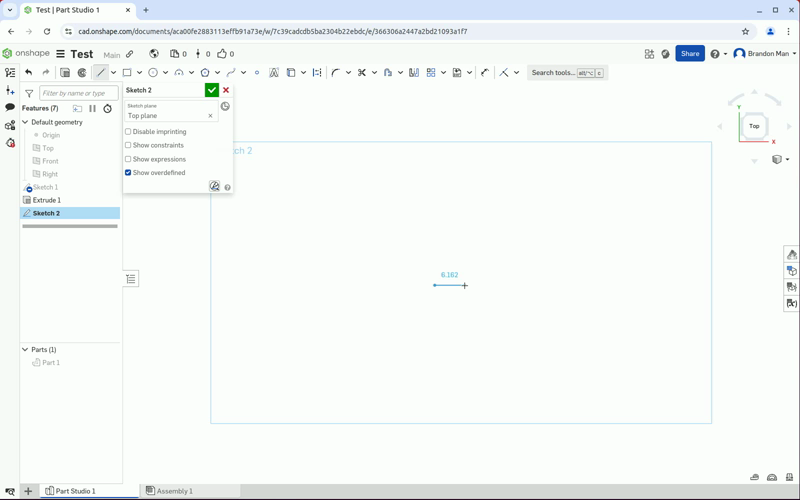
mouse_move(439, 285)
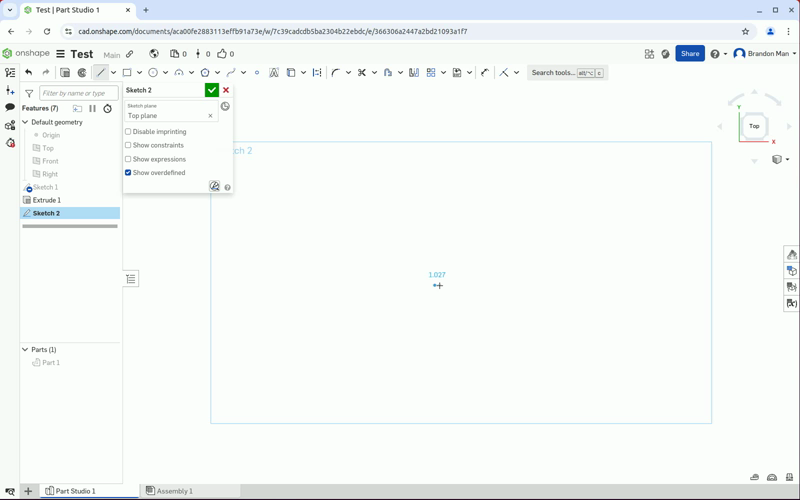
scroll(6)
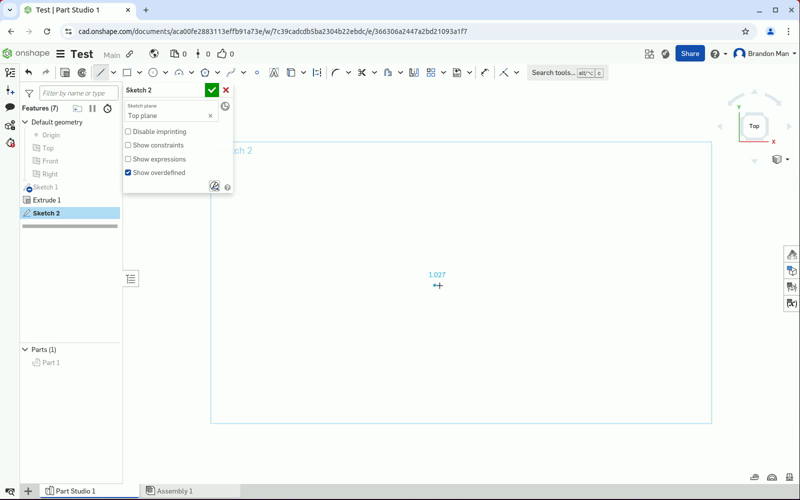
scroll(6)
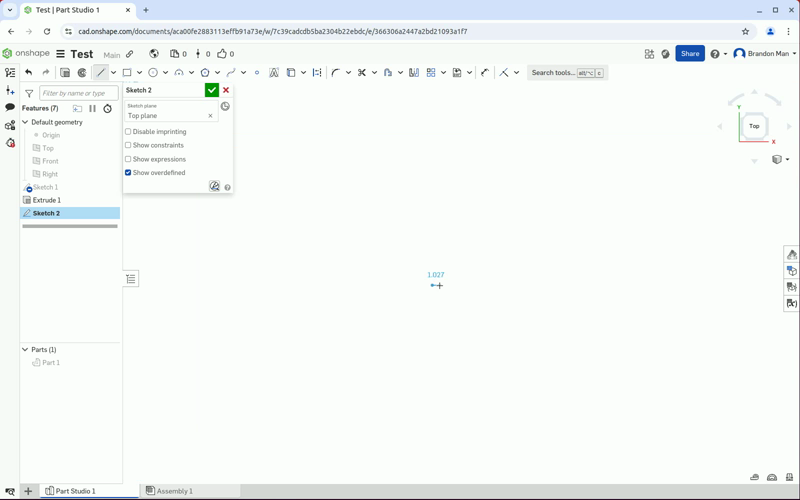
scroll(6)
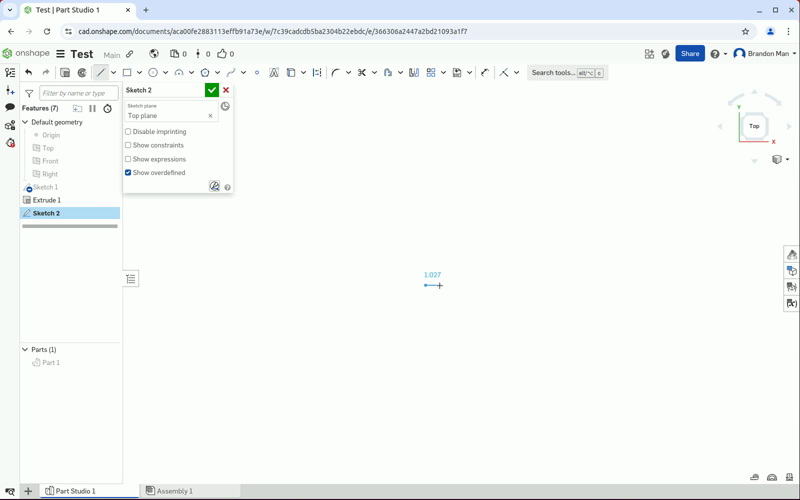
scroll(6)
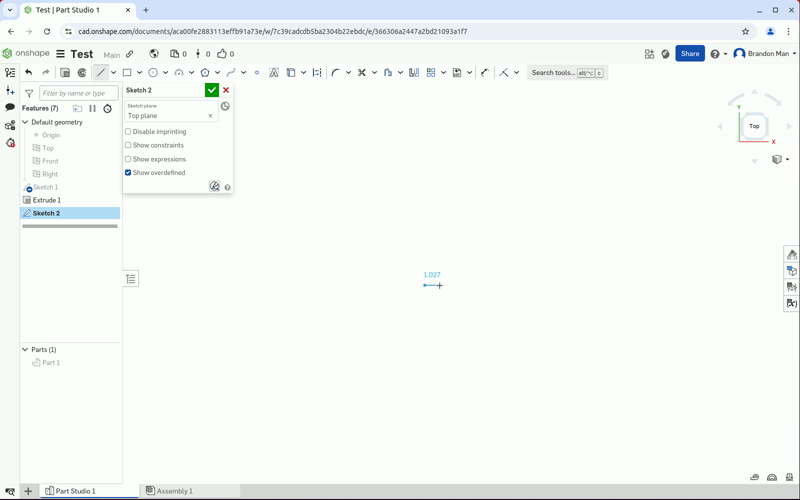
scroll(6)
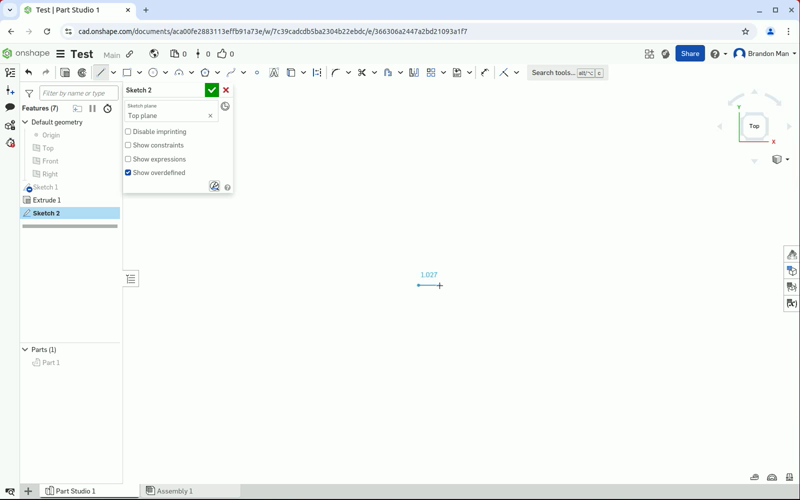
scroll(6)
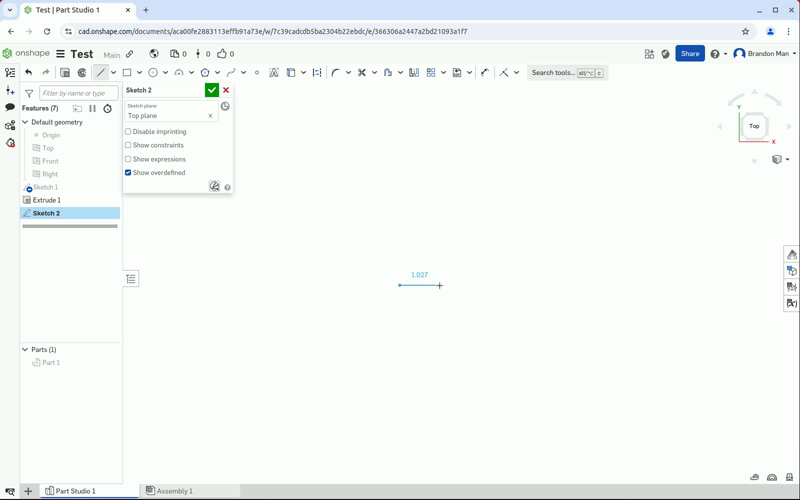
scroll(6)
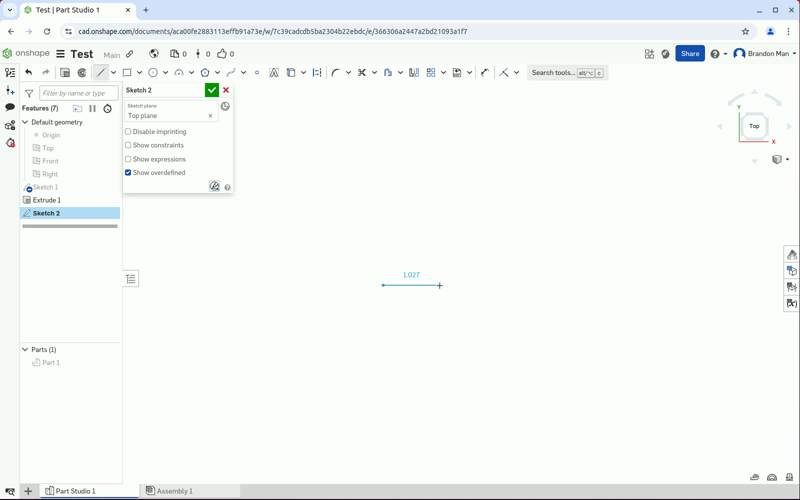
click(439, 285)
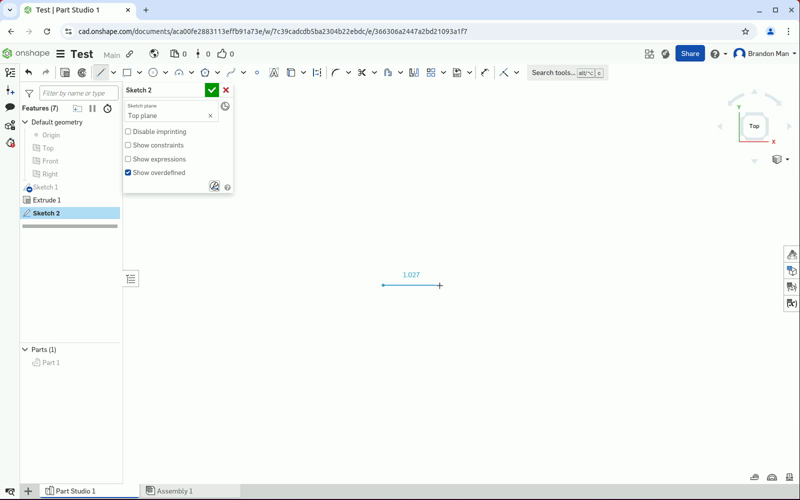
scroll(-6)
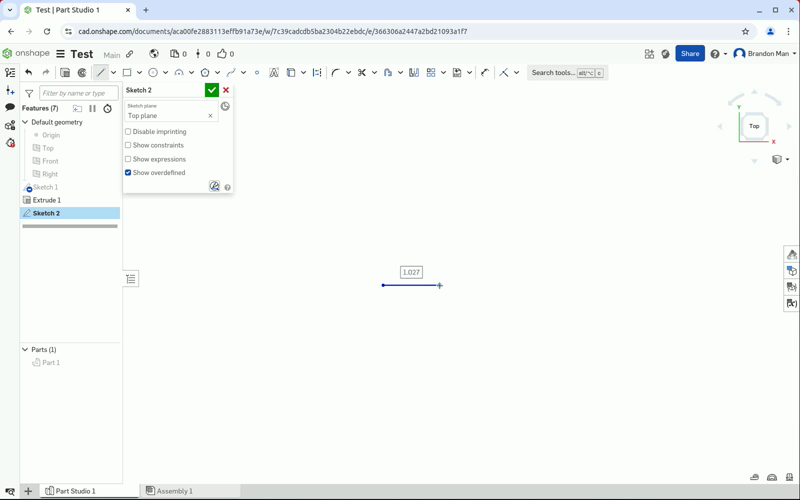
scroll(-6)
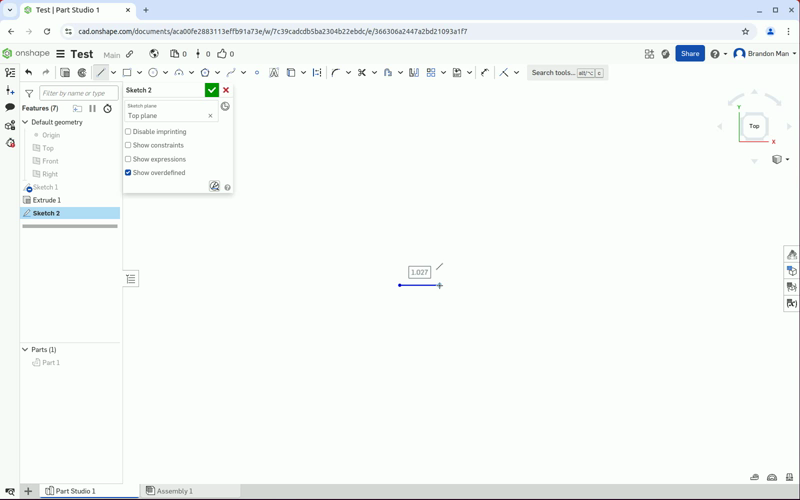
scroll(-6)
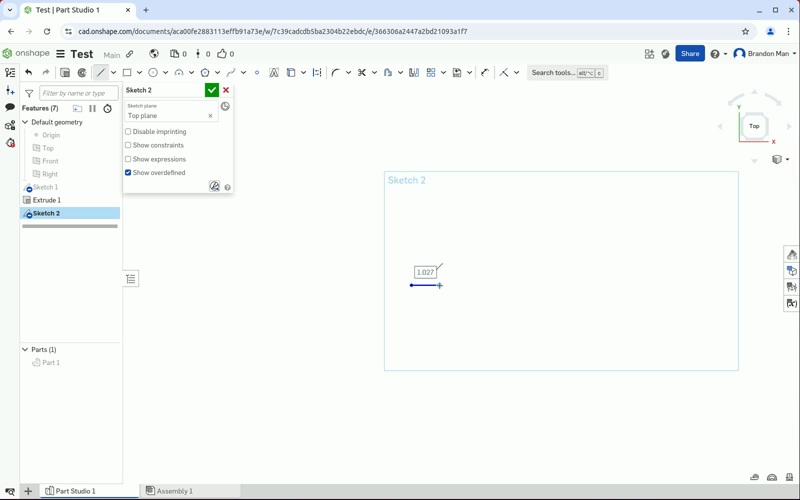
scroll(-6)
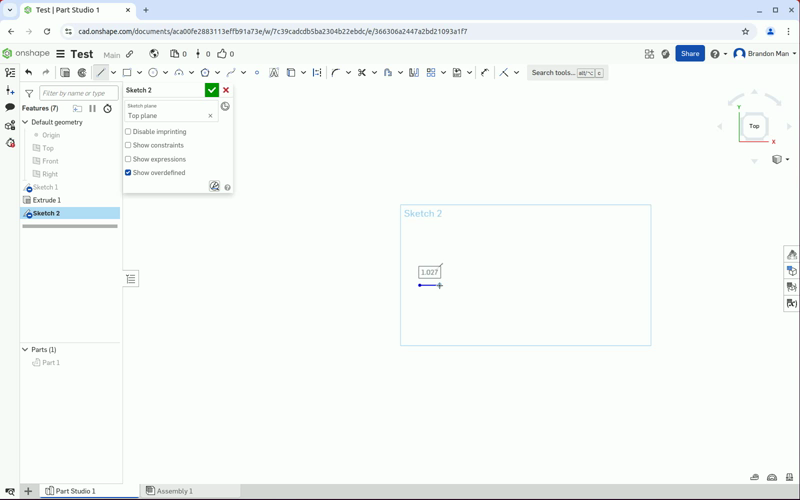
scroll(-6)
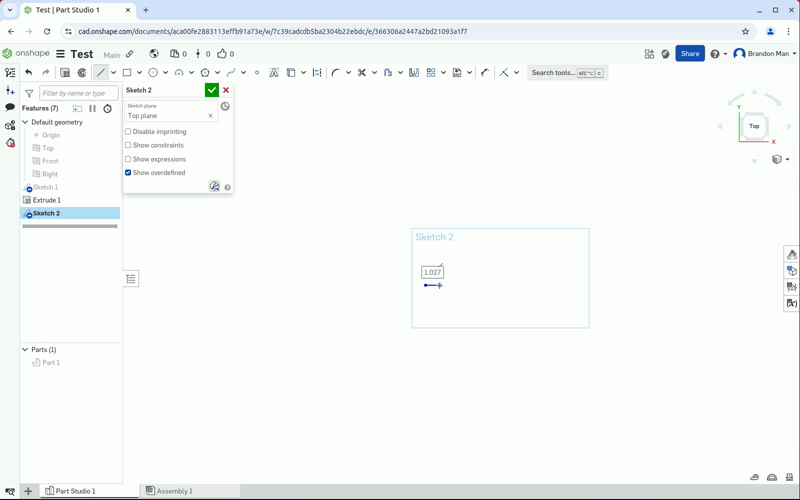
scroll(-6)
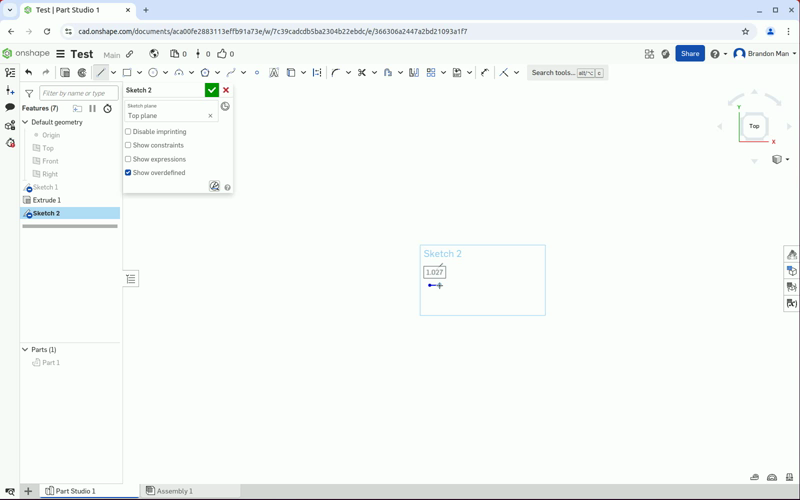
scroll(-6)
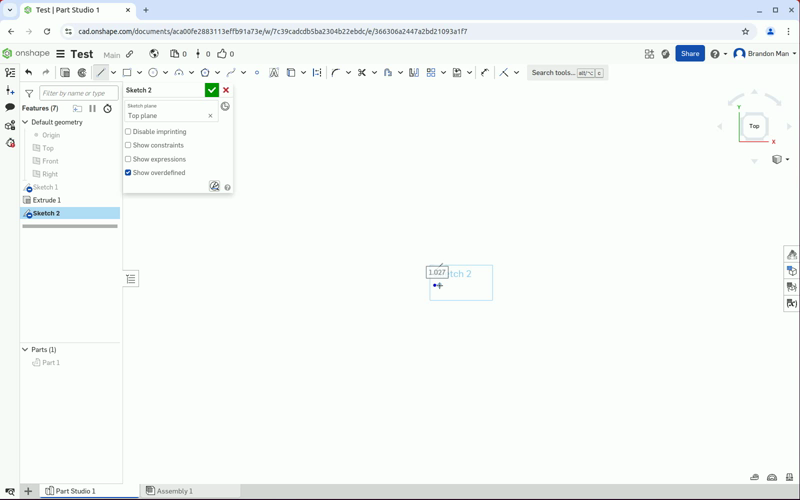
key_up(shift)
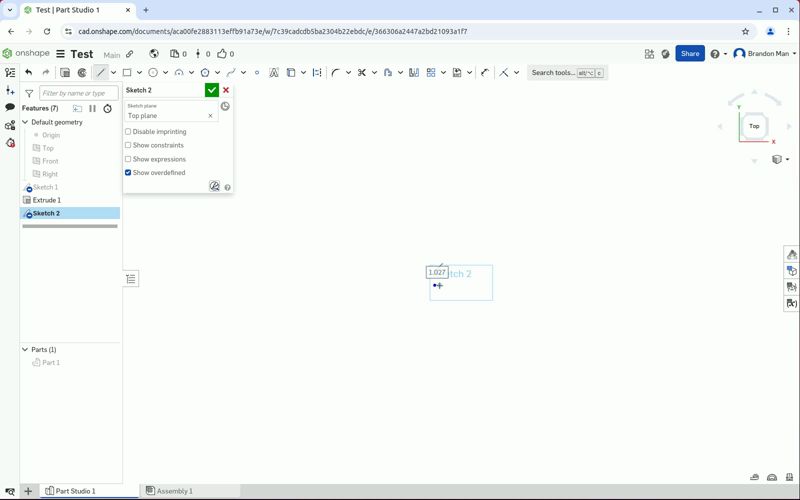
key_down(shift)
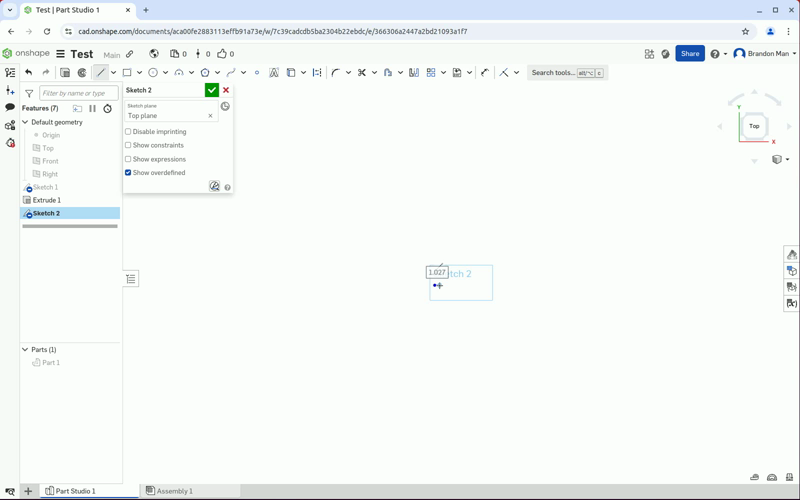
mouse_move(469, 285)
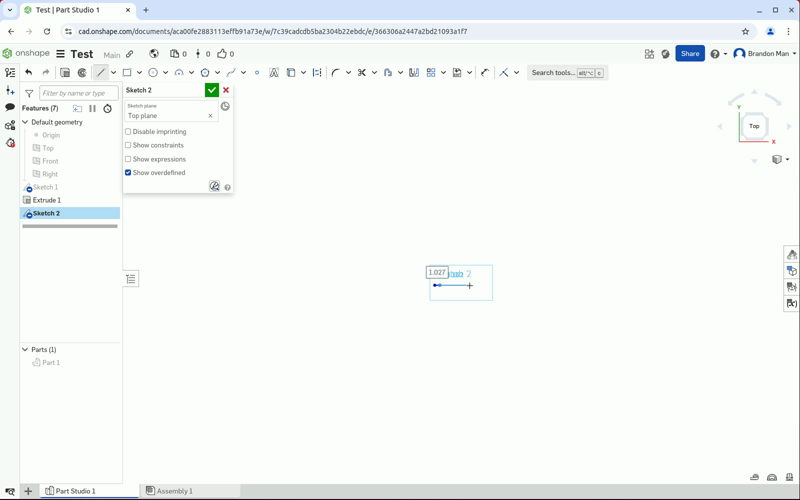
mouse_move(487, 285)
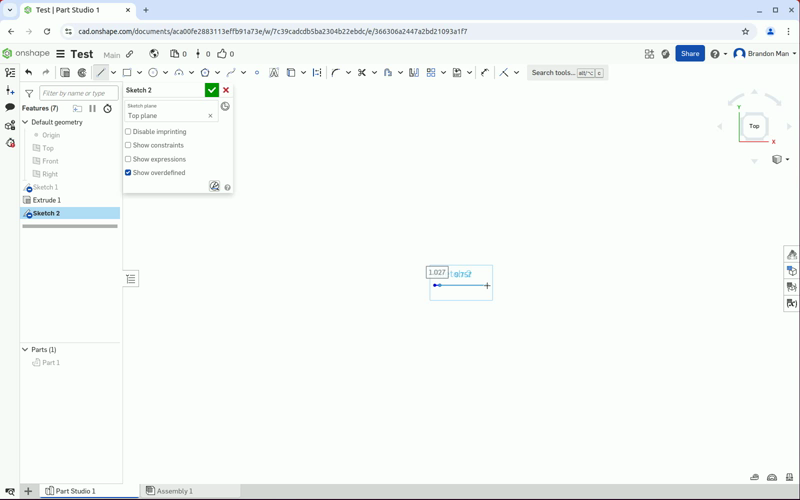
click(487, 285)
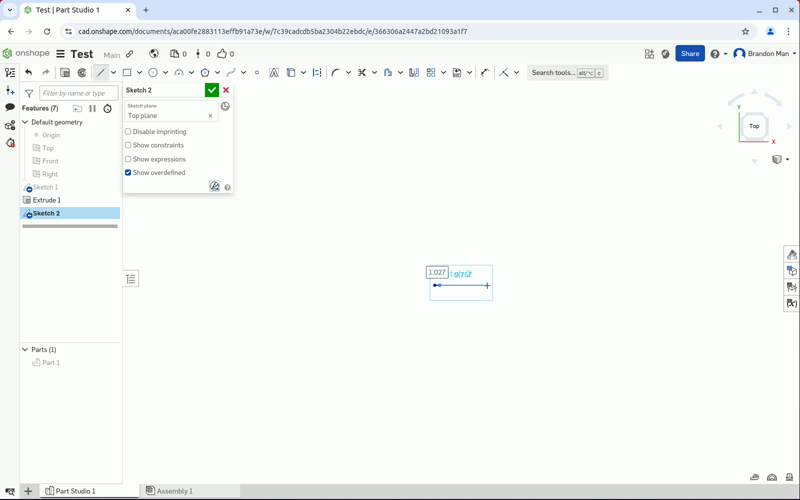
key_up(shift)
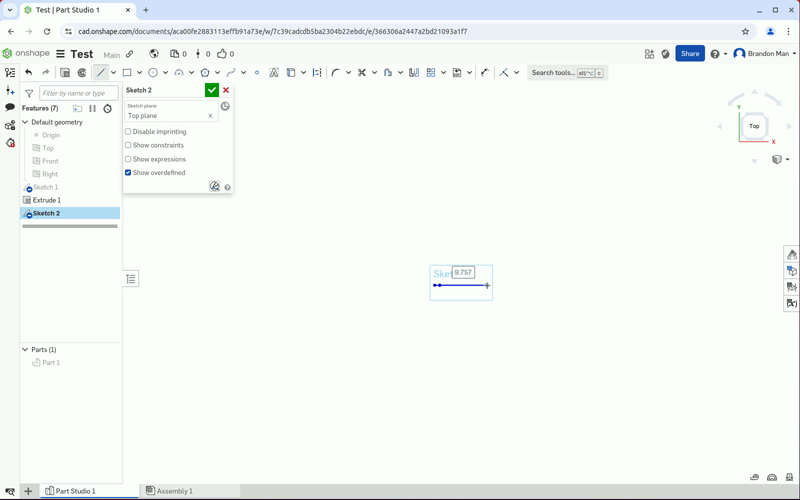
key_down(shift)
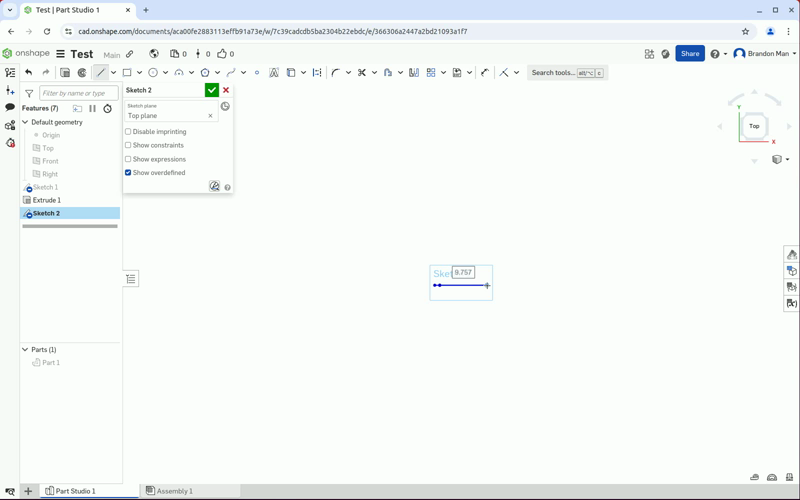
mouse_move(517, 285)
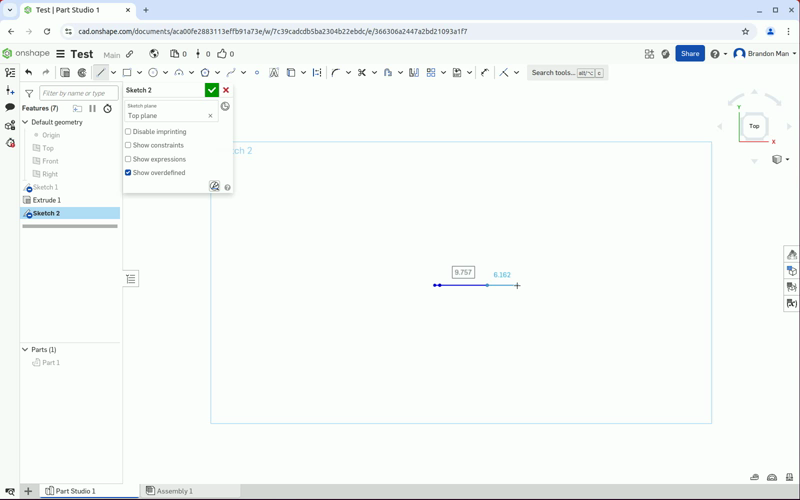
mouse_move(487, 283)
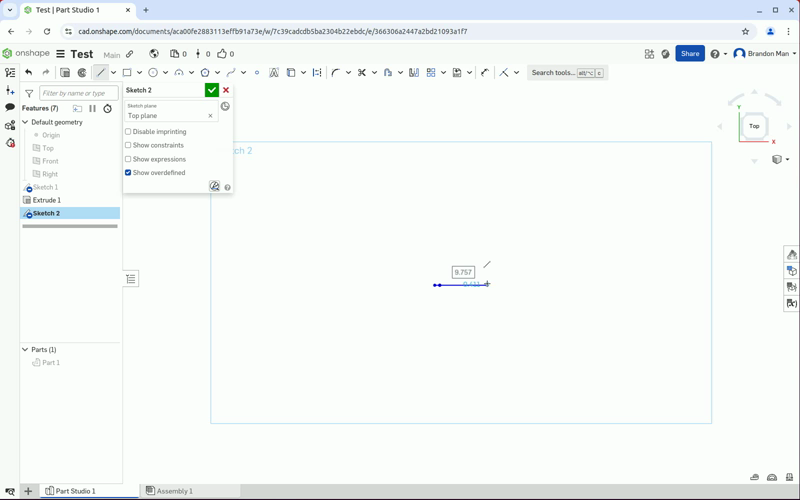
scroll(6)
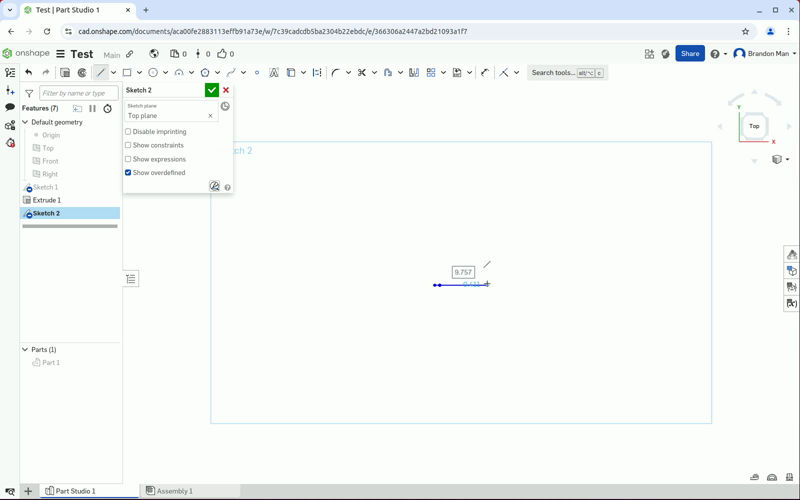
scroll(6)
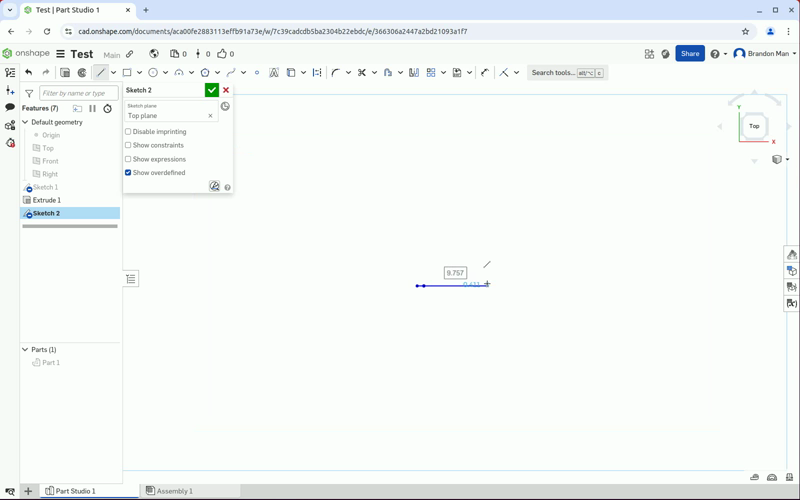
scroll(6)
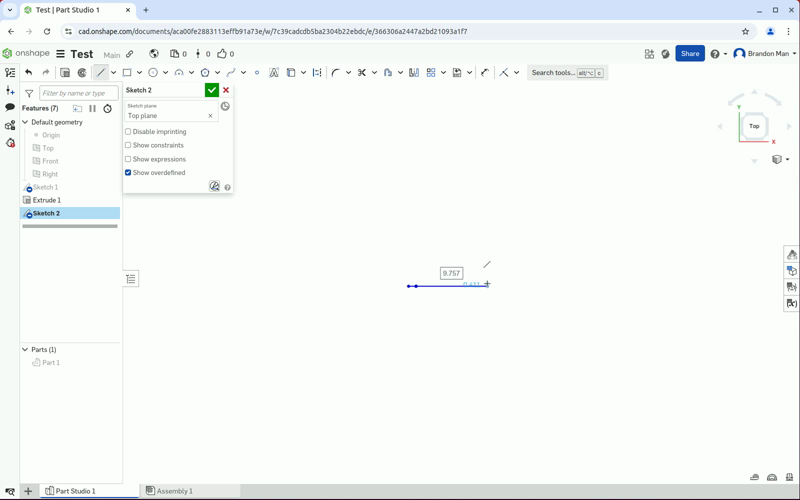
scroll(6)
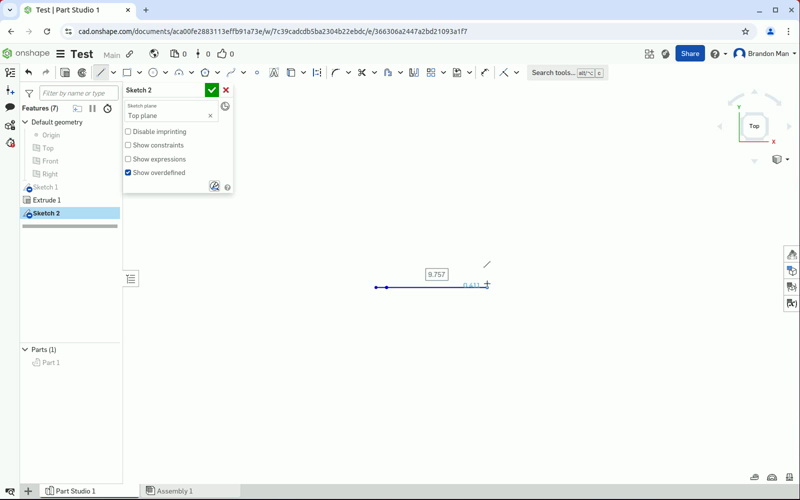
scroll(6)
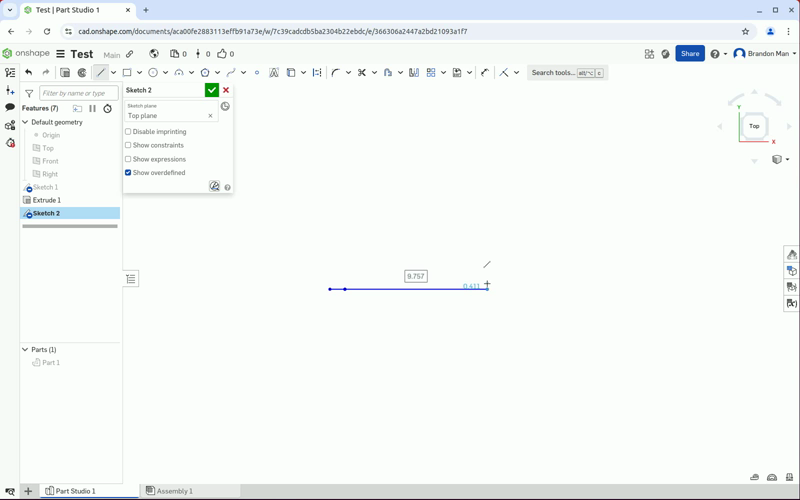
scroll(6)
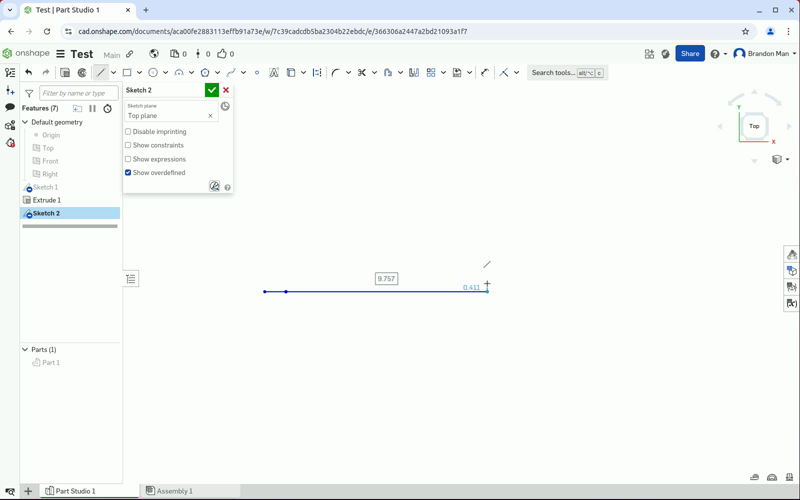
scroll(6)
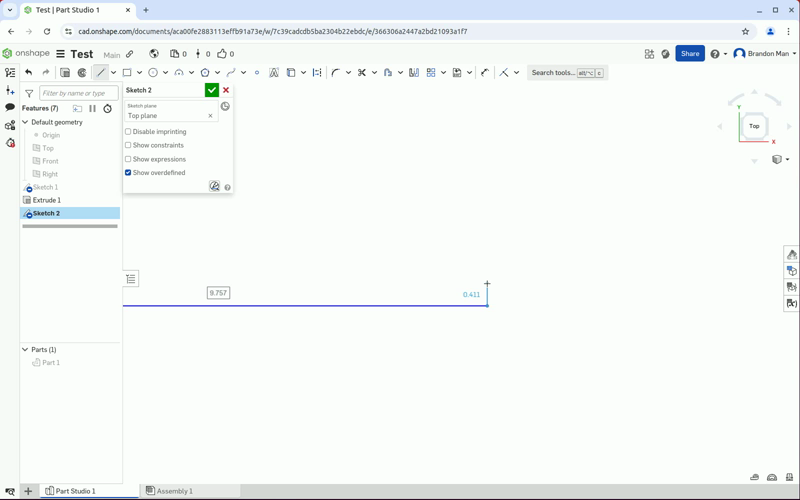
click(487, 283)
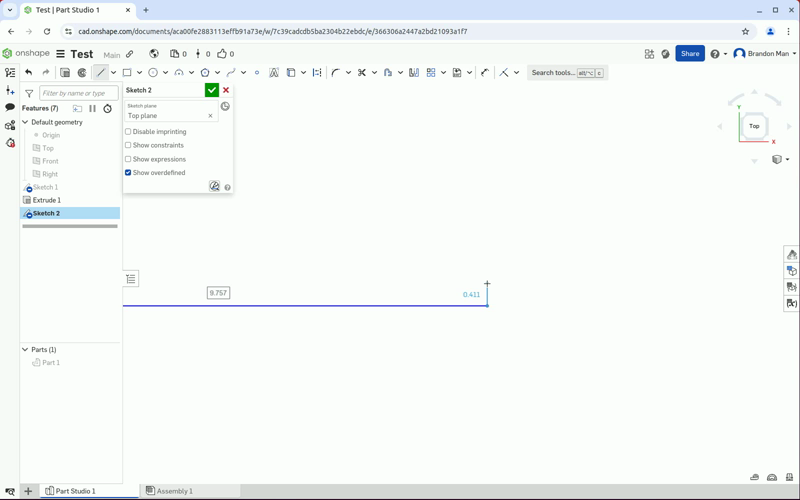
scroll(-6)
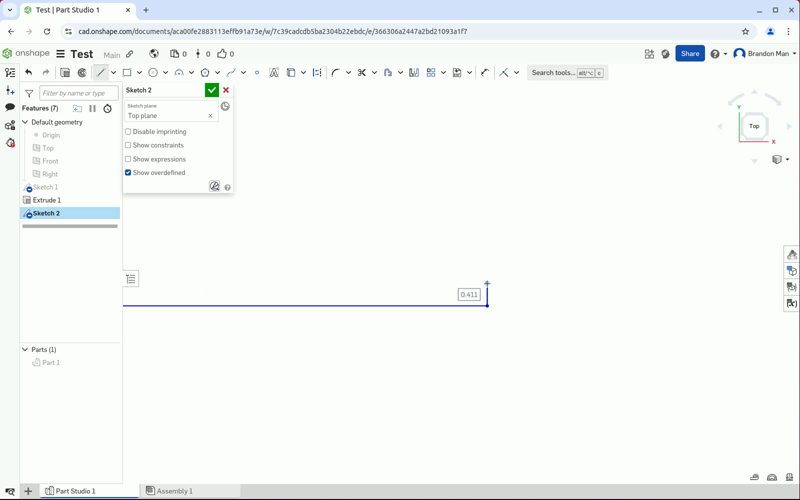
scroll(-6)
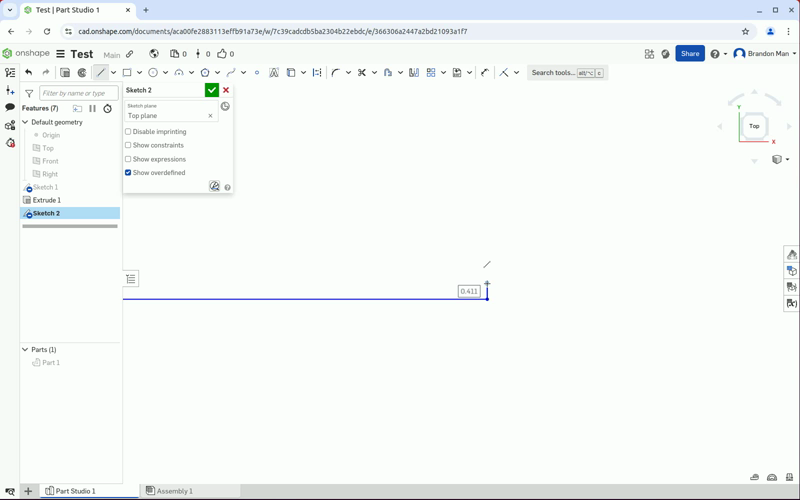
scroll(-6)
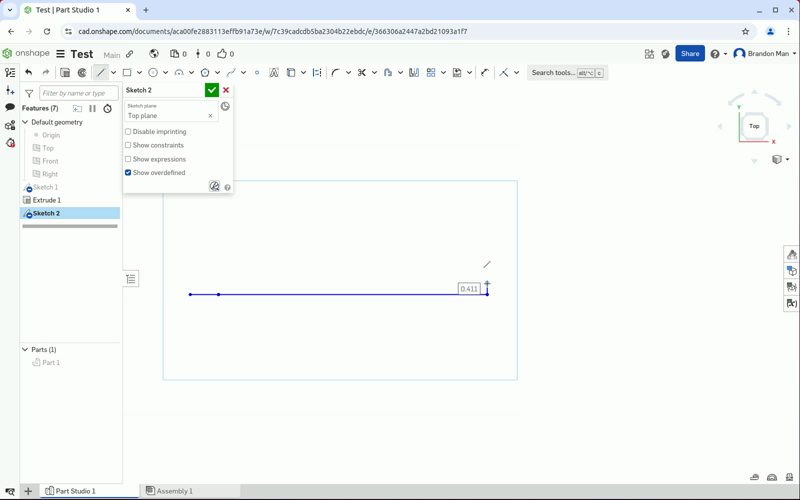
scroll(-6)
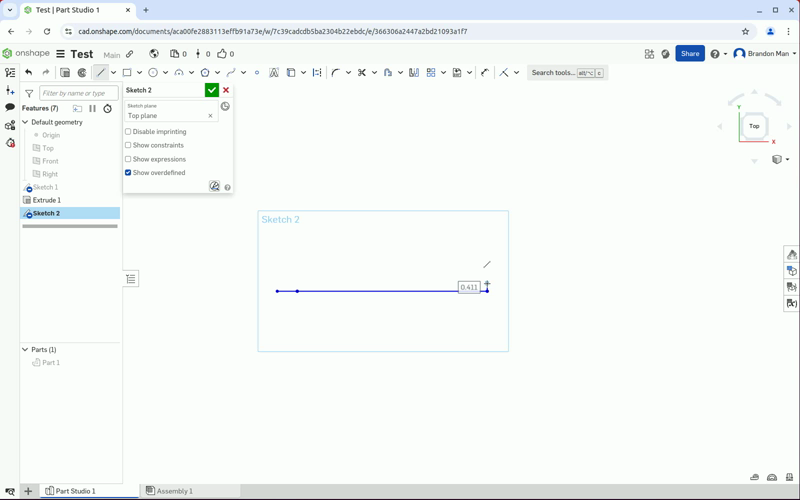
scroll(-6)
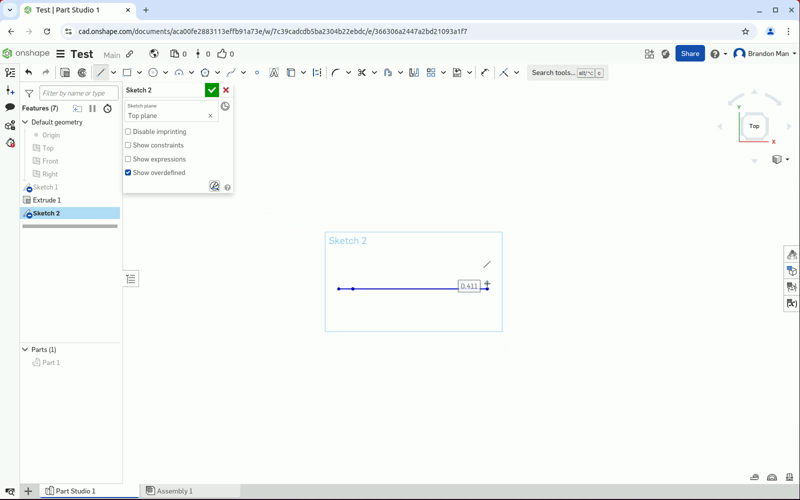
scroll(-6)
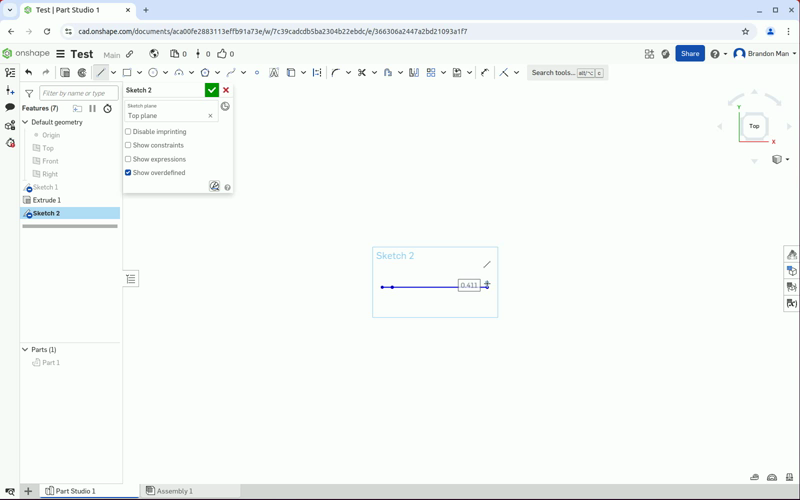
scroll(-6)
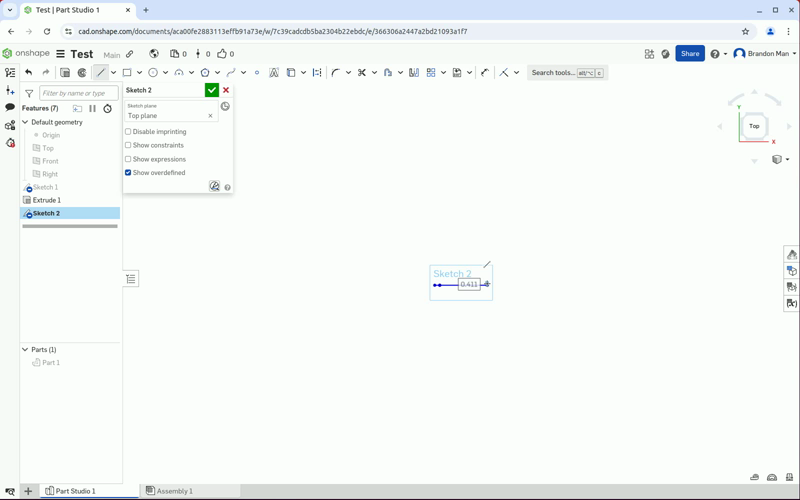
key_up(shift)
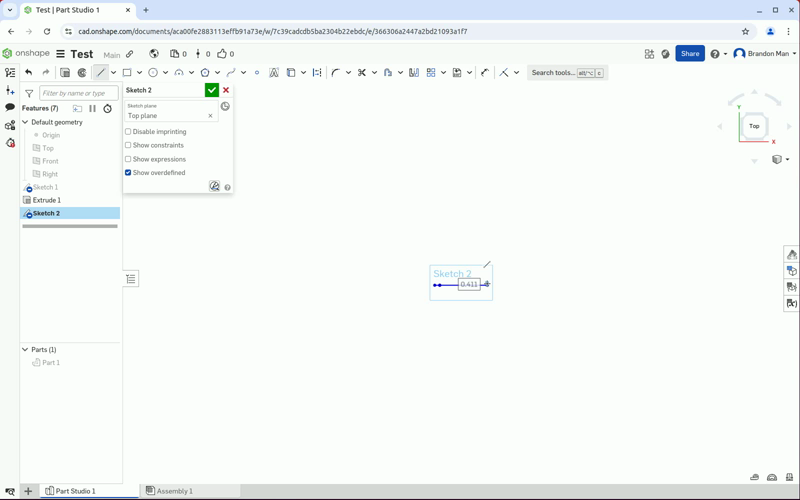
key_down(shift)
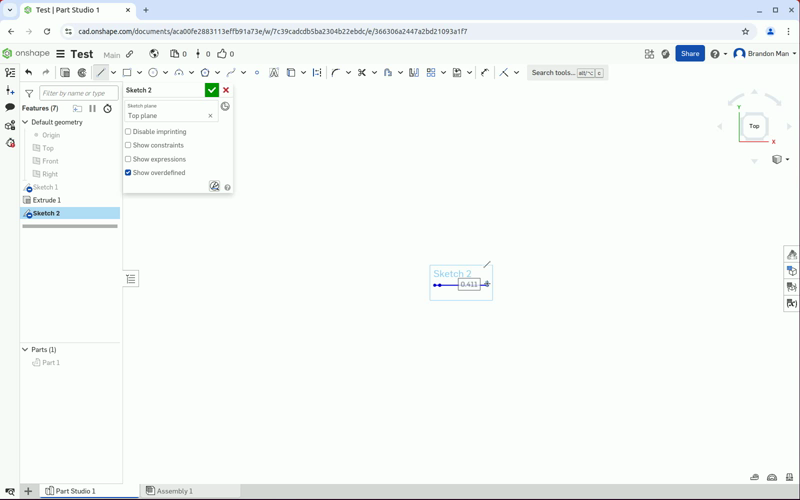
mouse_move(517, 283)
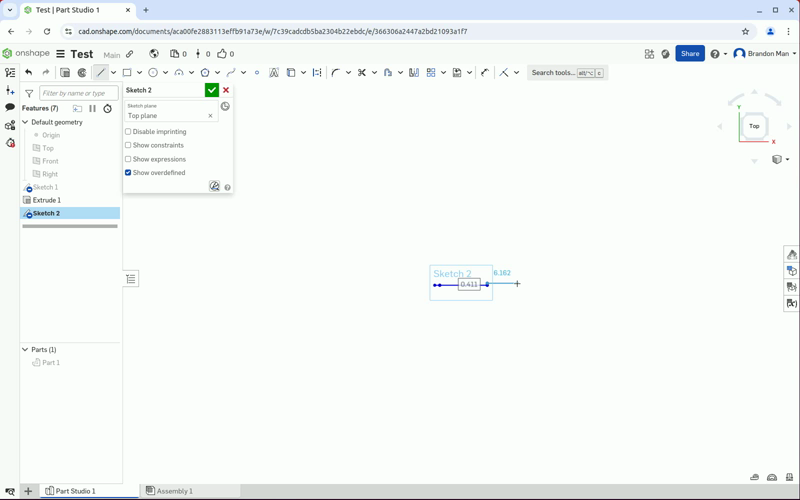
mouse_move(487, 280)
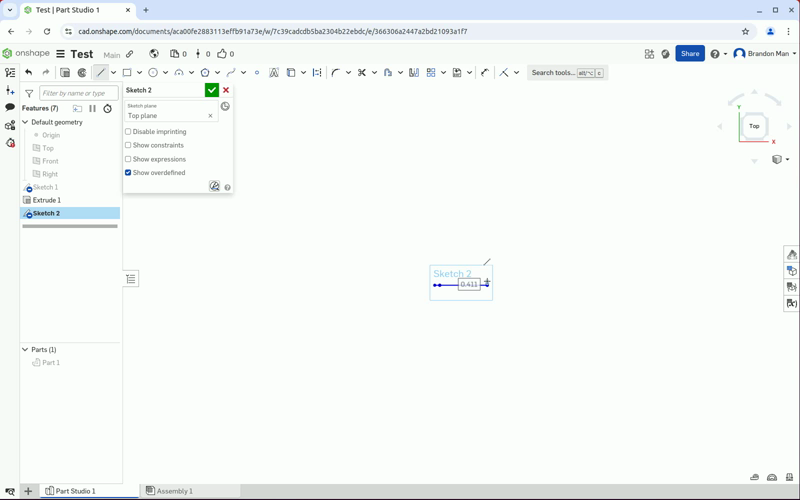
scroll(6)
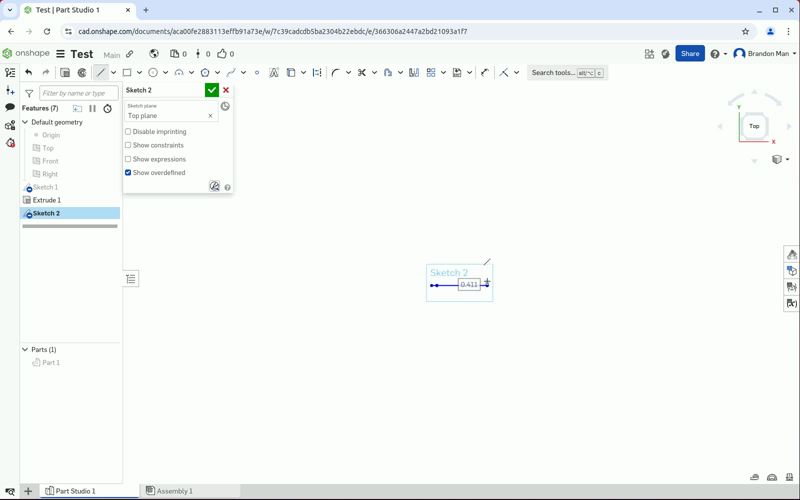
scroll(6)
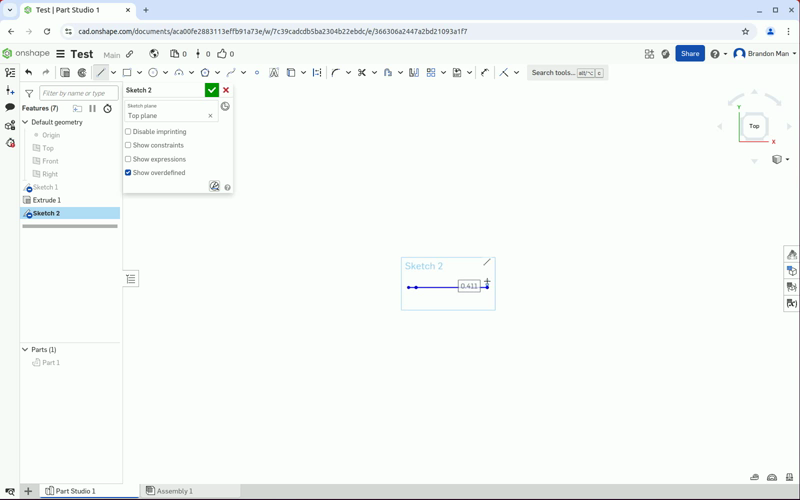
scroll(6)
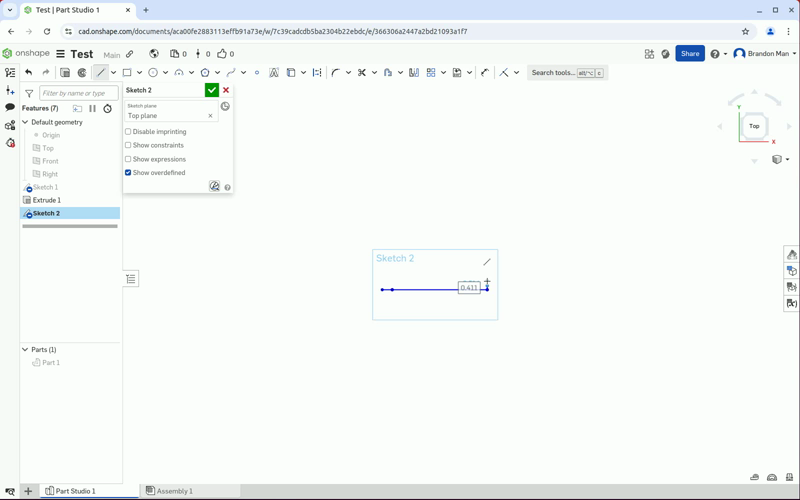
scroll(6)
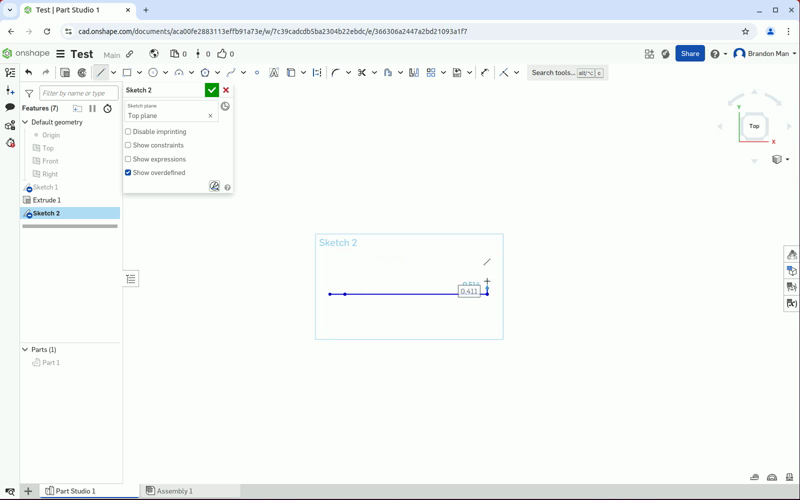
scroll(6)
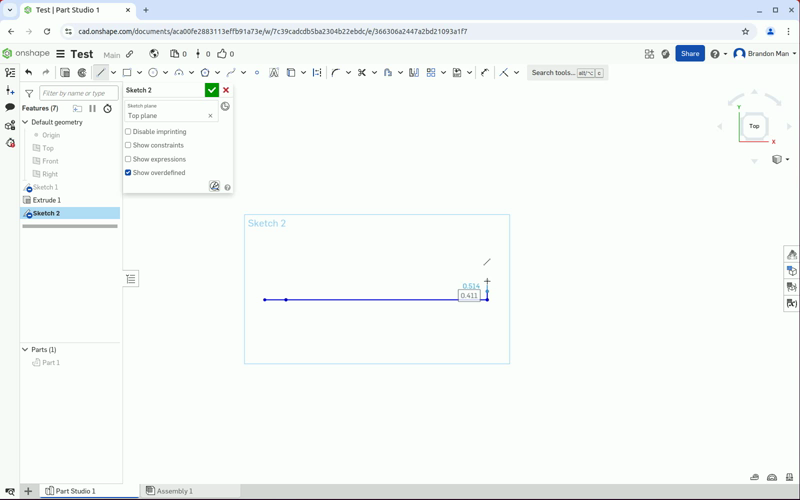
scroll(6)
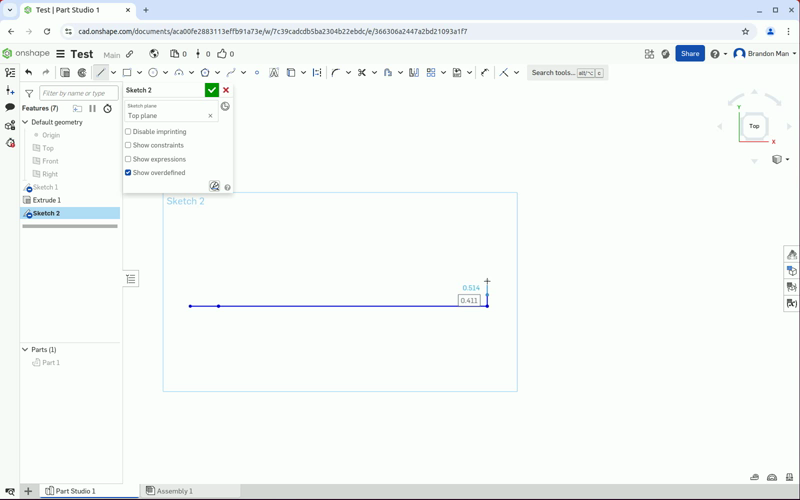
scroll(6)
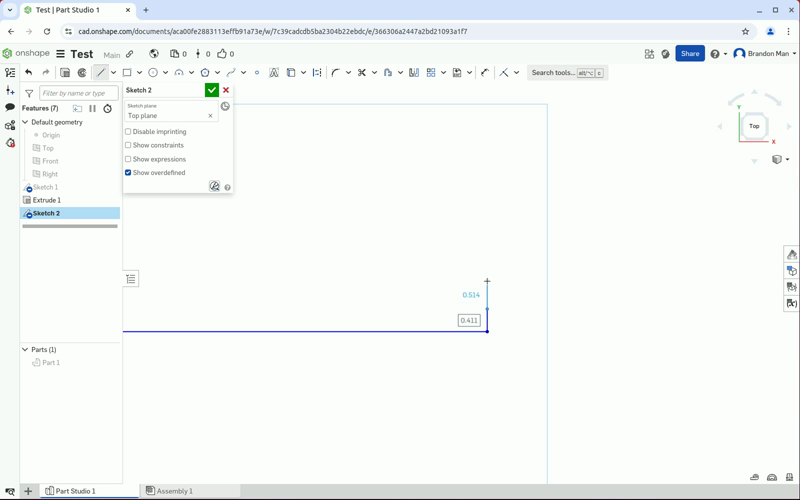
click(487, 280)
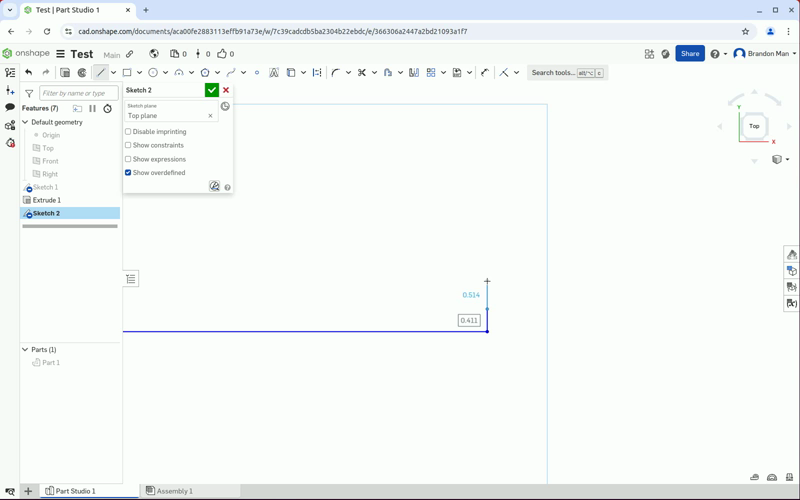
scroll(-6)
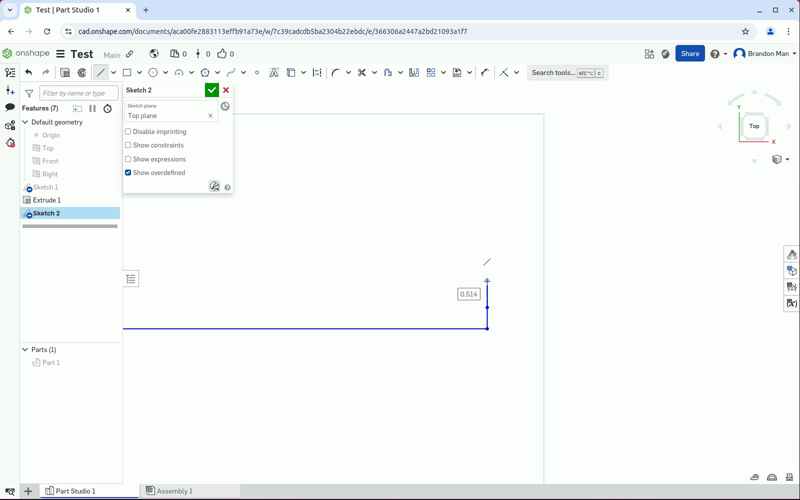
scroll(-6)
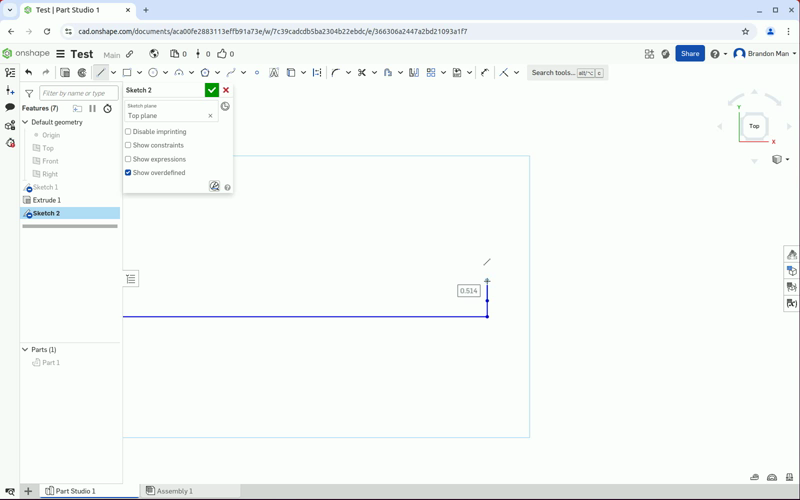
scroll(-6)
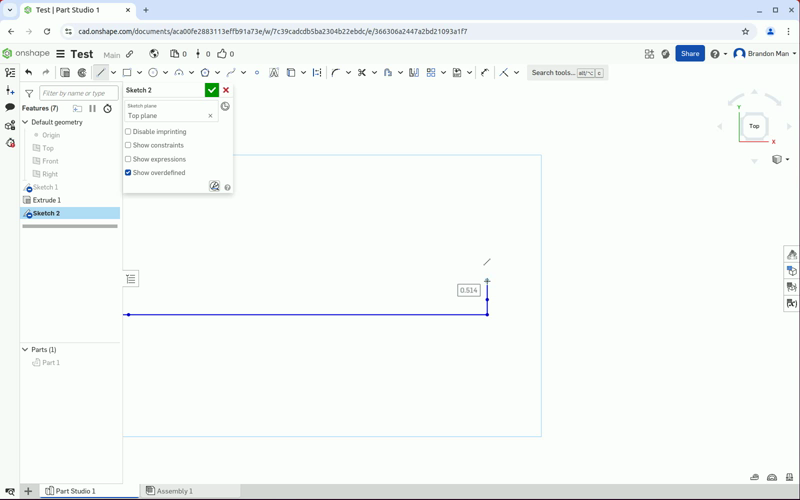
scroll(-6)
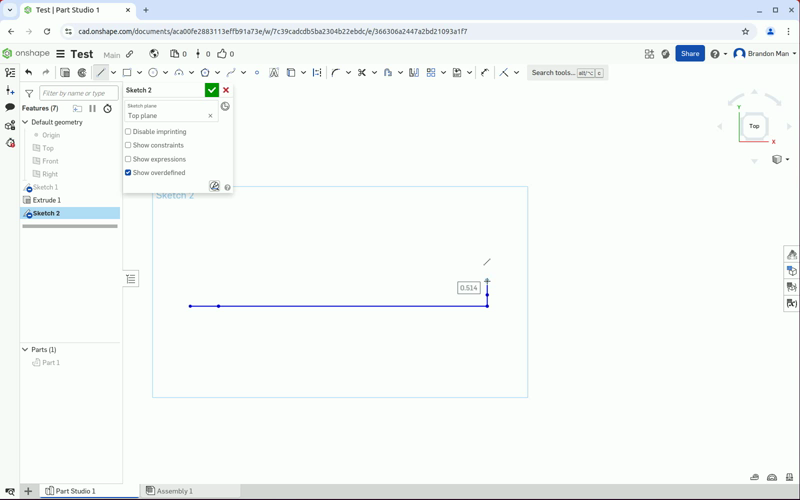
scroll(-6)
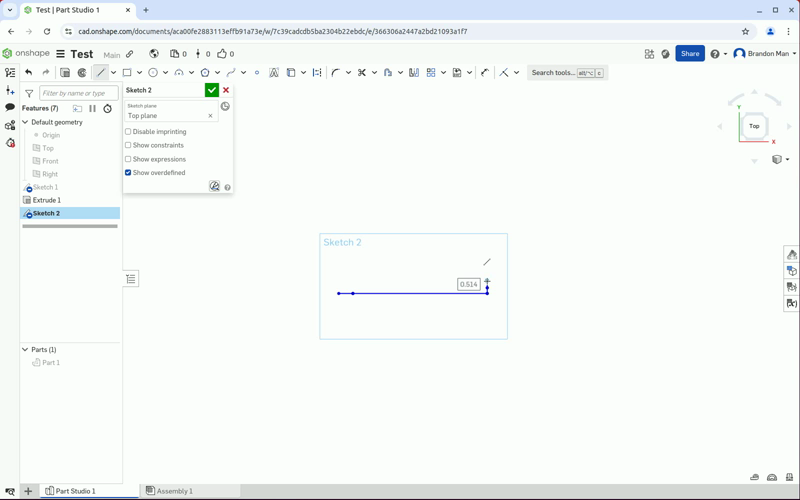
scroll(-6)
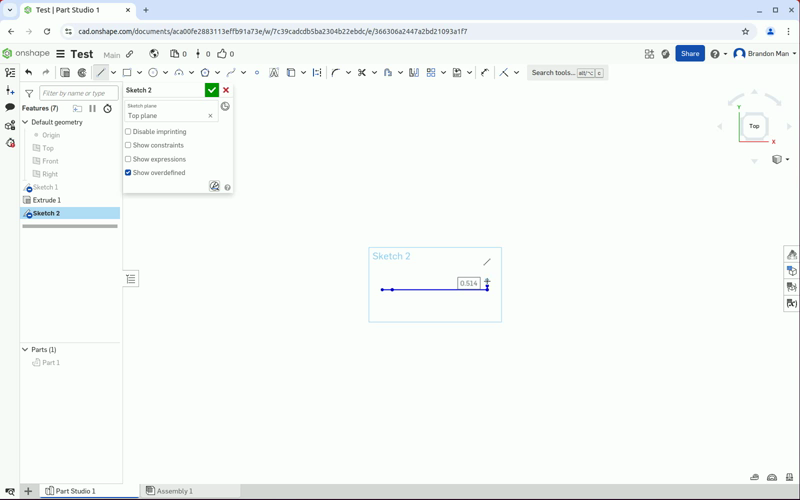
scroll(-6)
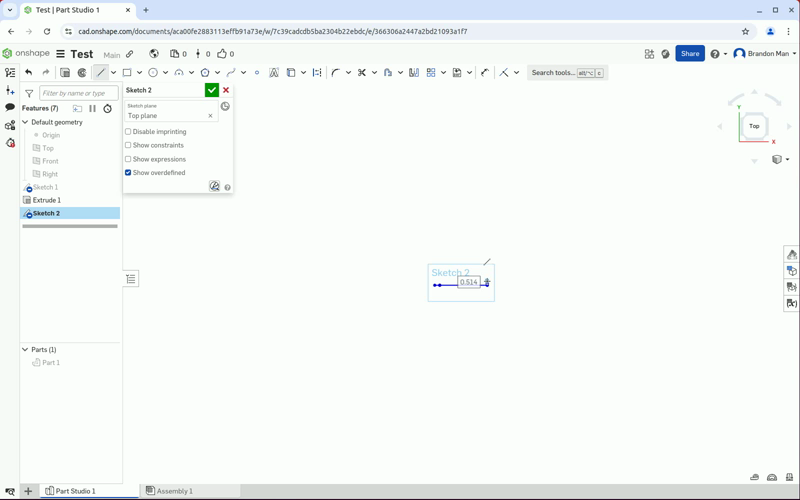
key_up(shift)
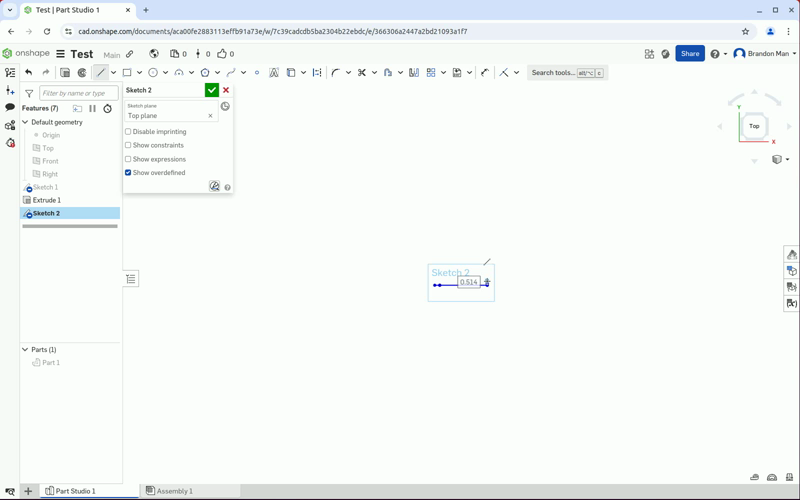
key_down(shift)
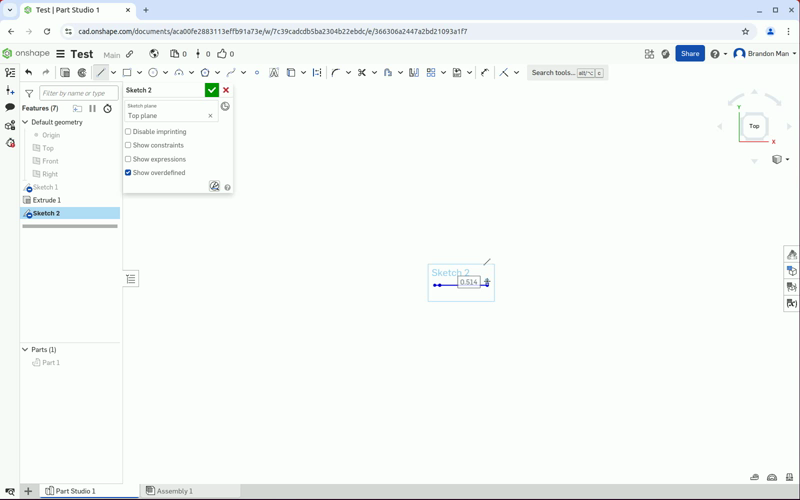
mouse_move(517, 280)
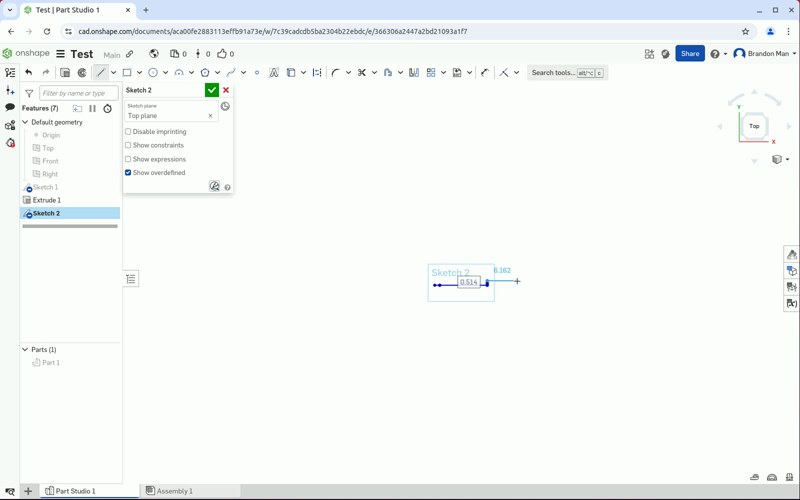
mouse_move(434, 280)
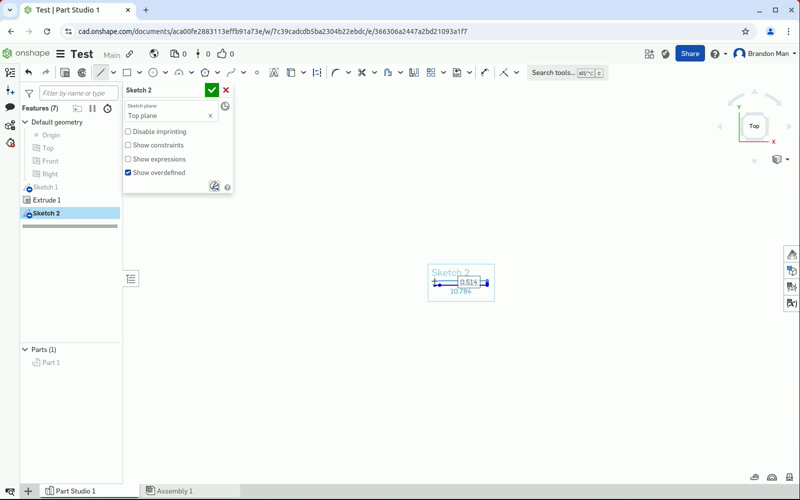
click(434, 280)
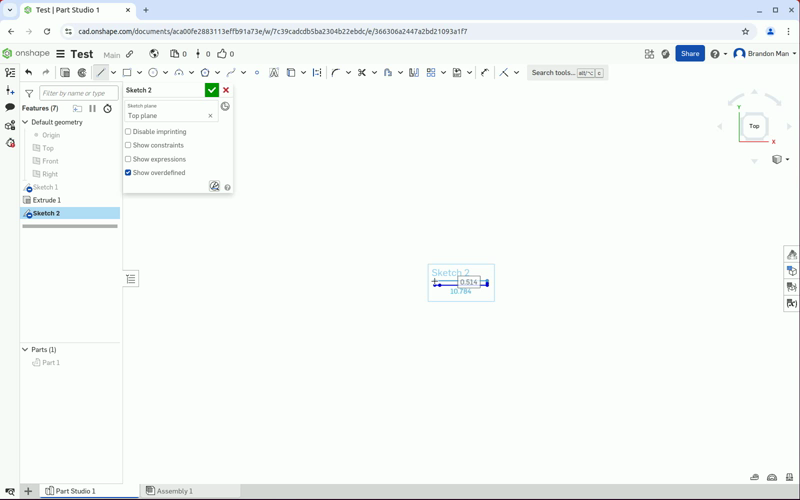
key_up(shift)
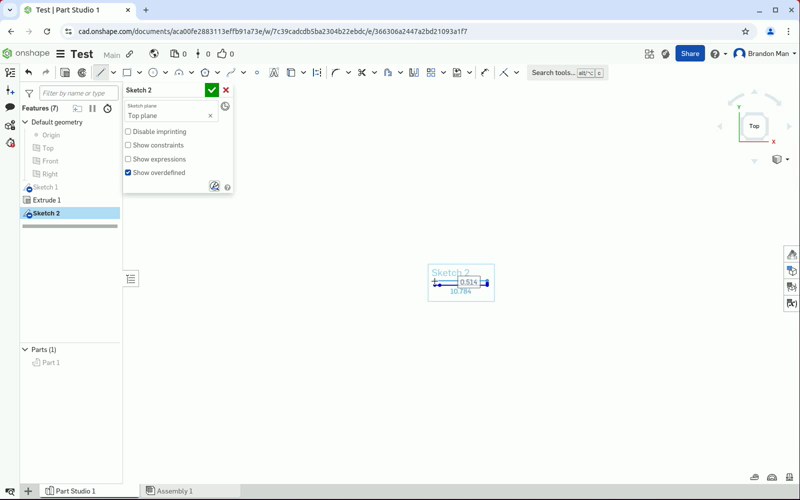
mouse_move(464, 280)
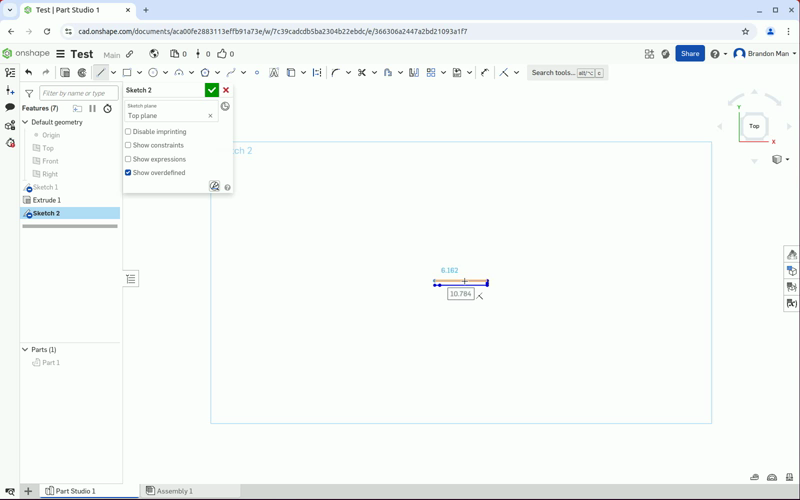
key_down(shift)
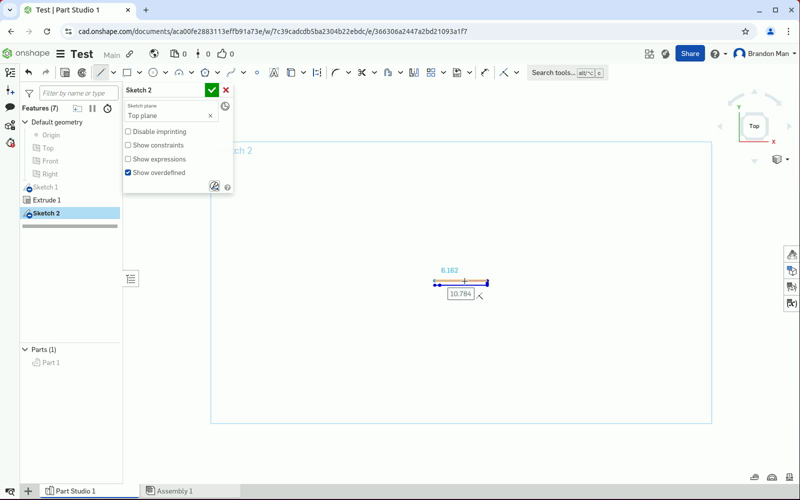
mouse_move(434, 285)
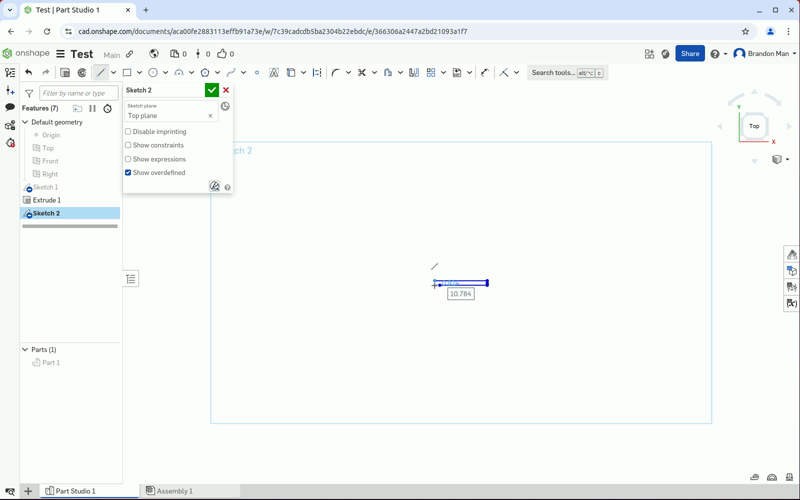
scroll(6)
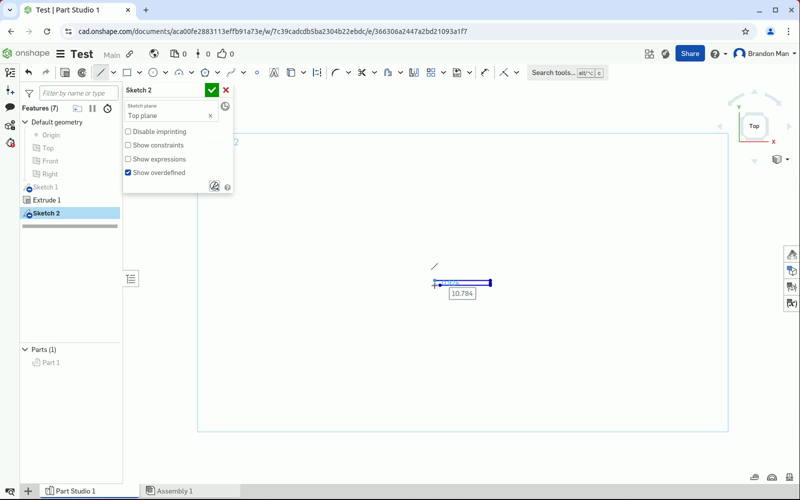
scroll(6)
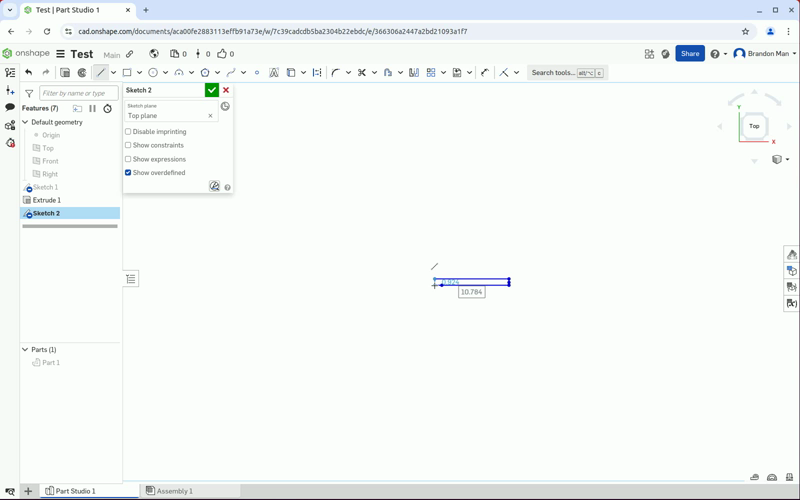
scroll(6)
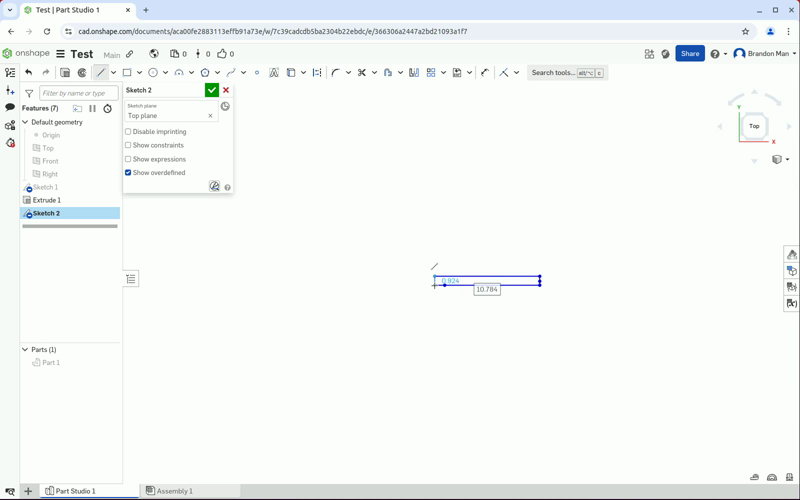
scroll(6)
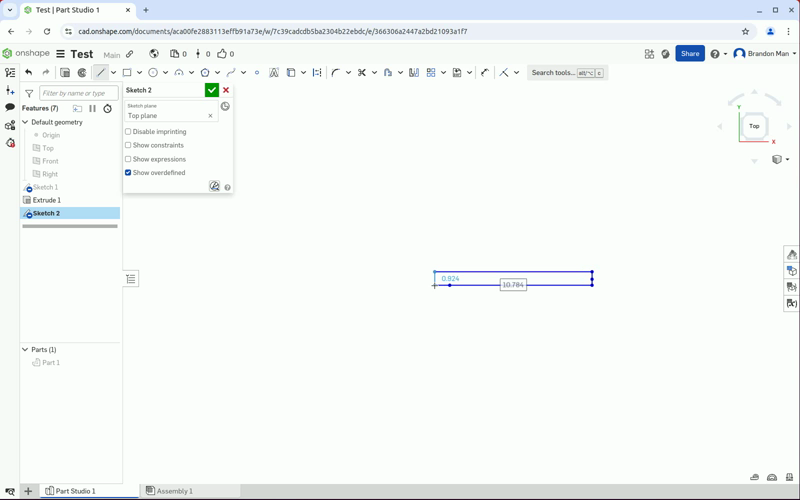
scroll(6)
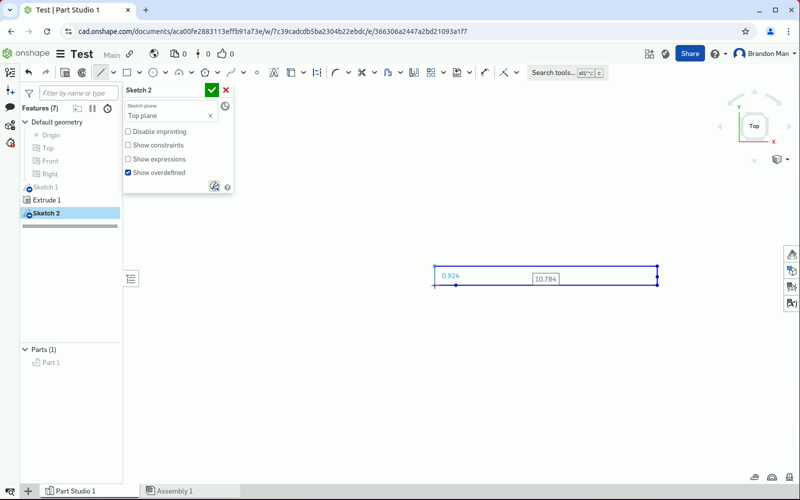
scroll(6)
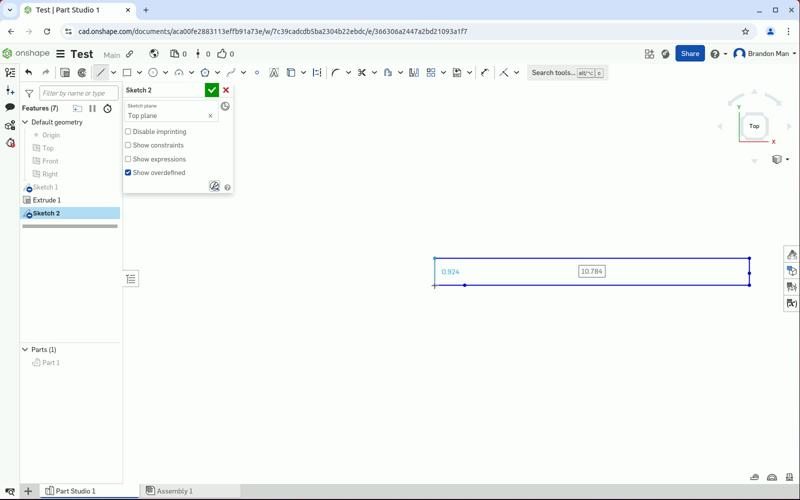
scroll(6)
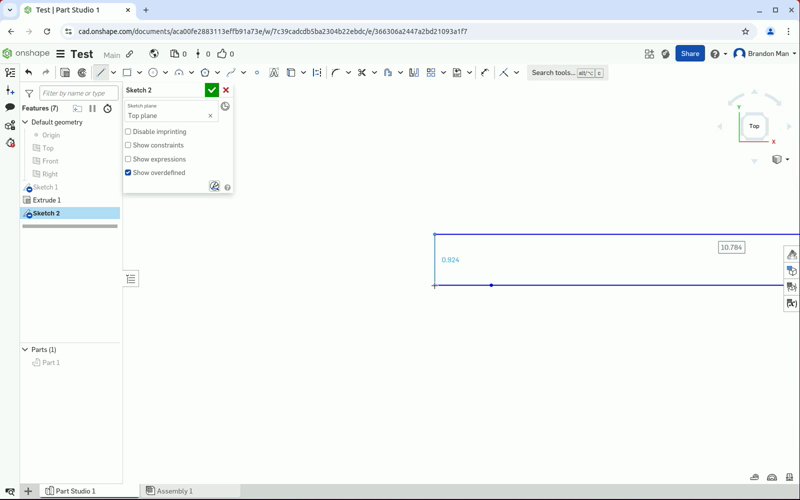
key_up(shift)
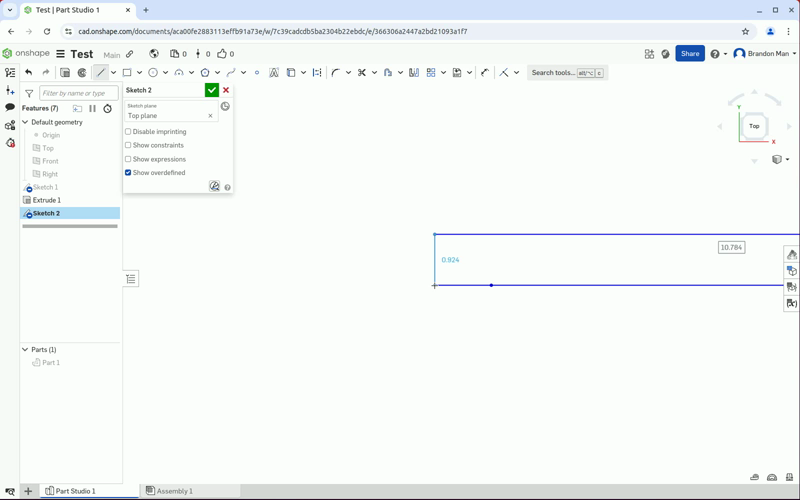
click(434, 285)
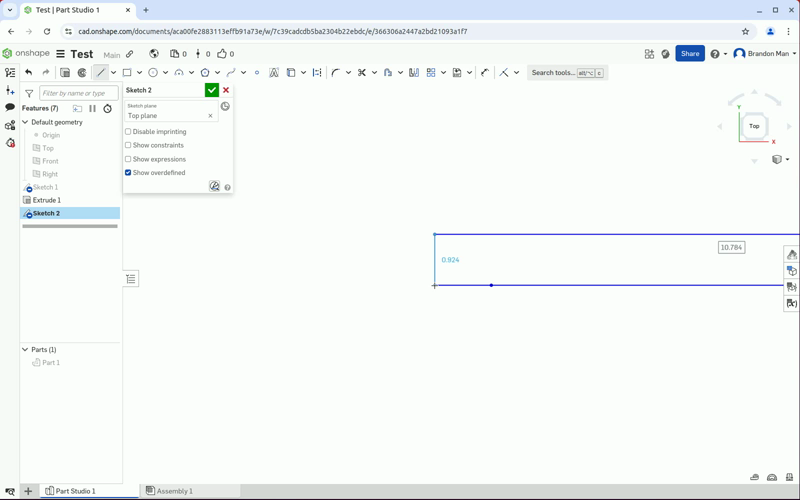
scroll(-6)
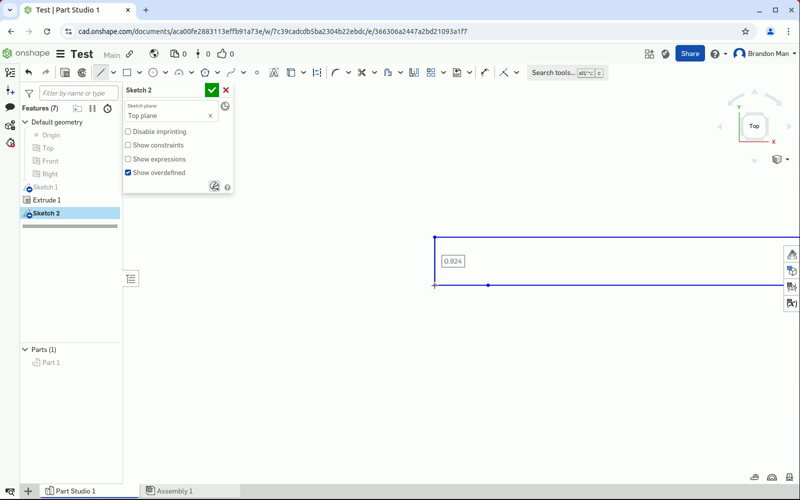
scroll(-6)
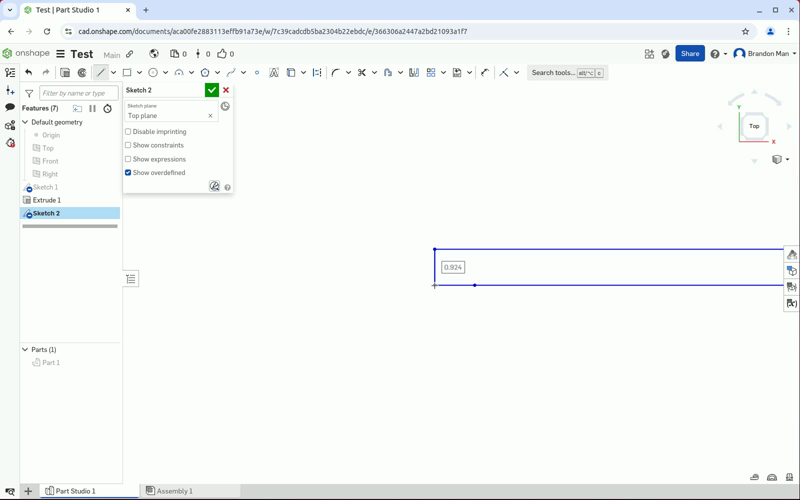
scroll(-6)
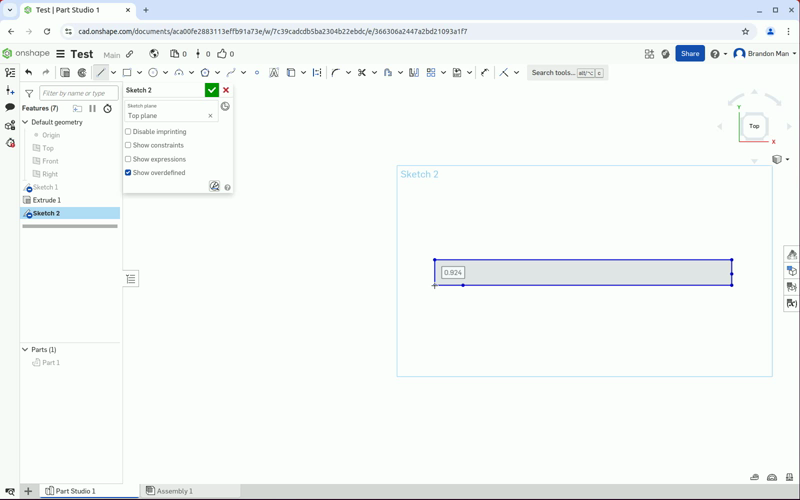
scroll(-6)
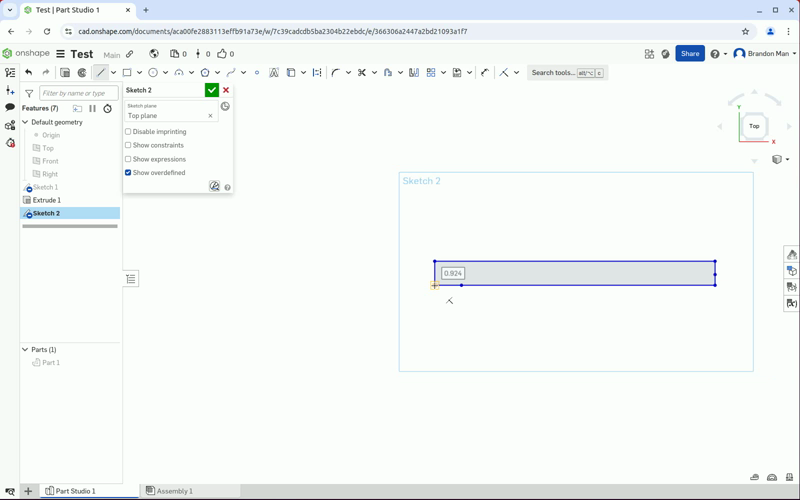
scroll(-6)
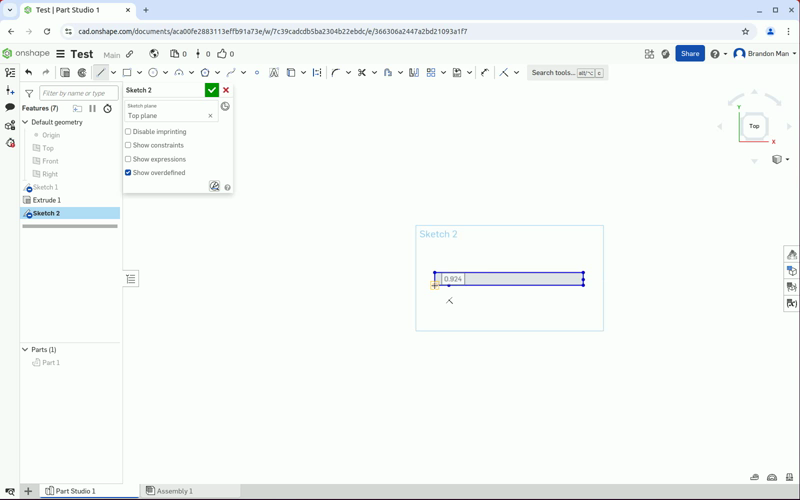
scroll(-6)
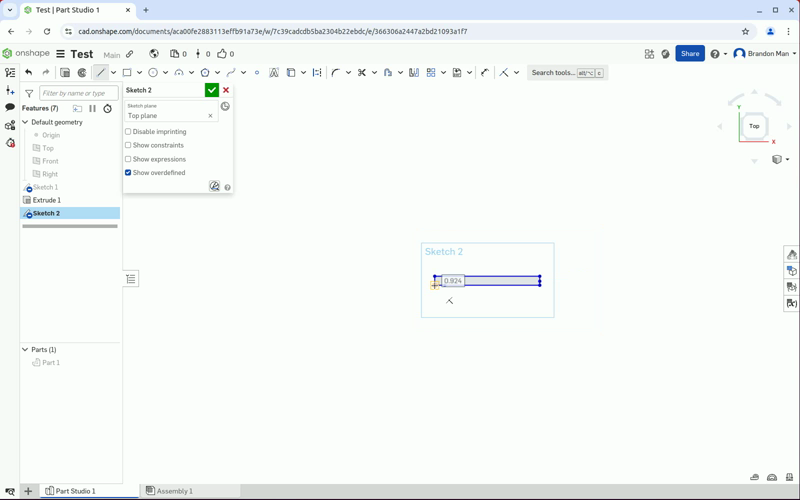
scroll(-6)
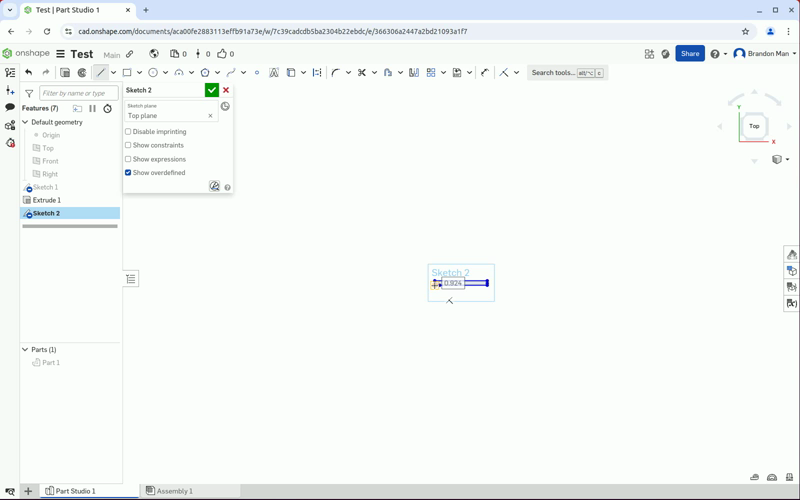
key(esc)
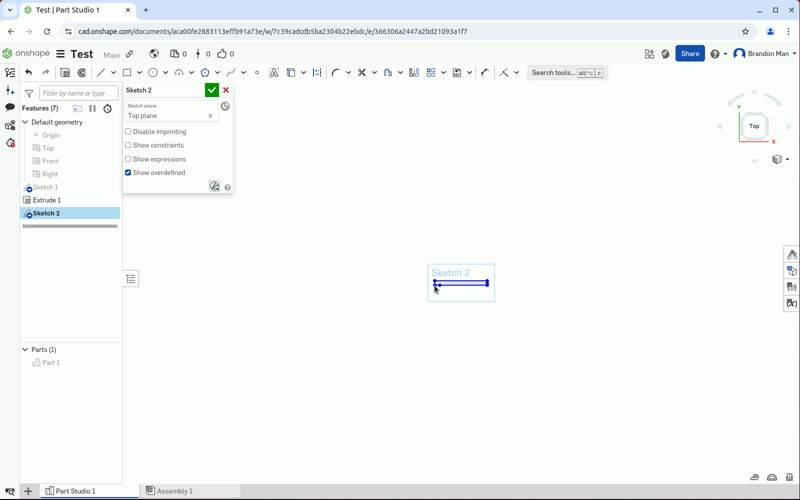
mouse_move(455, 283)
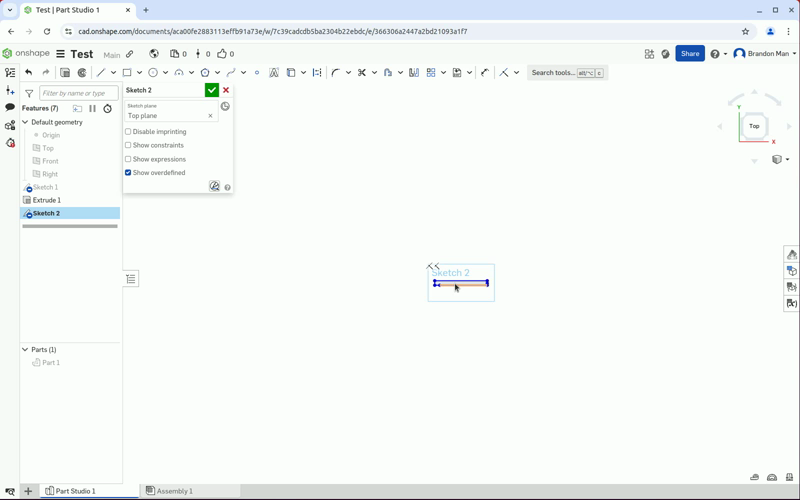
scroll(6)
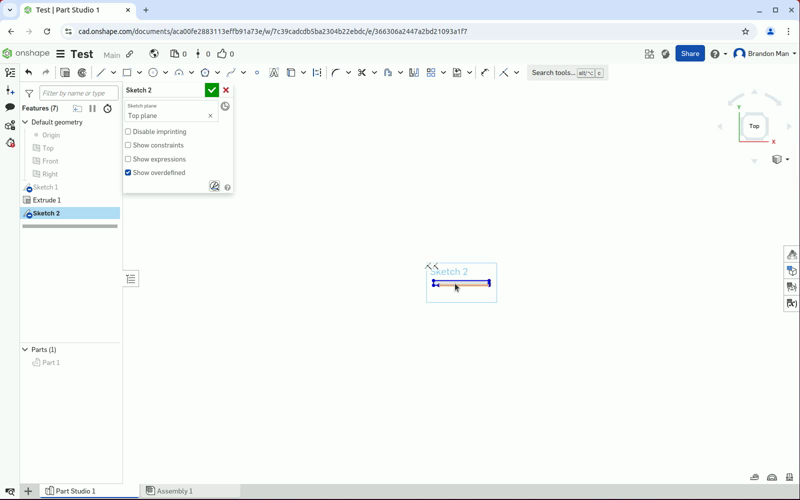
scroll(6)
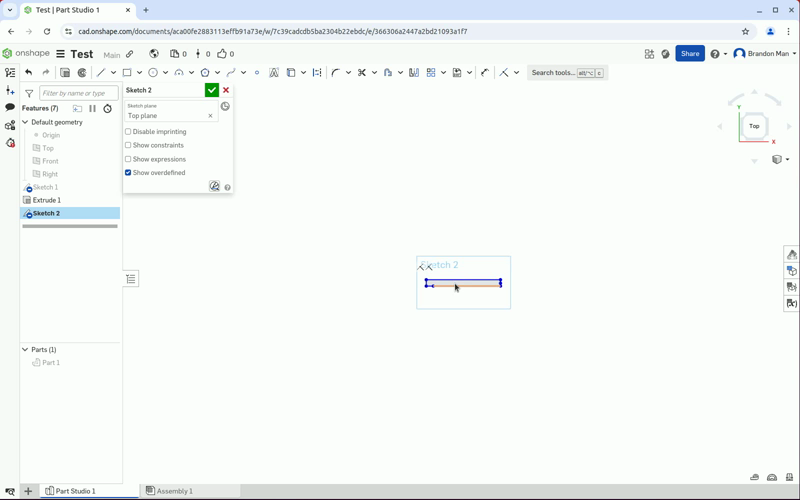
scroll(6)
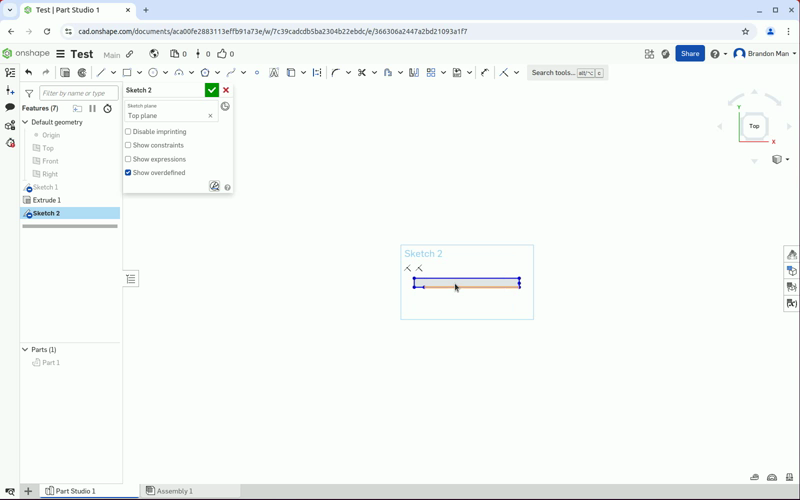
scroll(6)
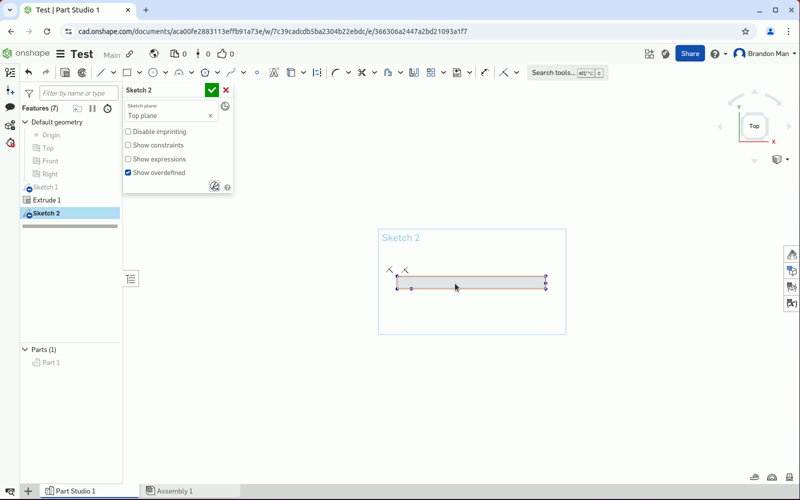
scroll(6)
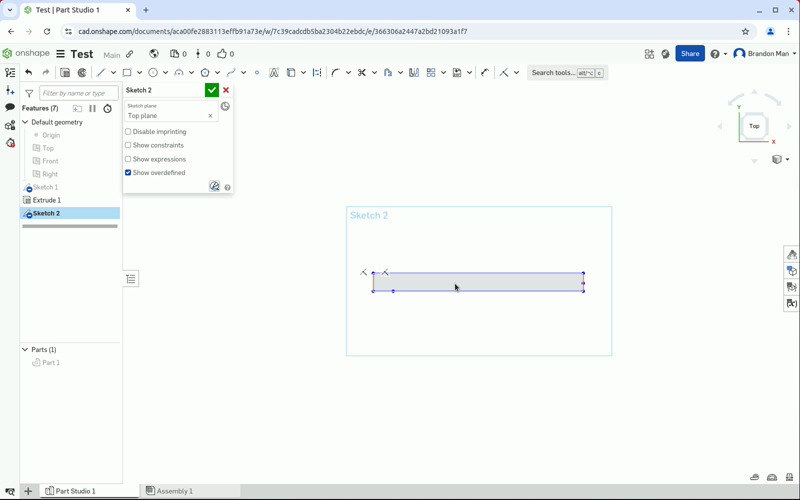
scroll(6)
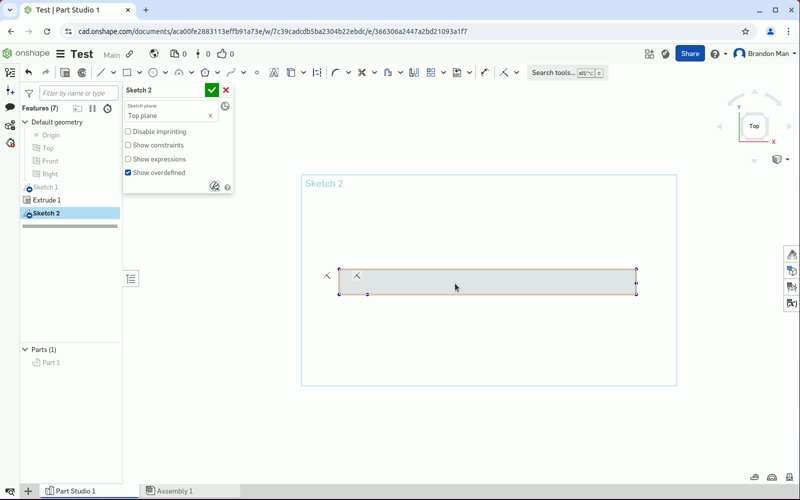
scroll(6)
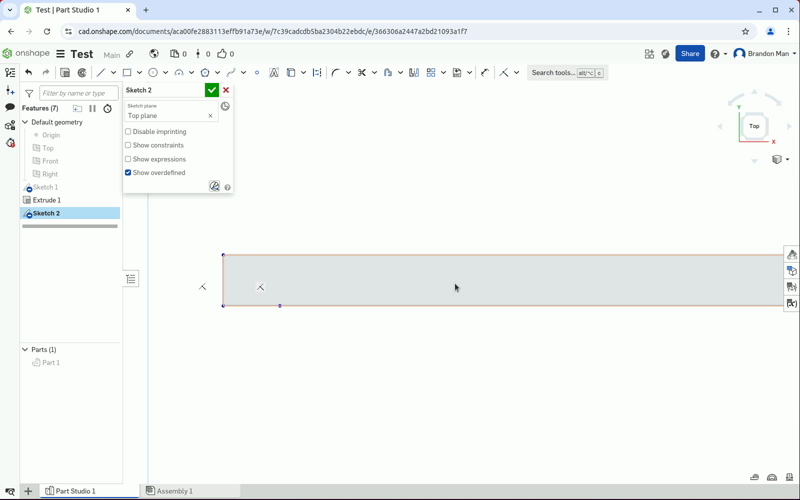
click(455, 283)
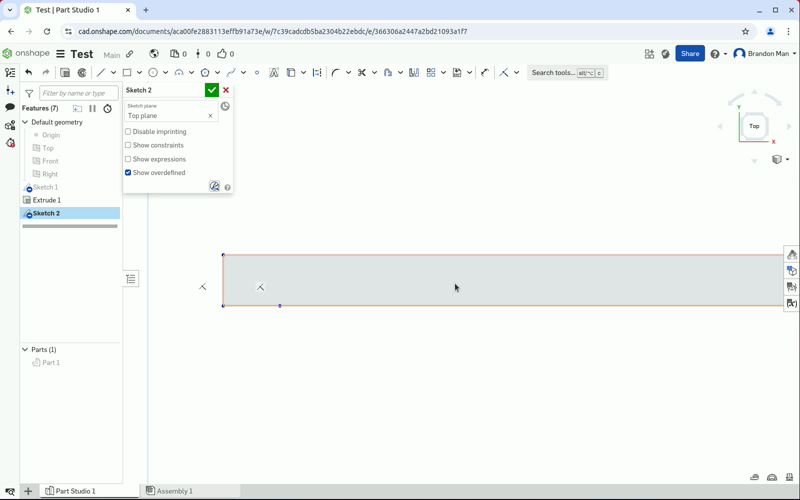
scroll(-6)
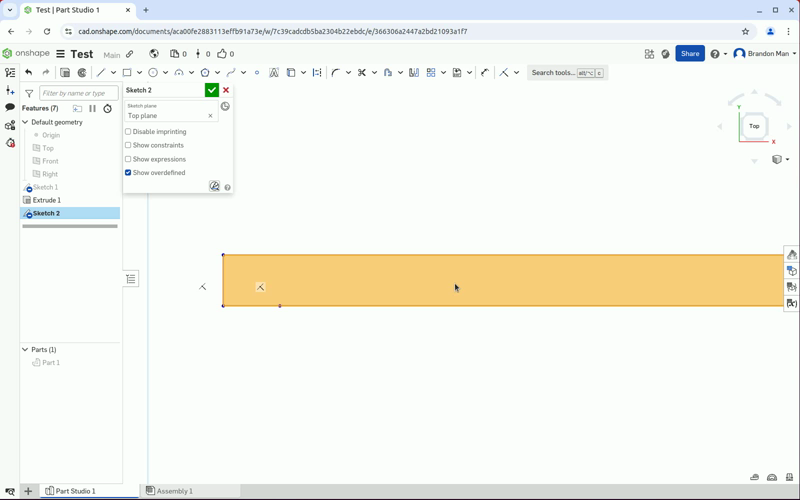
scroll(-6)
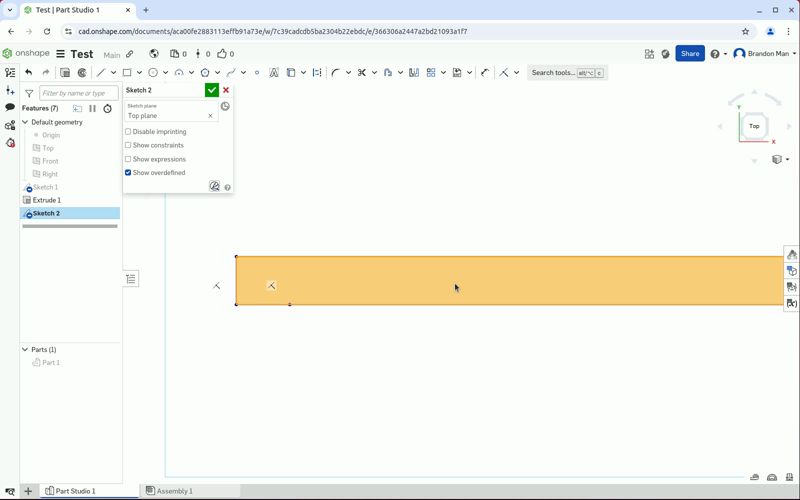
scroll(-6)
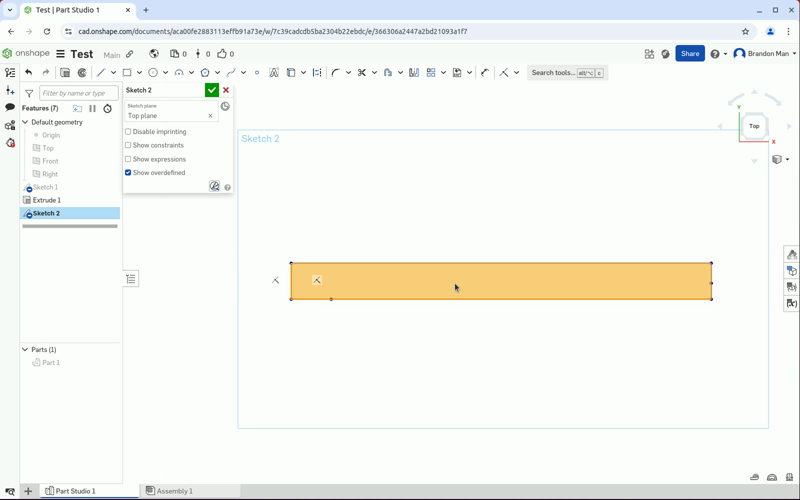
scroll(-6)
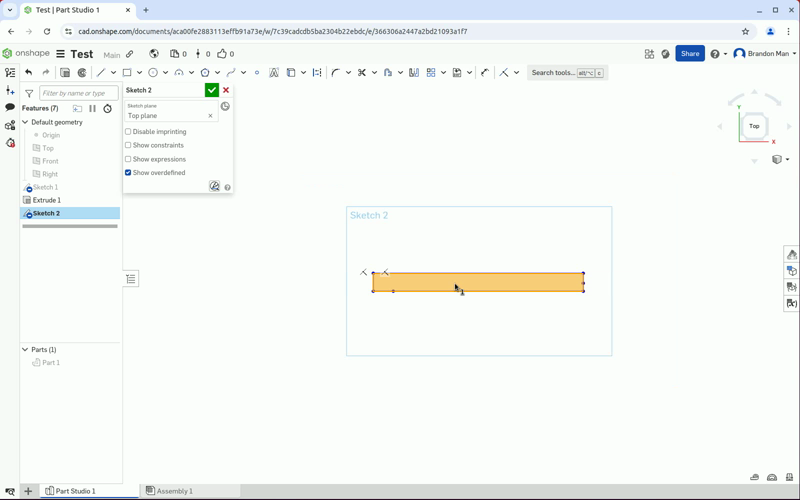
scroll(-6)
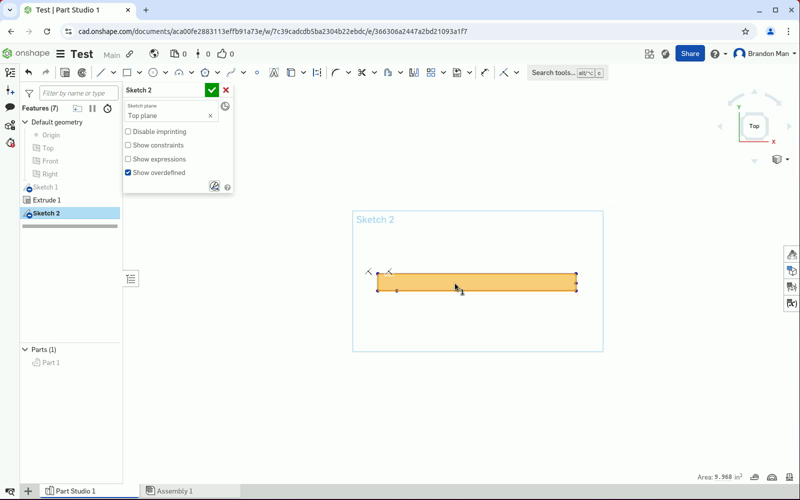
scroll(-6)
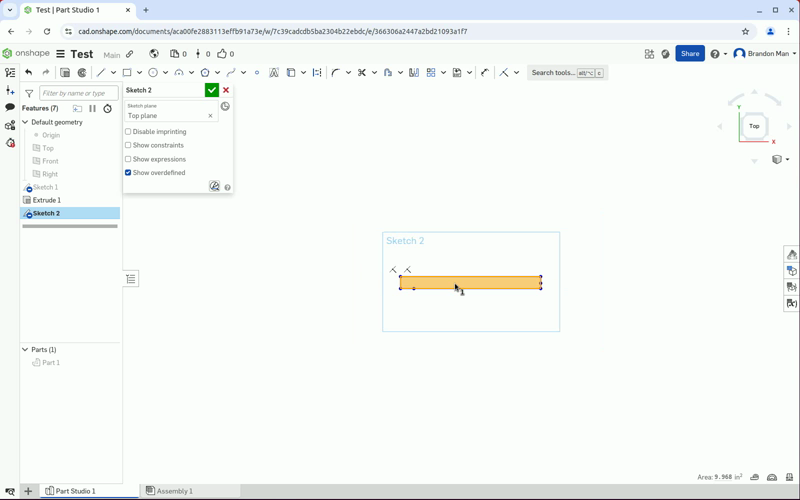
scroll(-6)
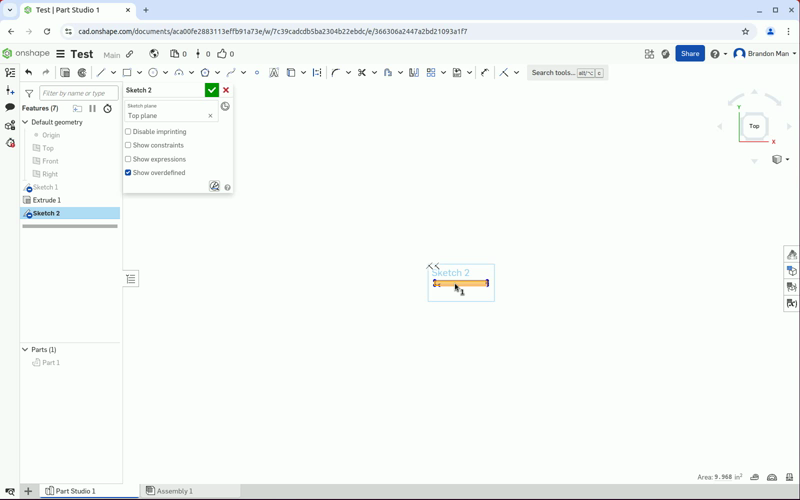
mouse_move(73, 352)
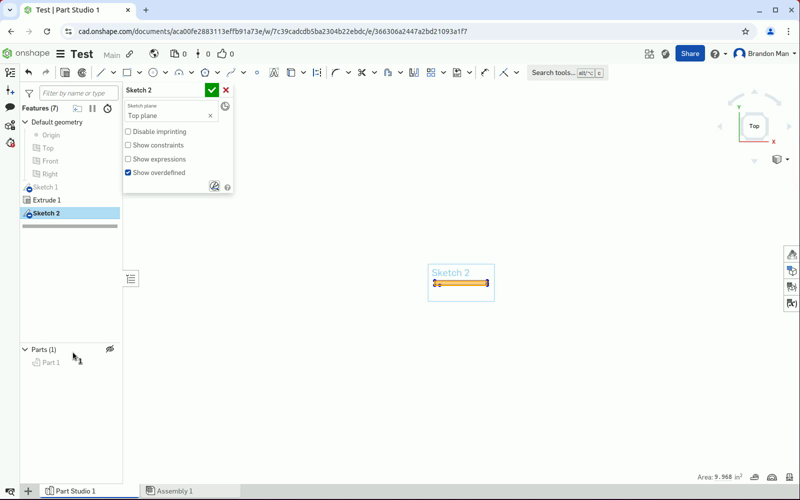
key(shift+y)
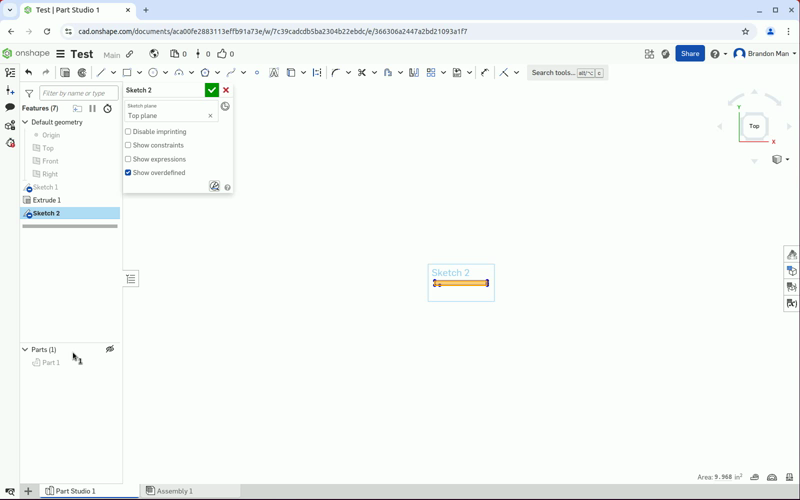
key(shift+e)
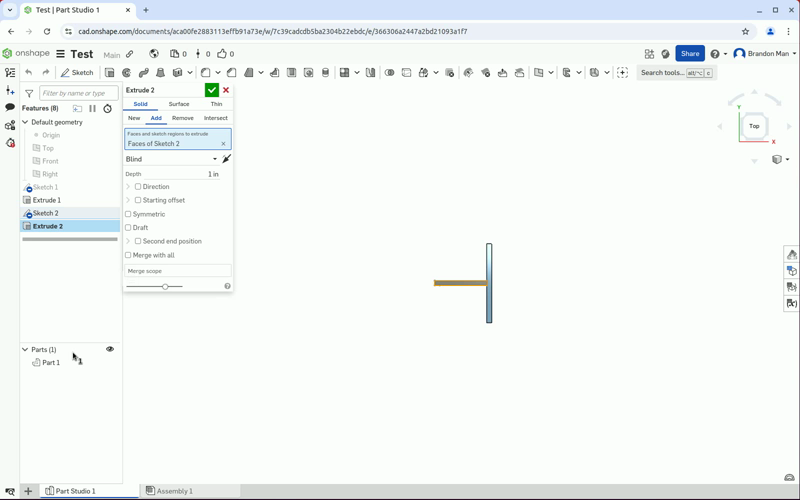
mouse_move(143, 106)
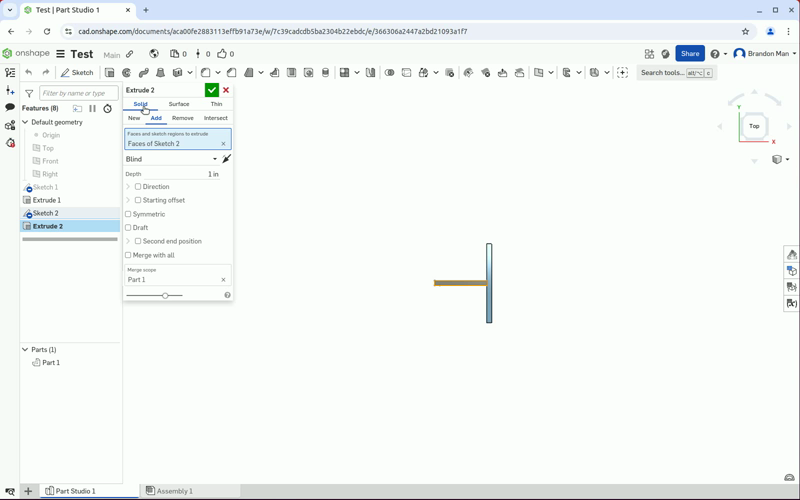
click(143, 106)
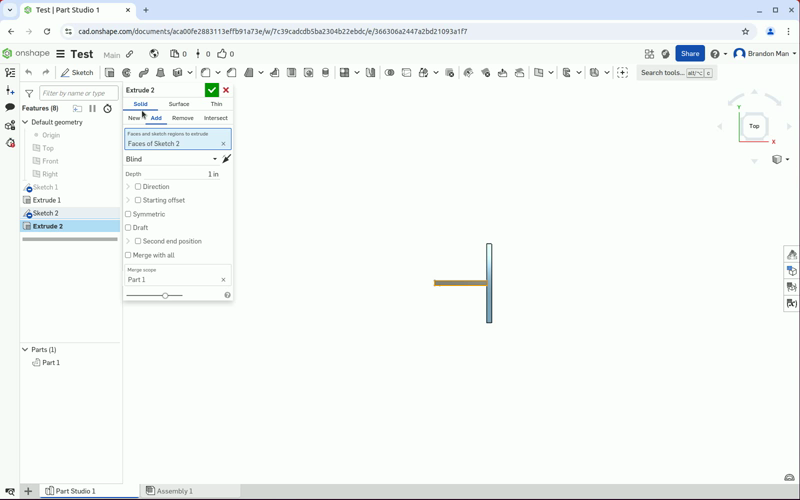
mouse_move(137, 120)
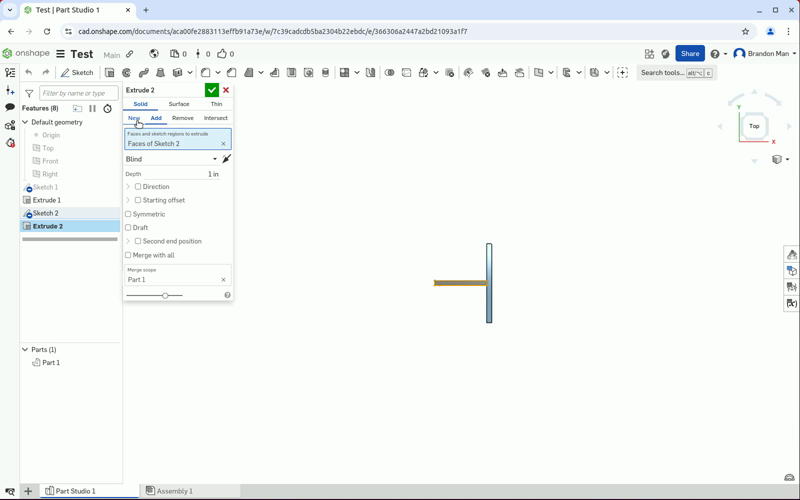
click(137, 120)
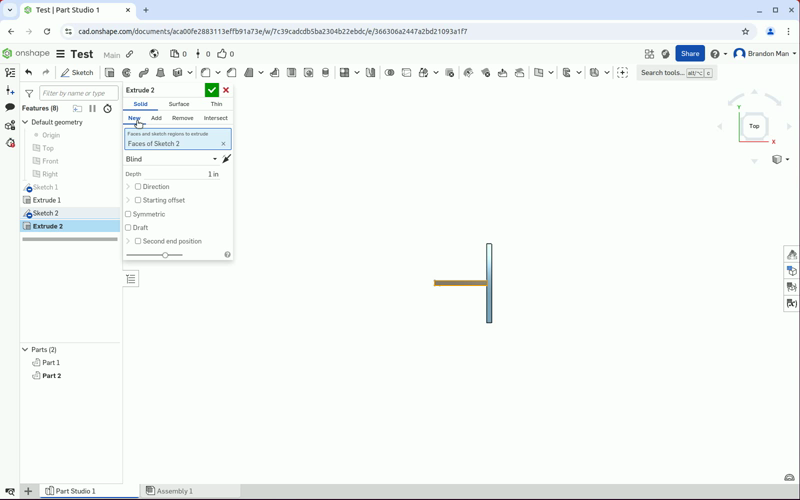
key(tab, 4)
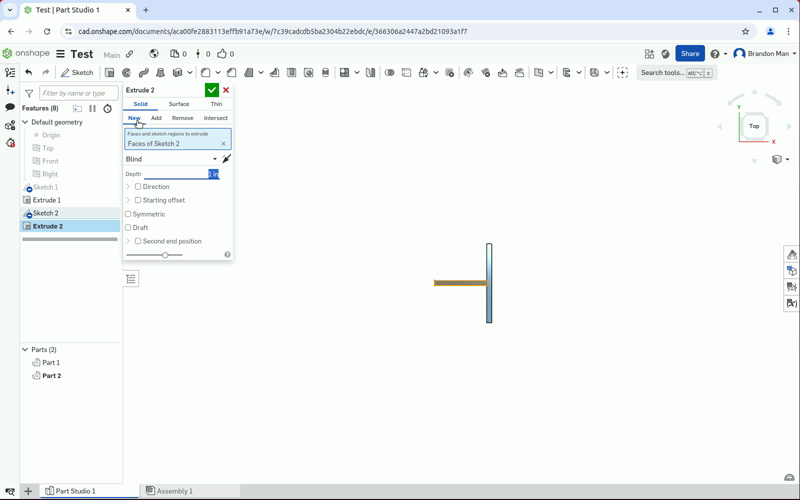
text(0.963)
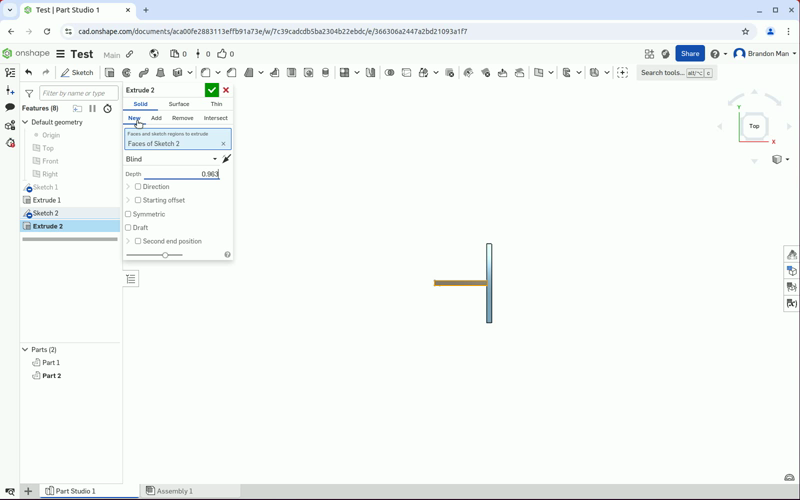
key(enter)
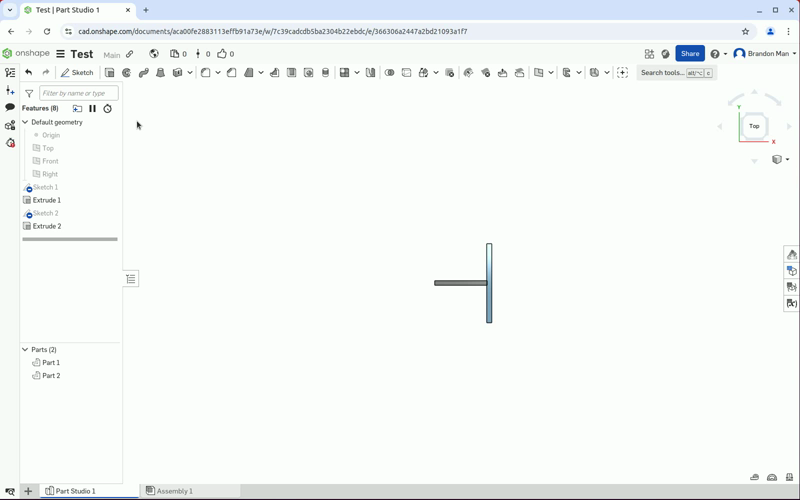
key(shift+h)
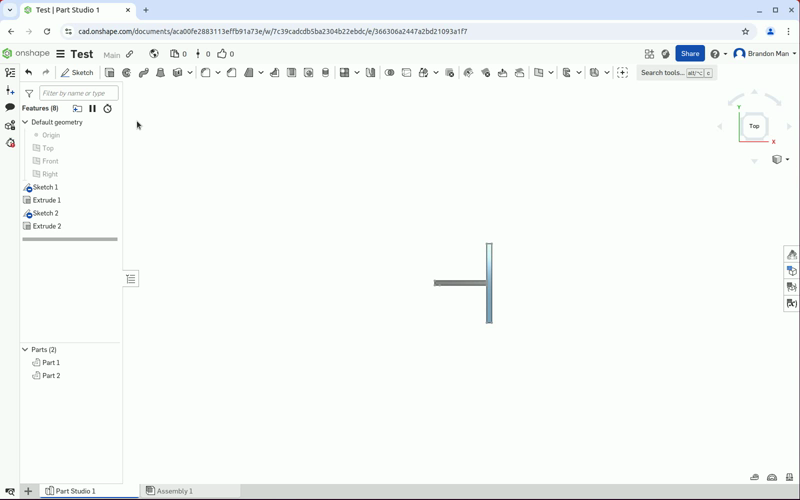
key(shift+h)
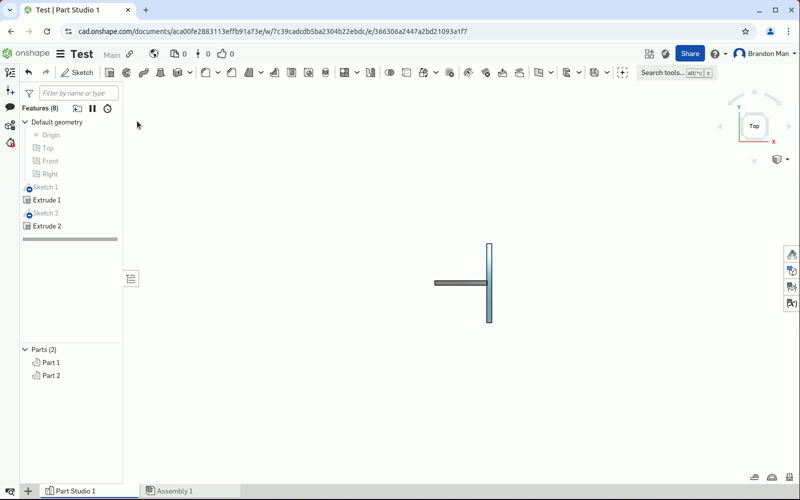
mouse_move(73, 189)
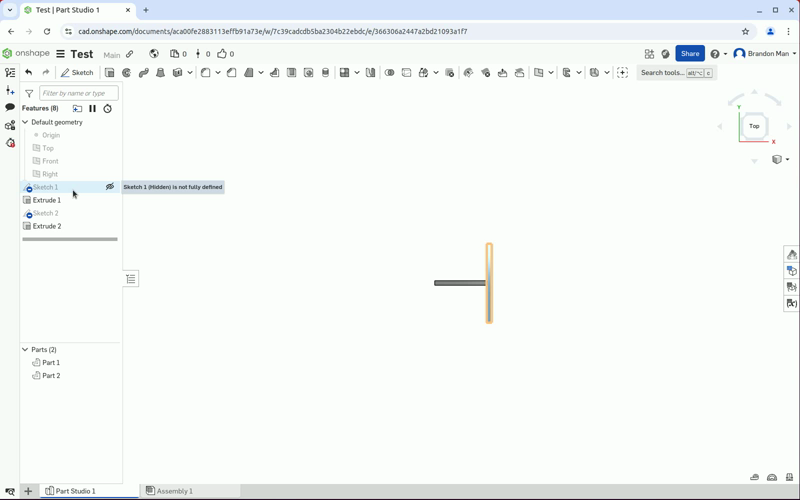
click(73, 189)
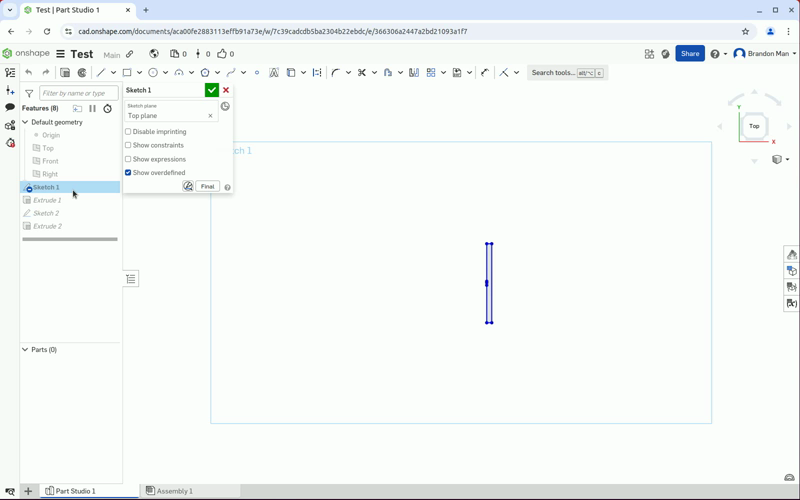
mouse_move(229, 92)
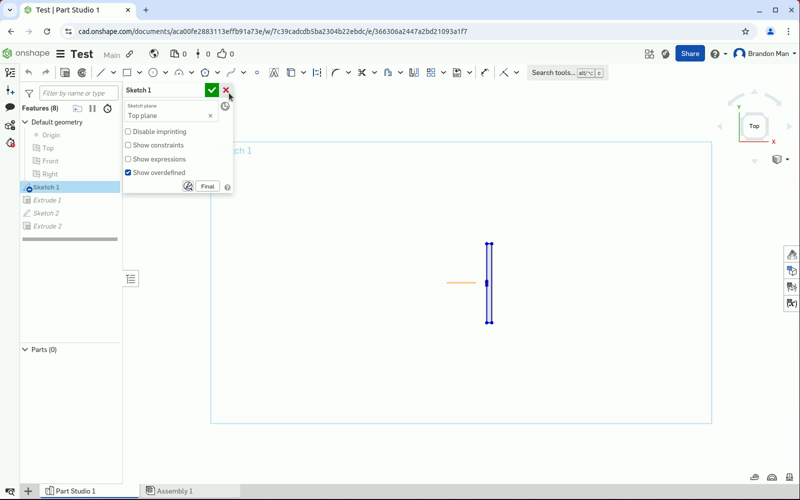
click(229, 92)
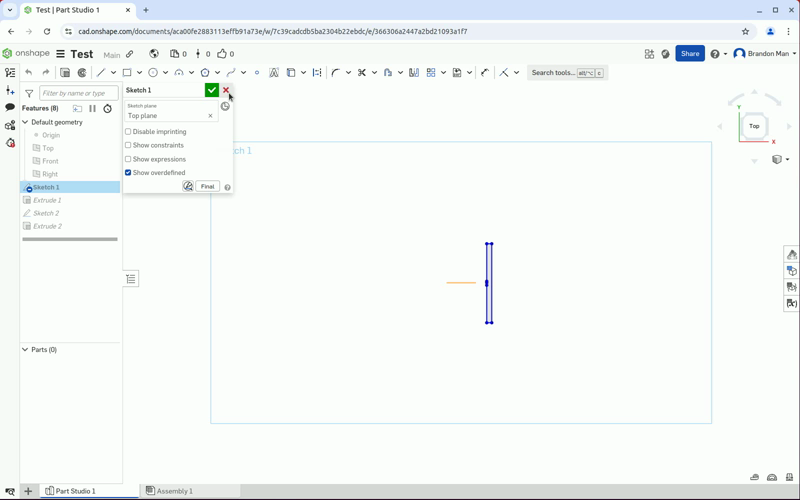
key(shift+s)
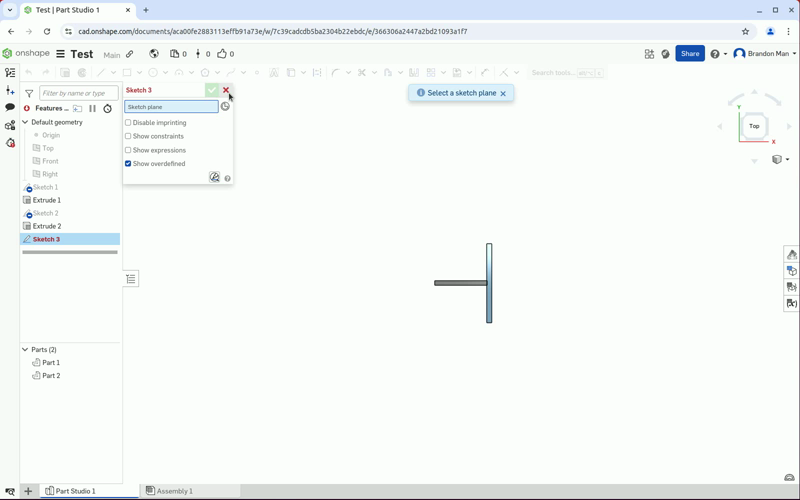
mouse_move(73, 150)
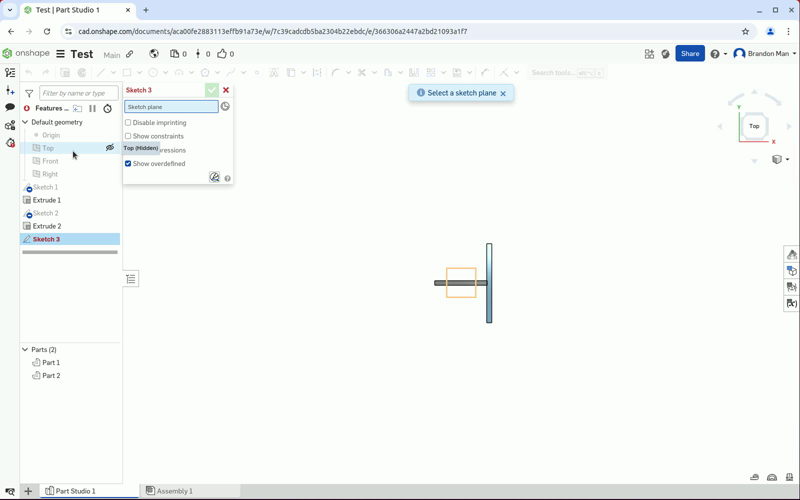
click(73, 150)
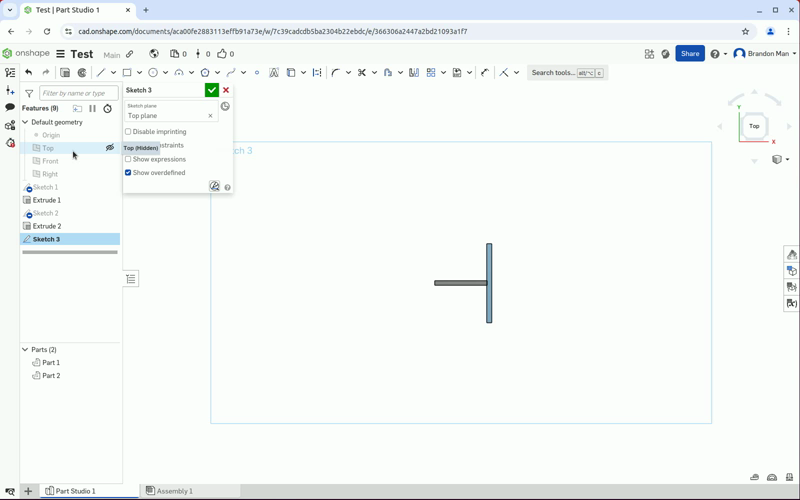
mouse_move(73, 352)
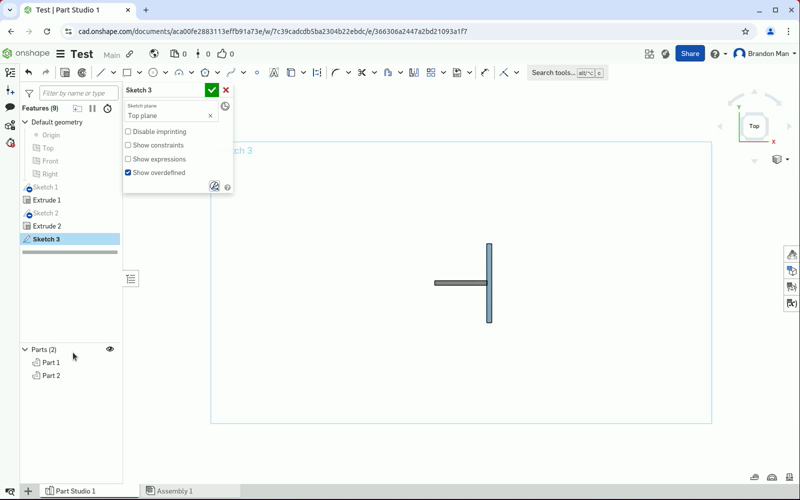
key(y)
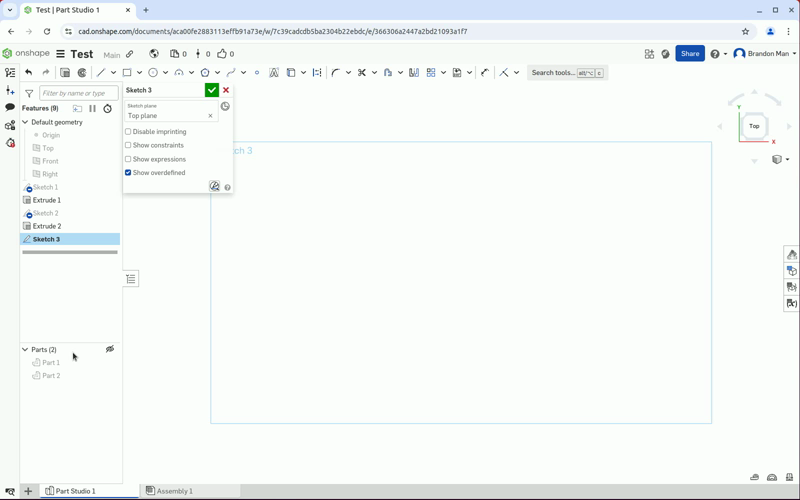
key(l)
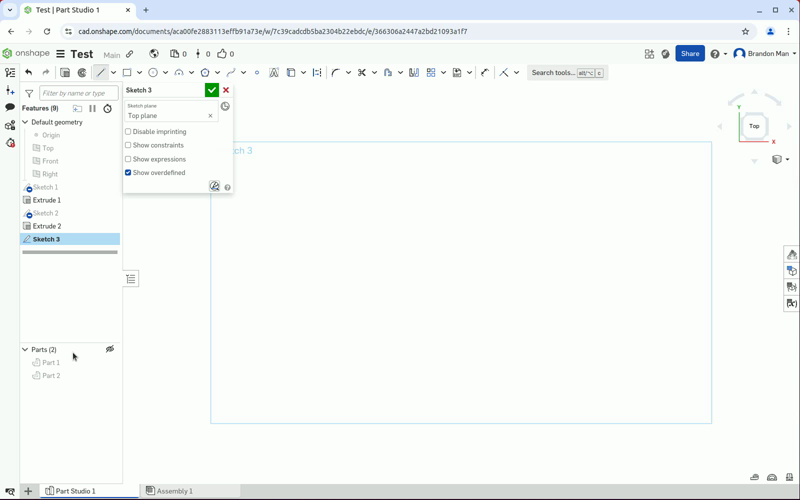
key_down(shift)
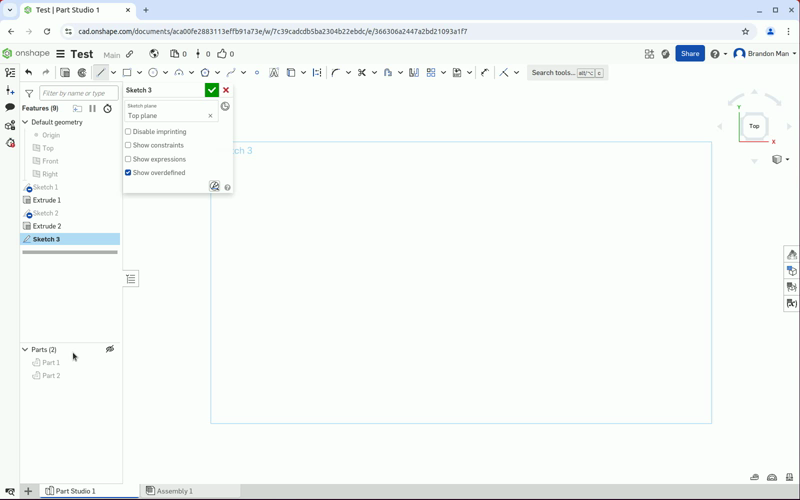
mouse_move(434, 395)
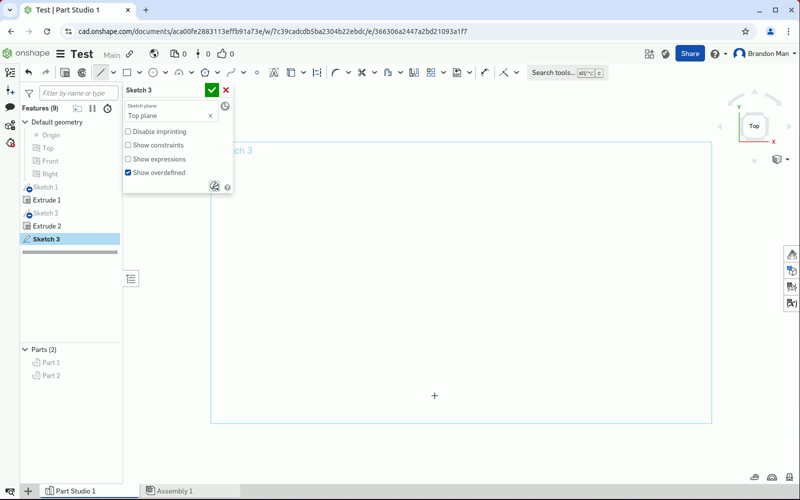
click(434, 395)
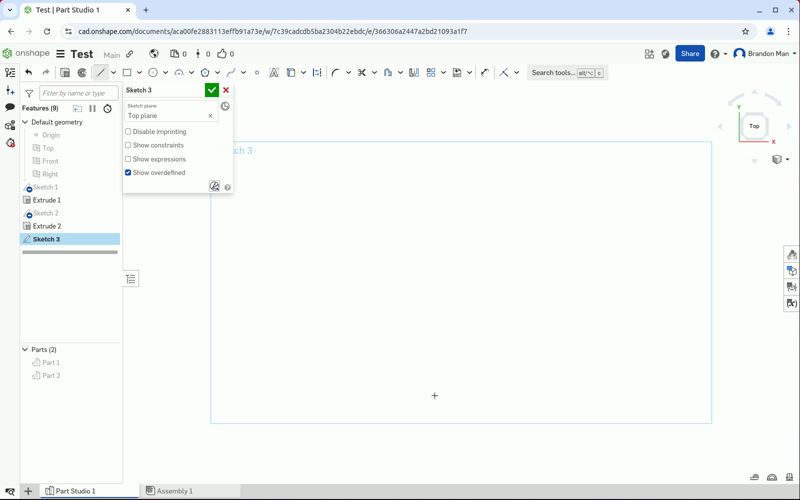
key_up(shift)
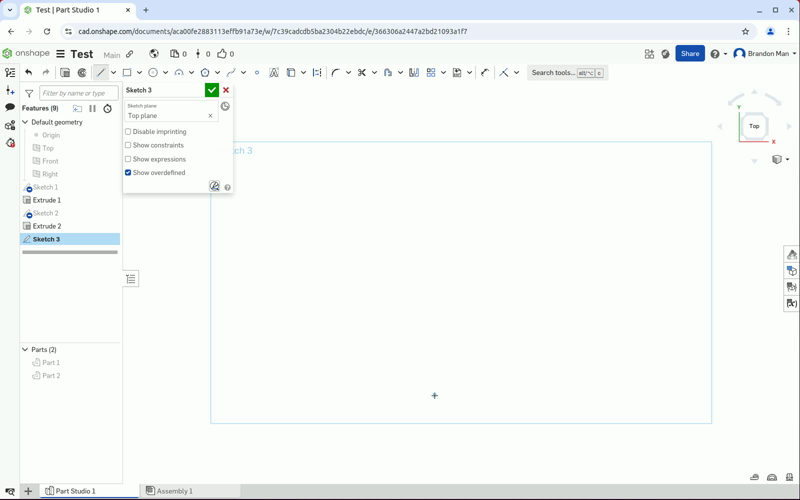
key_down(shift)
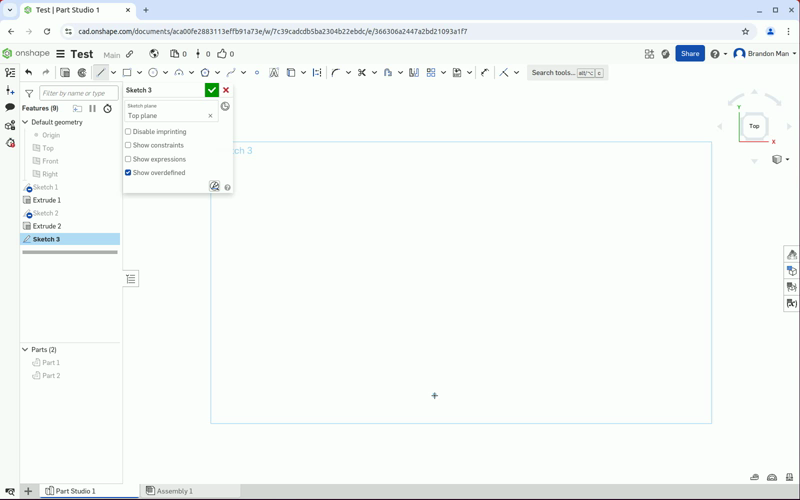
mouse_move(464, 395)
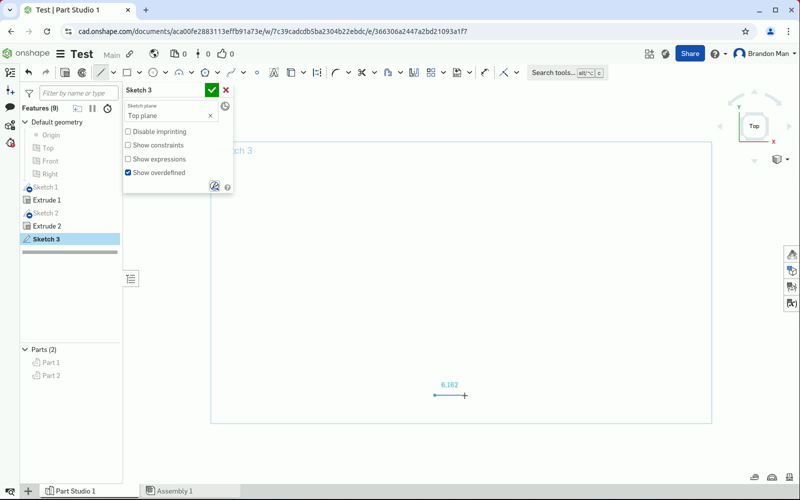
mouse_move(439, 395)
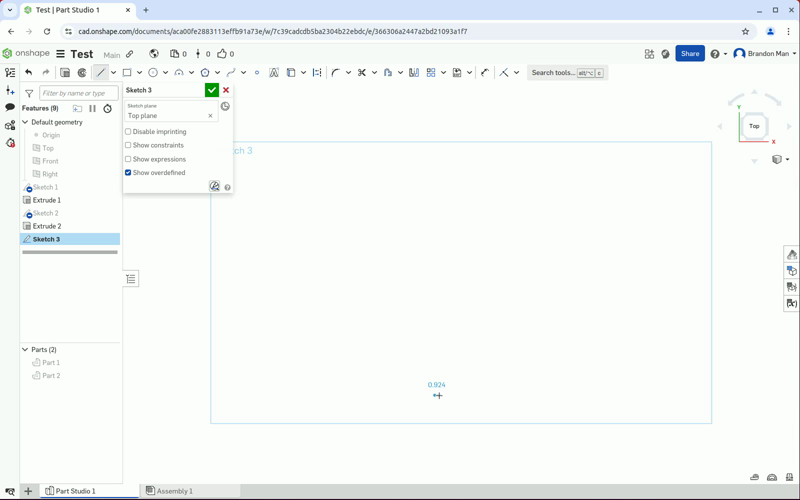
scroll(6)
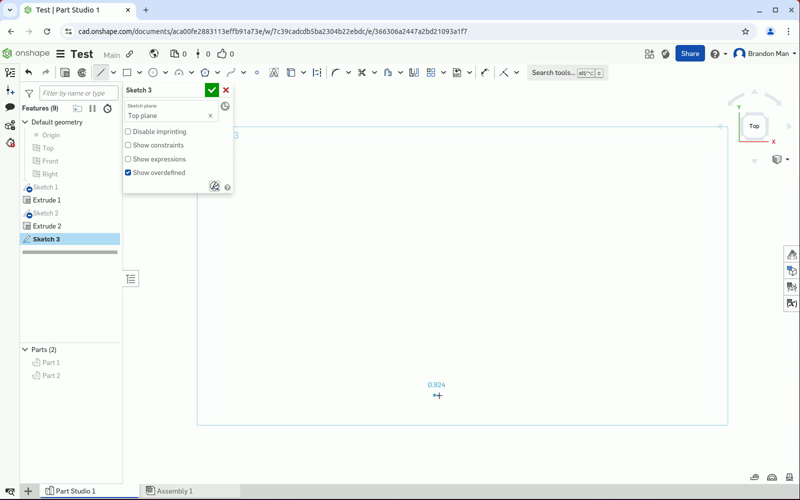
scroll(6)
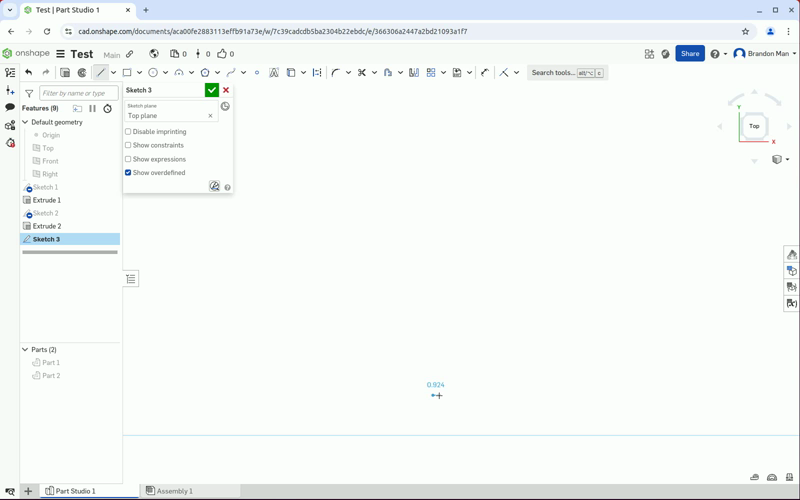
scroll(6)
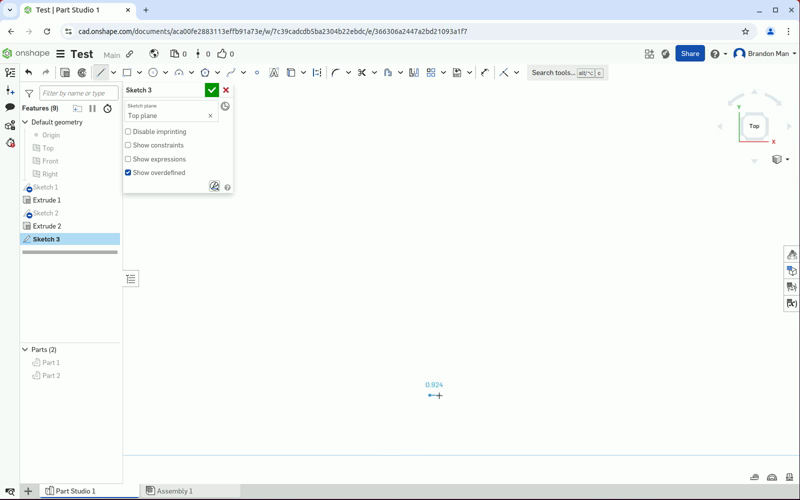
scroll(6)
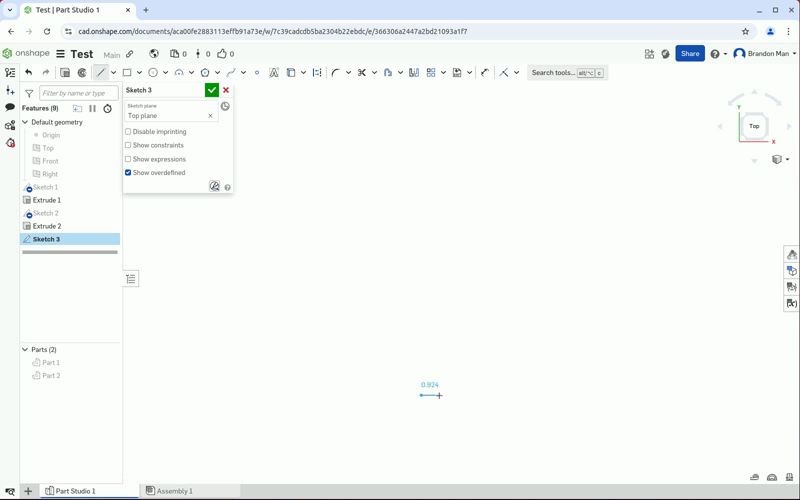
scroll(6)
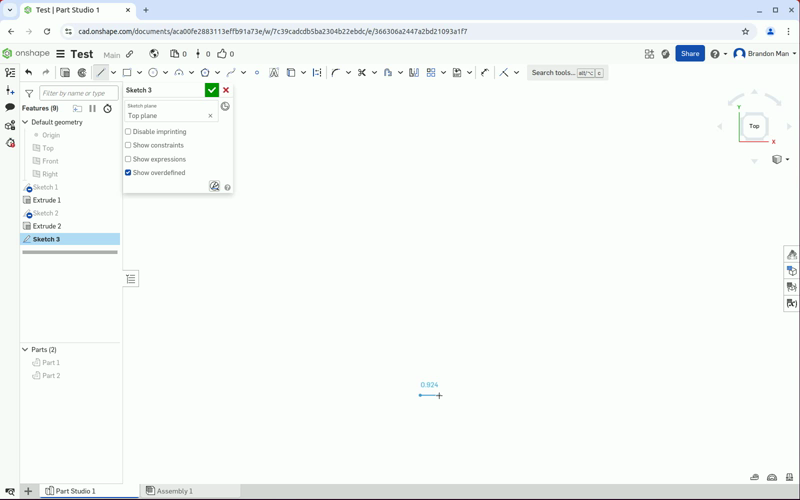
scroll(6)
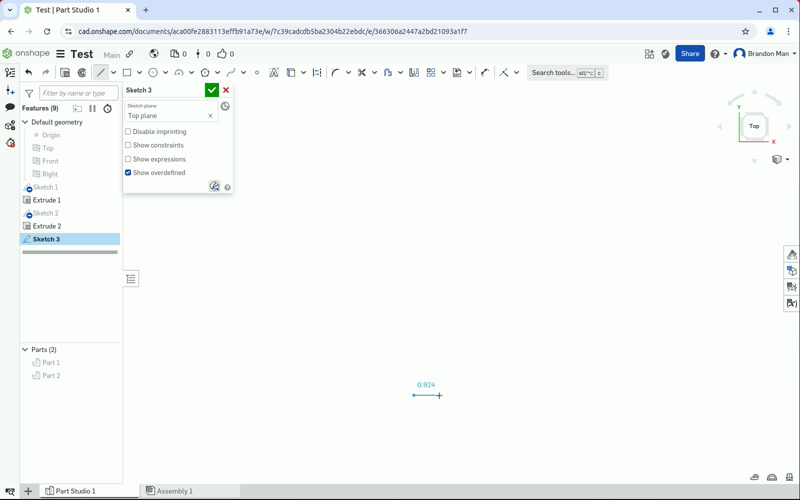
scroll(6)
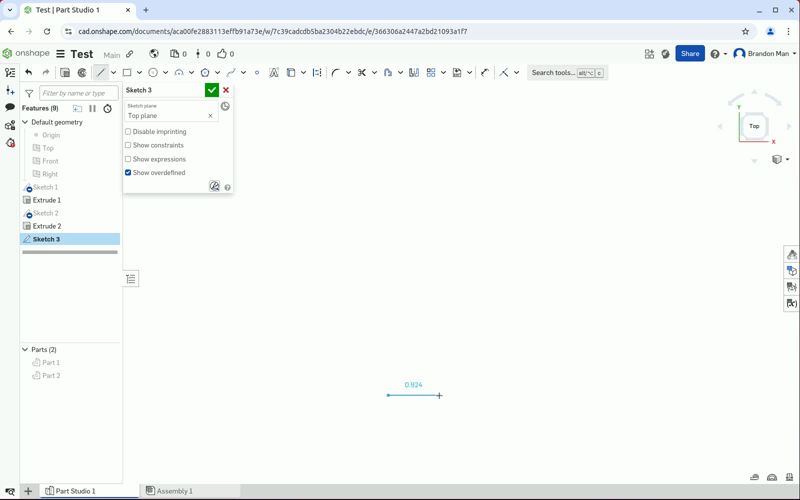
click(439, 395)
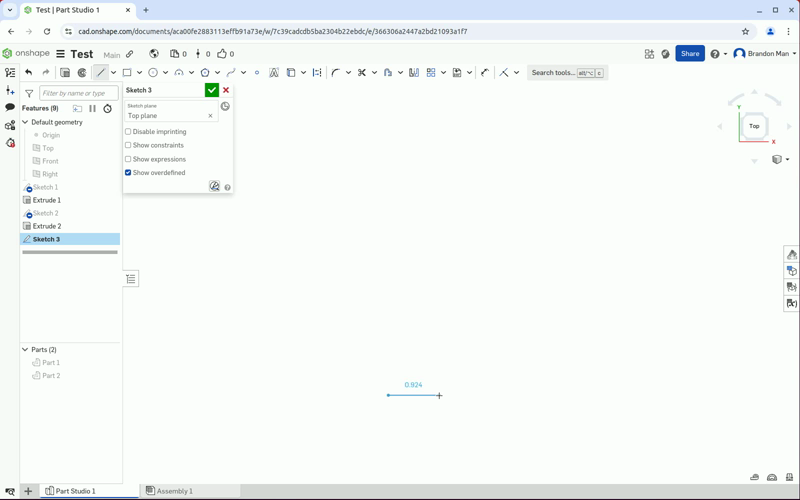
scroll(-6)
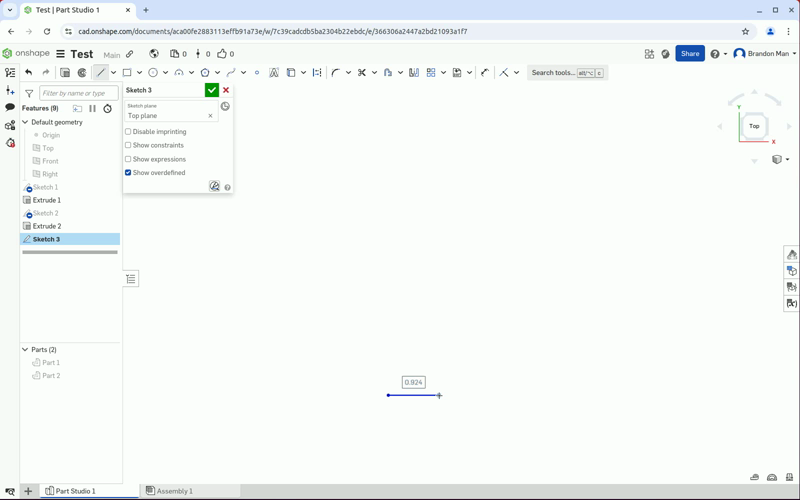
scroll(-6)
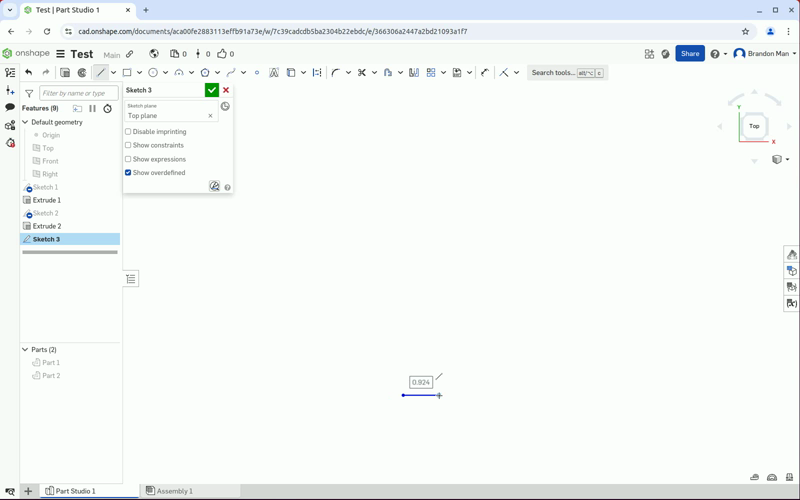
scroll(-6)
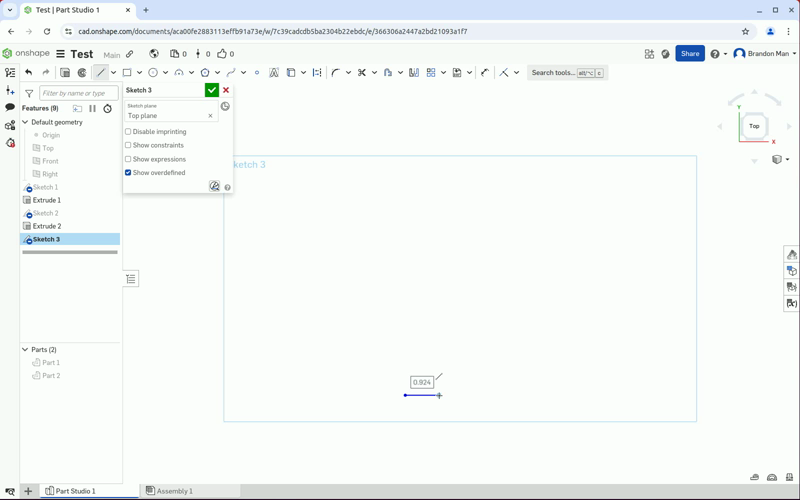
scroll(-6)
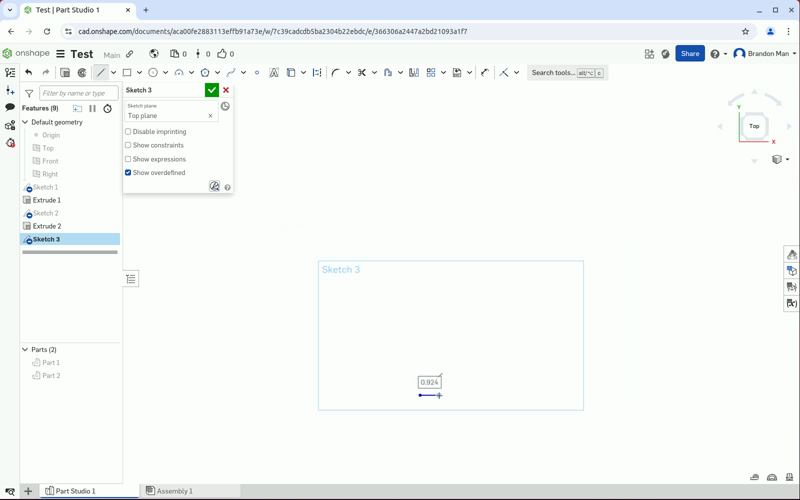
scroll(-6)
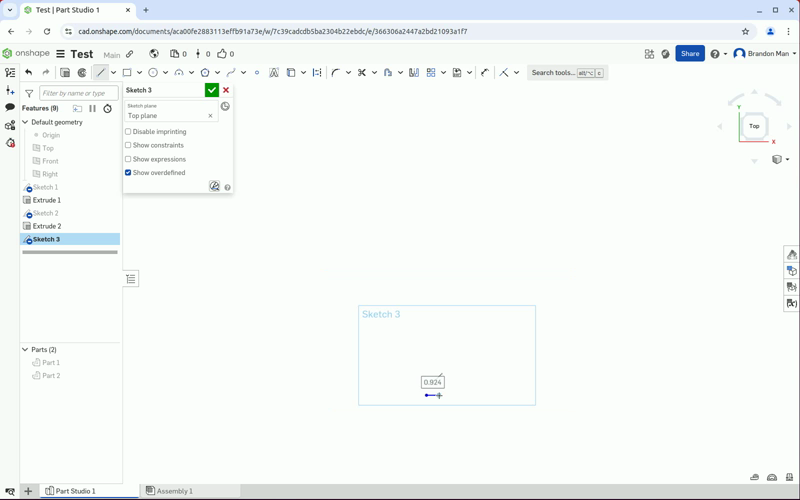
scroll(-6)
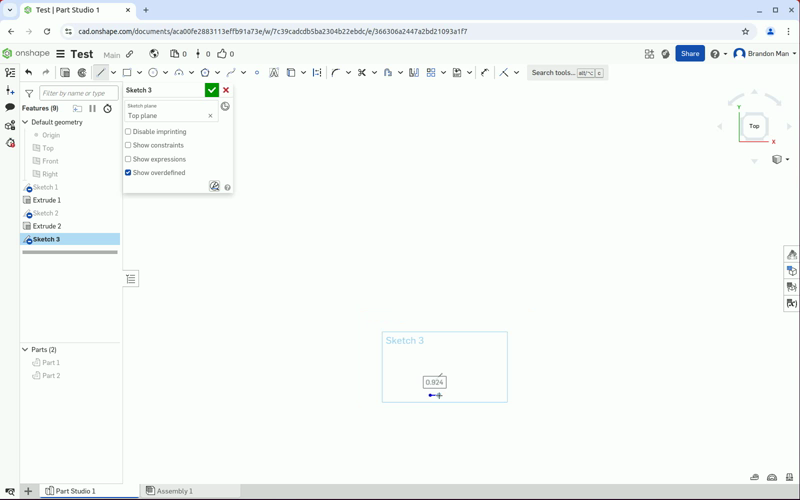
scroll(-6)
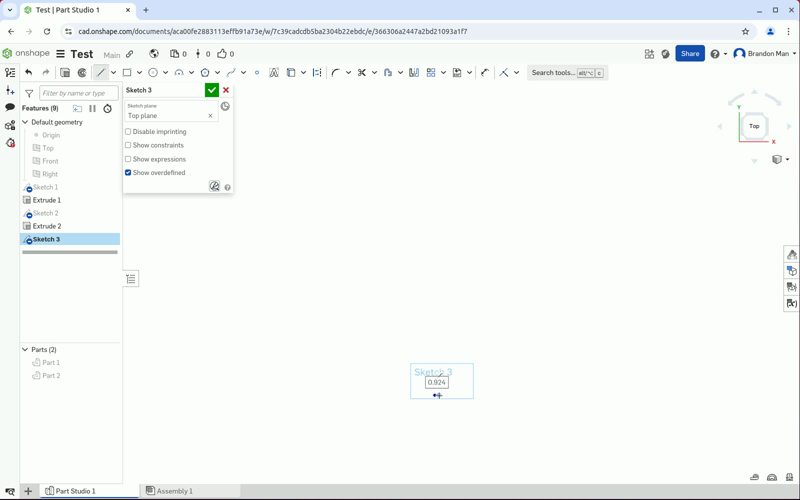
key_up(shift)
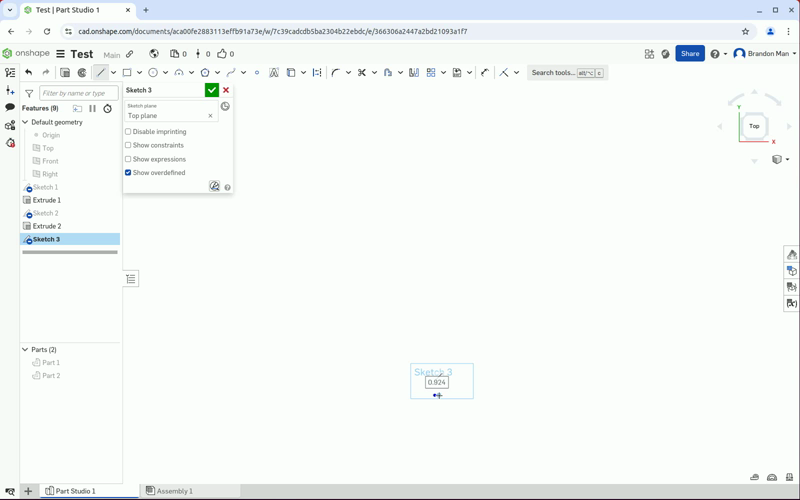
key_down(shift)
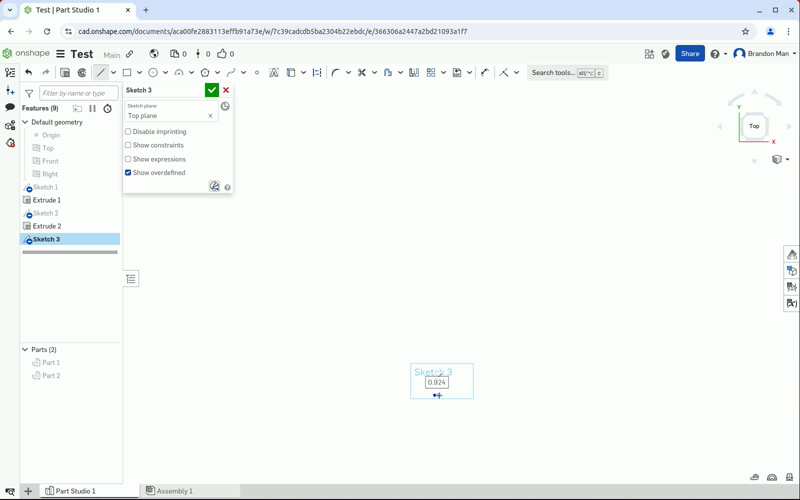
mouse_move(439, 285)
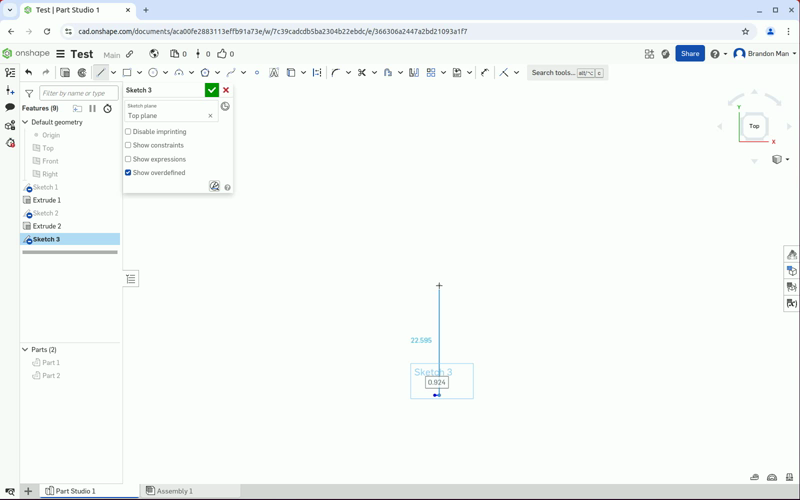
click(439, 285)
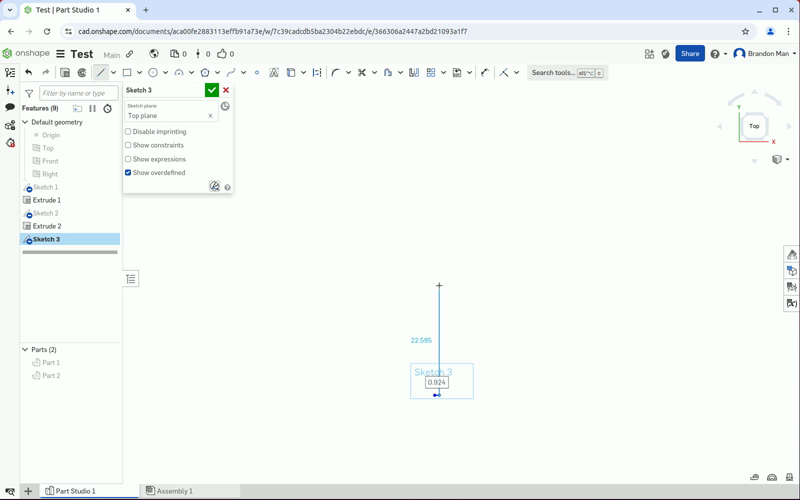
key_up(shift)
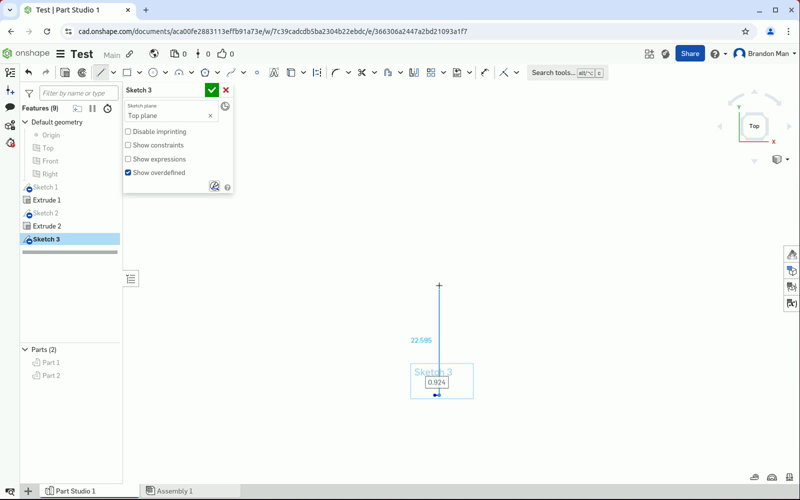
key_down(shift)
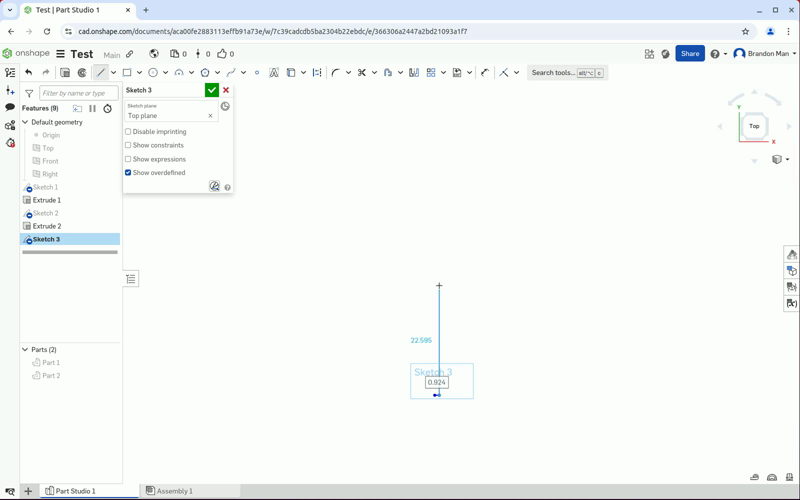
mouse_move(469, 285)
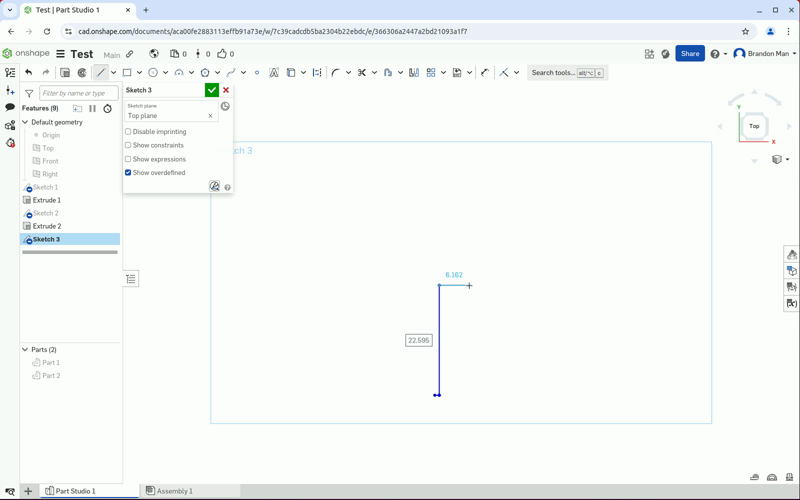
mouse_move(434, 285)
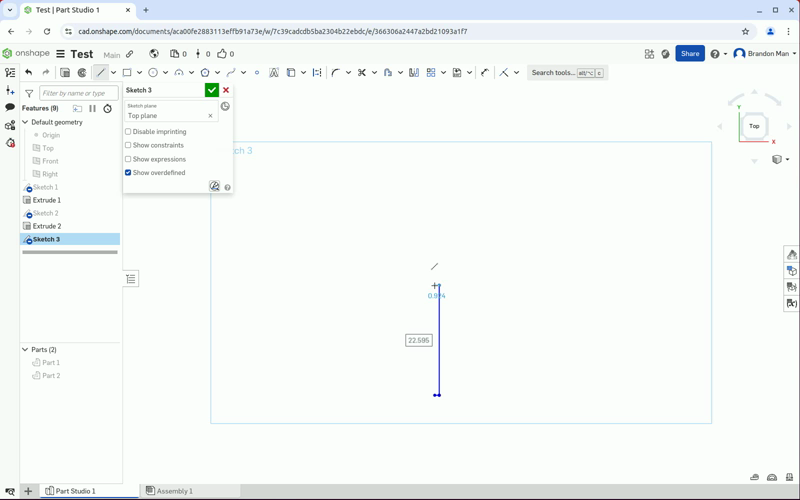
scroll(6)
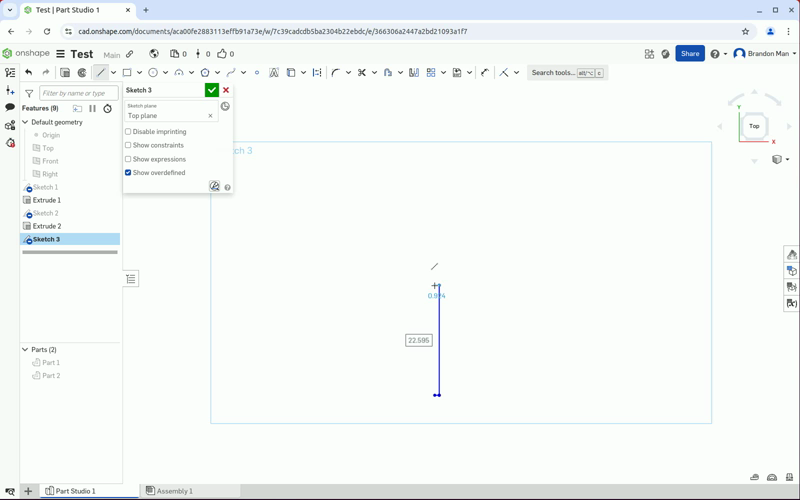
scroll(6)
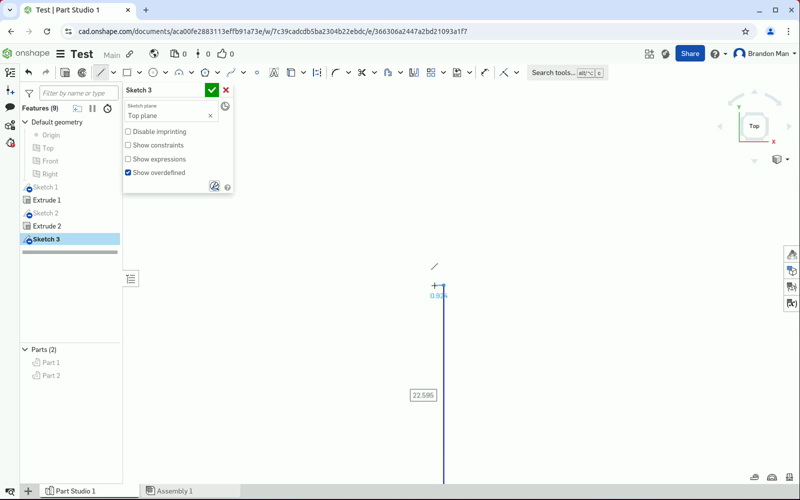
scroll(6)
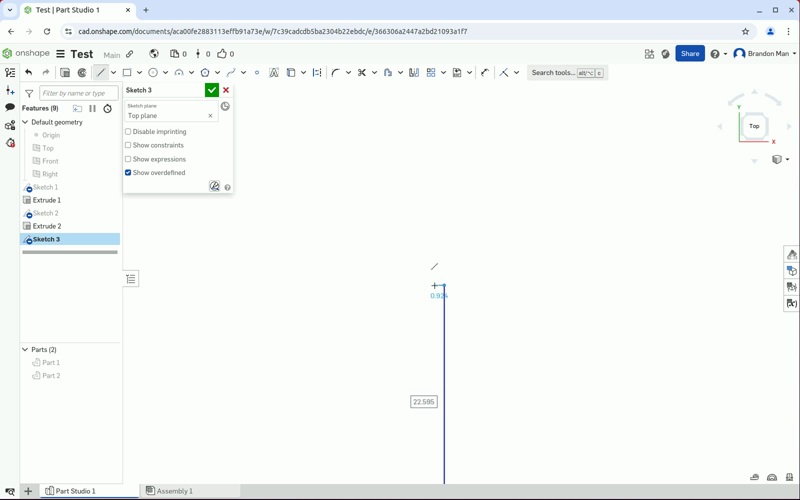
scroll(6)
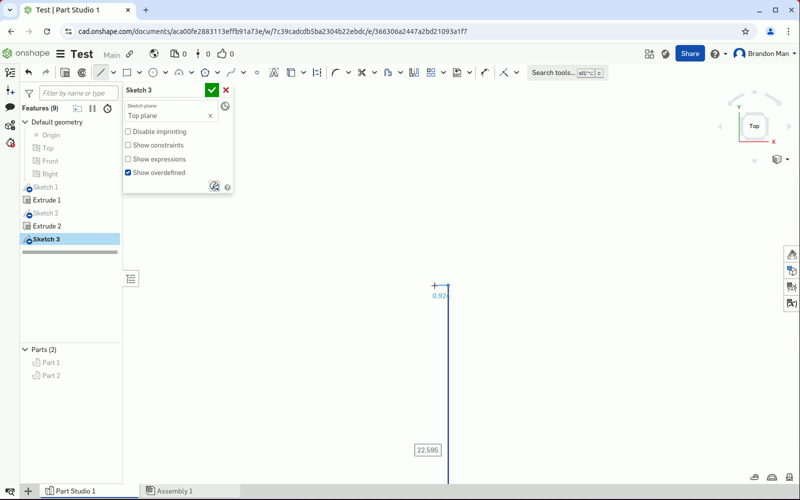
scroll(6)
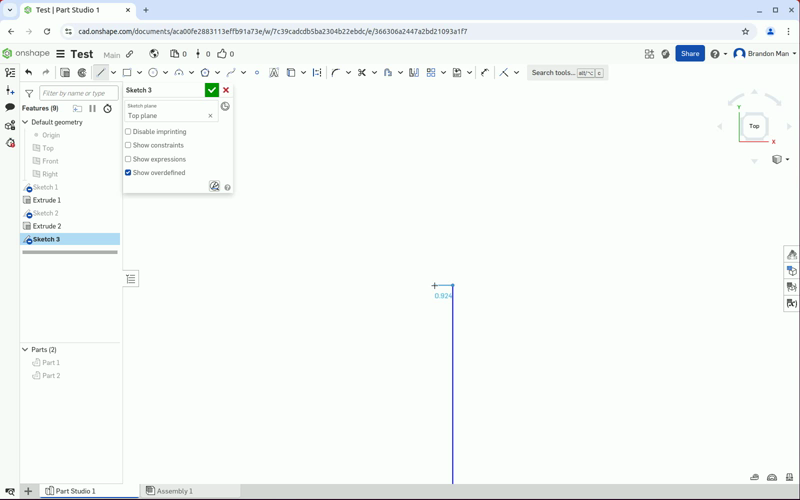
scroll(6)
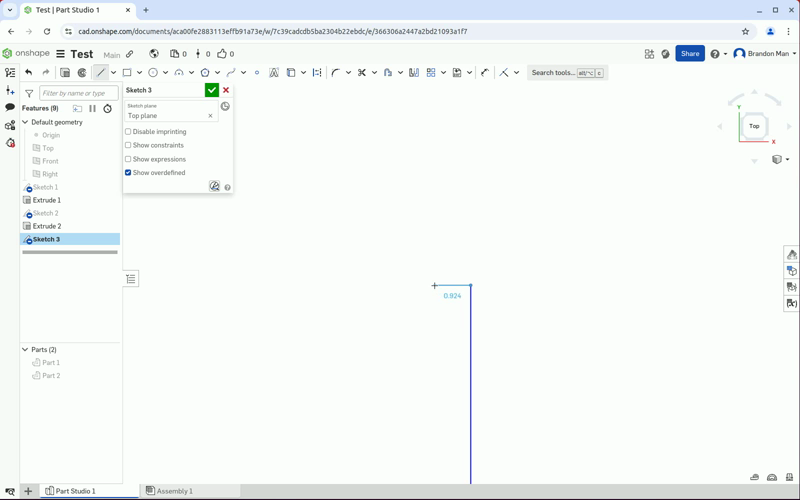
scroll(6)
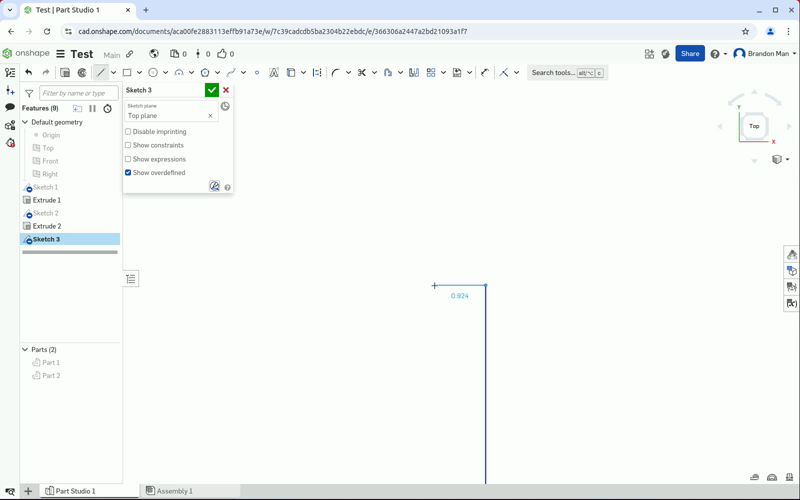
click(434, 285)
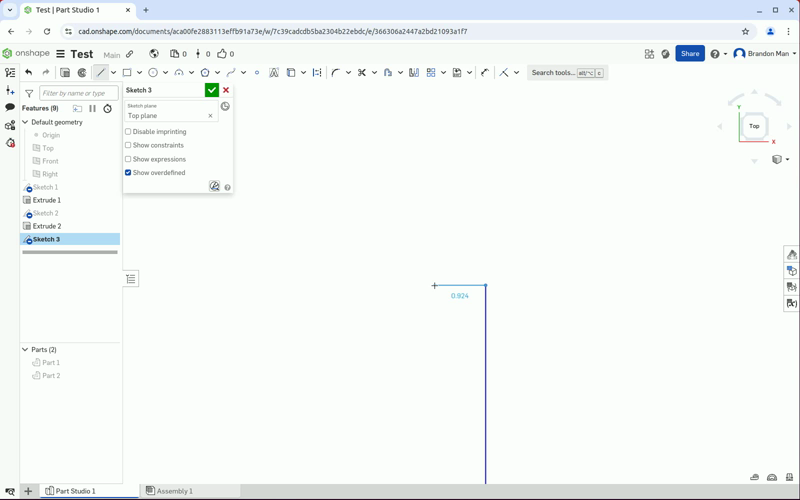
scroll(-6)
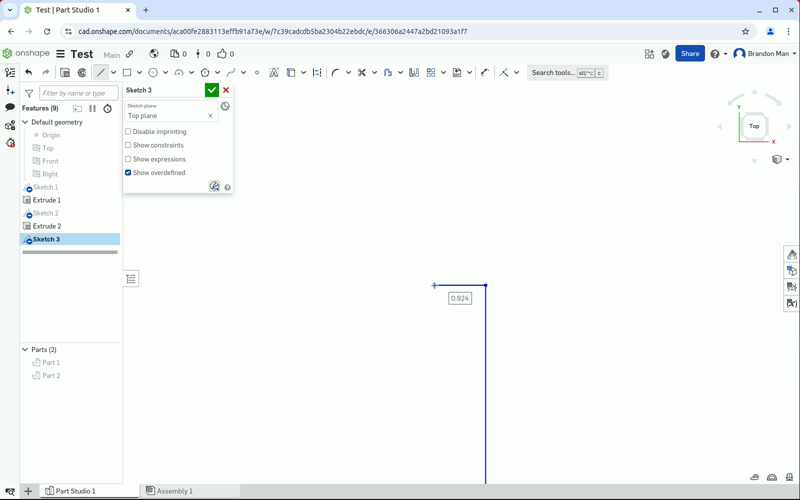
scroll(-6)
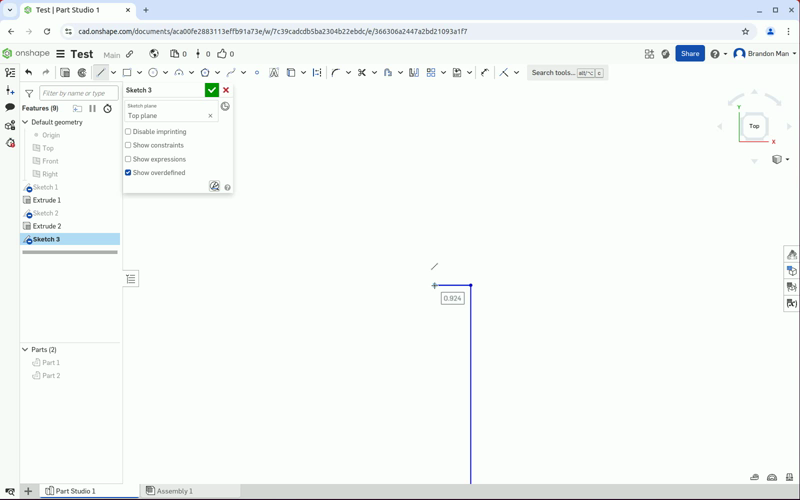
scroll(-6)
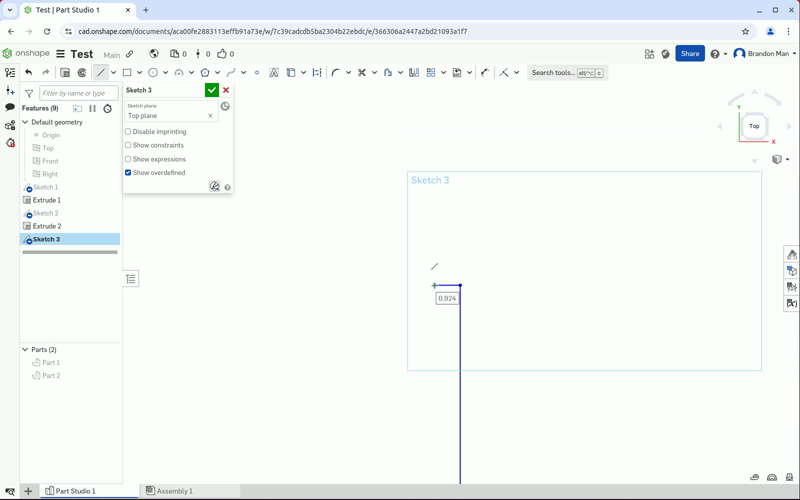
scroll(-6)
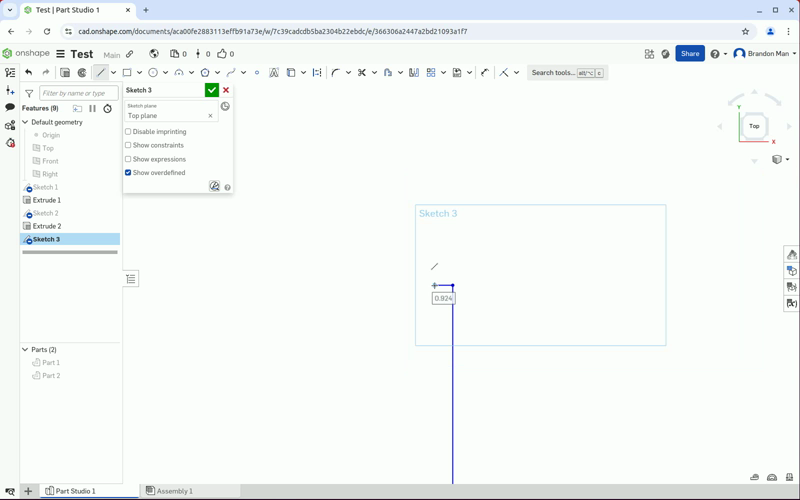
scroll(-6)
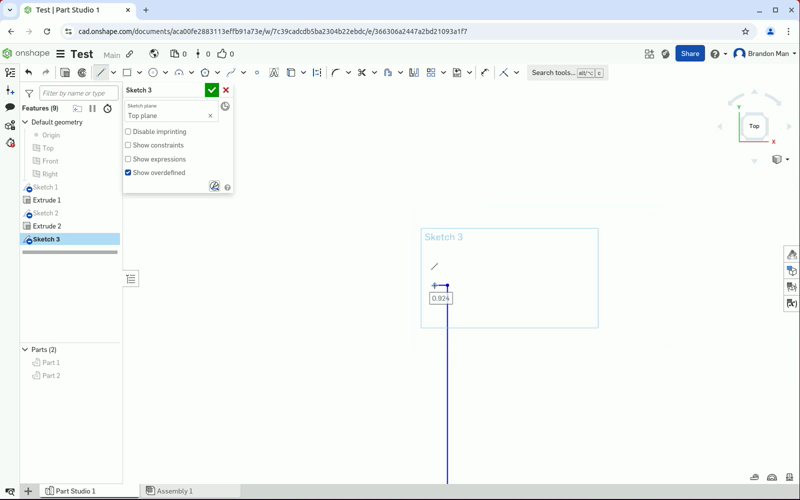
scroll(-6)
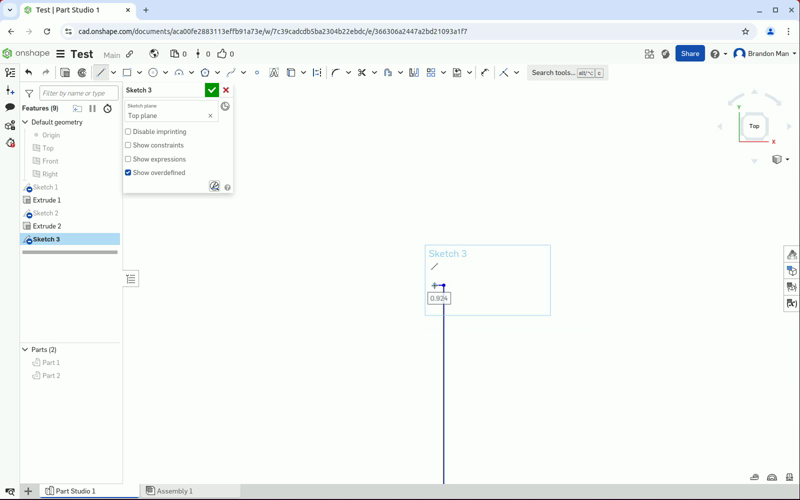
scroll(-6)
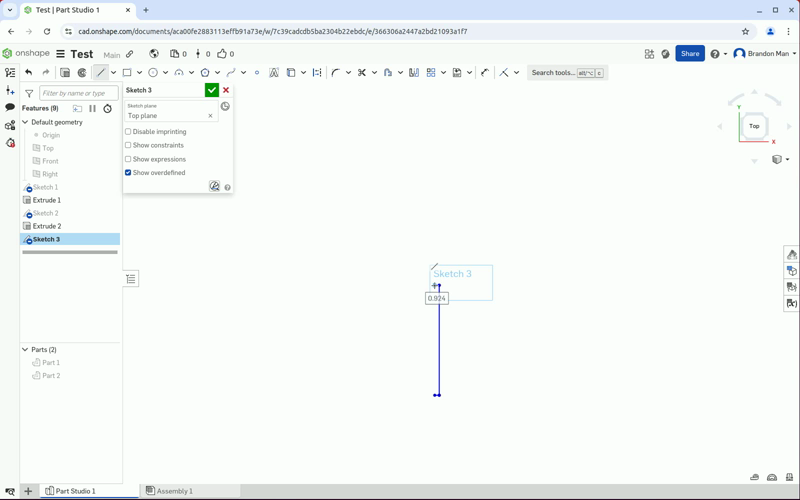
key_up(shift)
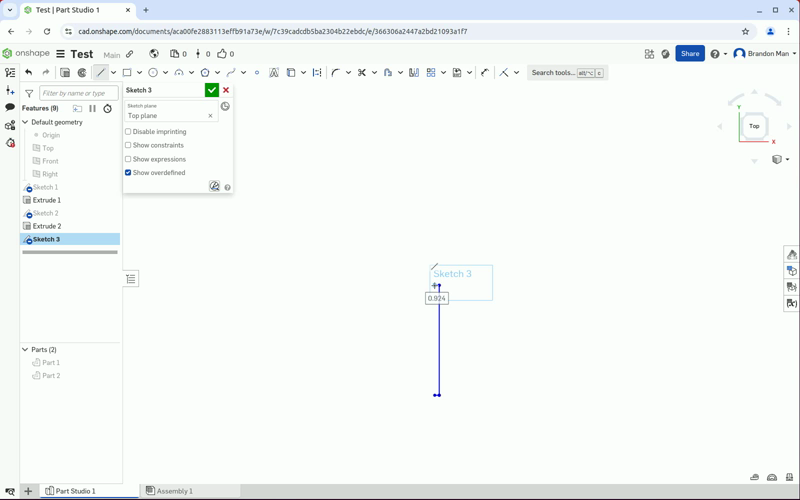
key_down(shift)
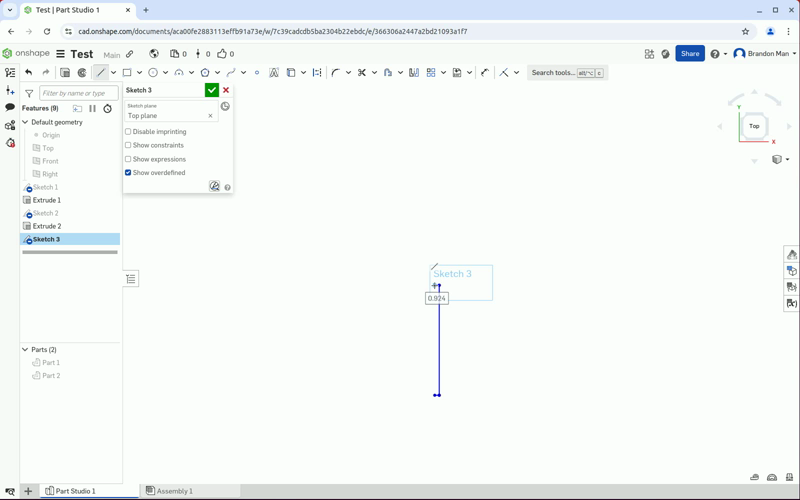
mouse_move(434, 395)
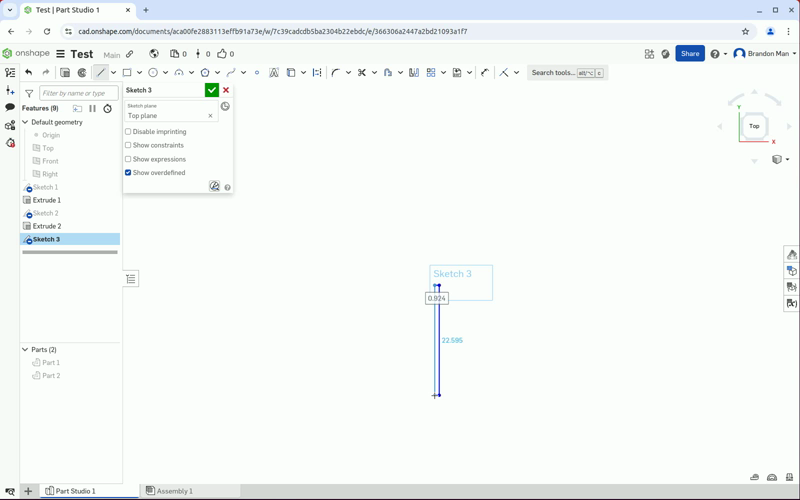
key_up(shift)
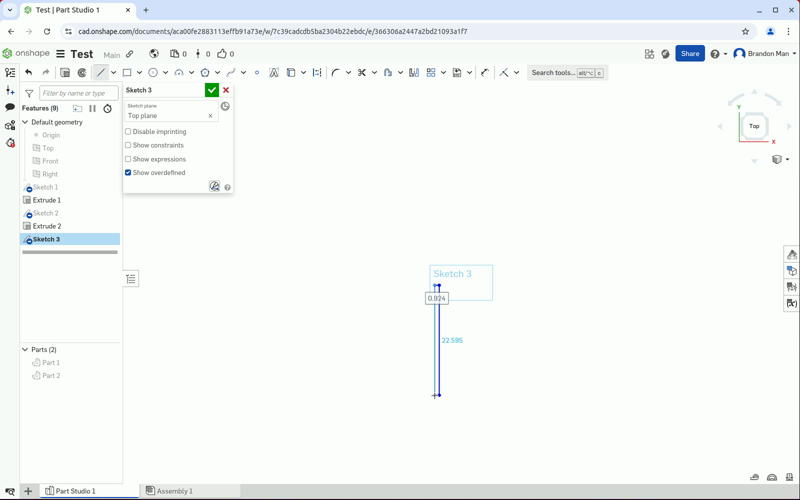
click(434, 395)
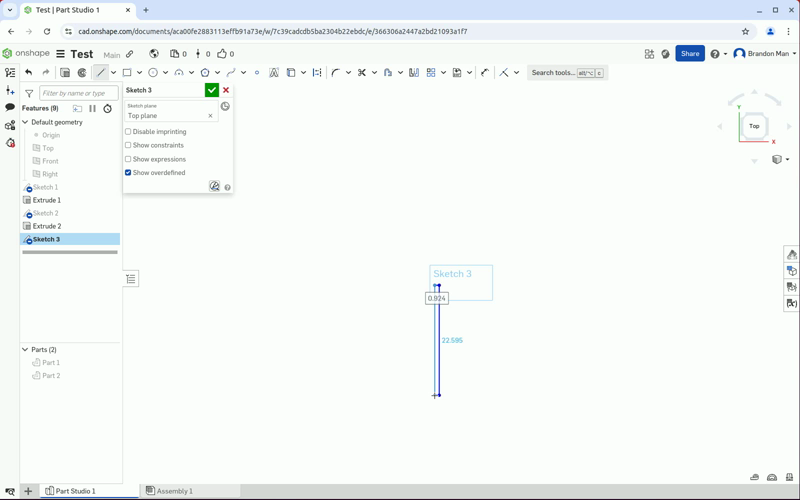
key(esc)
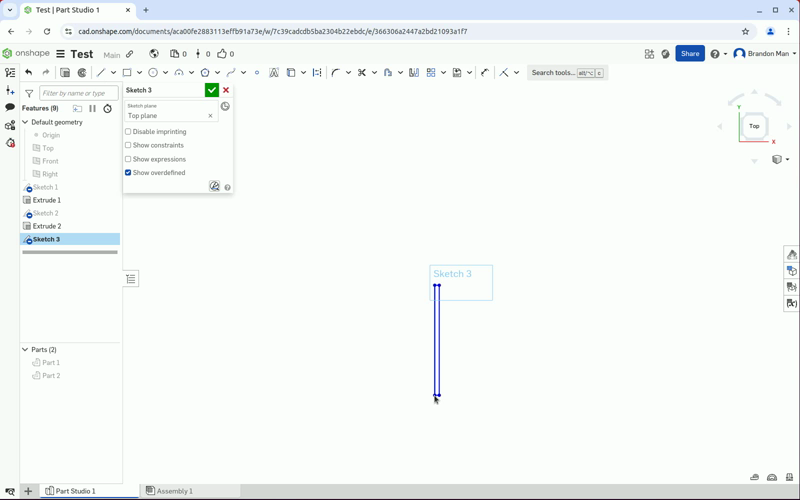
mouse_move(438, 385)
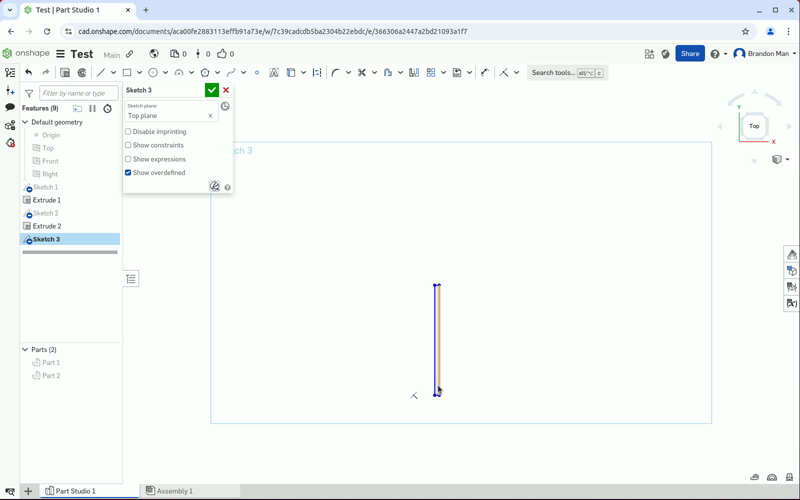
scroll(6)
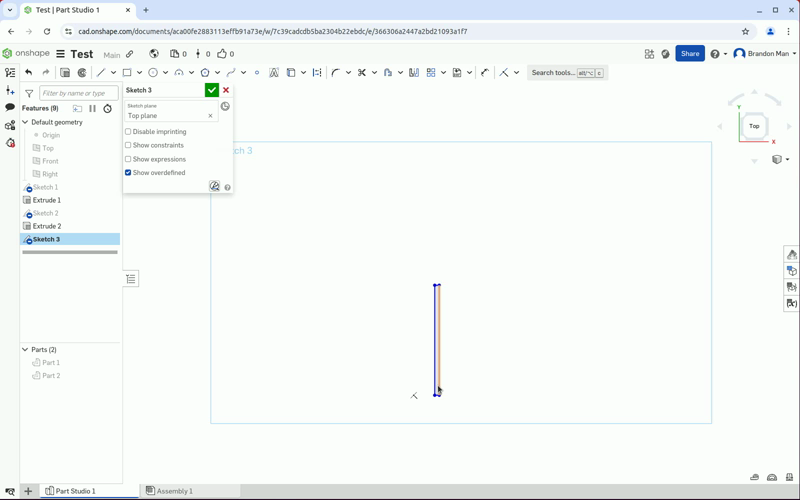
scroll(6)
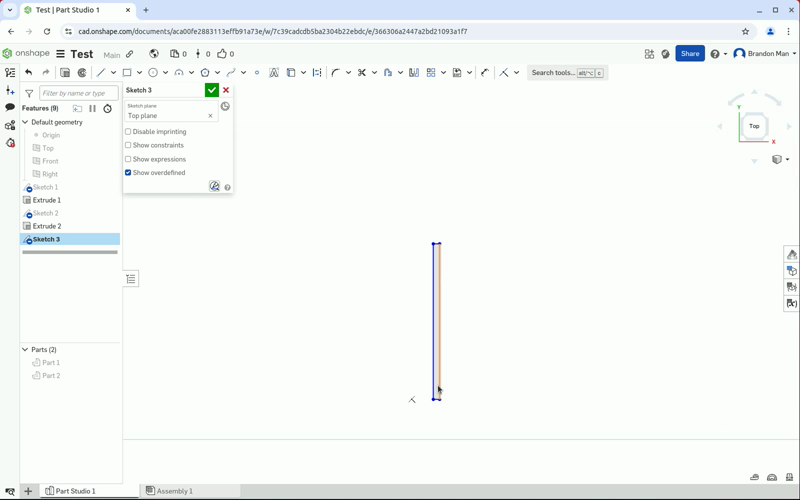
scroll(6)
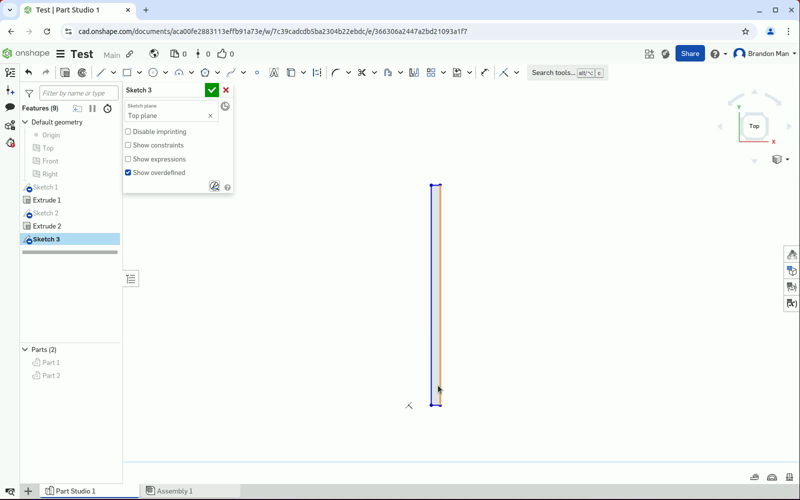
scroll(6)
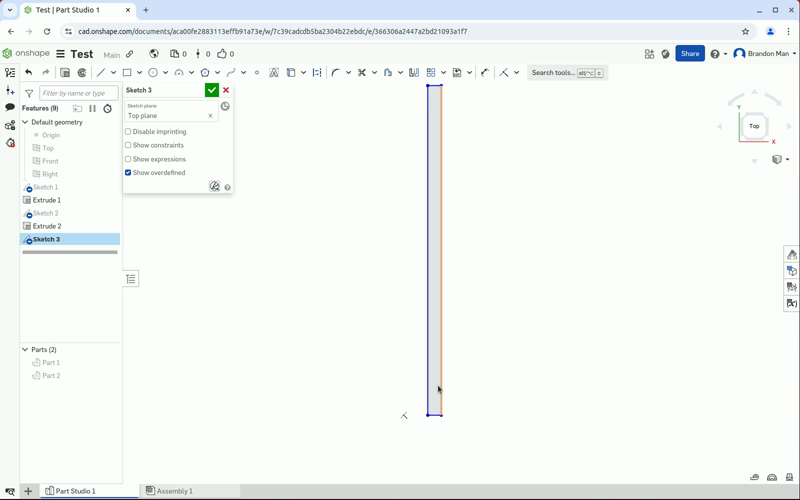
scroll(6)
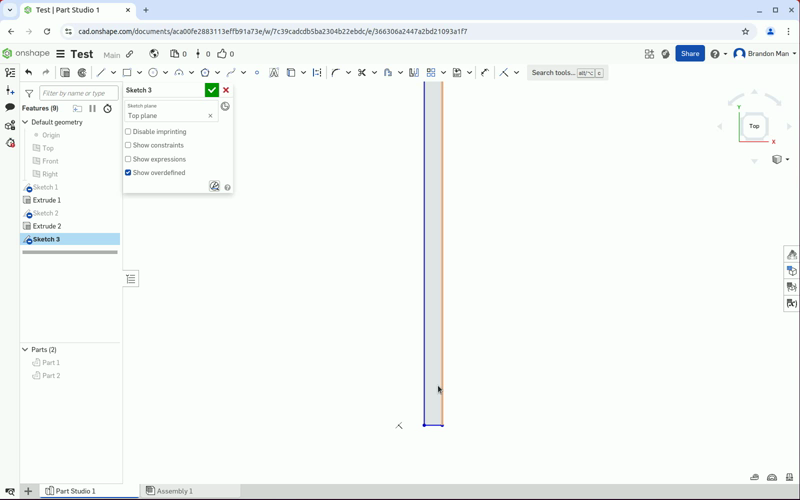
scroll(6)
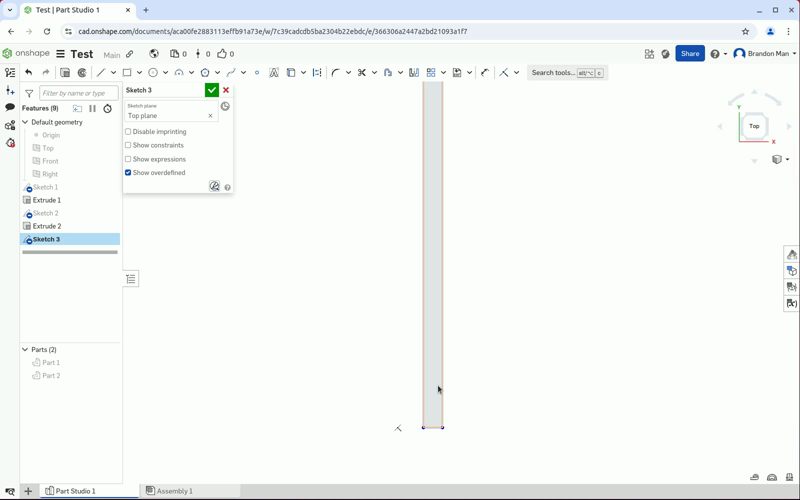
scroll(6)
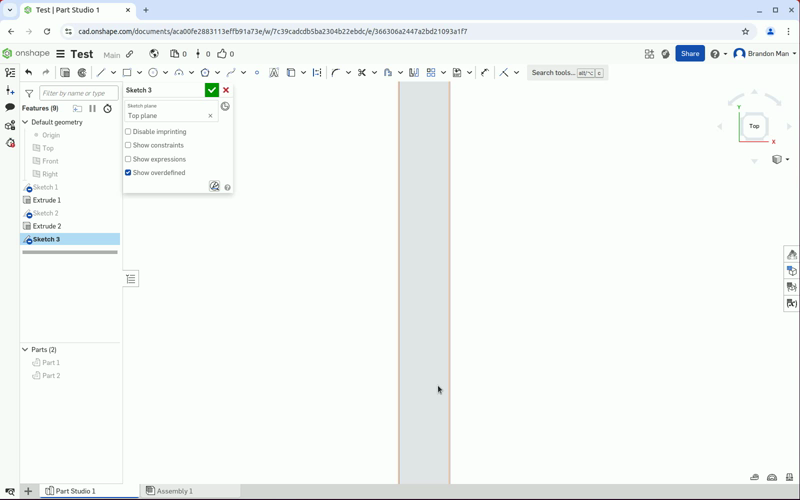
click(438, 385)
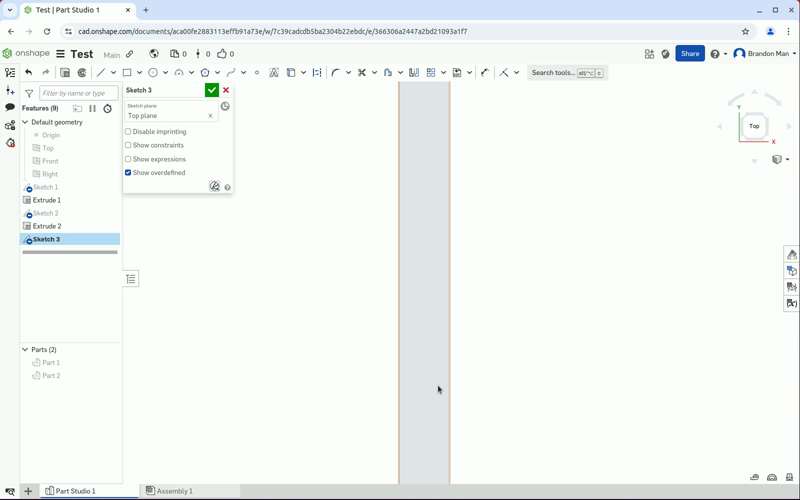
scroll(-6)
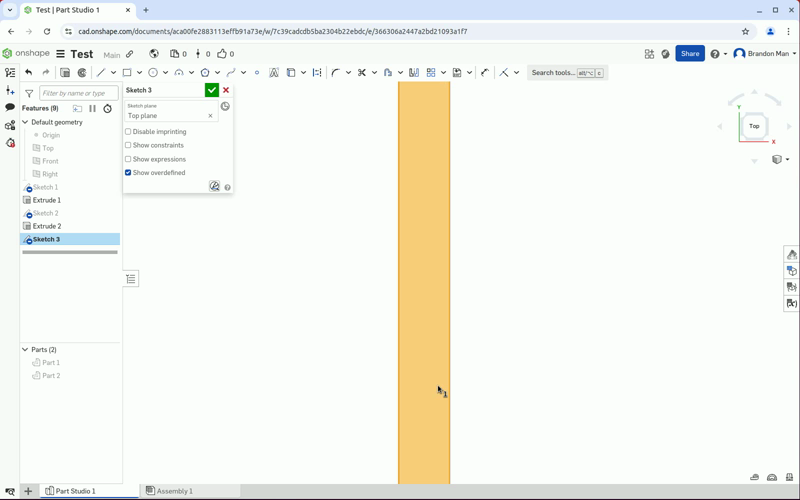
scroll(-6)
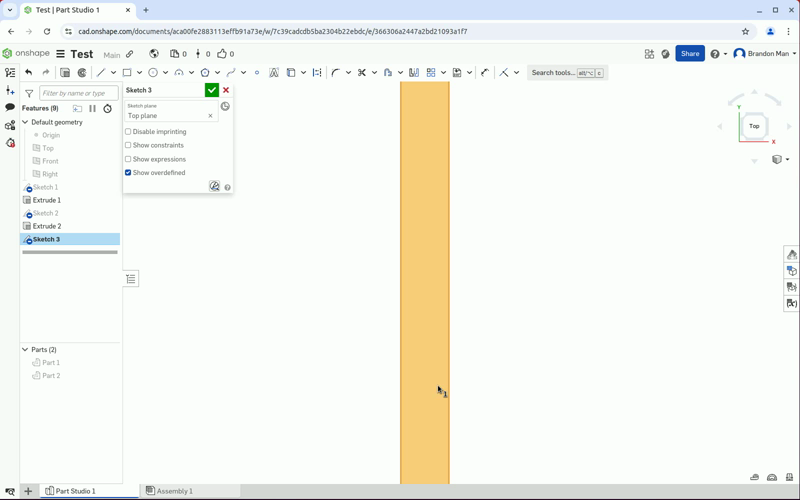
scroll(-6)
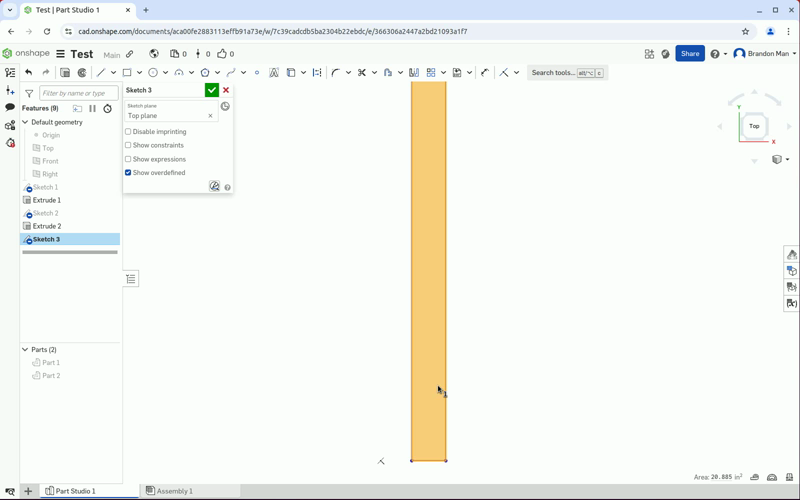
scroll(-6)
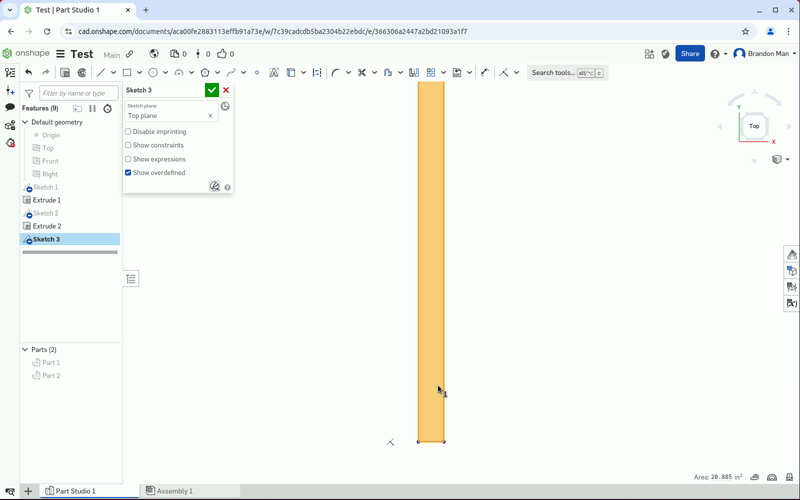
scroll(-6)
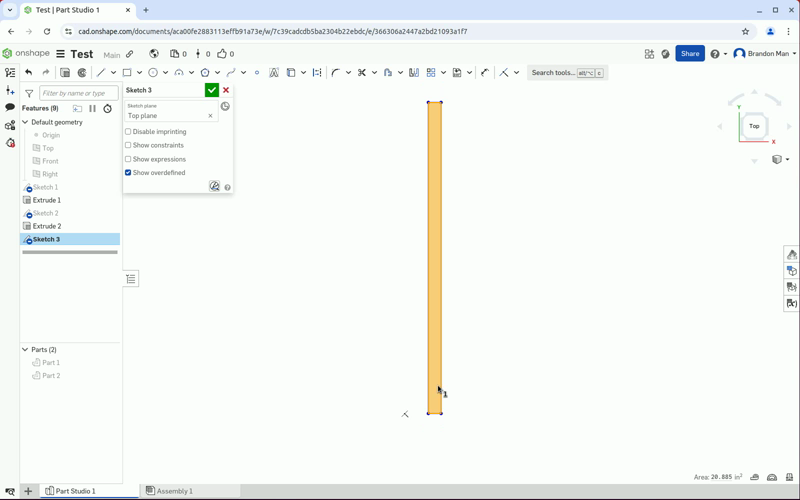
scroll(-6)
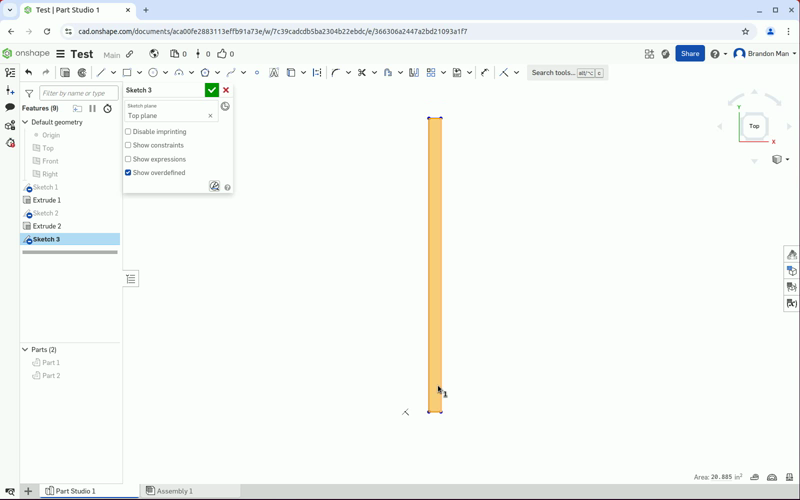
scroll(-6)
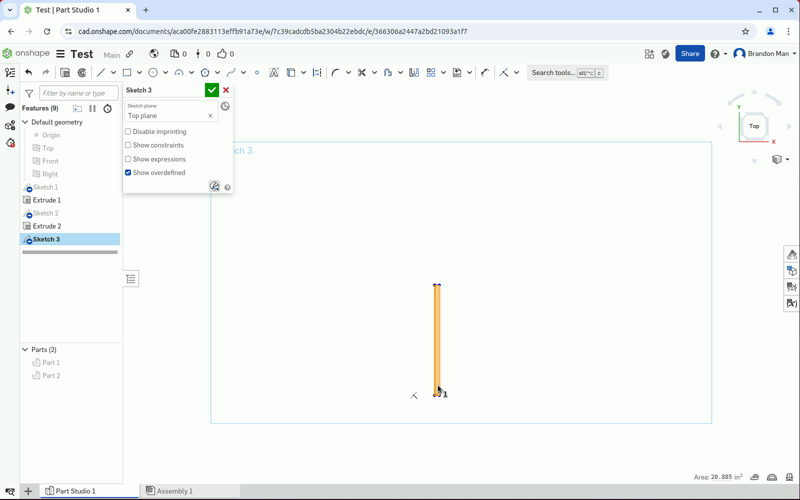
mouse_move(73, 352)
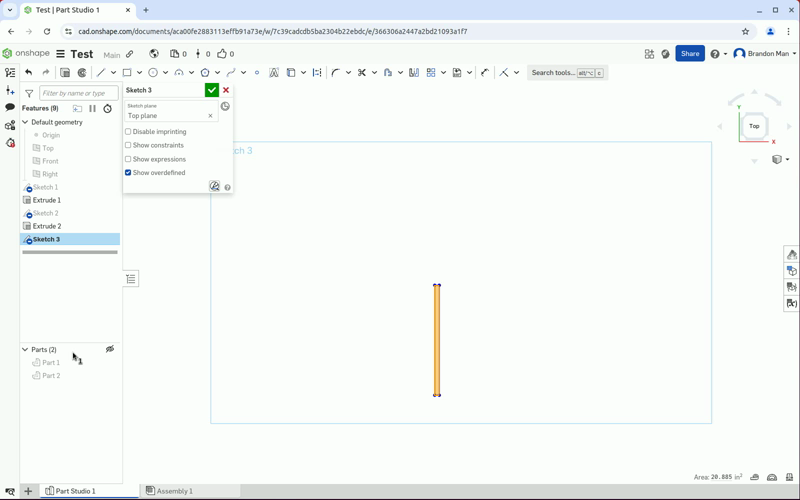
key(shift+y)
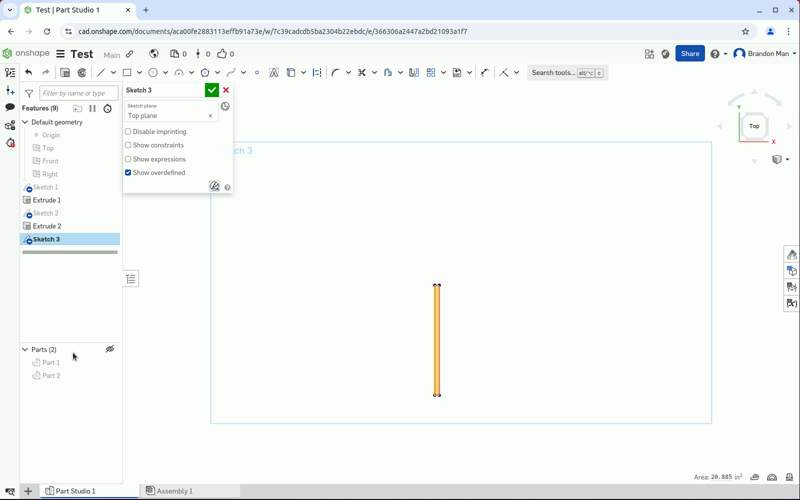
key(shift+e)
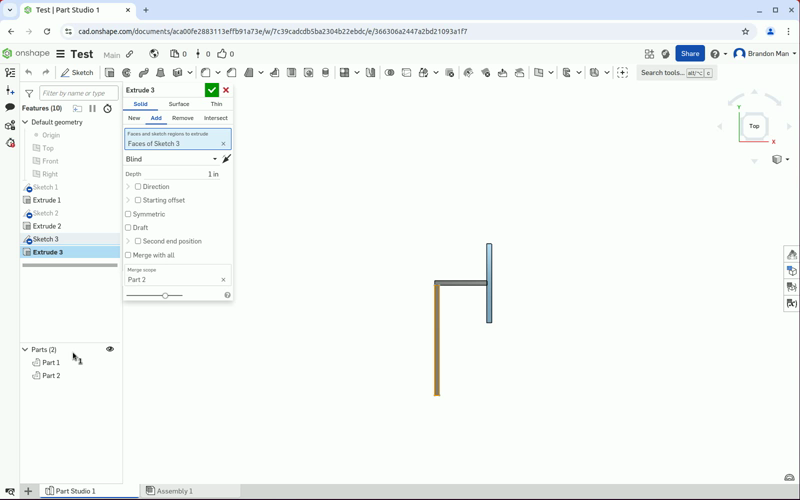
mouse_move(143, 106)
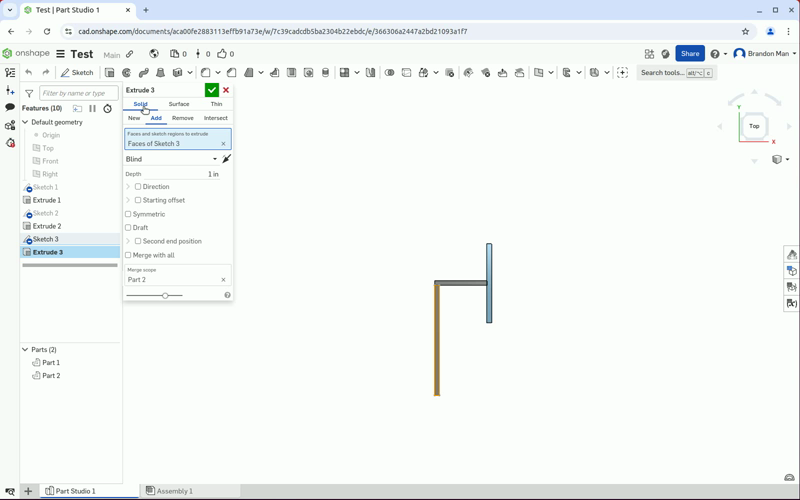
click(143, 106)
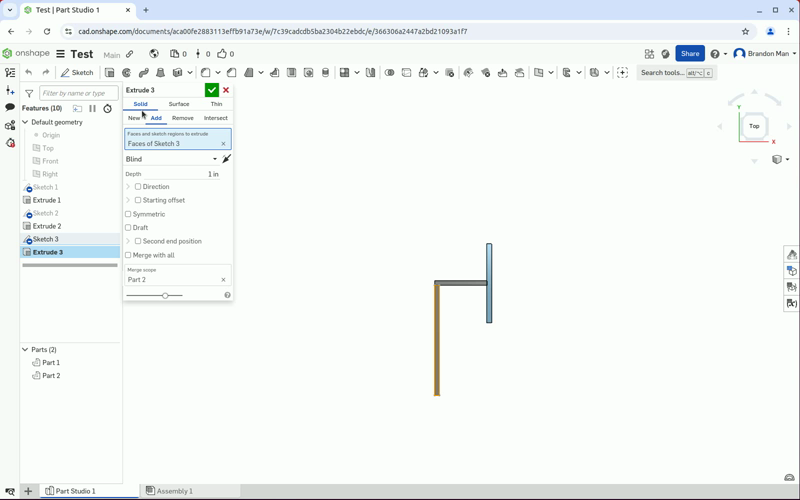
mouse_move(137, 120)
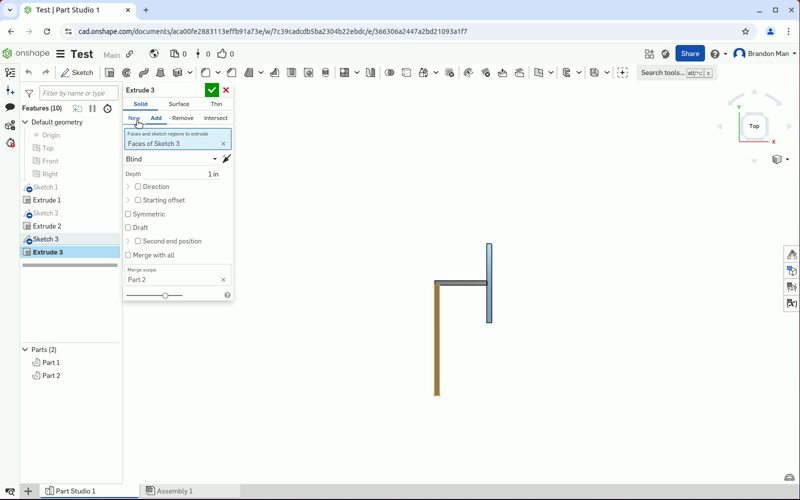
click(137, 120)
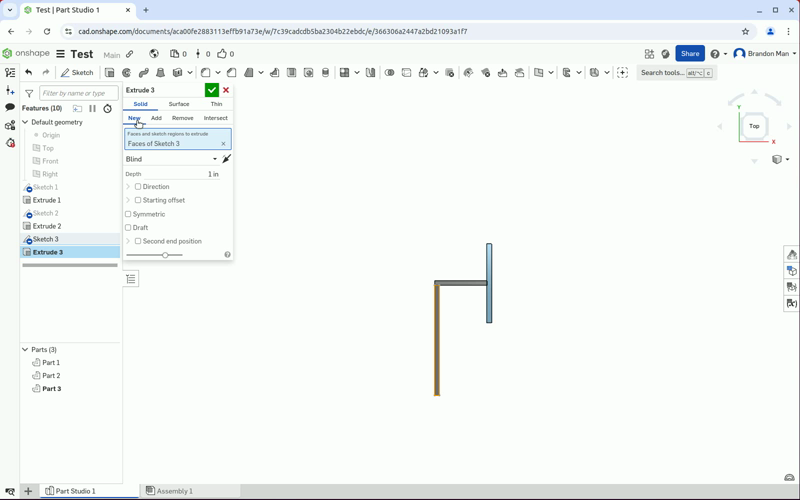
key(tab, 4)
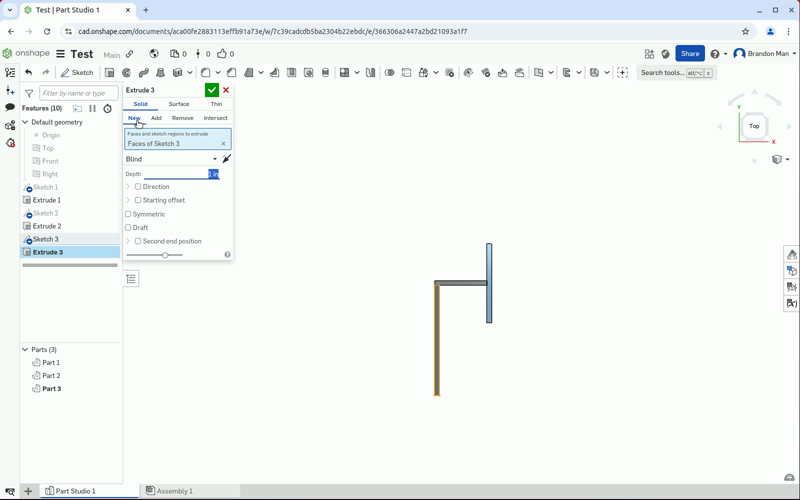
text(0.963)
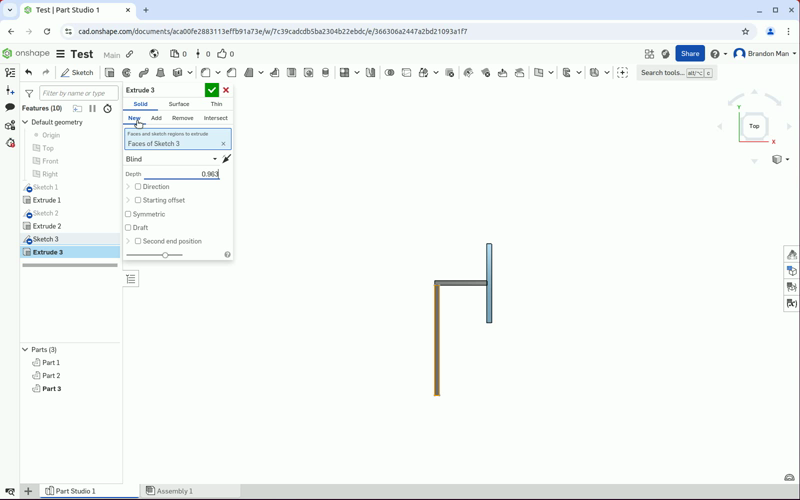
key(enter)
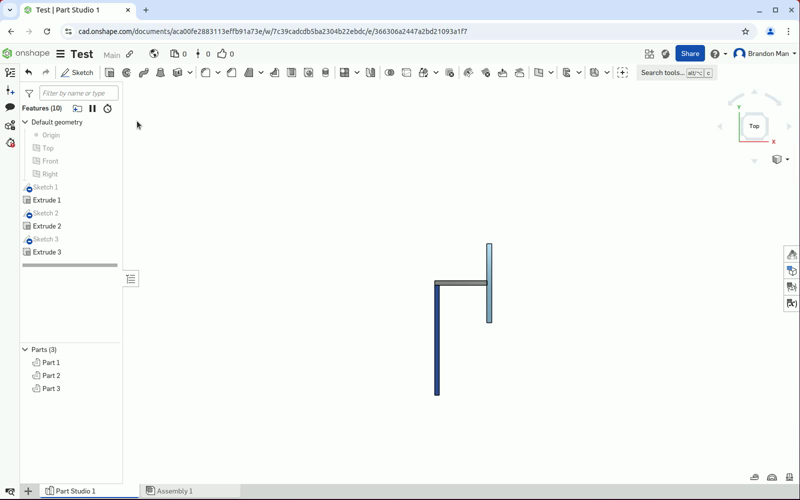
key(shift+h)
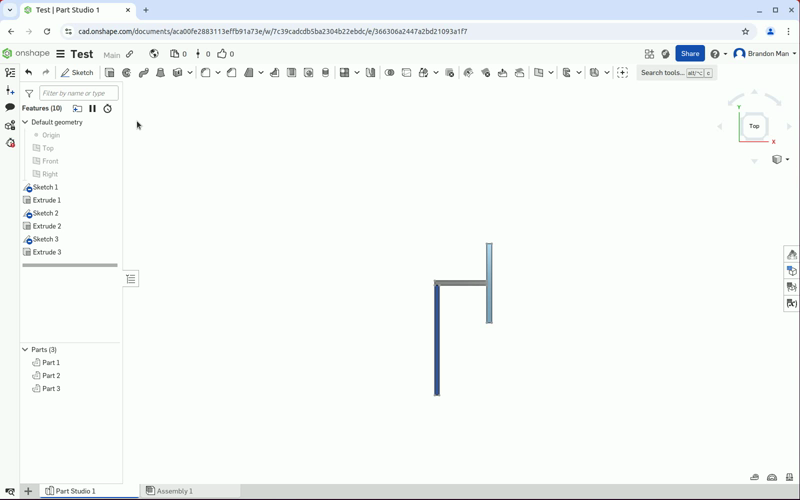
key(shift+h)
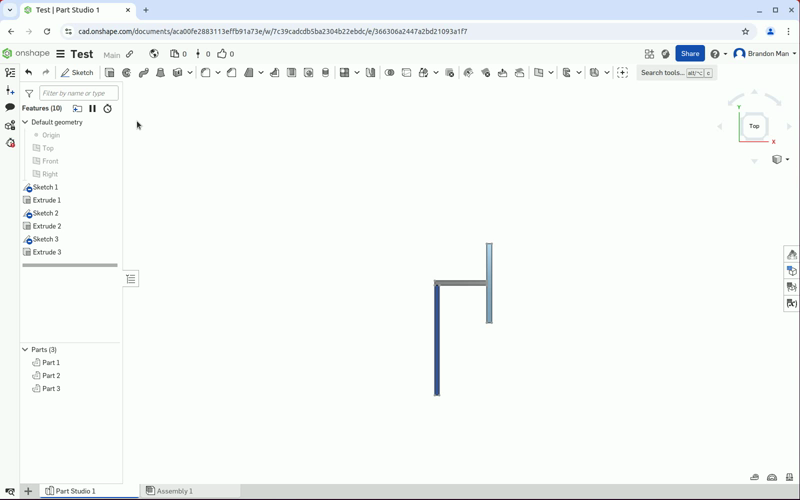
key(shift+7)
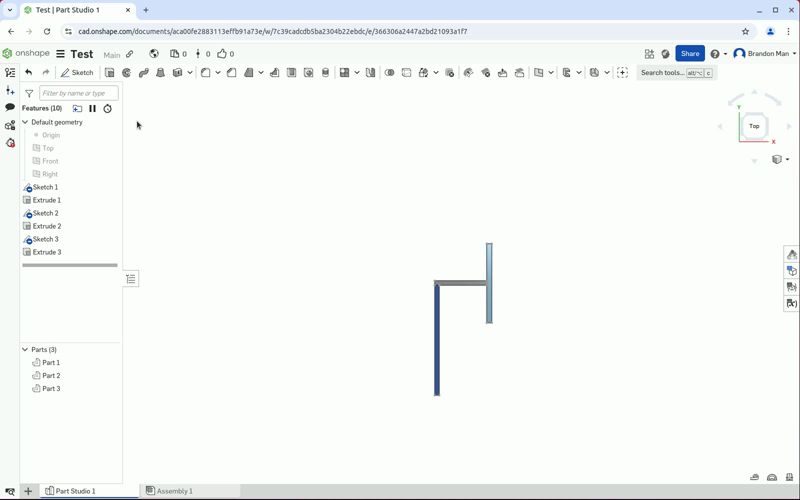
key(up, 3)
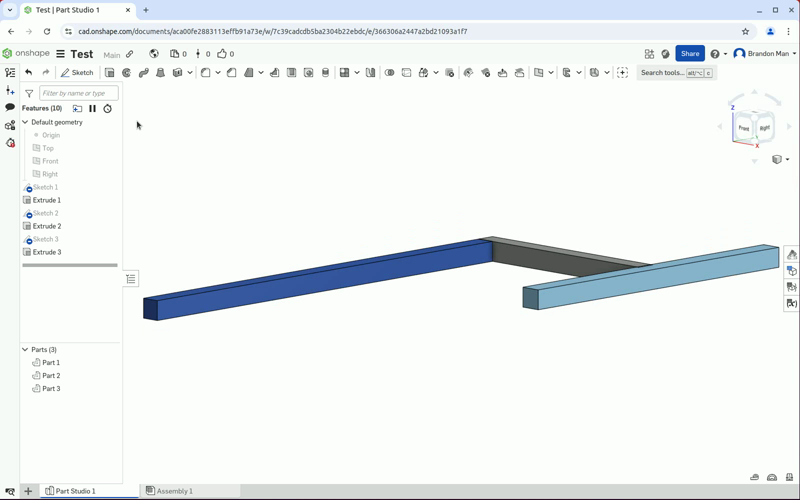
key(left, 3)
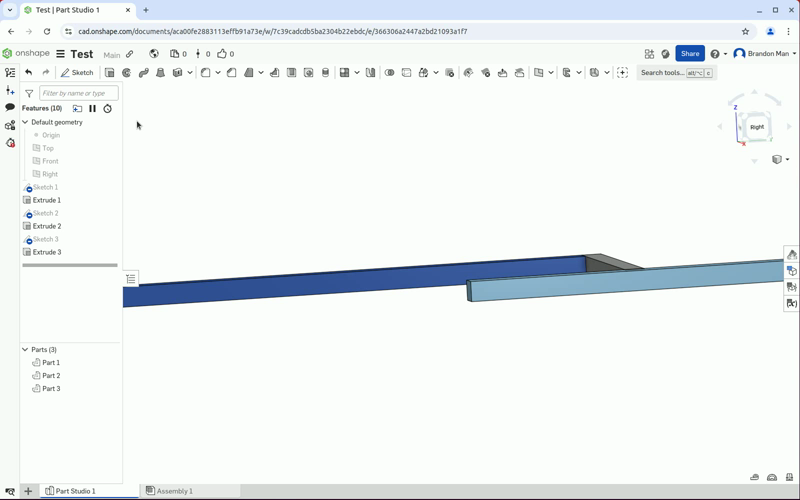
key(right, 3)
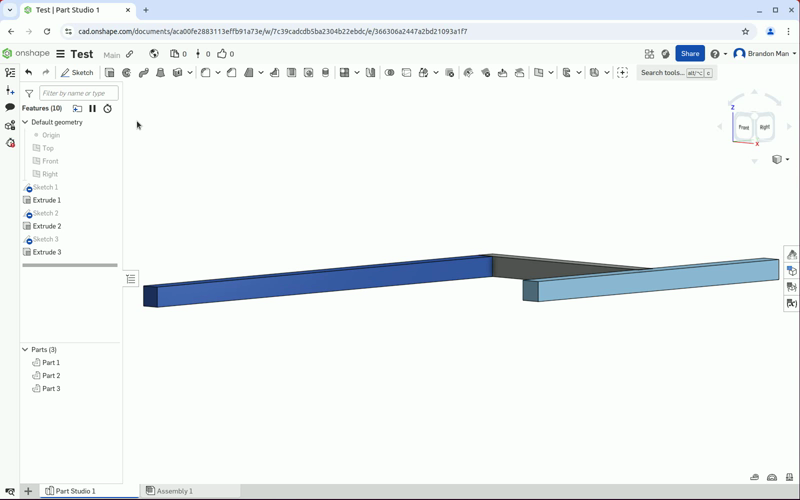
key(down, 3)
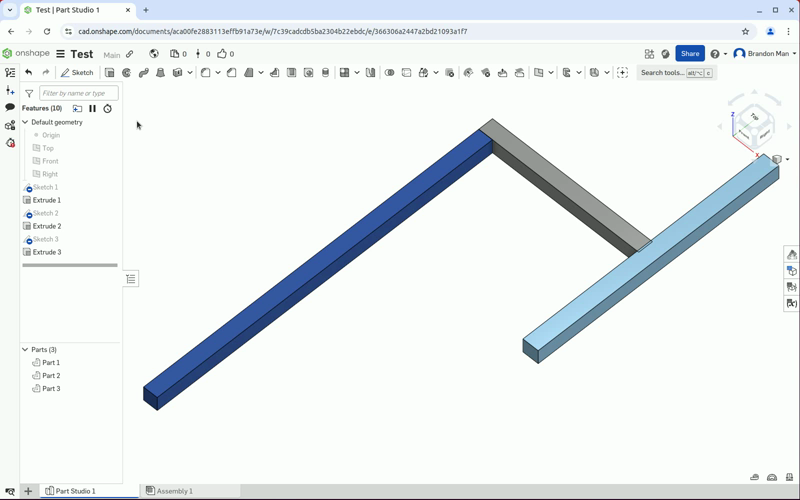
mouse_move(73, 189)
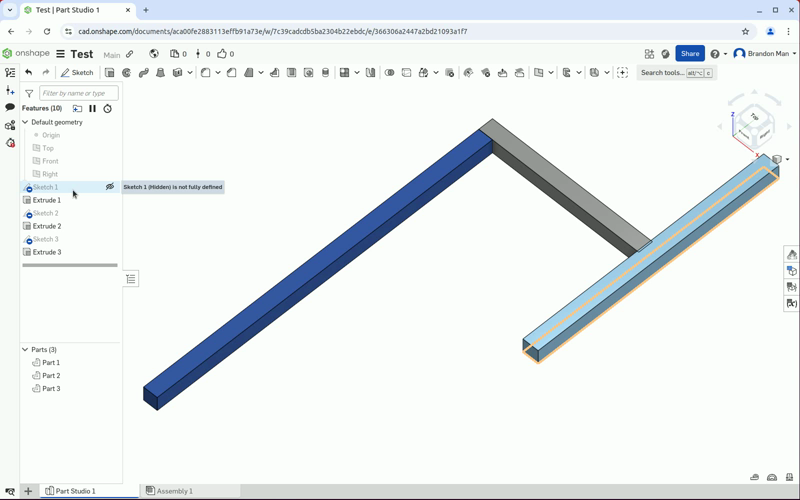
click(73, 189)